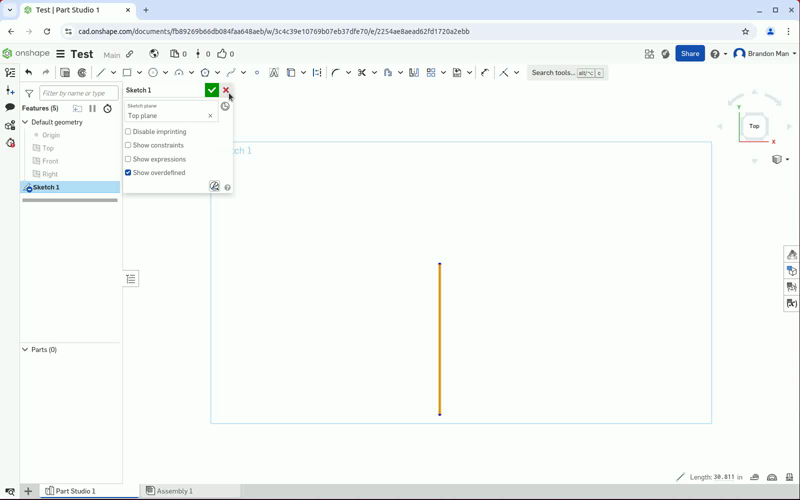
key(shift+h)
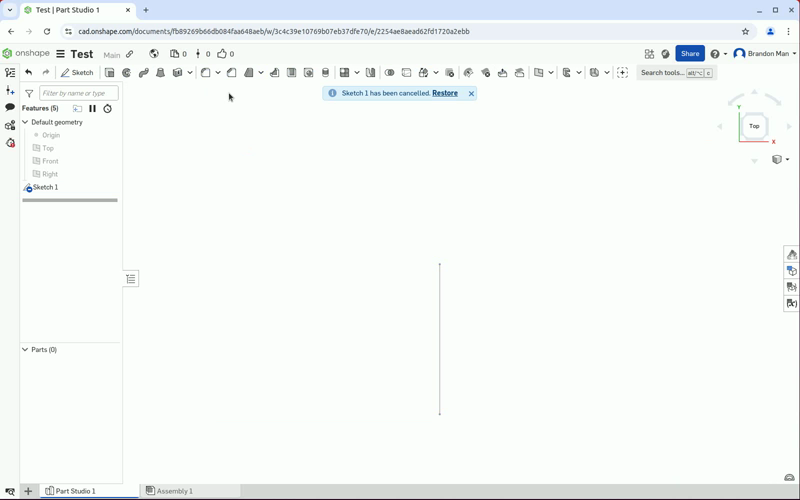
key(shift+s)
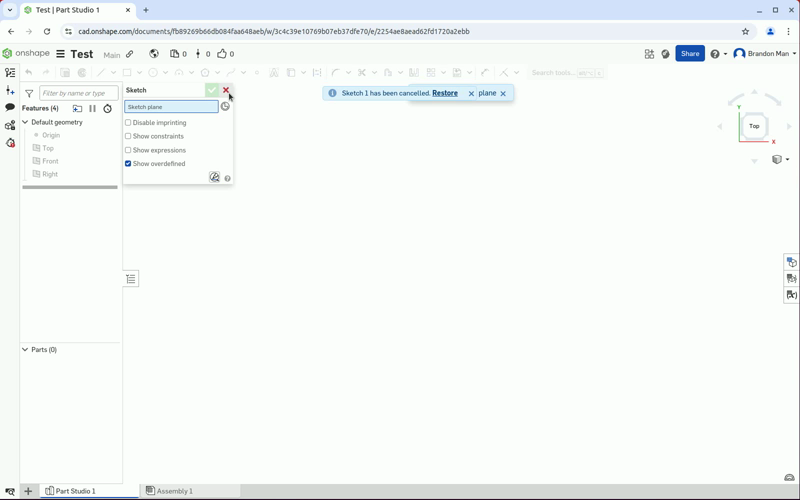
mouse_move(73, 150)
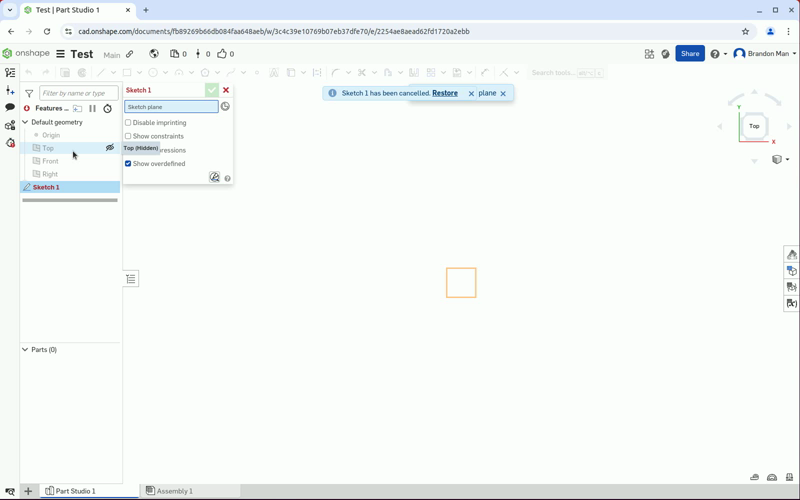
click(73, 150)
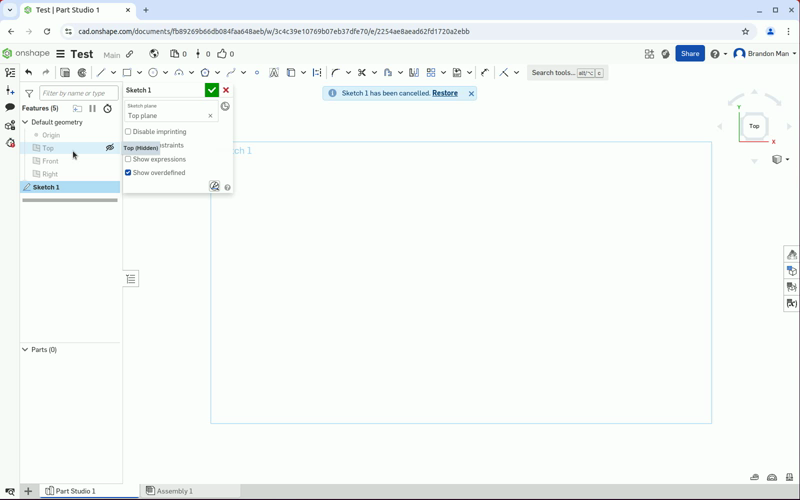
mouse_move(73, 352)
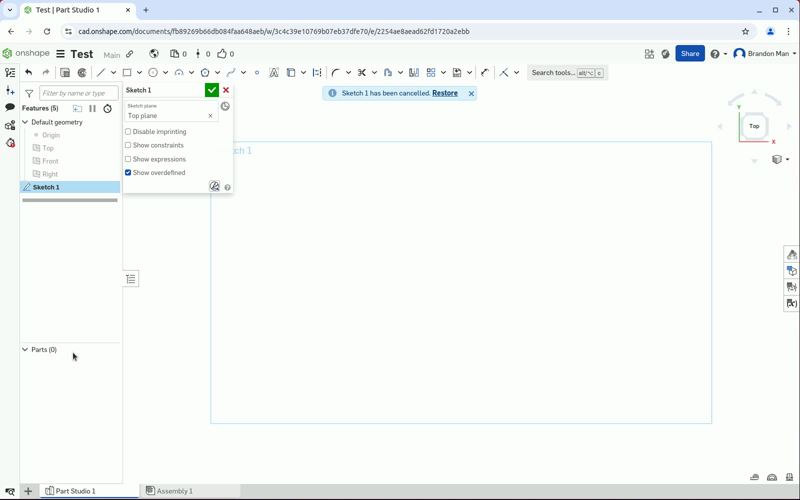
key(y)
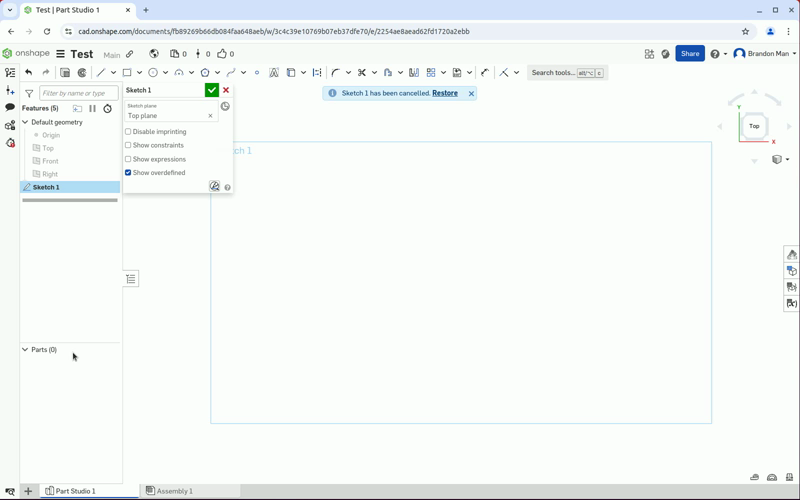
key(a)
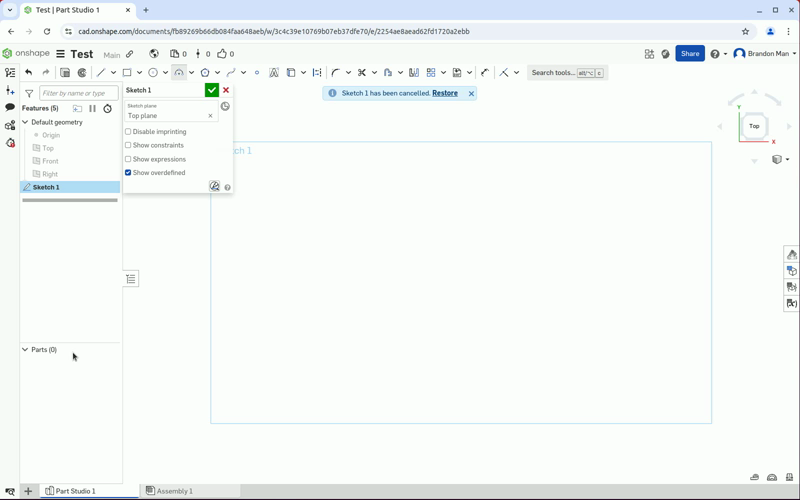
key_down(shift)
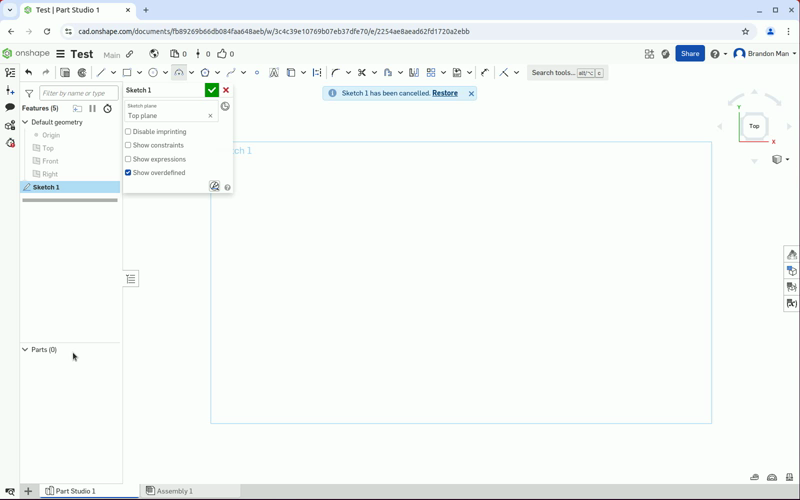
mouse_move(452, 282)
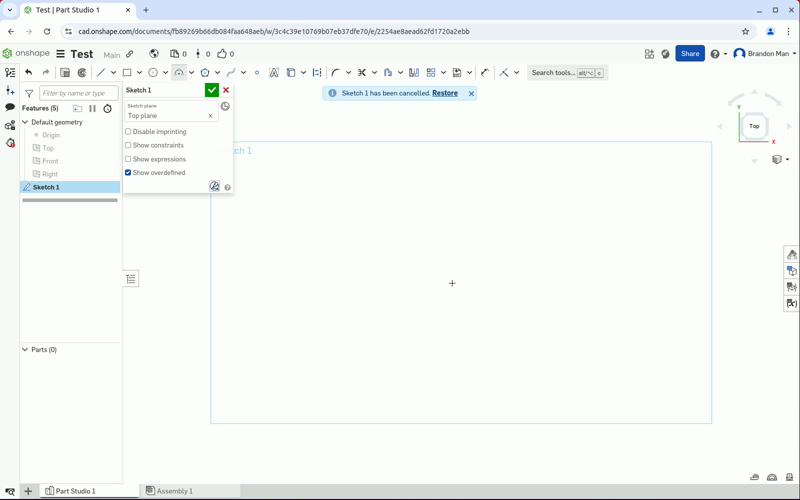
click(452, 282)
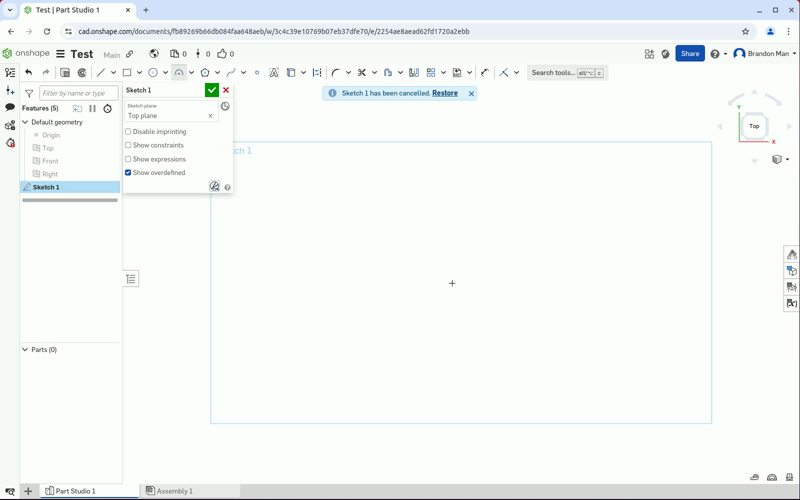
key_up(shift)
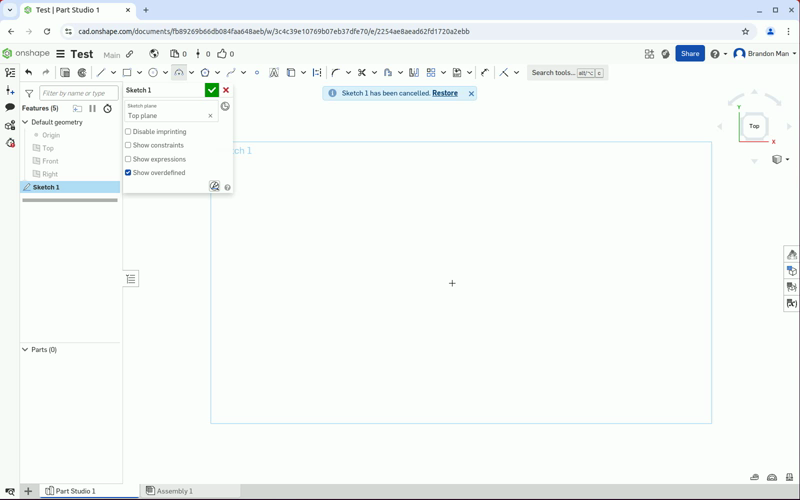
key_down(shift)
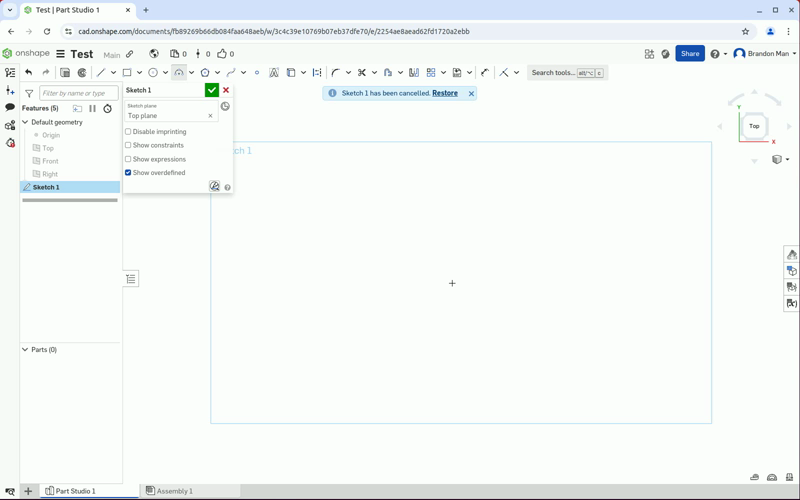
mouse_move(460, 292)
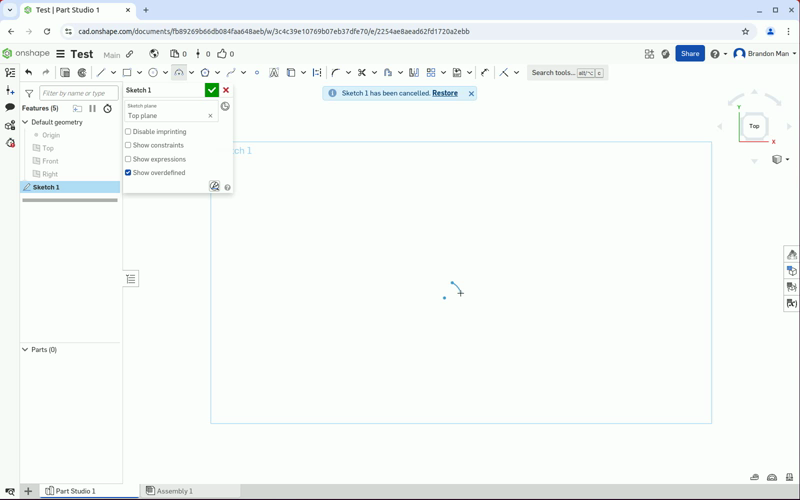
click(460, 292)
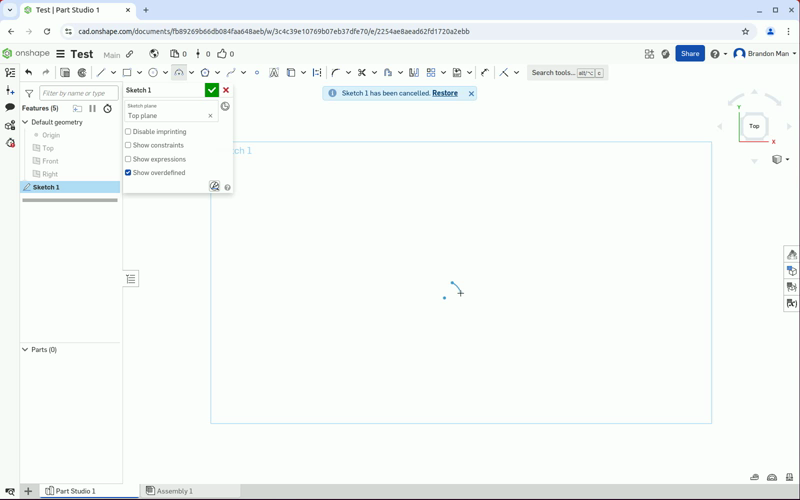
mouse_move(454, 289)
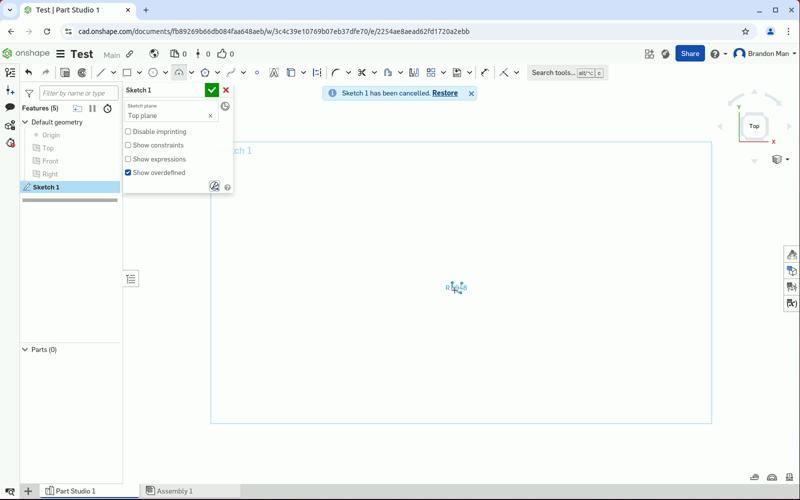
click(454, 289)
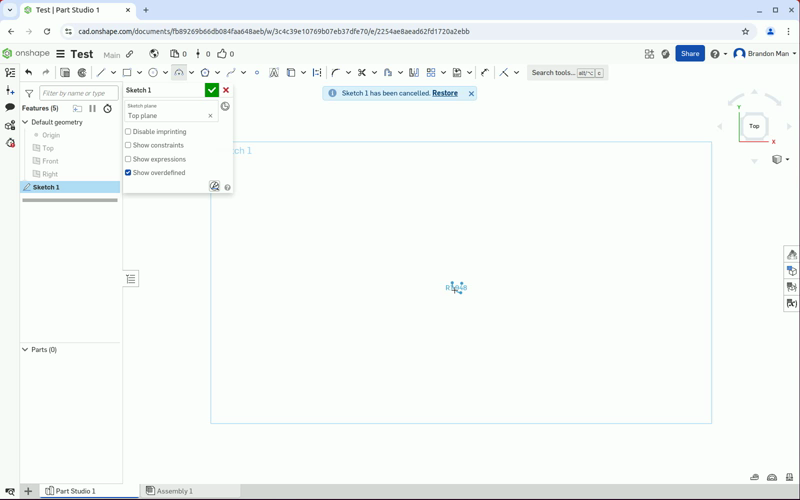
key_up(shift)
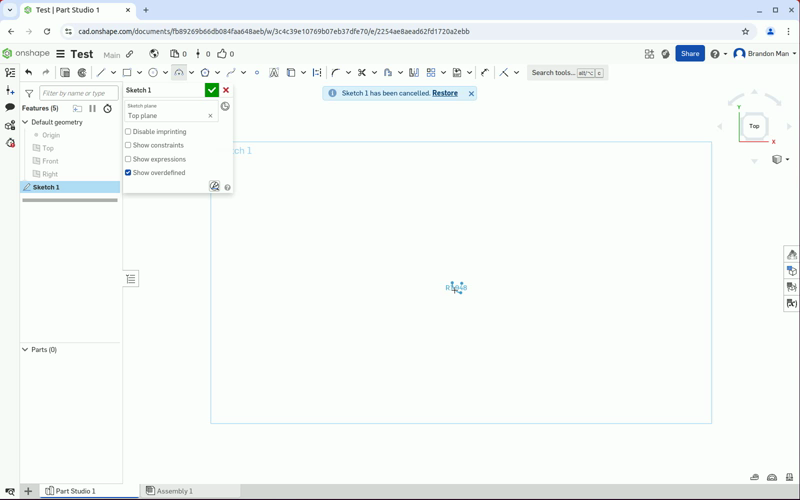
key(esc)
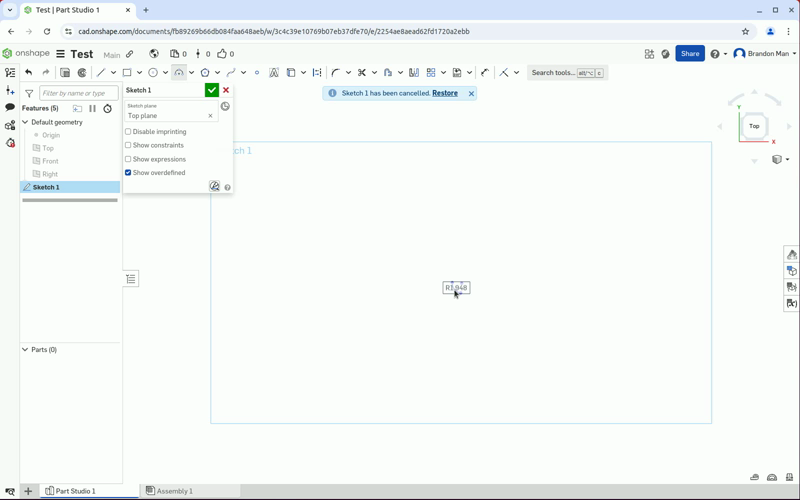
key(l)
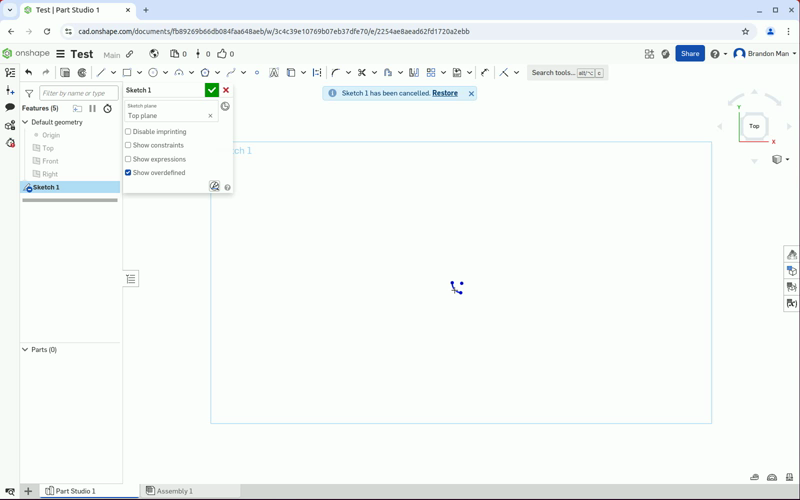
mouse_move(460, 292)
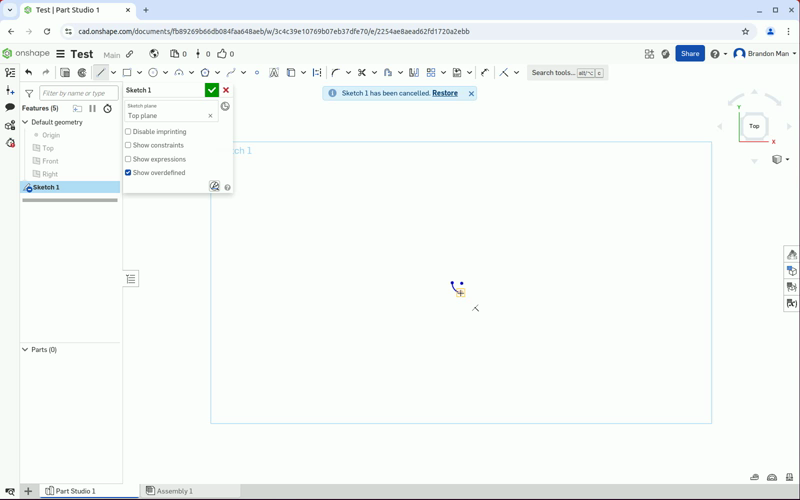
click(460, 292)
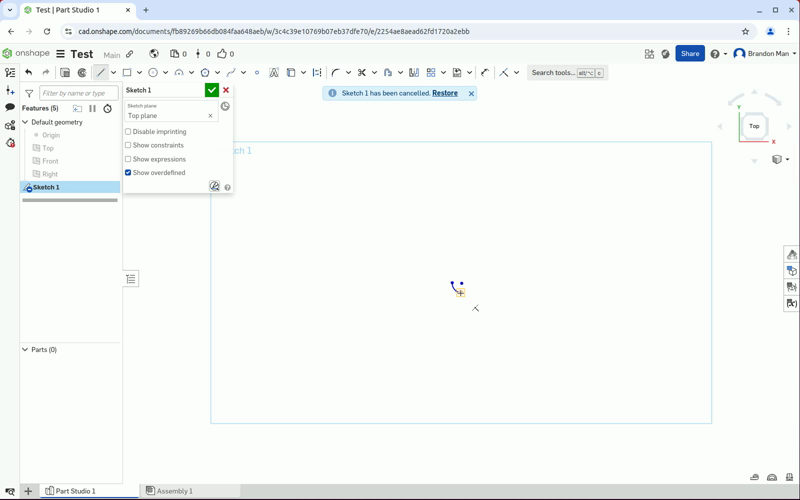
key_down(shift)
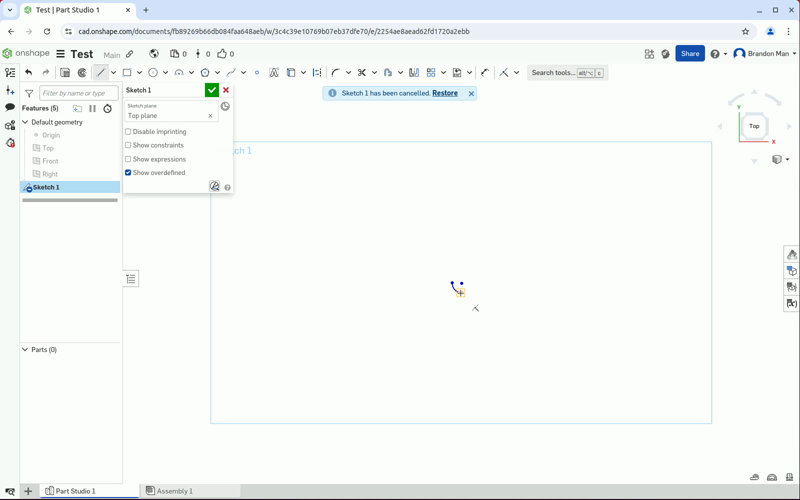
mouse_move(490, 292)
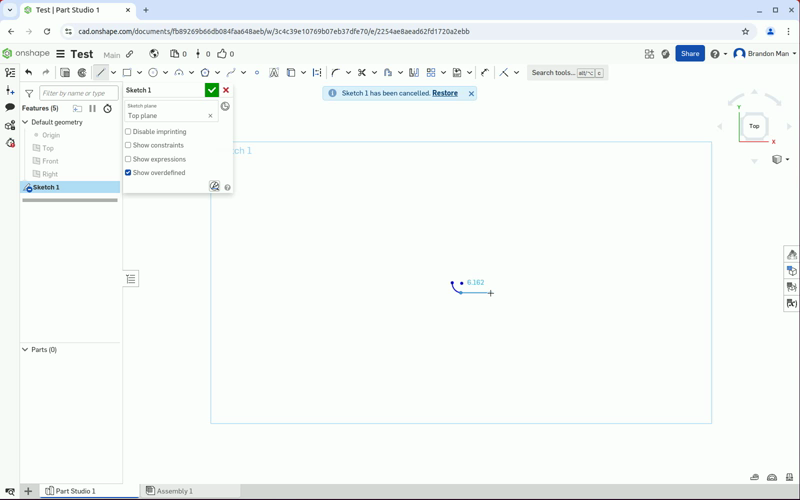
mouse_move(460, 287)
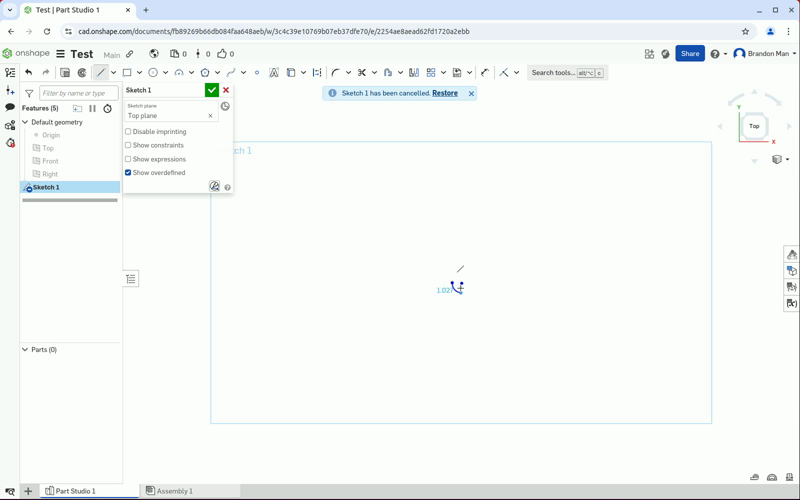
scroll(6)
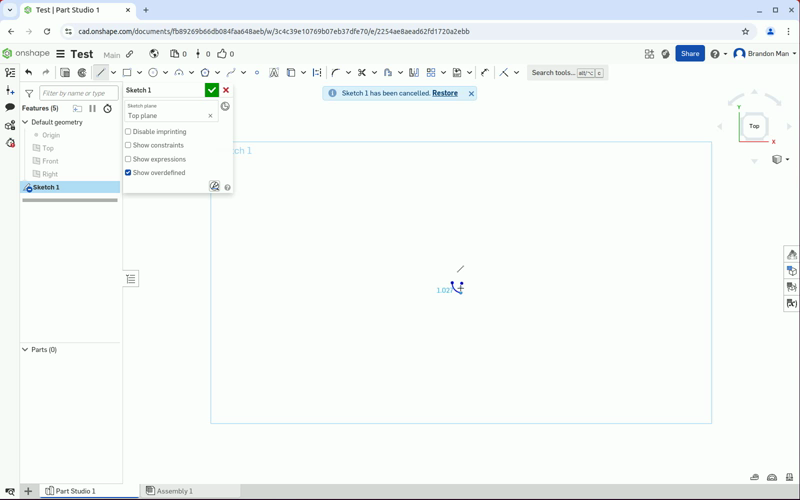
scroll(6)
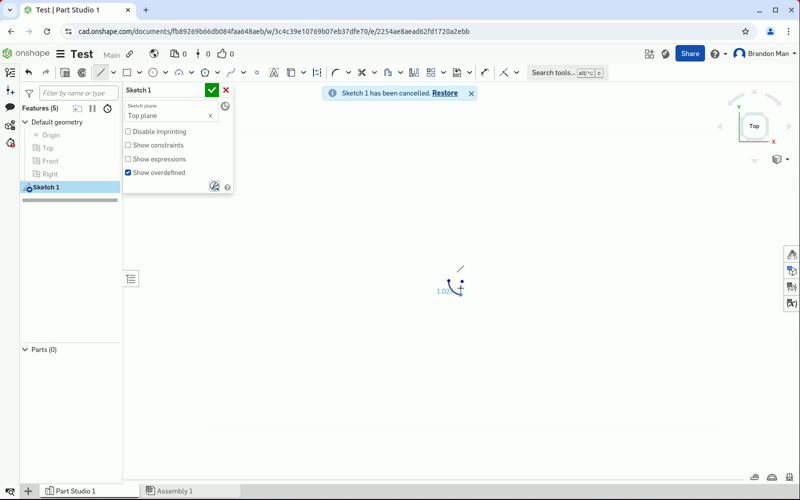
scroll(6)
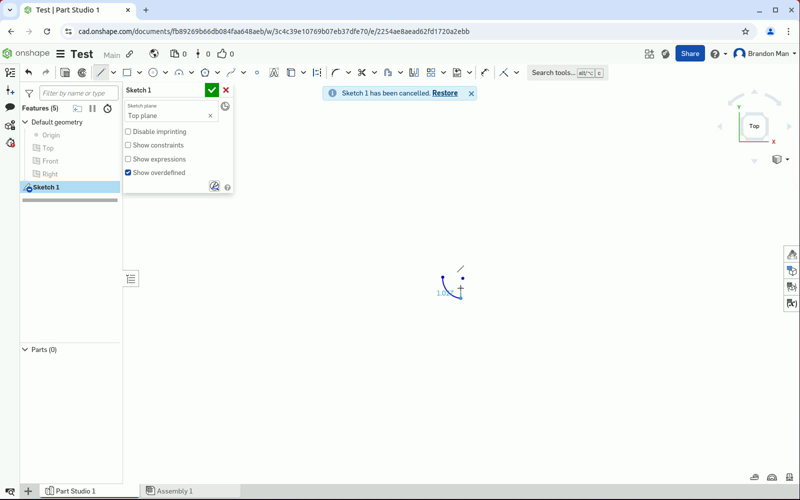
scroll(6)
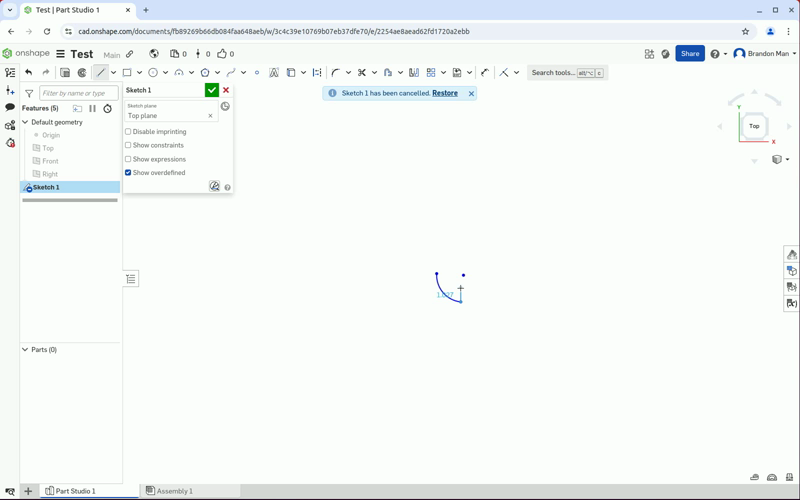
scroll(6)
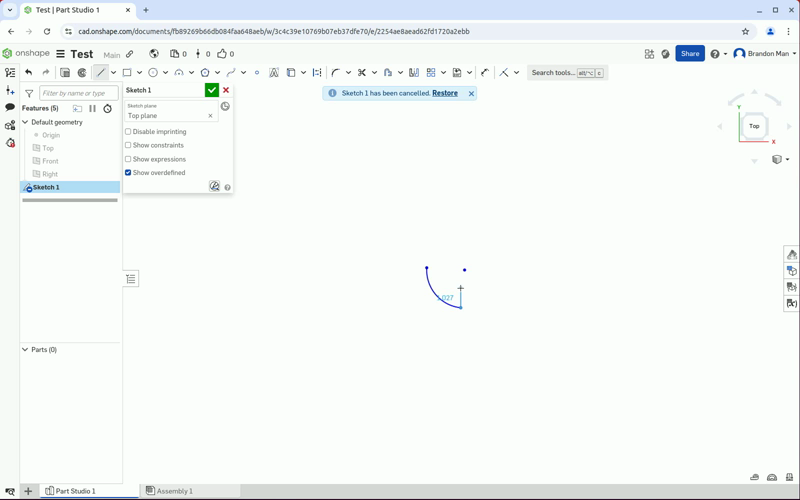
scroll(6)
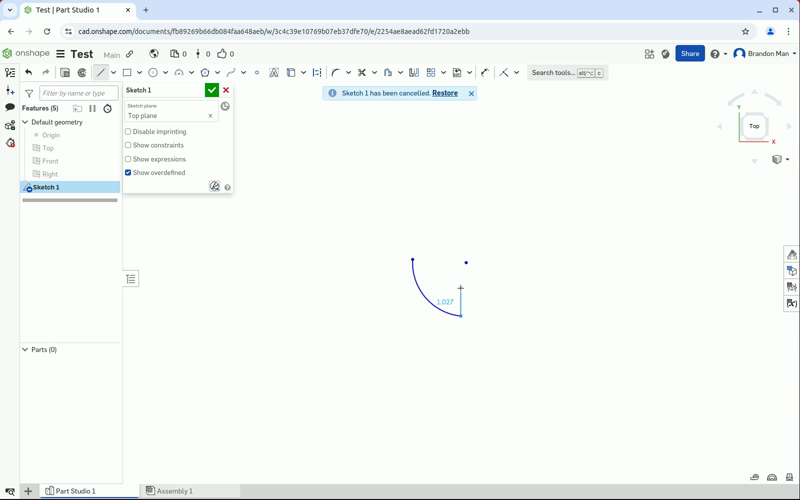
scroll(6)
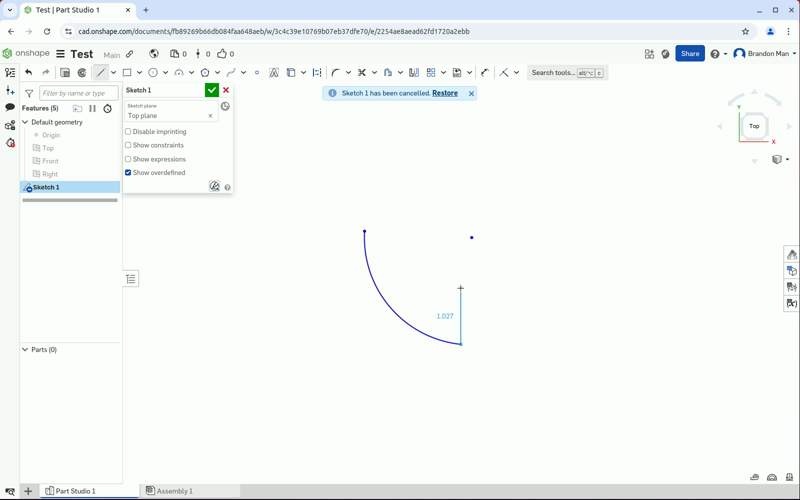
click(460, 287)
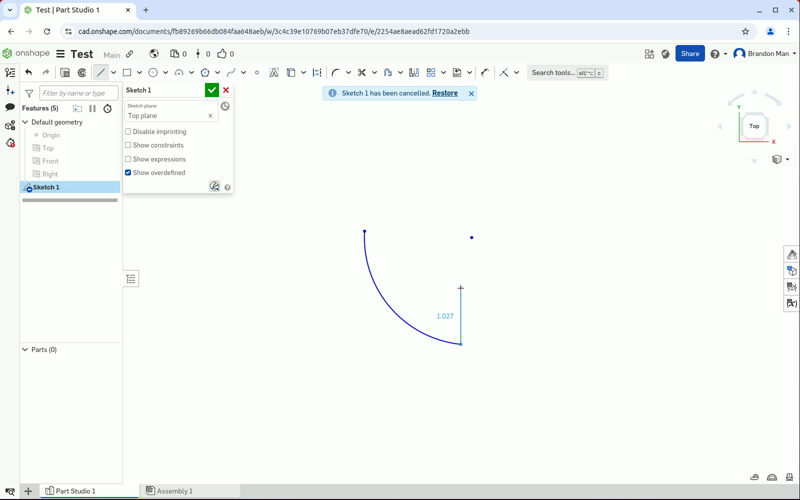
scroll(-6)
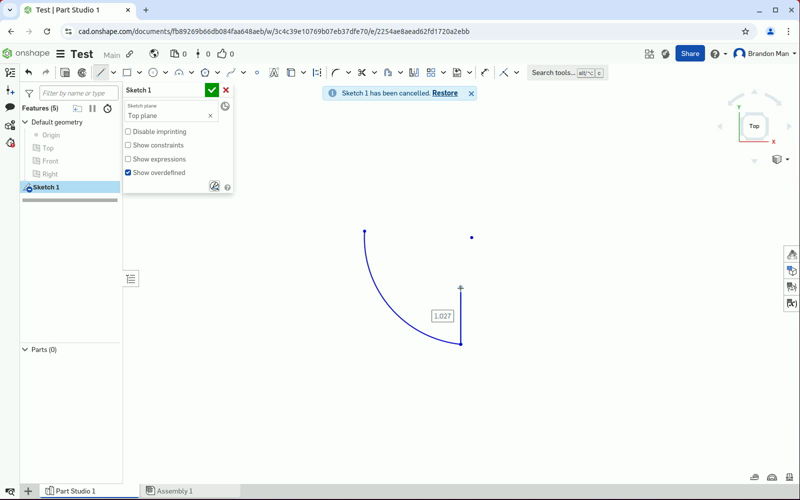
scroll(-6)
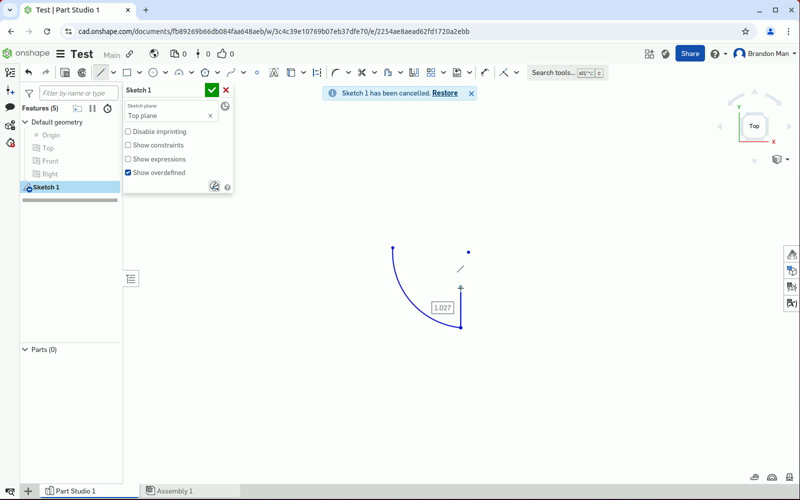
scroll(-6)
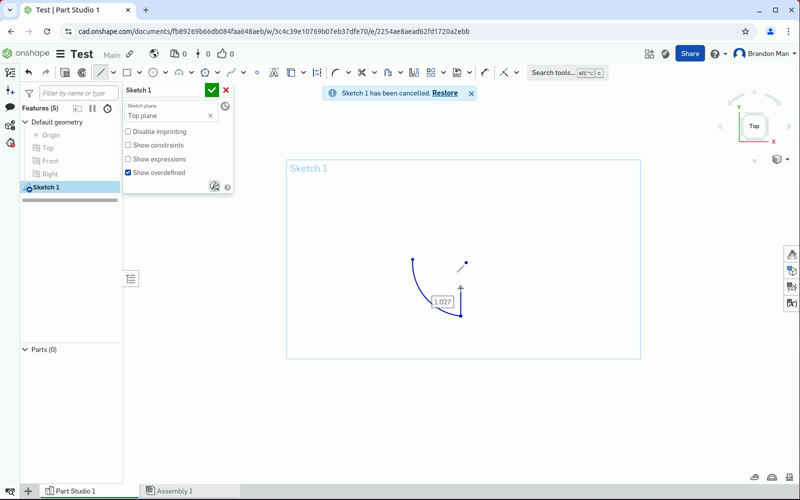
scroll(-6)
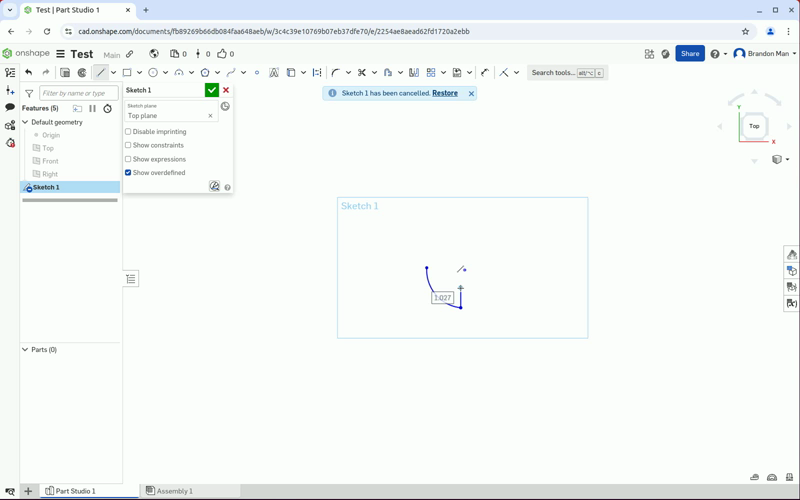
scroll(-6)
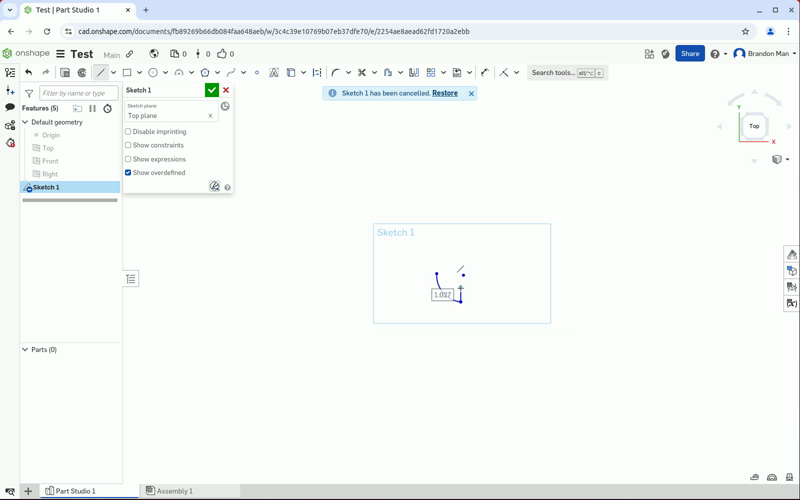
scroll(-6)
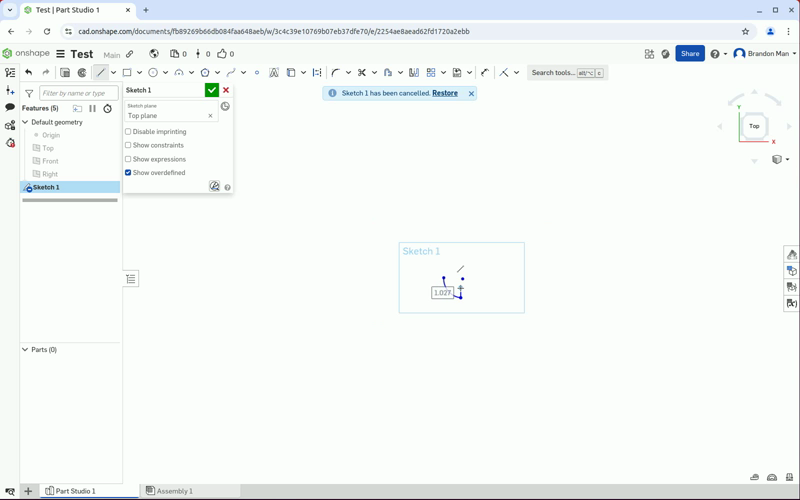
scroll(-6)
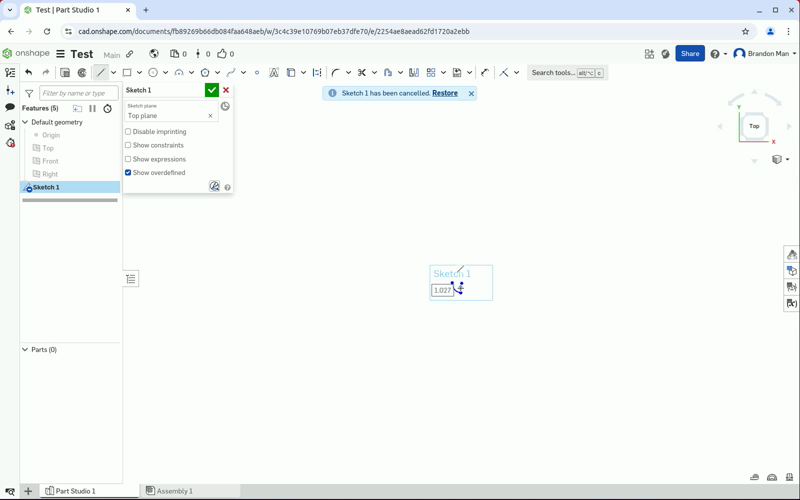
key_up(shift)
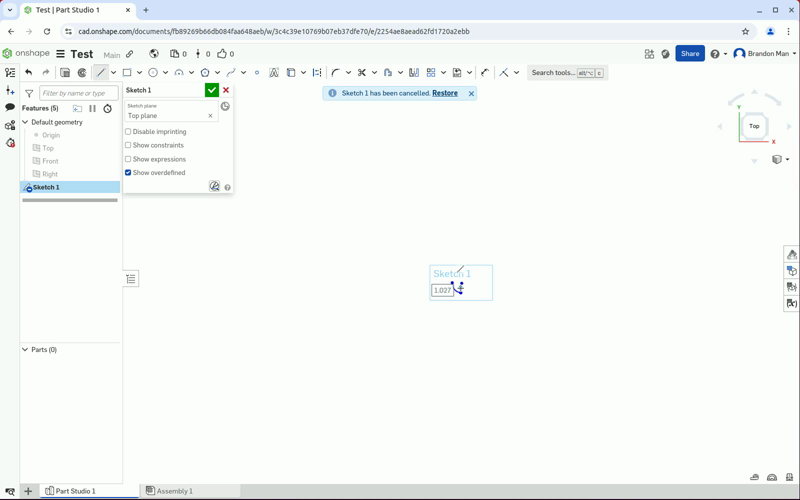
key(esc)
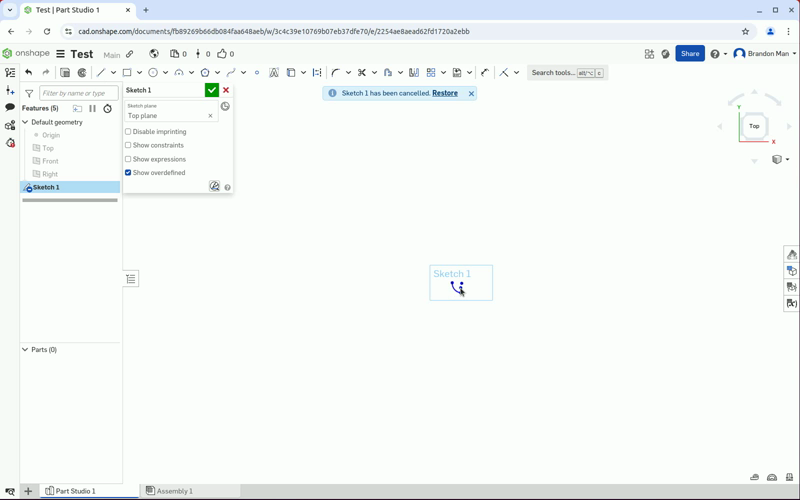
key(a)
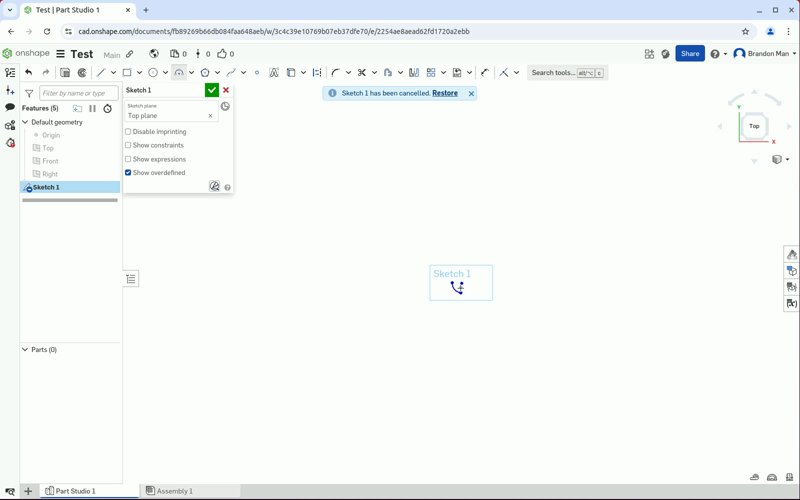
mouse_move(460, 287)
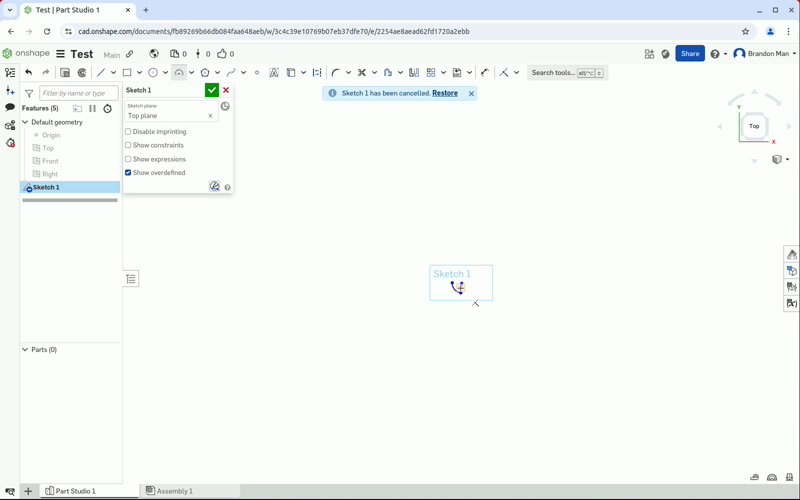
scroll(6)
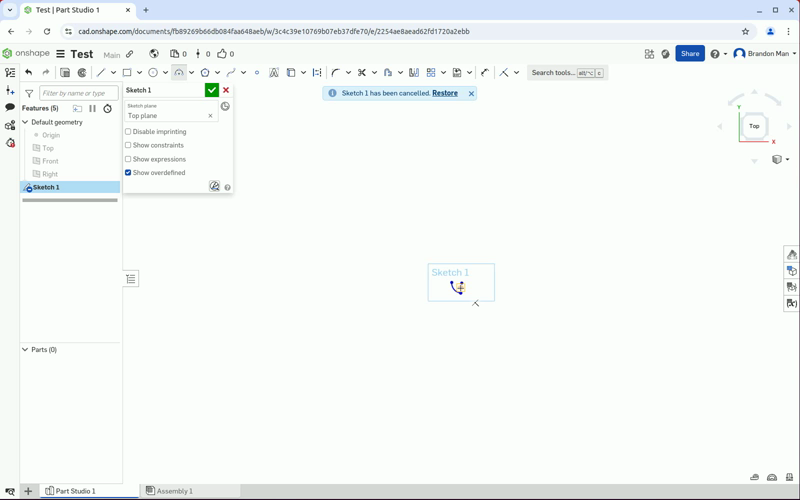
scroll(6)
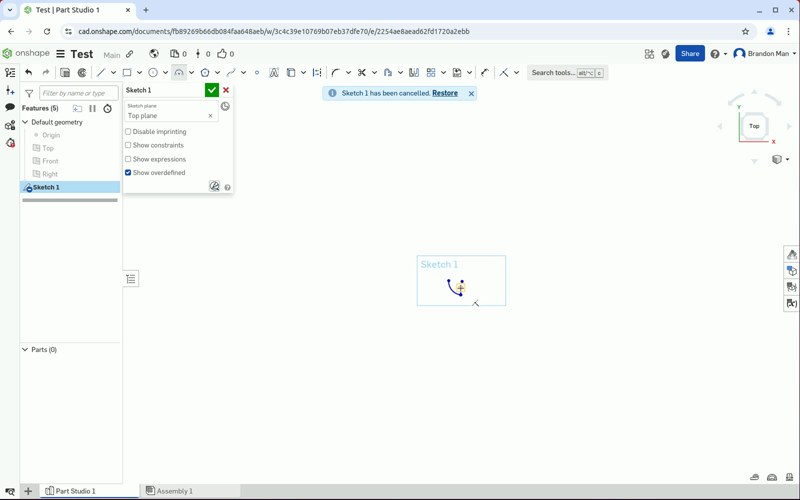
scroll(6)
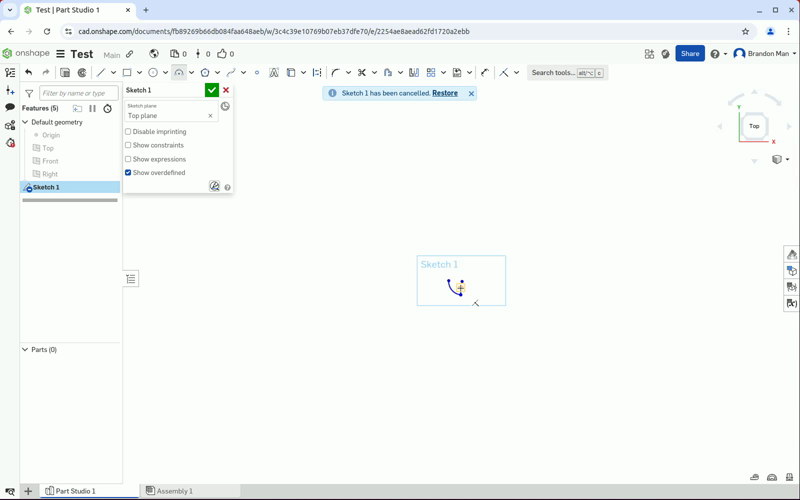
scroll(6)
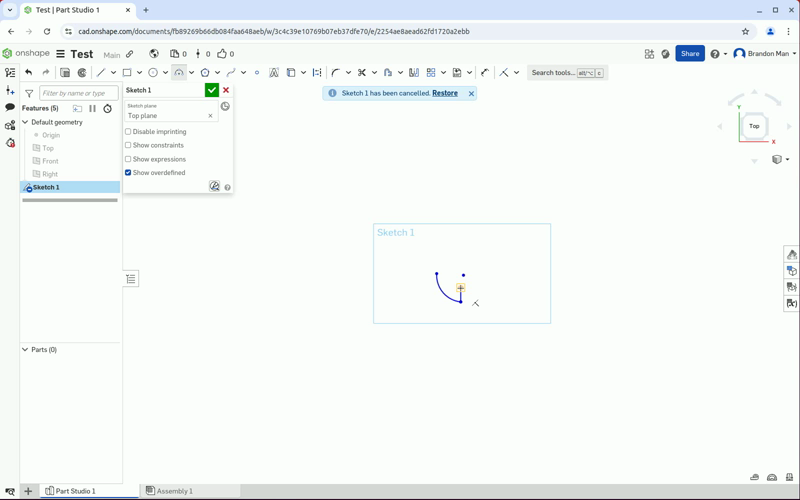
scroll(6)
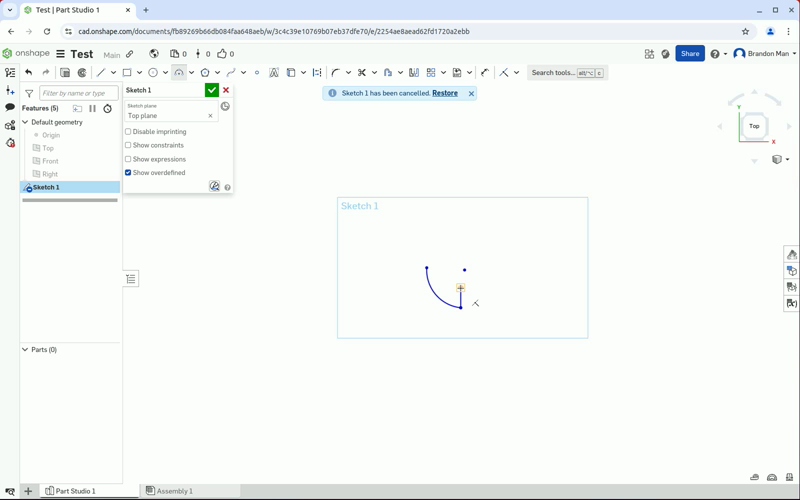
scroll(6)
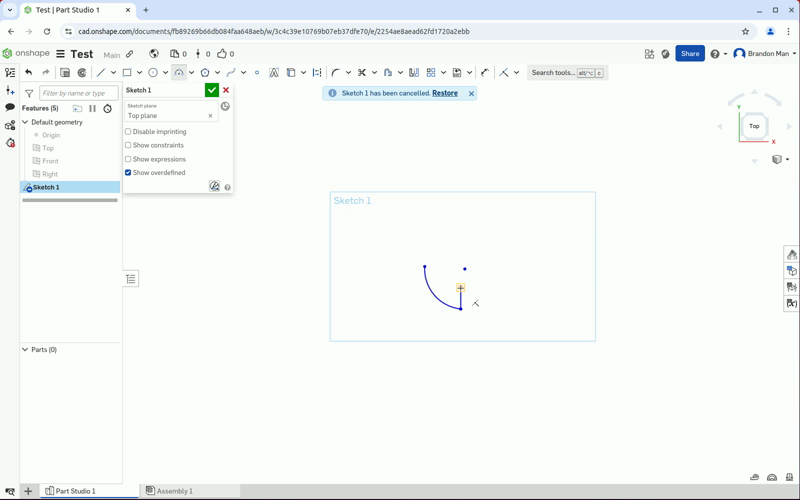
scroll(6)
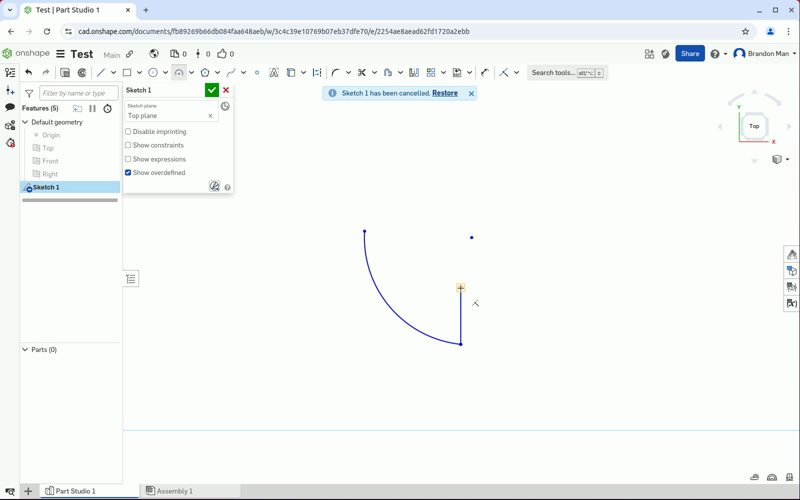
click(460, 287)
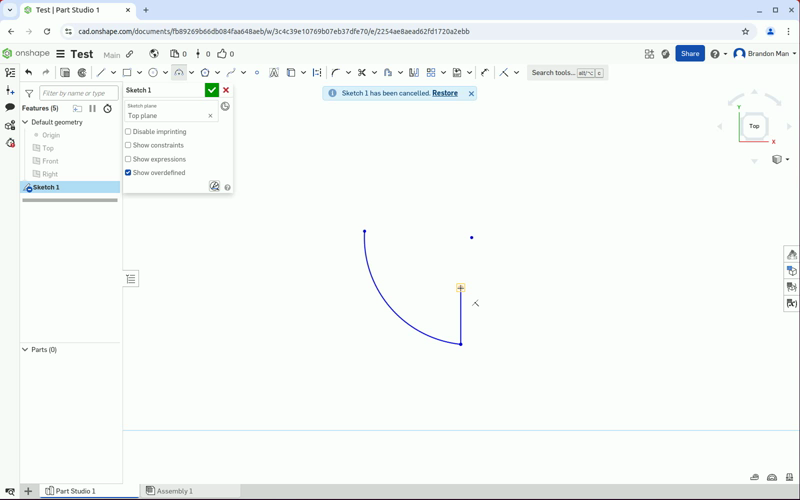
scroll(-6)
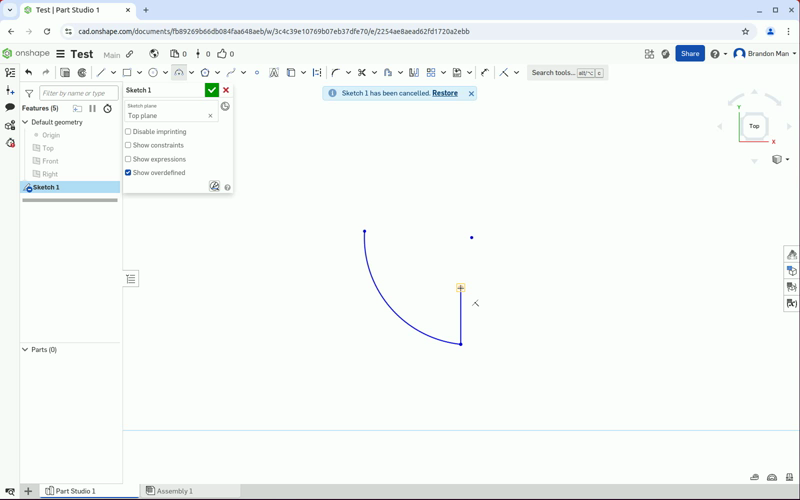
scroll(-6)
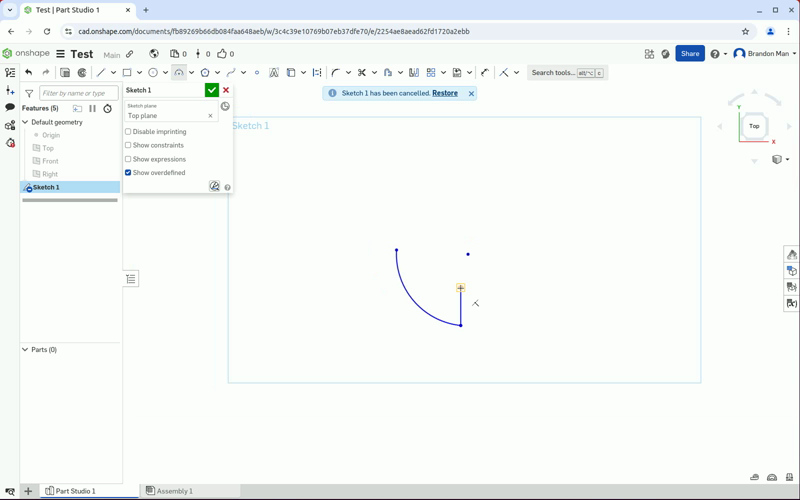
scroll(-6)
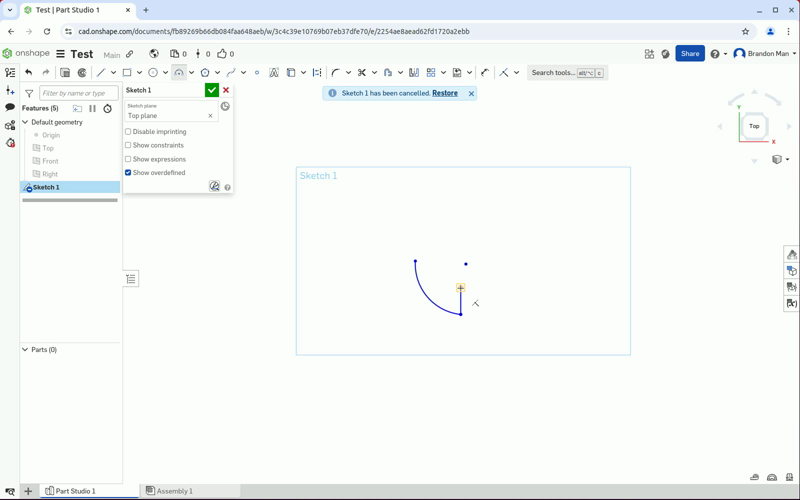
scroll(-6)
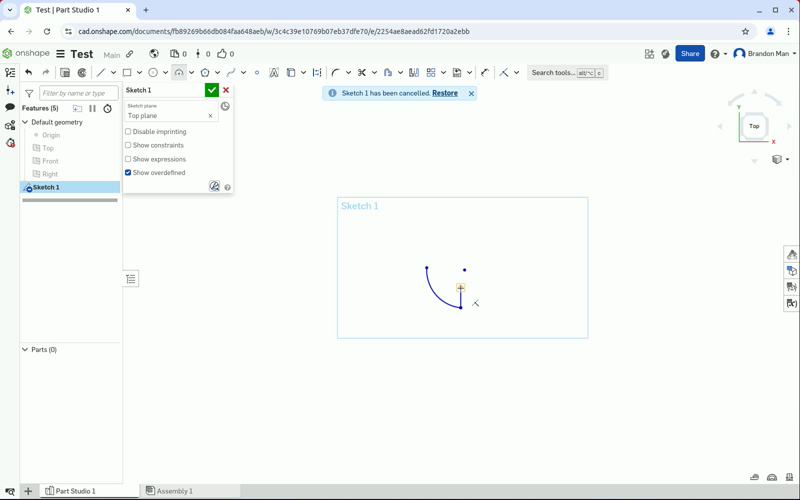
scroll(-6)
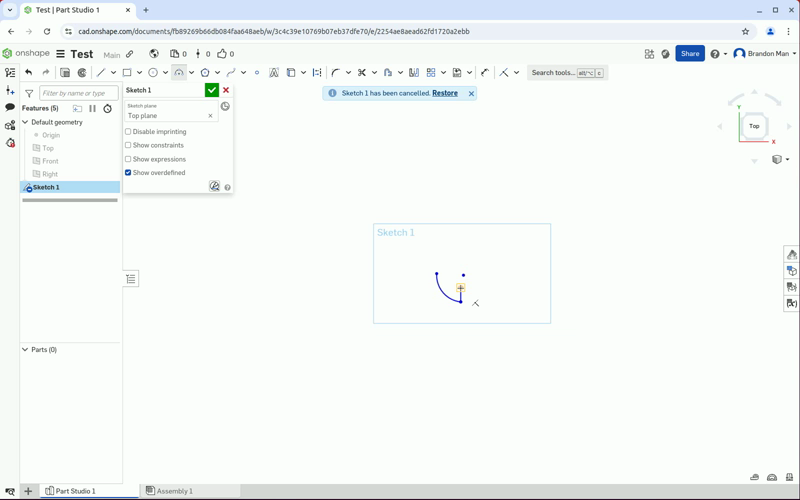
scroll(-6)
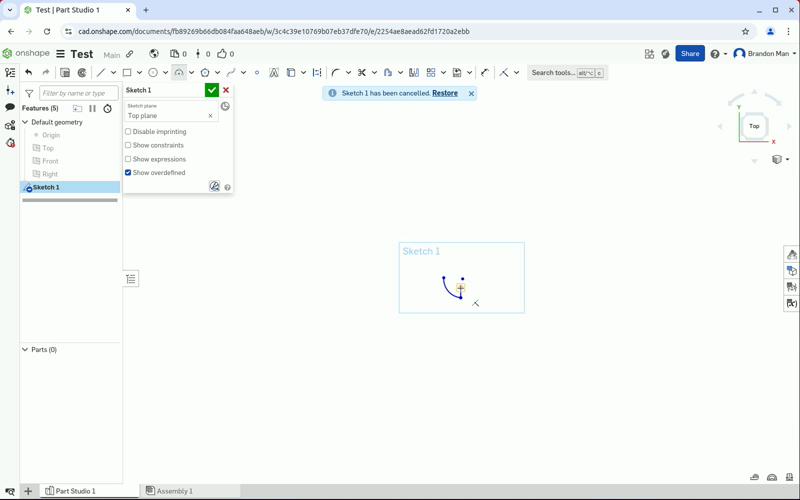
scroll(-6)
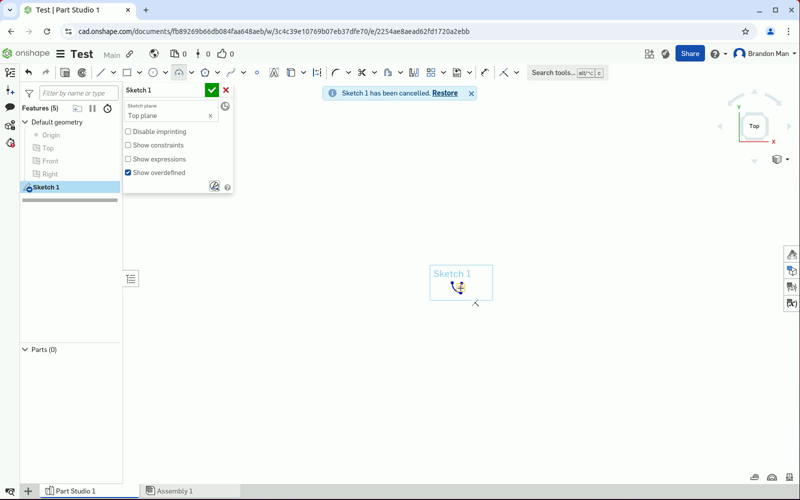
key_down(shift)
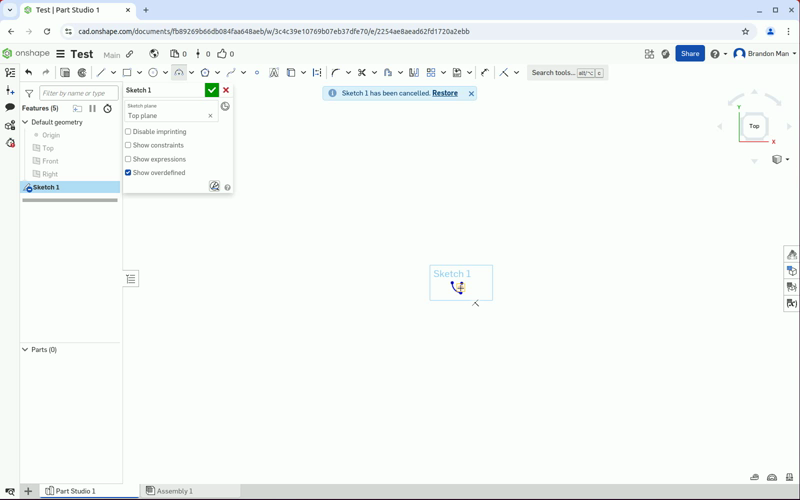
mouse_move(465, 282)
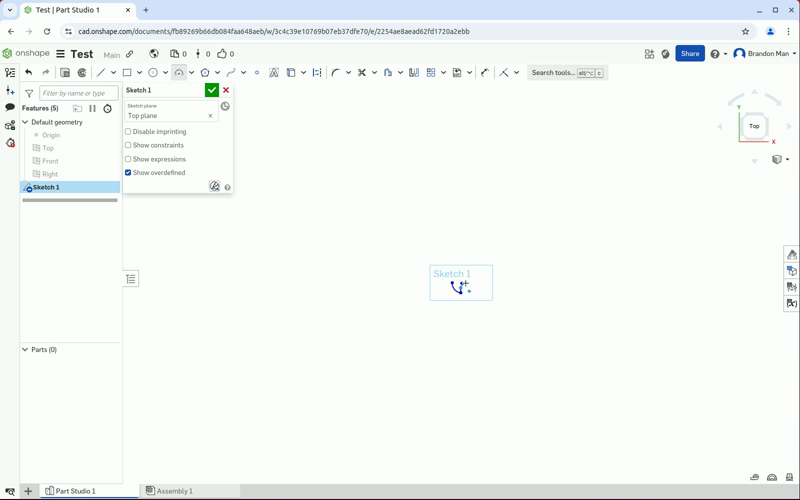
scroll(6)
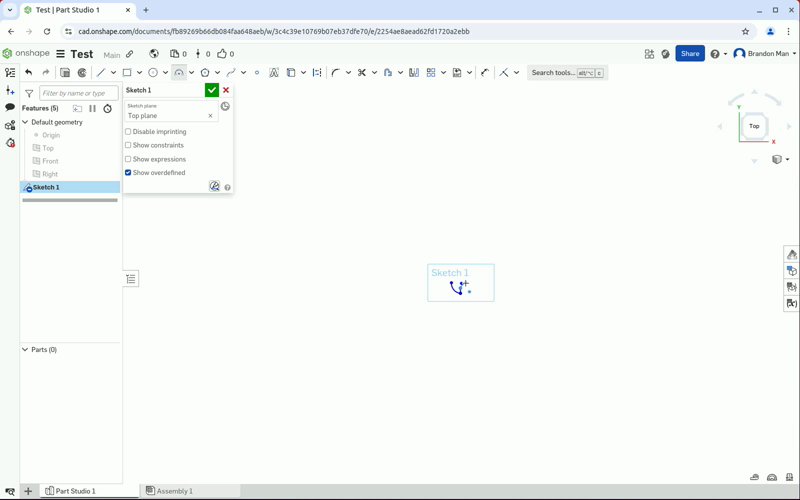
scroll(6)
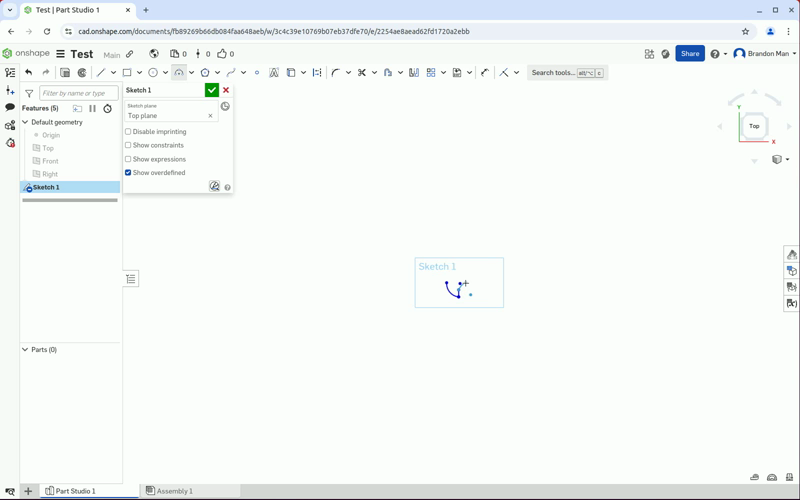
scroll(6)
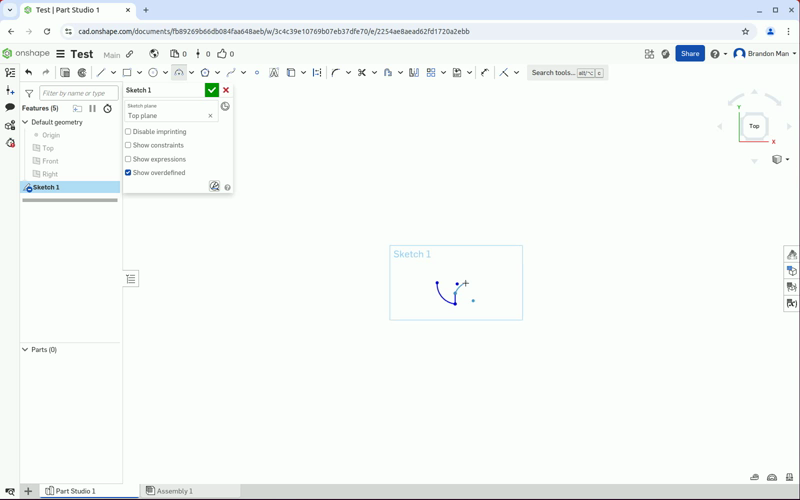
scroll(6)
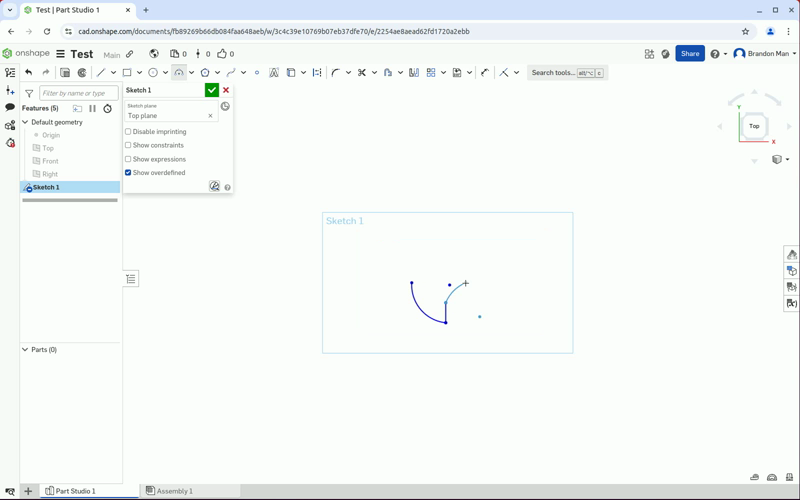
scroll(6)
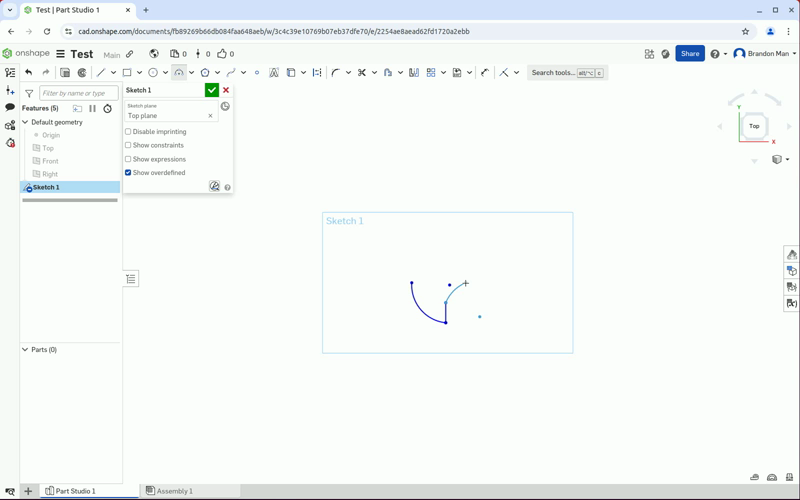
scroll(6)
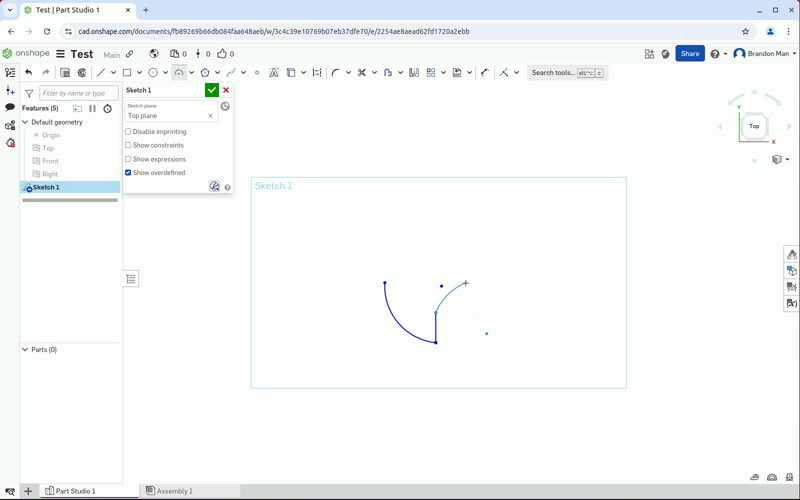
scroll(6)
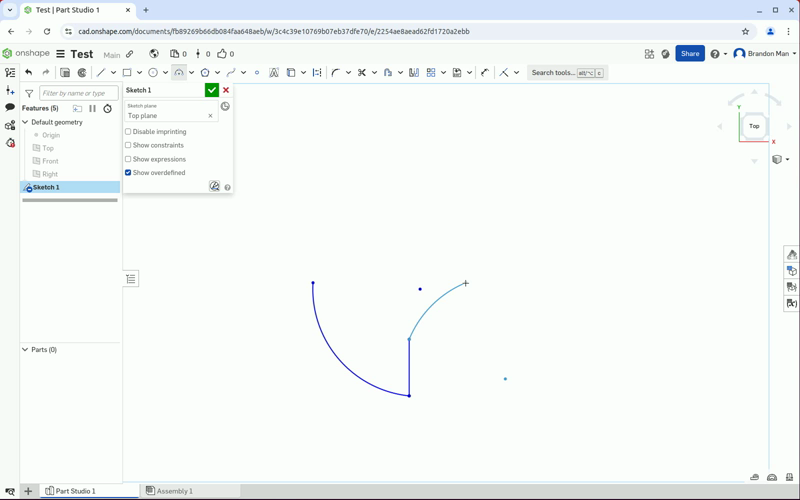
click(465, 282)
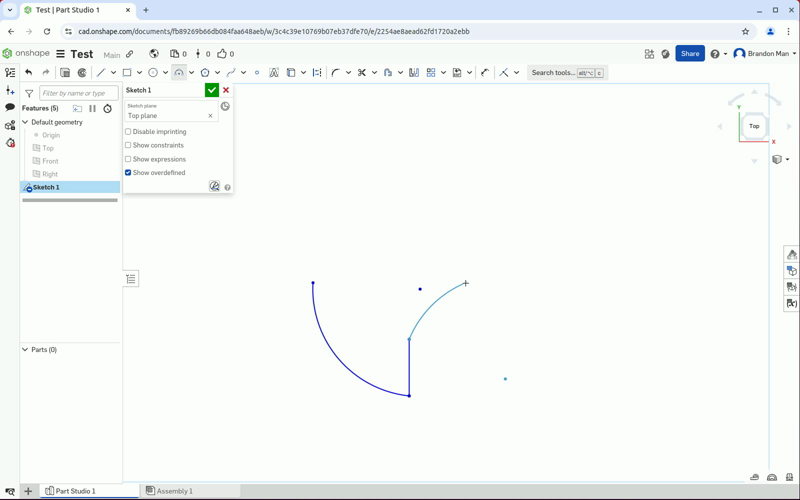
scroll(-6)
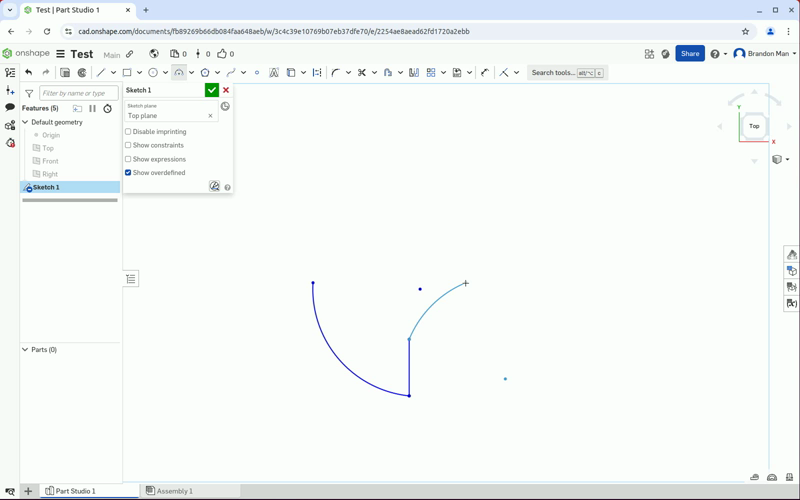
scroll(-6)
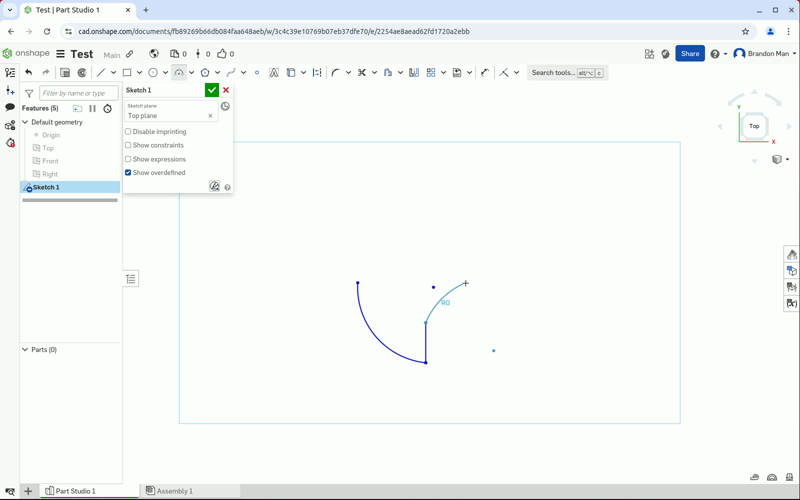
scroll(-6)
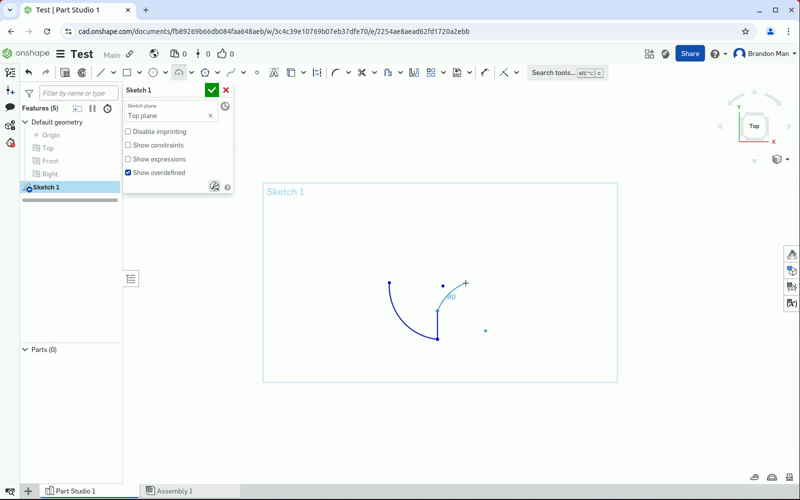
scroll(-6)
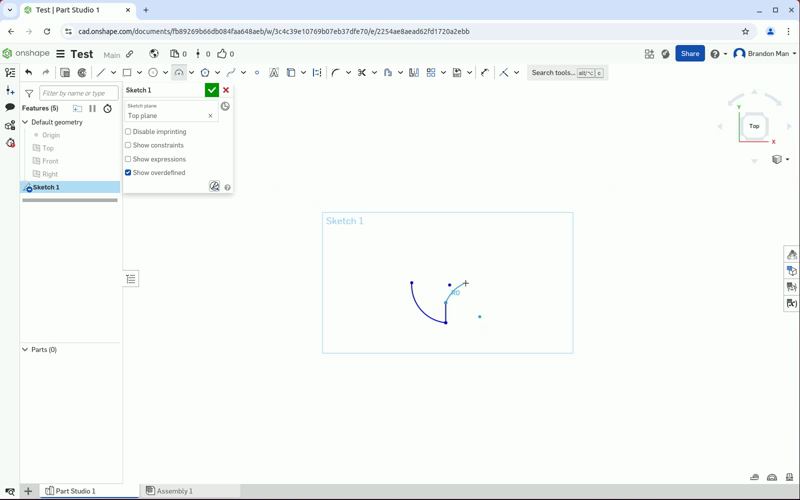
scroll(-6)
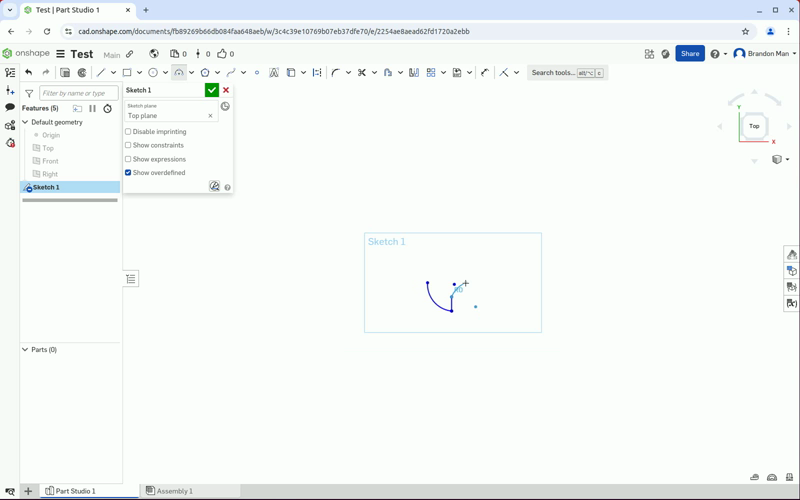
scroll(-6)
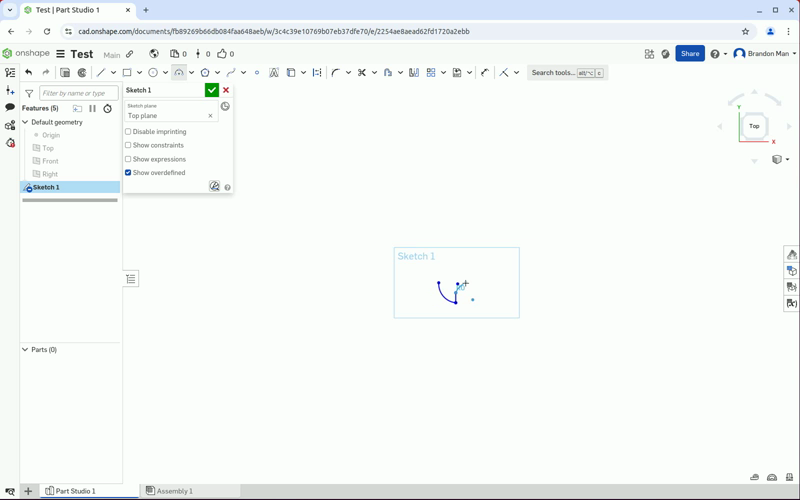
scroll(-6)
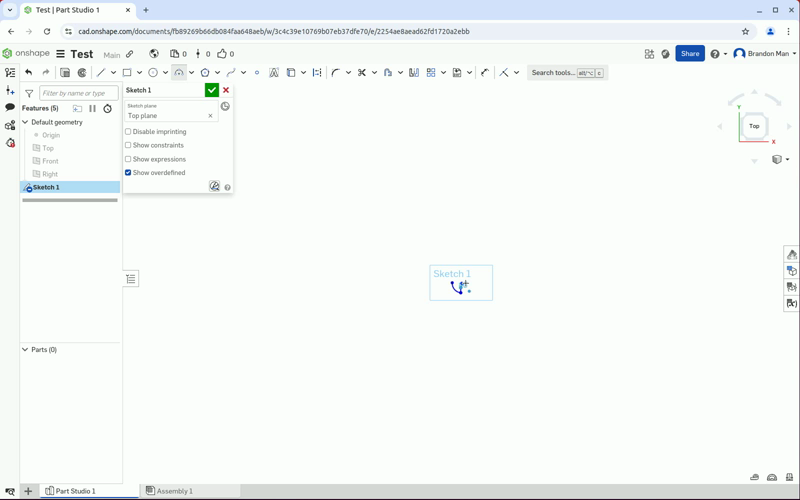
mouse_move(457, 279)
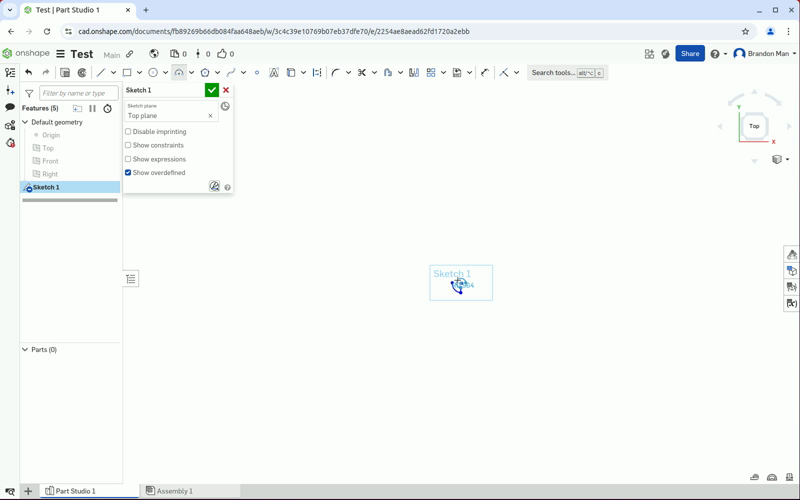
scroll(6)
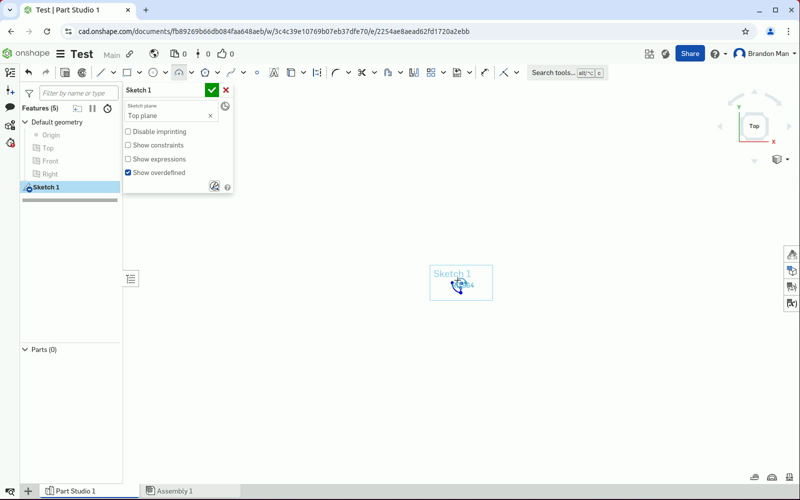
scroll(6)
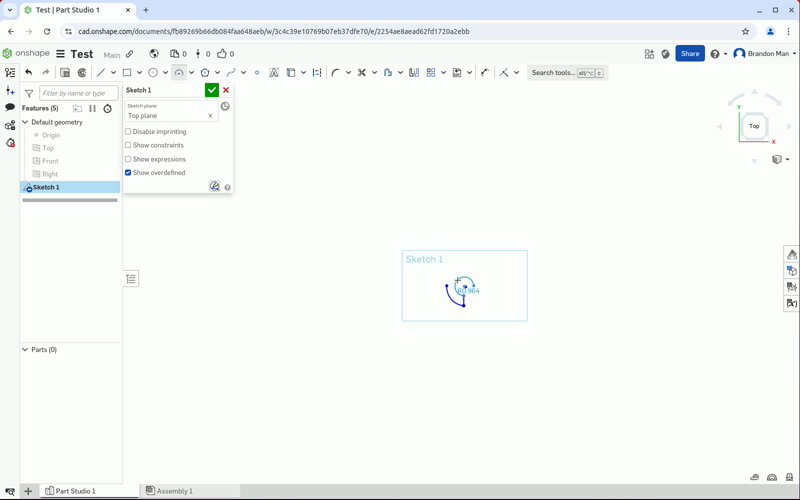
scroll(6)
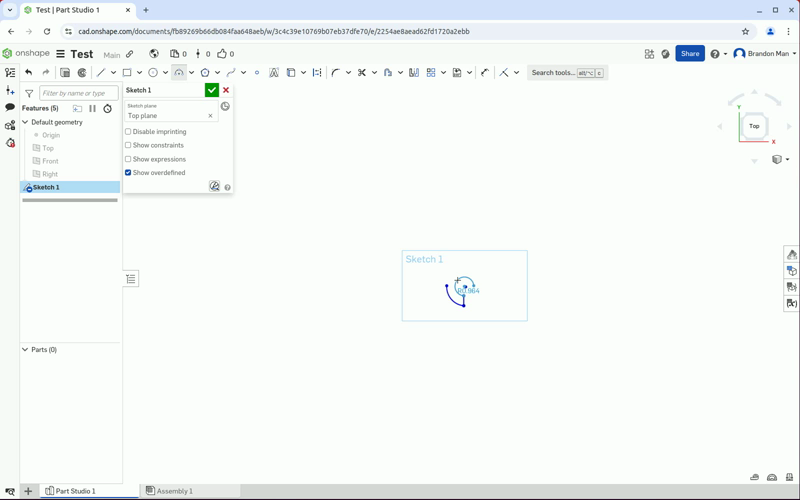
scroll(6)
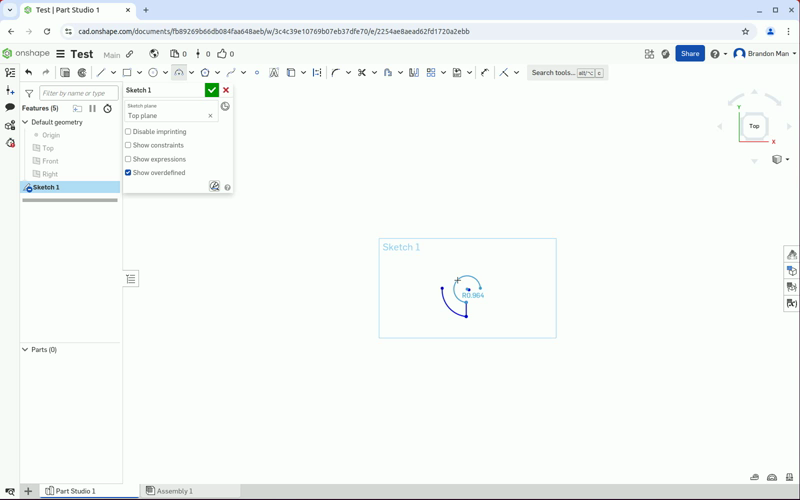
scroll(6)
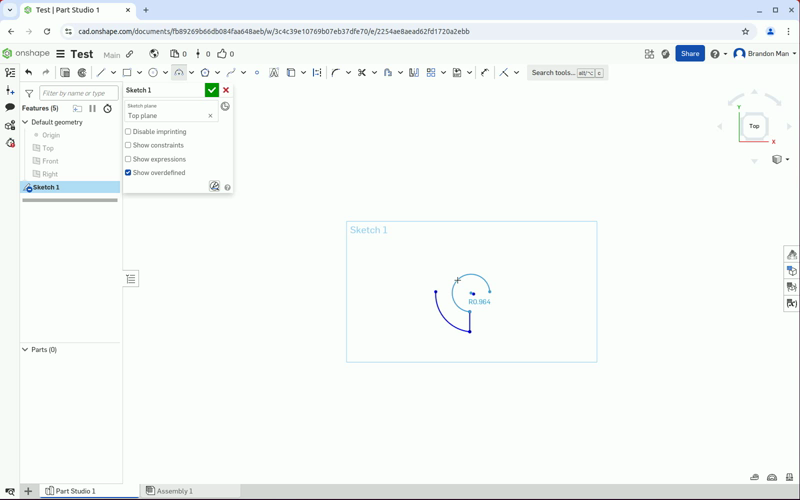
scroll(6)
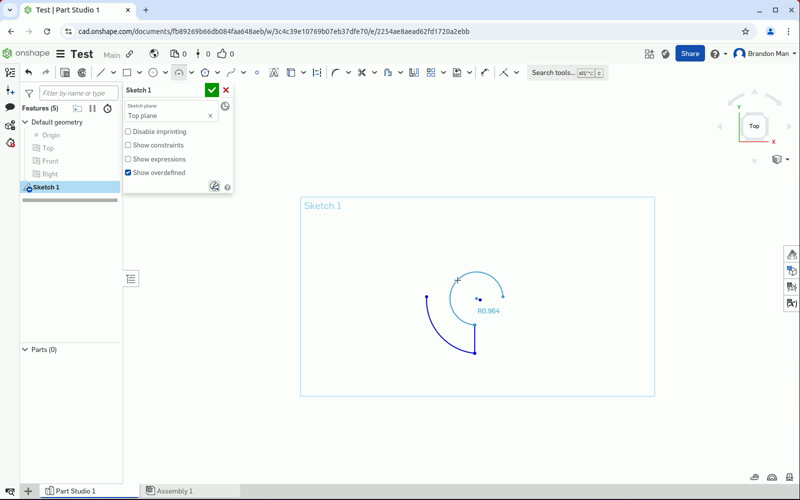
scroll(6)
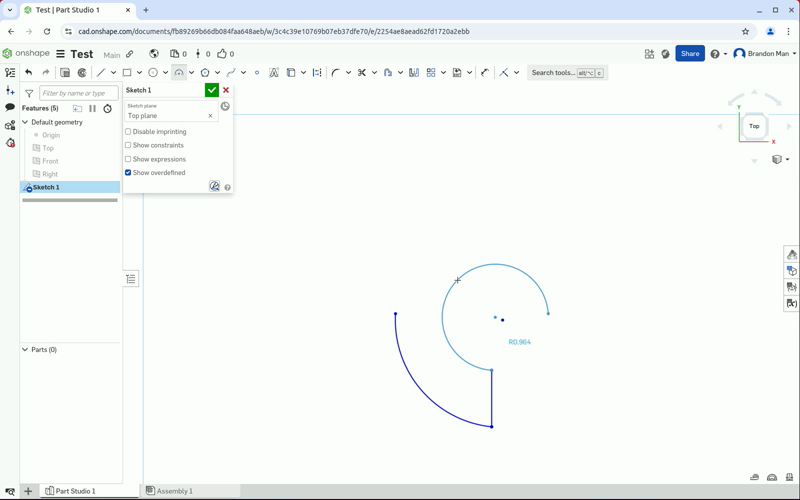
click(457, 279)
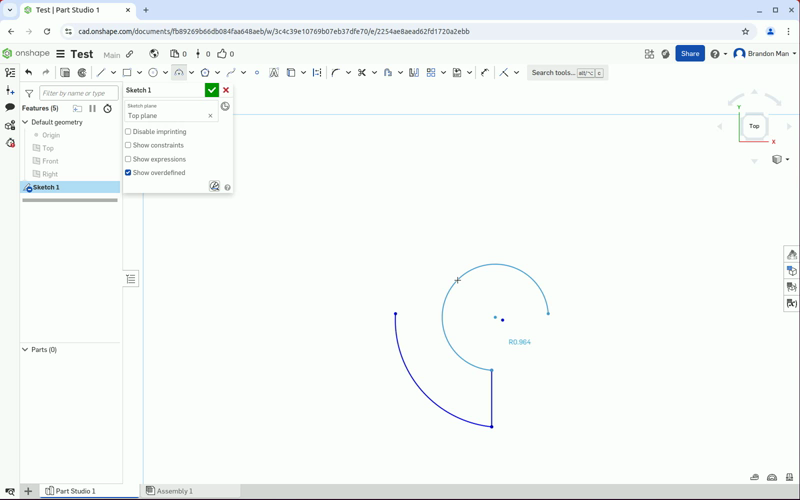
scroll(-6)
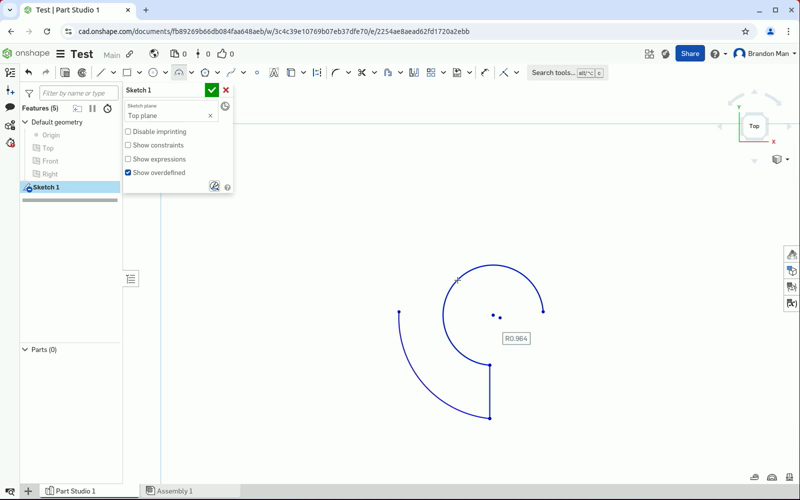
scroll(-6)
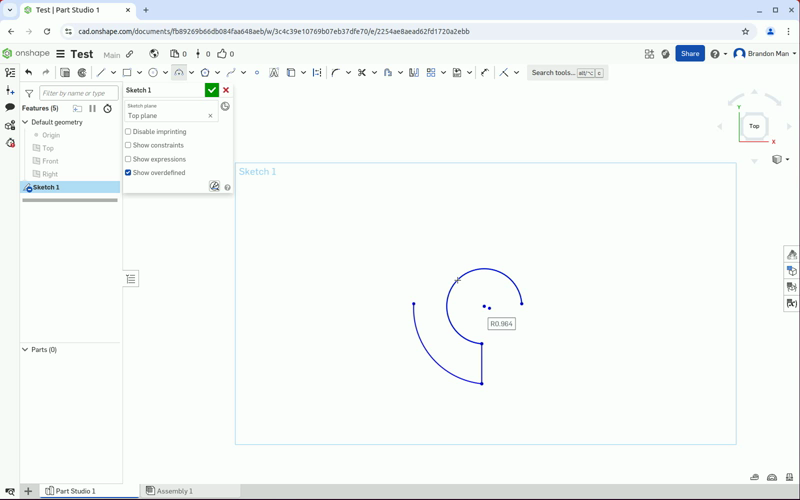
scroll(-6)
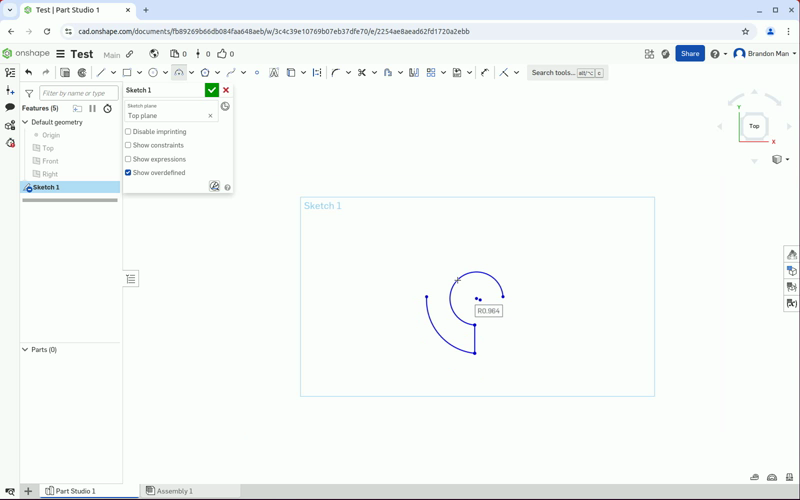
scroll(-6)
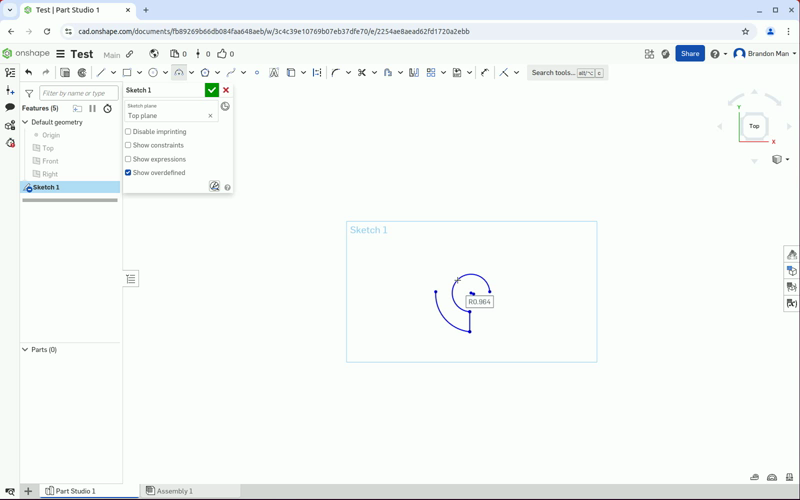
scroll(-6)
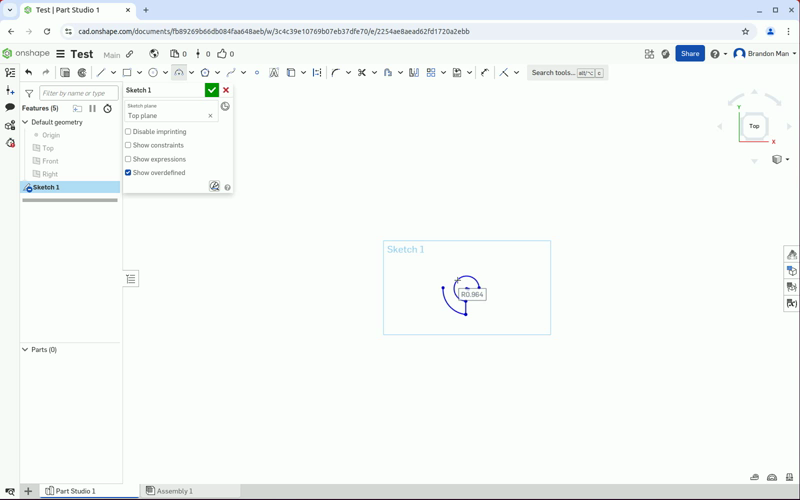
scroll(-6)
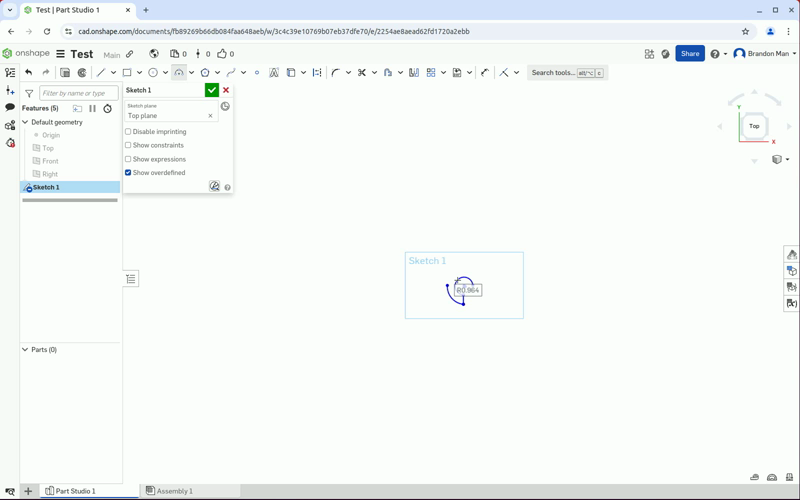
scroll(-6)
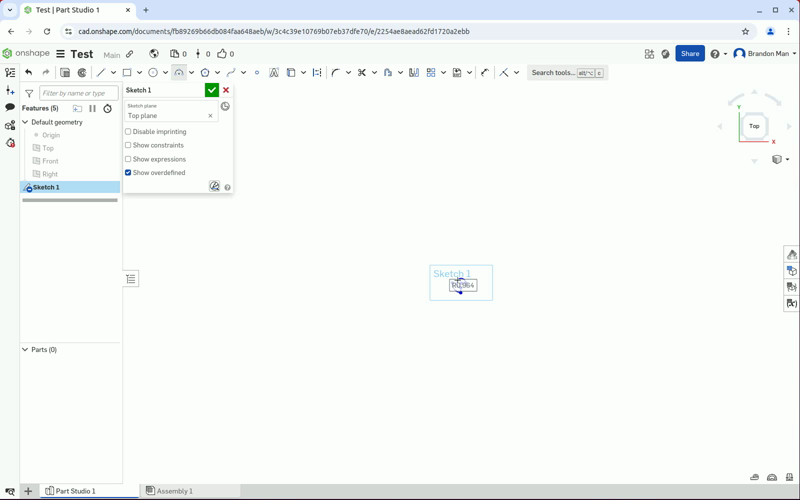
key_up(shift)
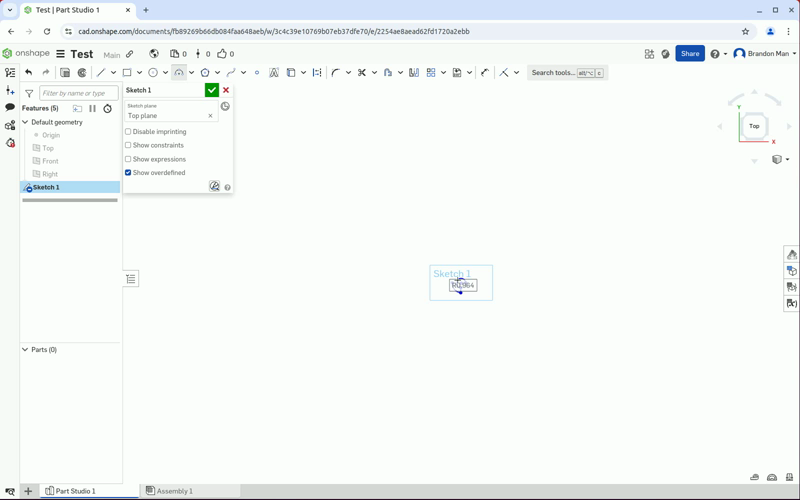
key(esc)
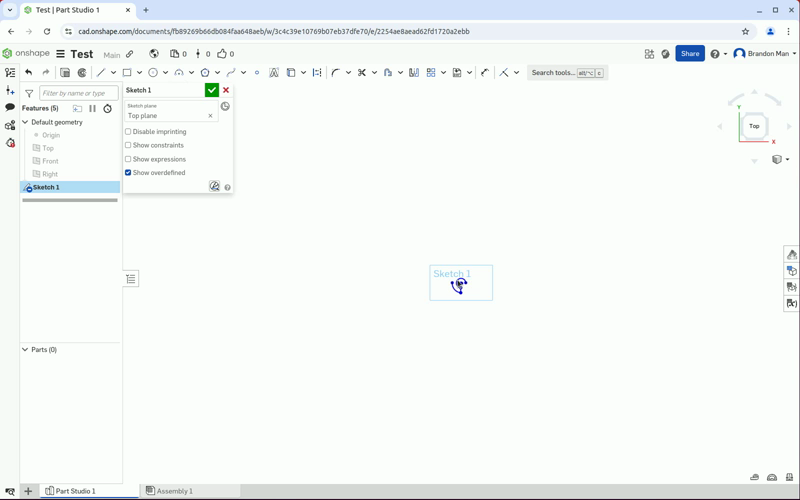
key(l)
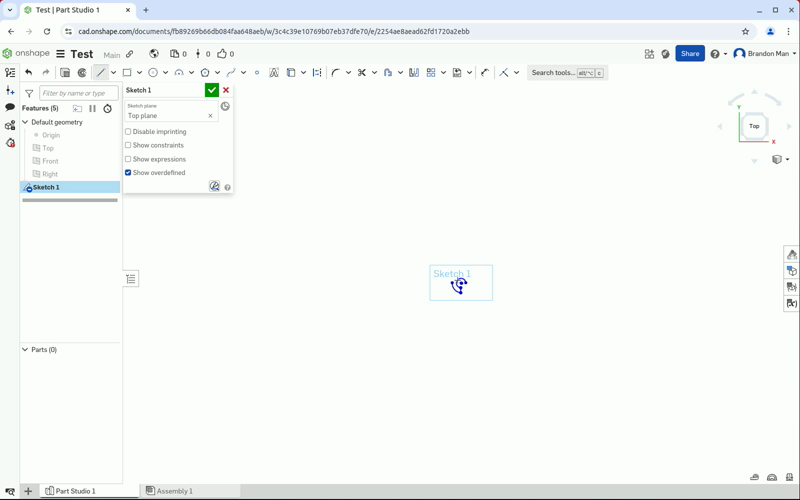
mouse_move(465, 282)
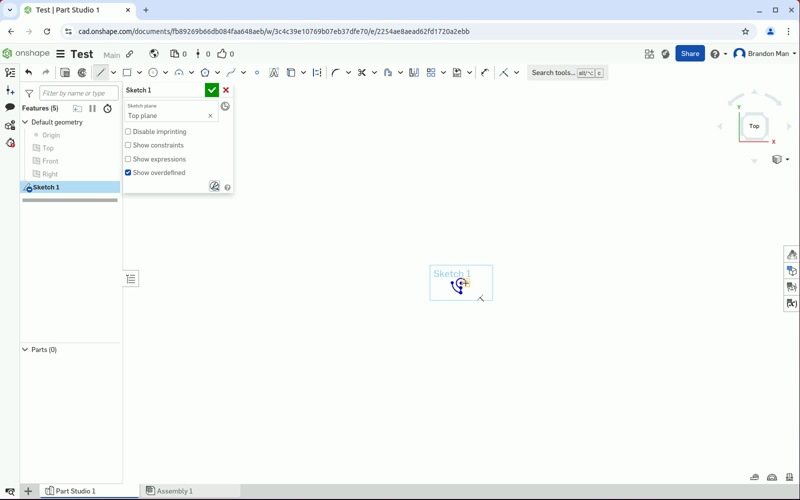
click(465, 282)
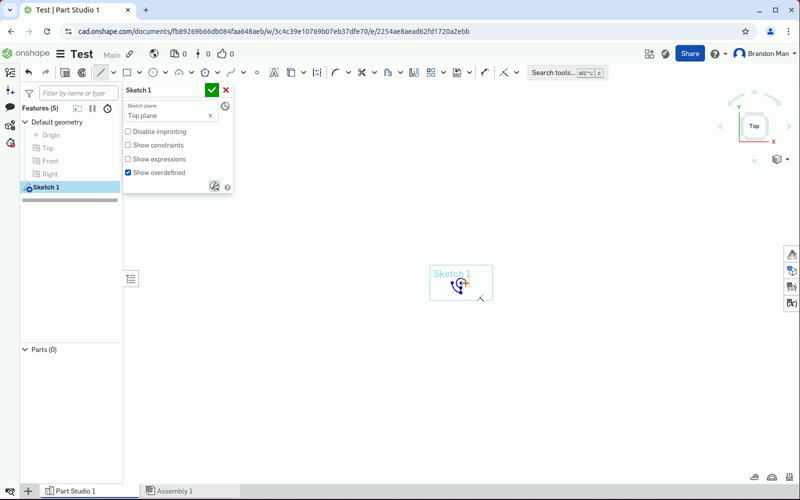
key_down(shift)
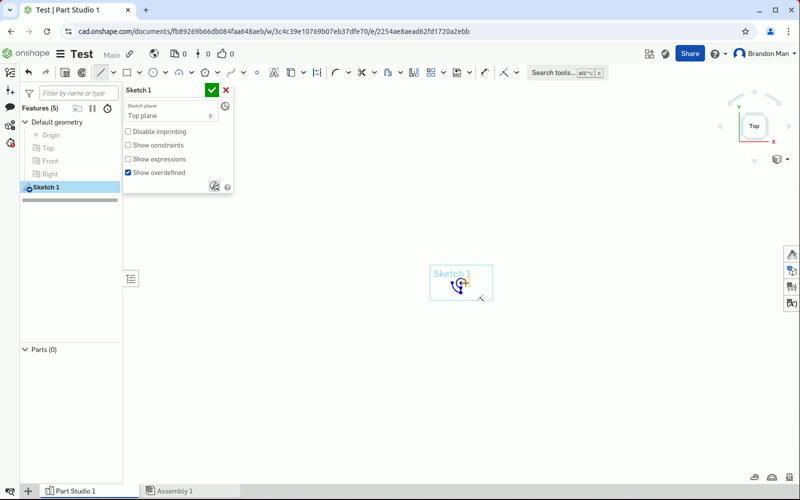
mouse_move(495, 282)
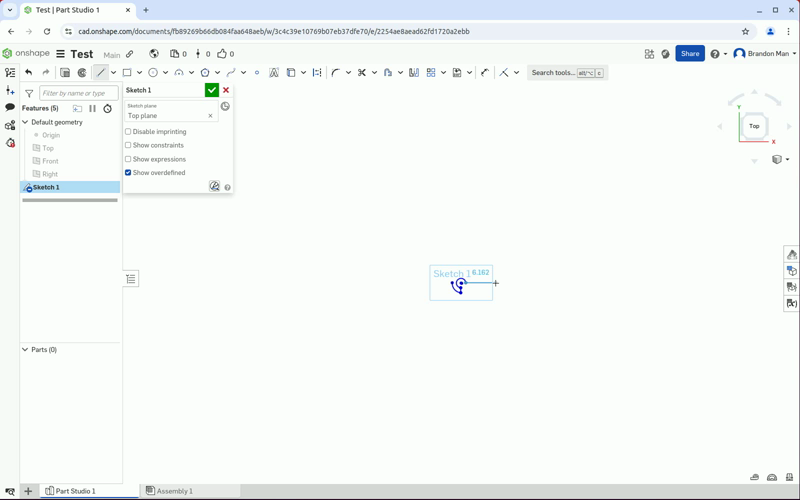
mouse_move(488, 282)
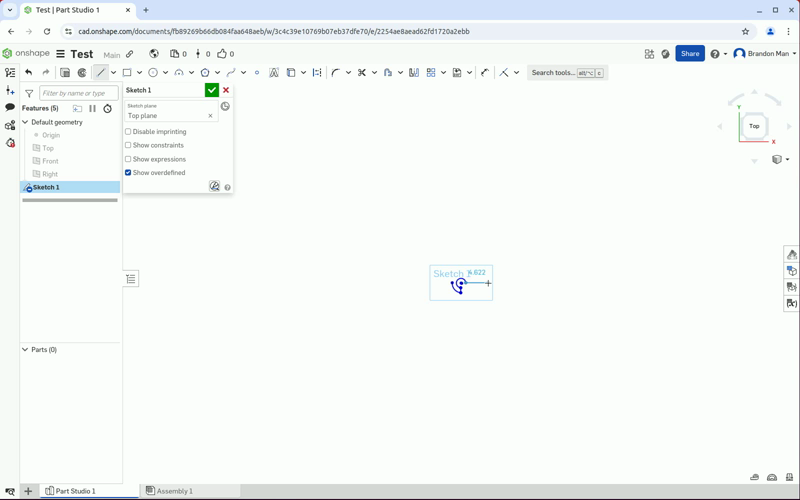
click(488, 282)
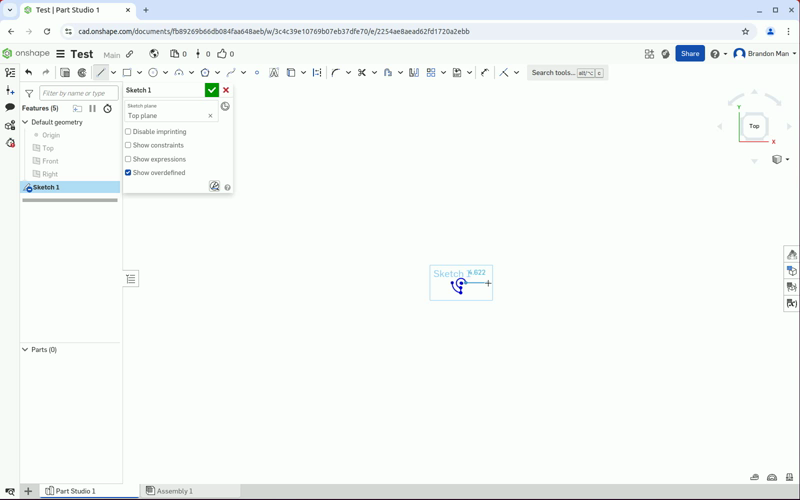
key_up(shift)
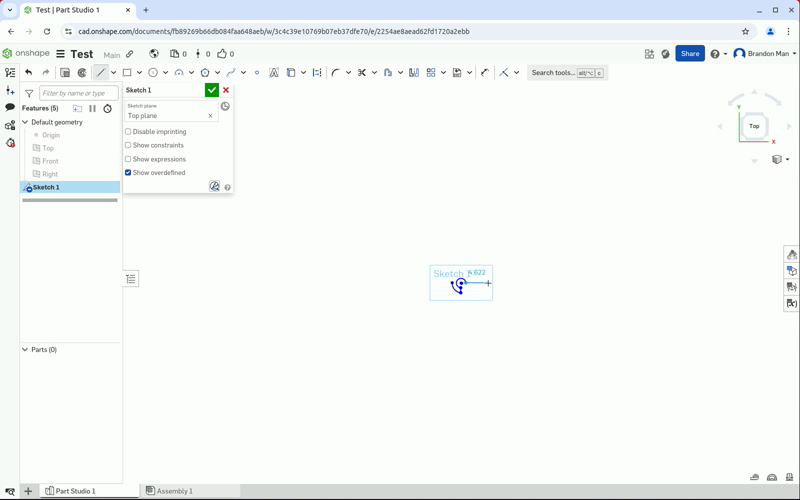
key_down(shift)
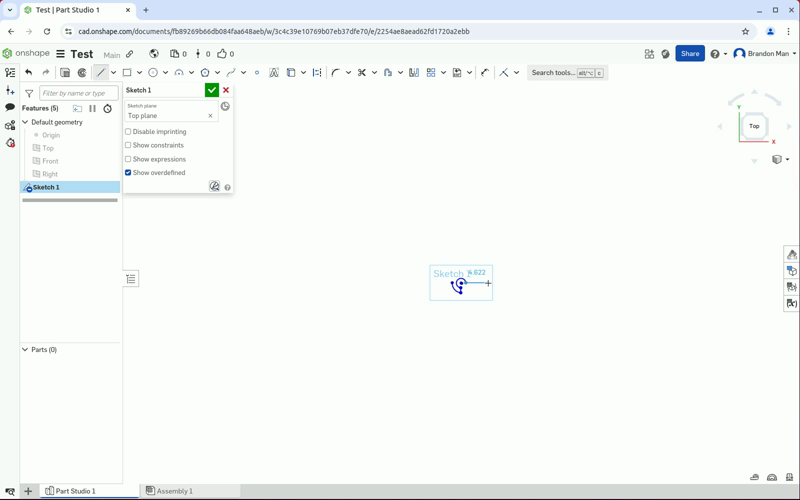
mouse_move(518, 282)
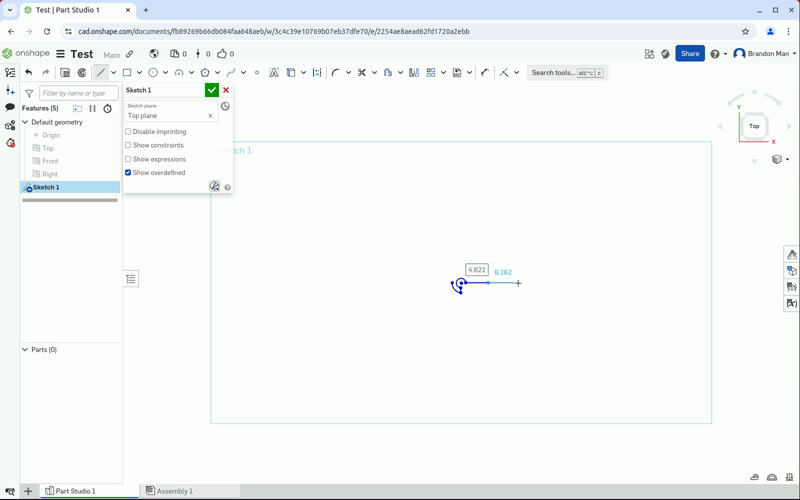
mouse_move(497, 282)
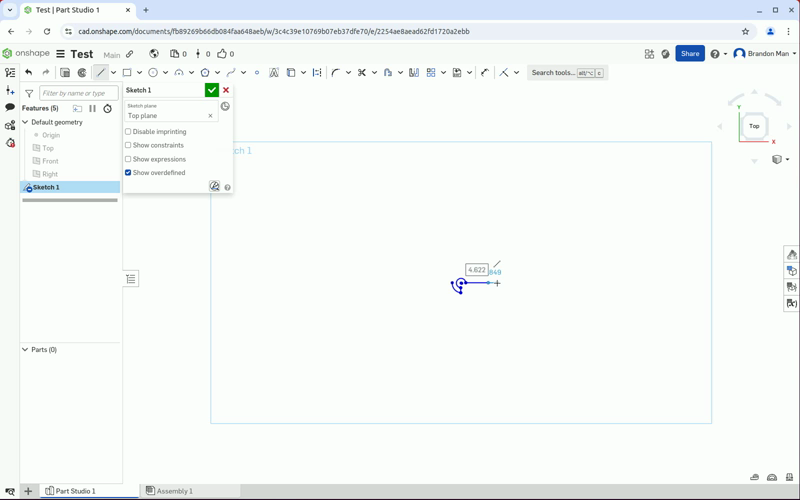
click(497, 282)
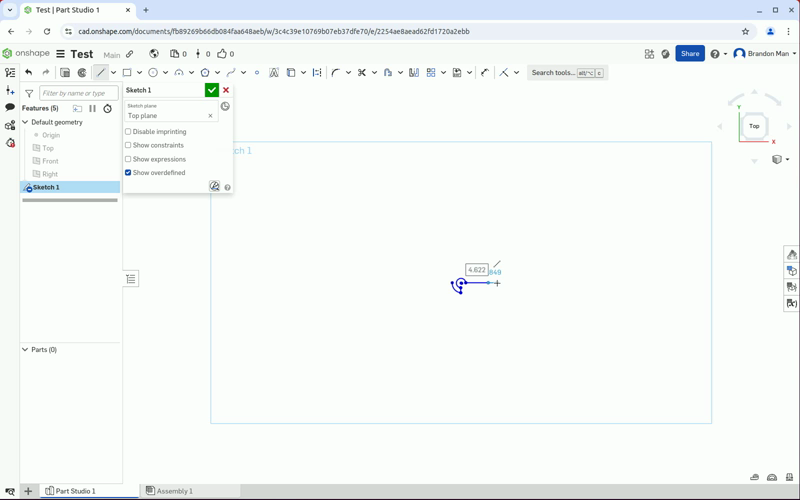
key_up(shift)
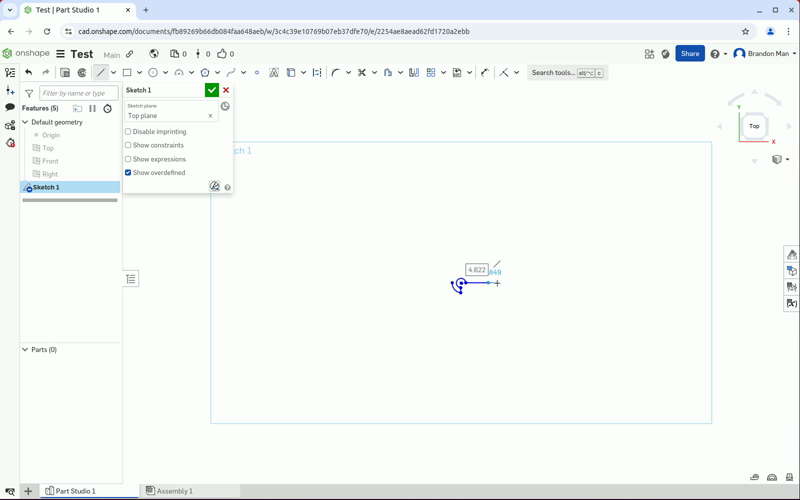
key(esc)
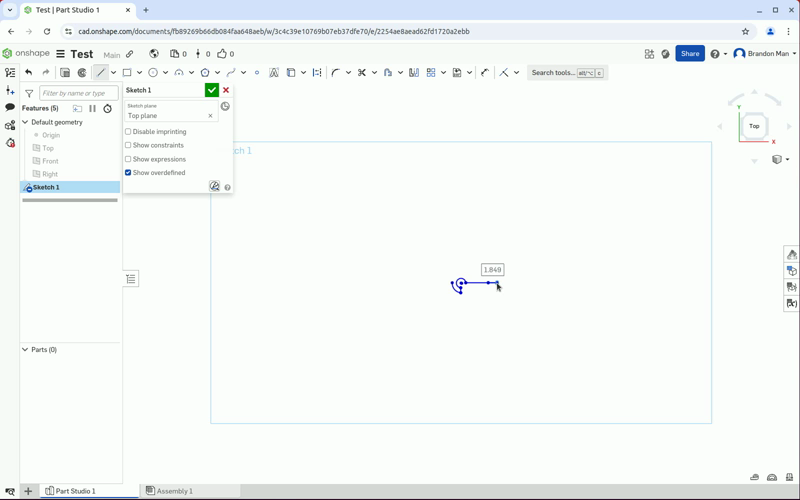
key(a)
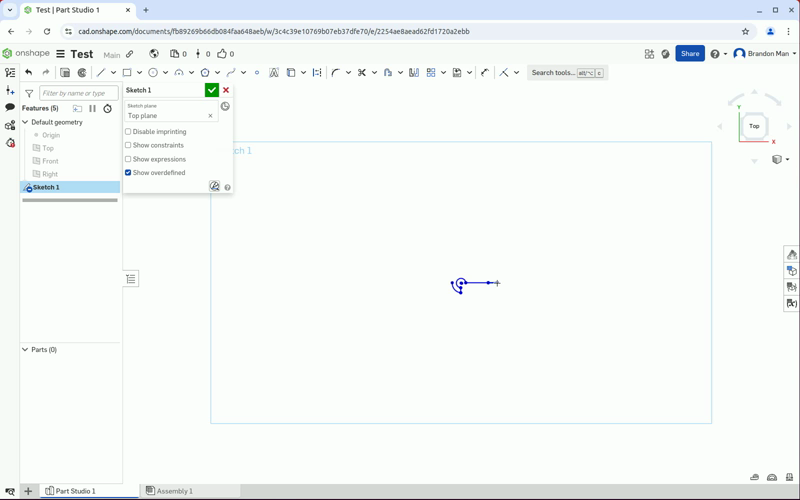
mouse_move(497, 282)
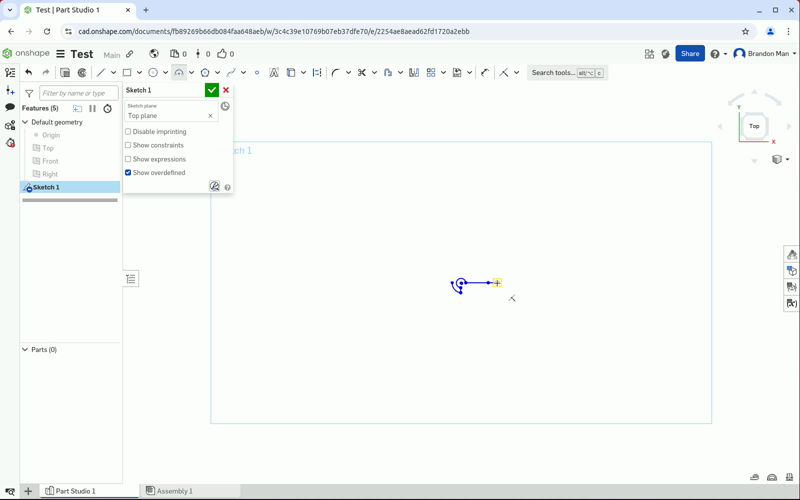
click(497, 282)
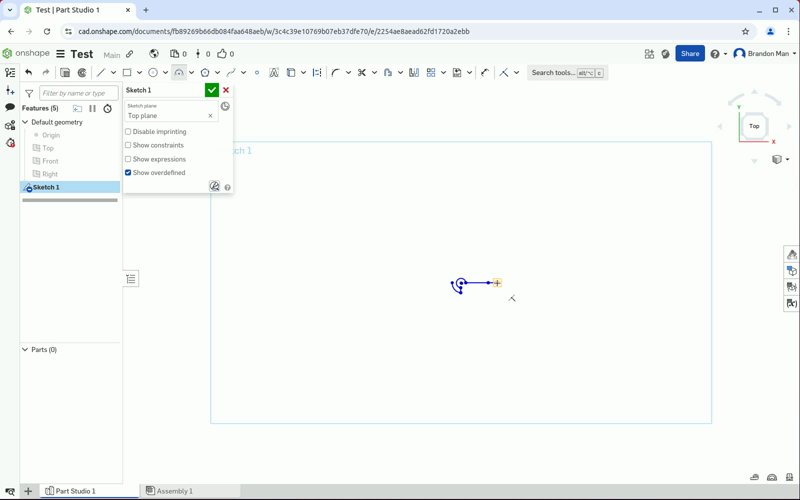
key_down(shift)
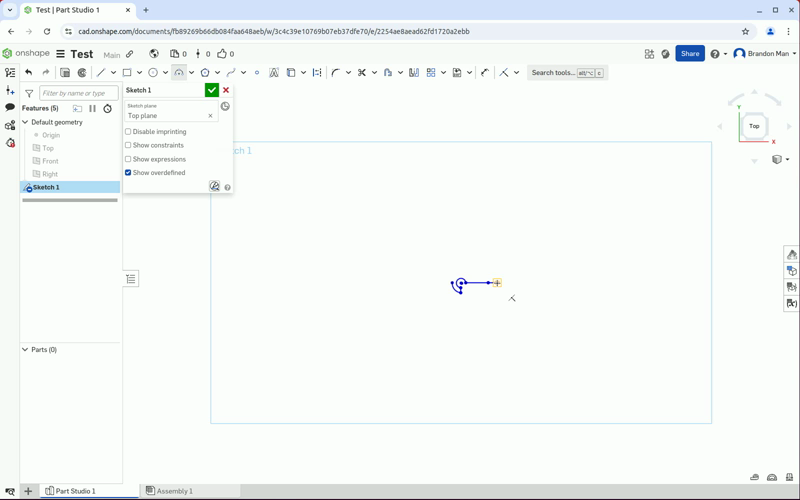
mouse_move(502, 287)
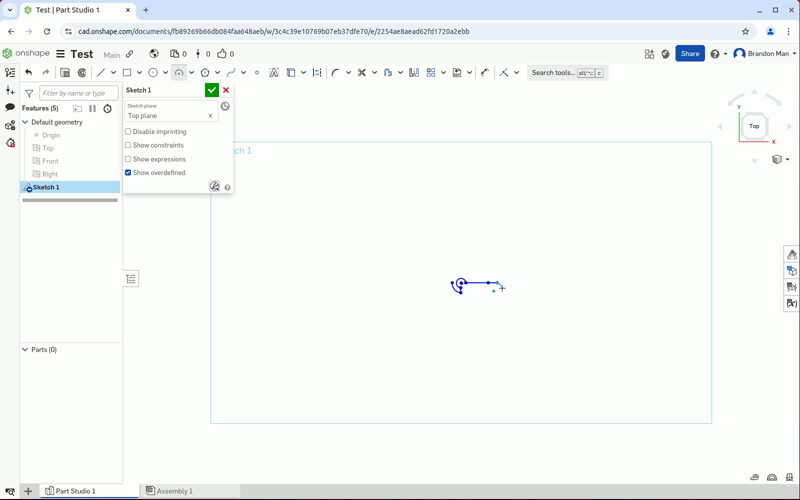
scroll(6)
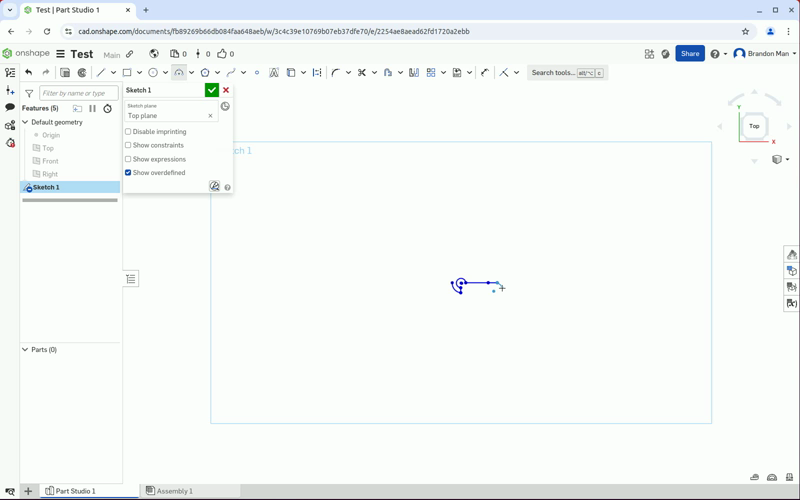
scroll(6)
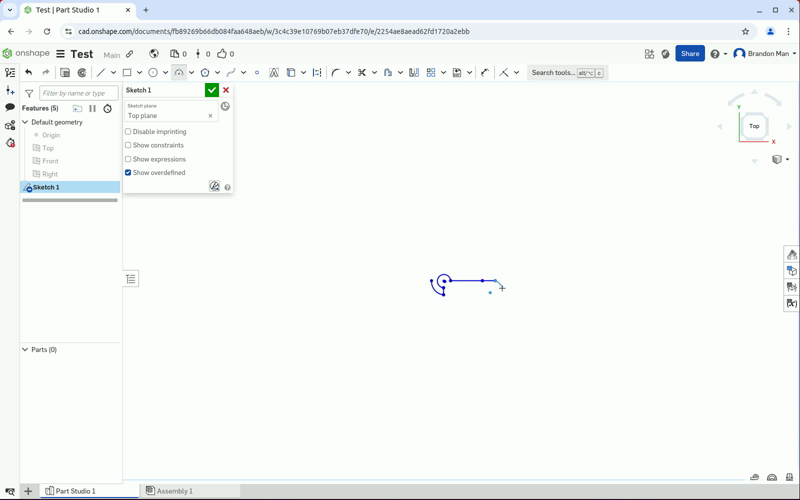
scroll(6)
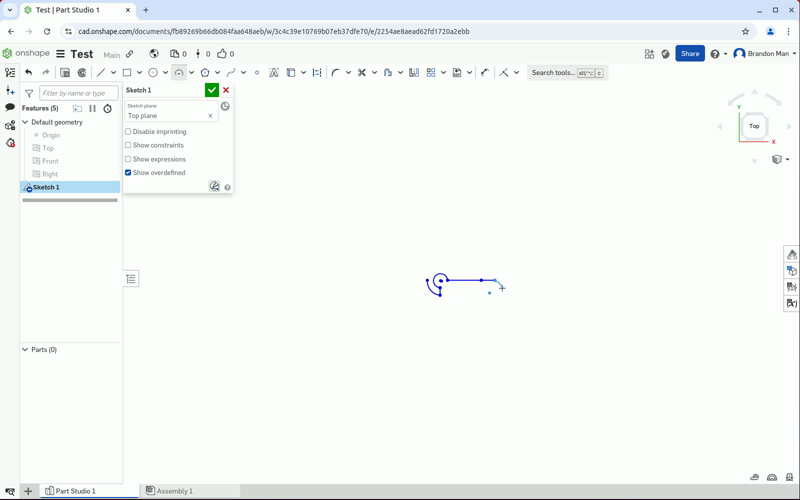
scroll(6)
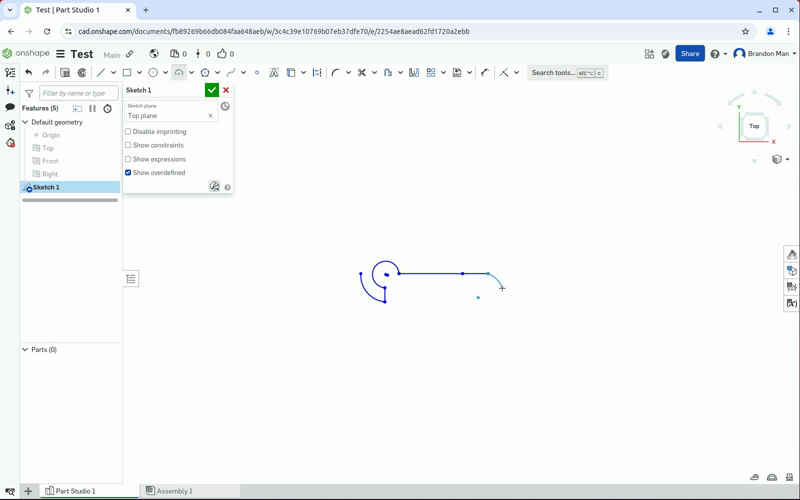
scroll(6)
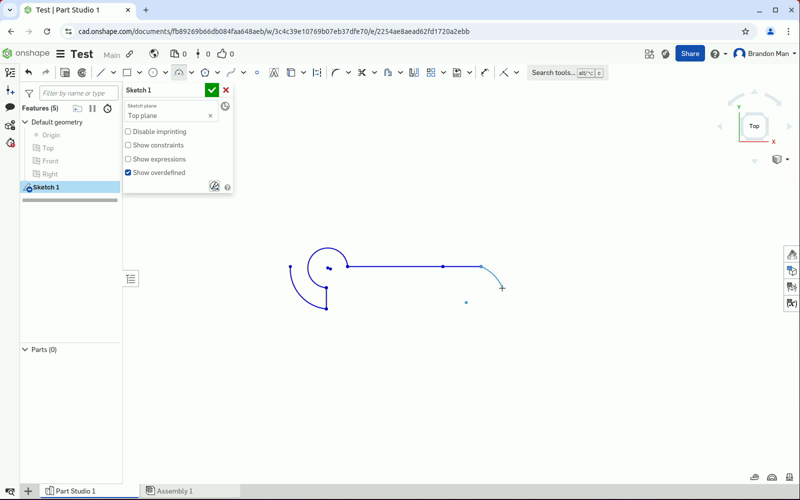
scroll(6)
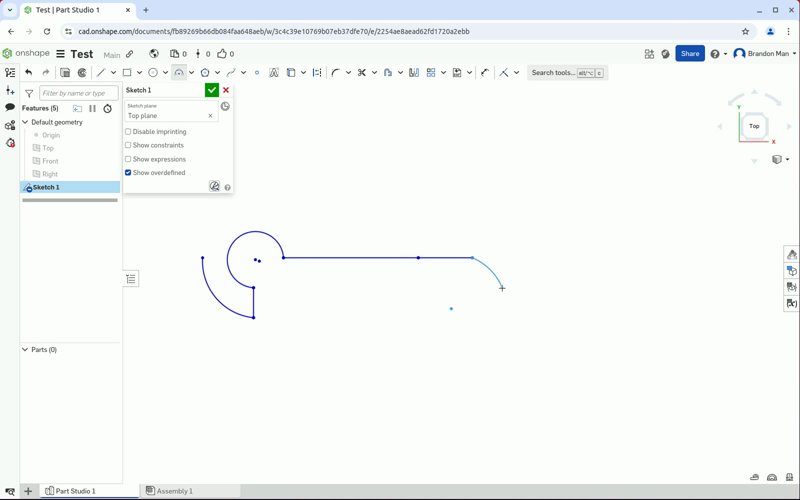
scroll(6)
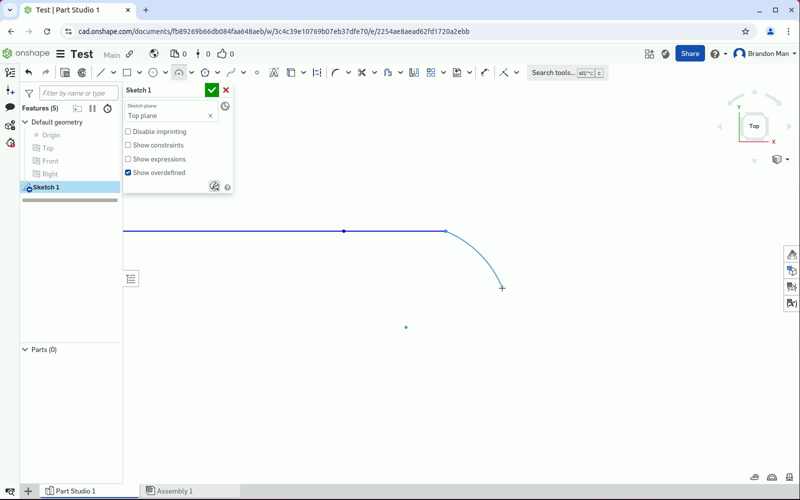
click(502, 287)
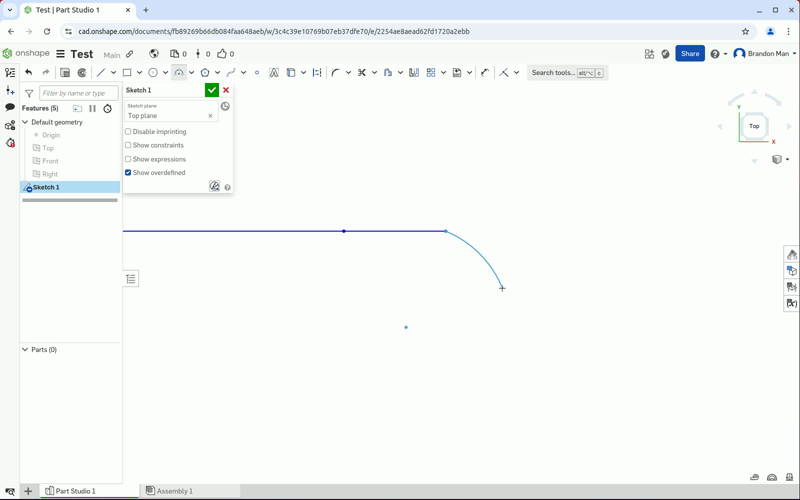
scroll(-6)
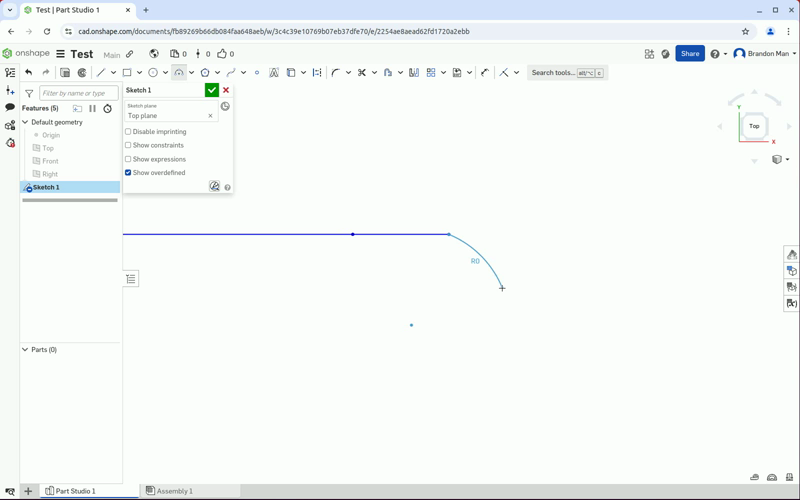
scroll(-6)
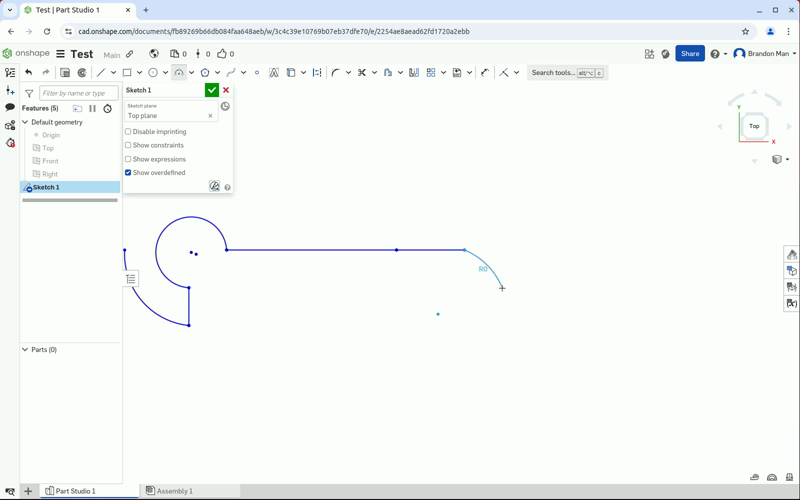
scroll(-6)
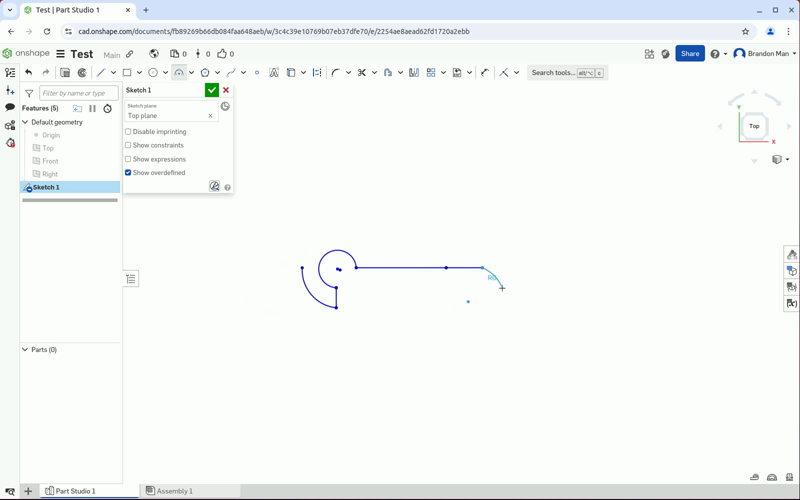
scroll(-6)
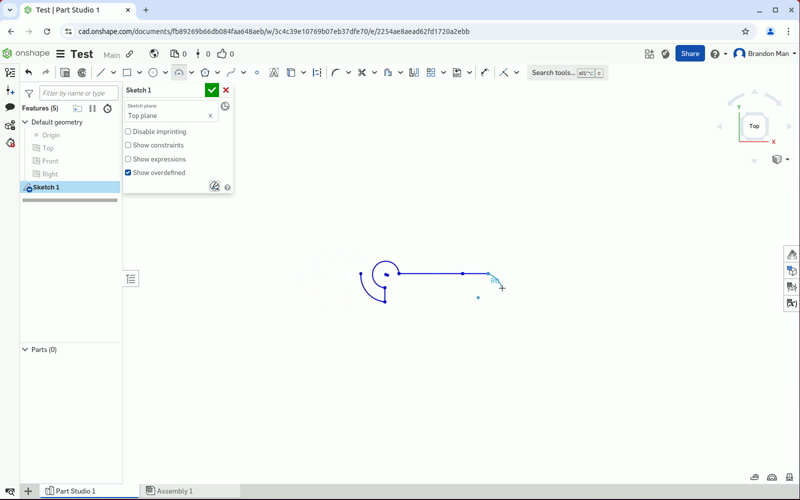
scroll(-6)
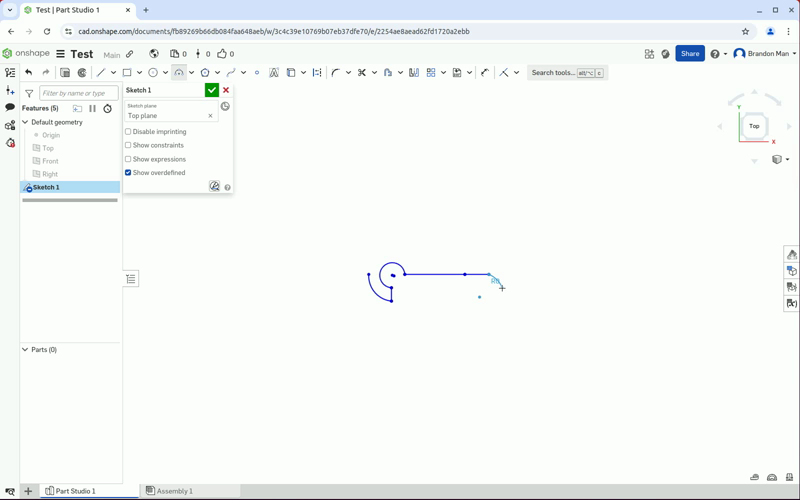
scroll(-6)
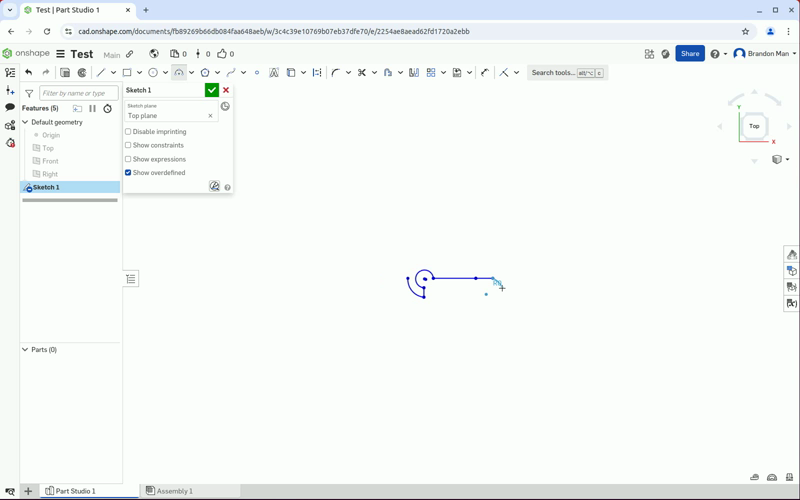
scroll(-6)
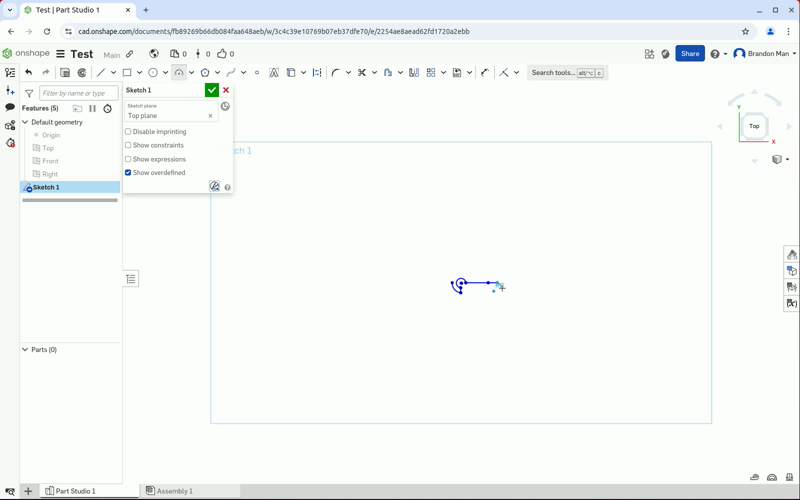
mouse_move(505, 279)
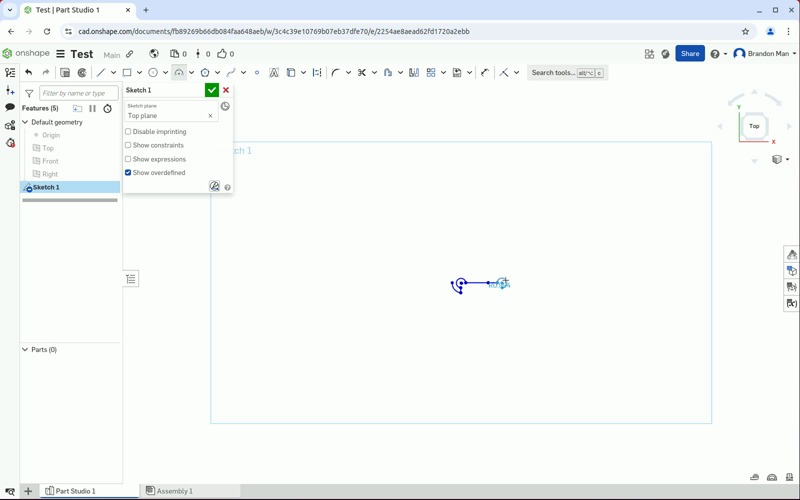
scroll(6)
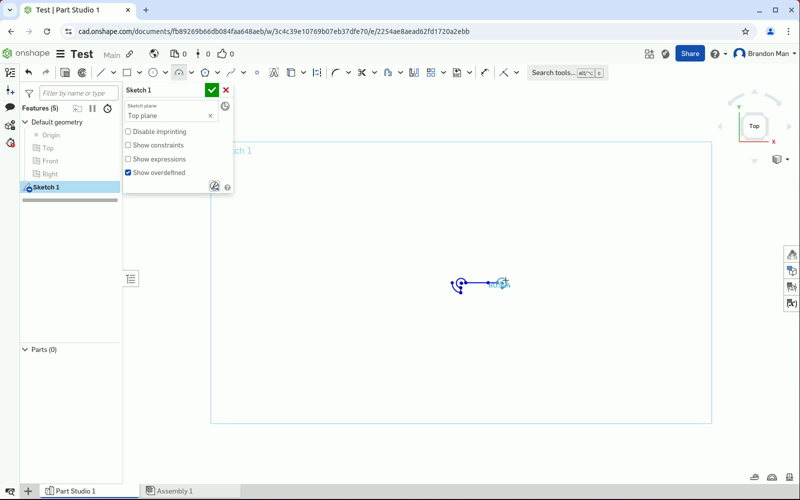
scroll(6)
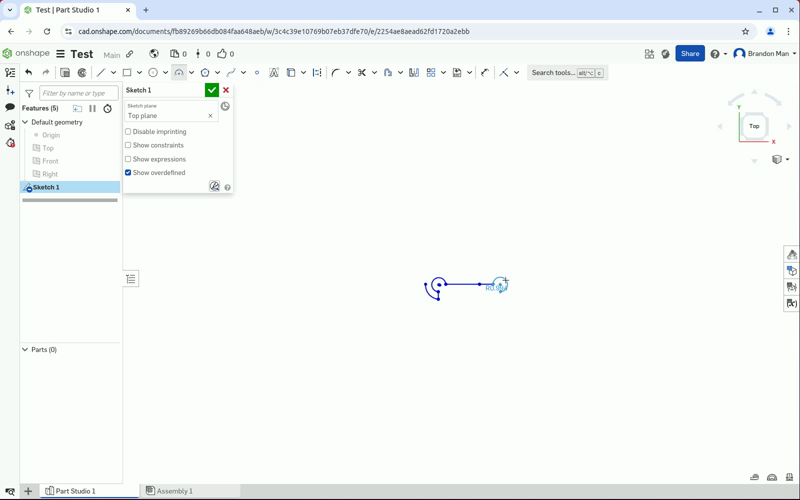
scroll(6)
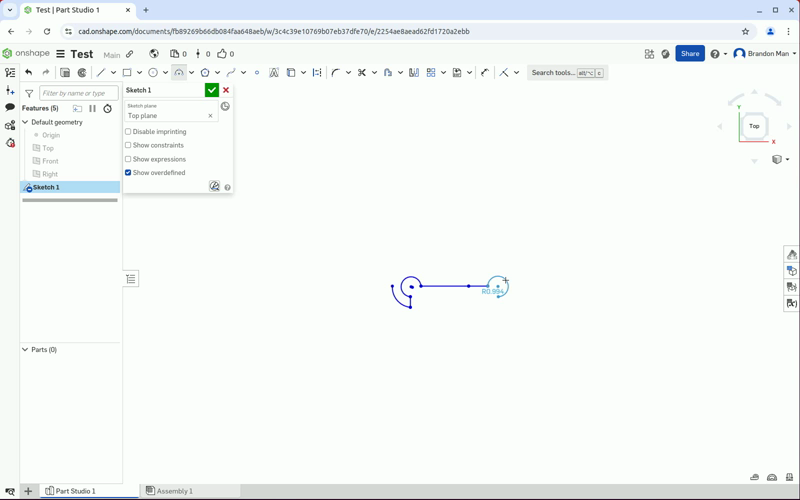
scroll(6)
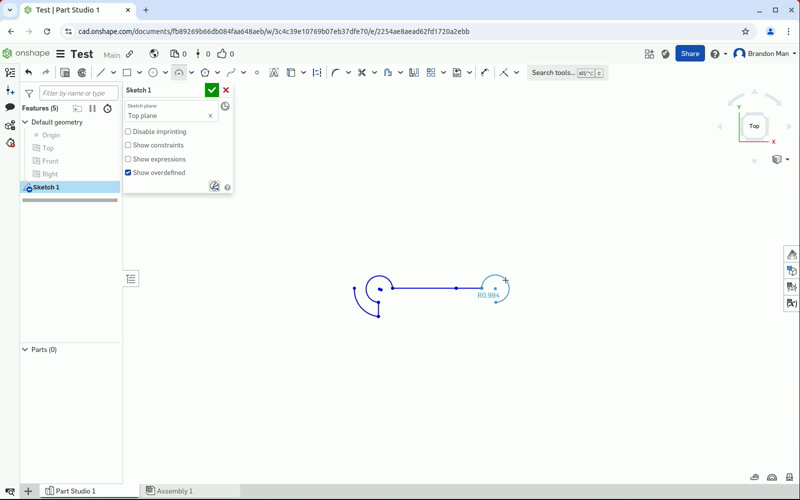
scroll(6)
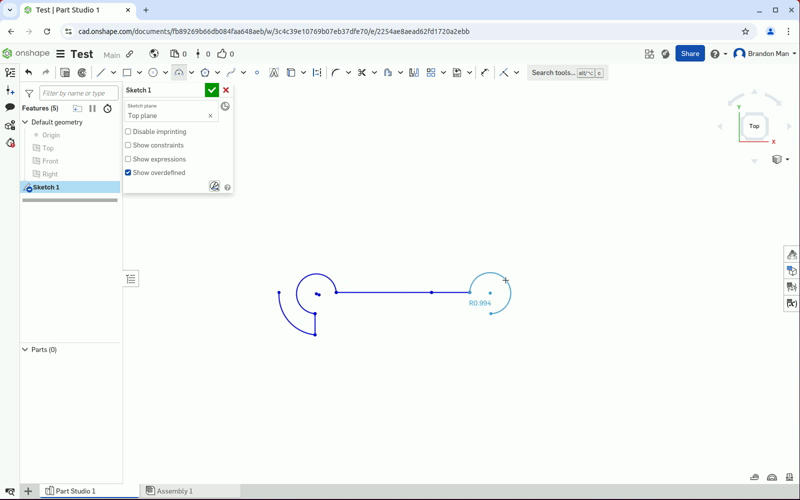
scroll(6)
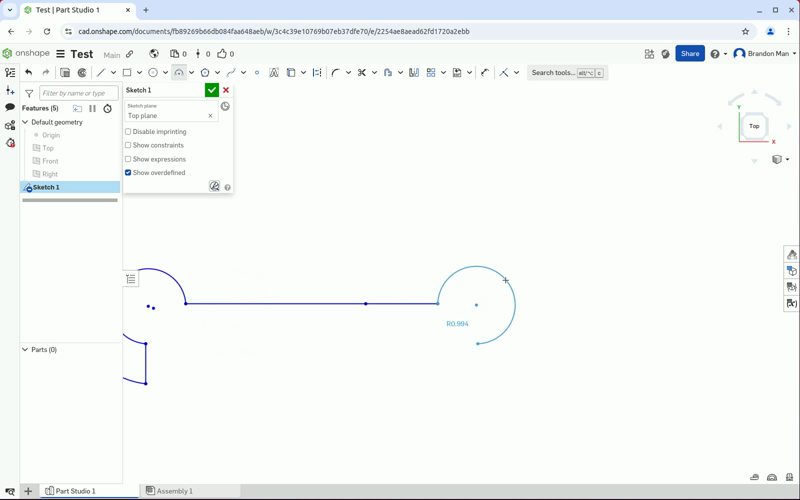
scroll(6)
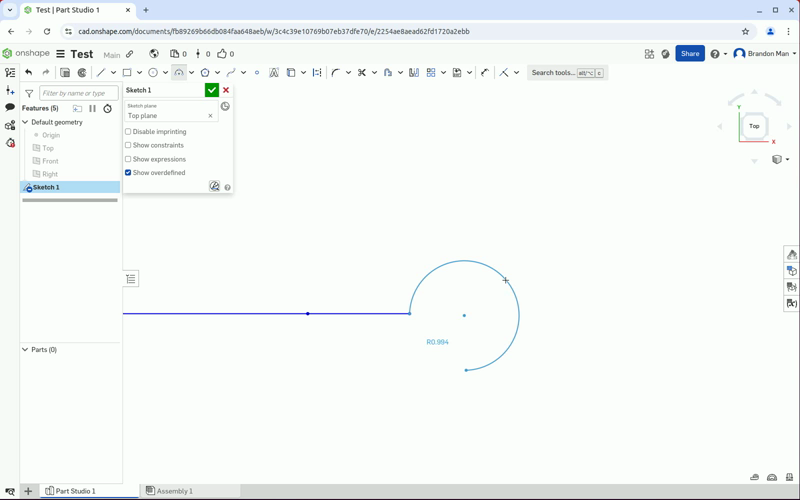
click(505, 279)
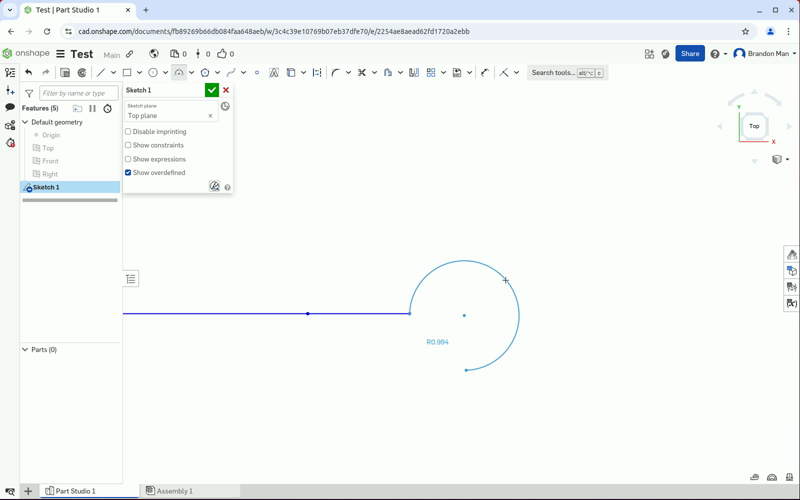
scroll(-6)
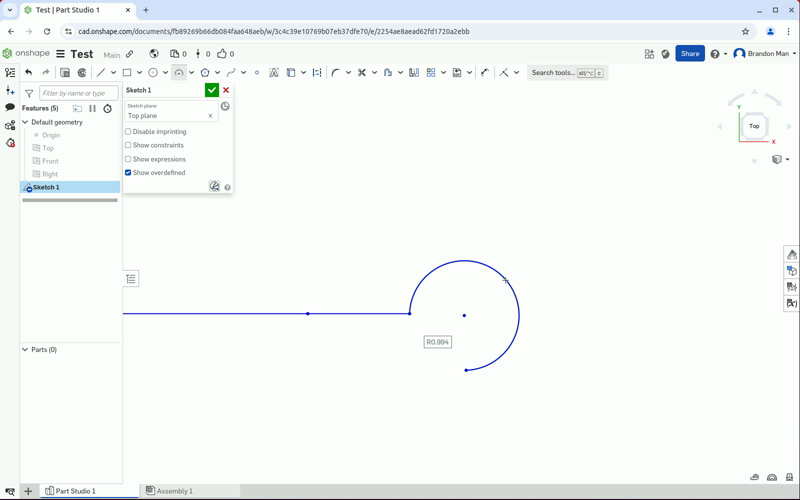
scroll(-6)
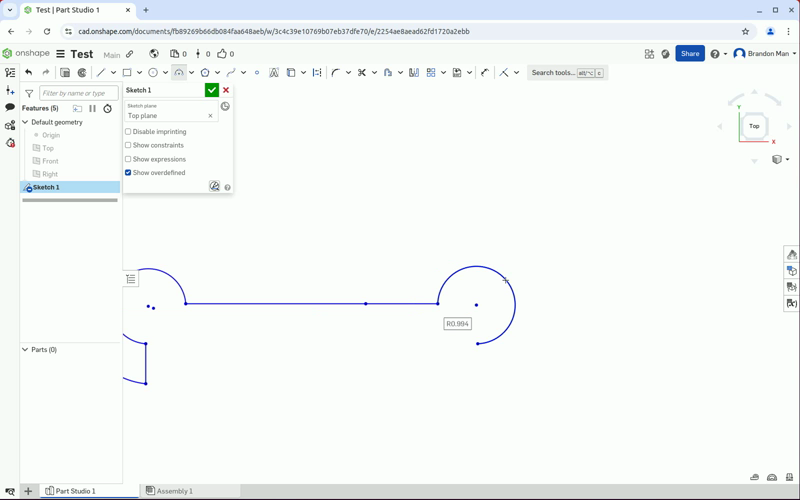
scroll(-6)
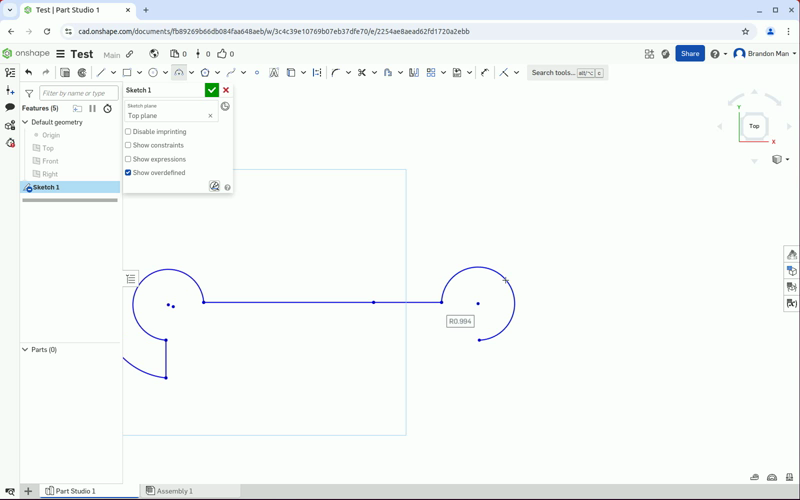
scroll(-6)
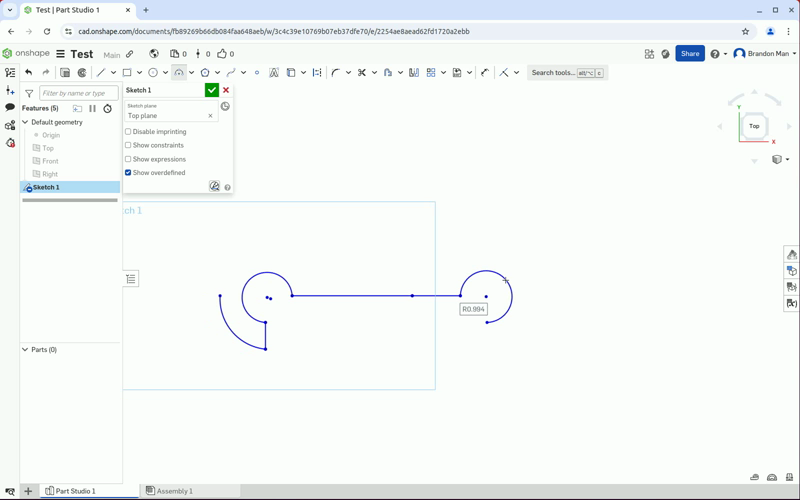
scroll(-6)
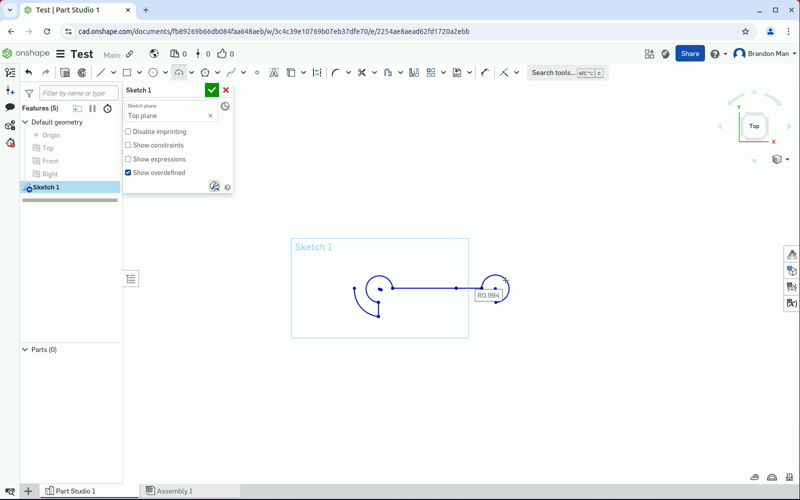
scroll(-6)
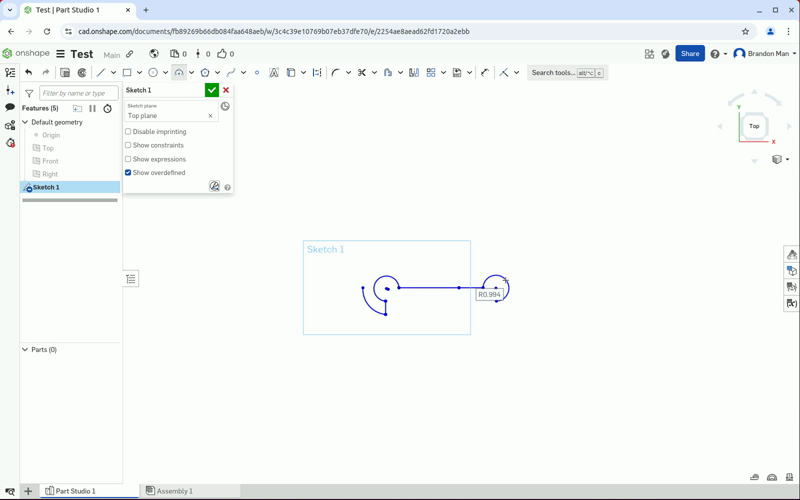
scroll(-6)
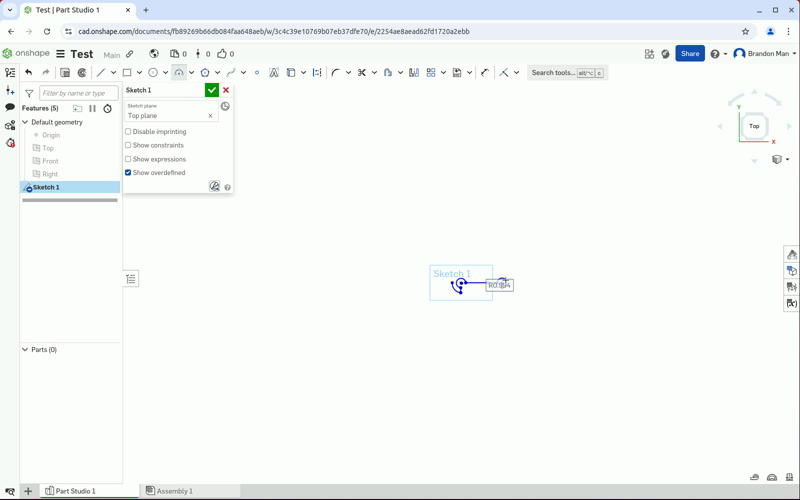
key_up(shift)
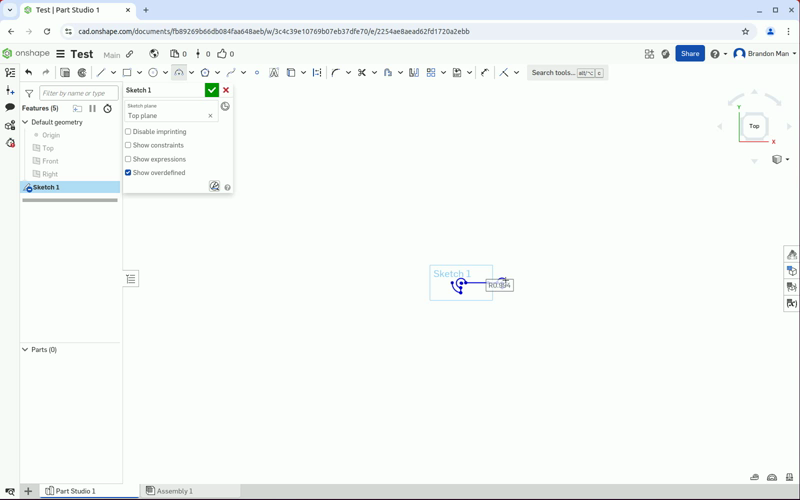
key(esc)
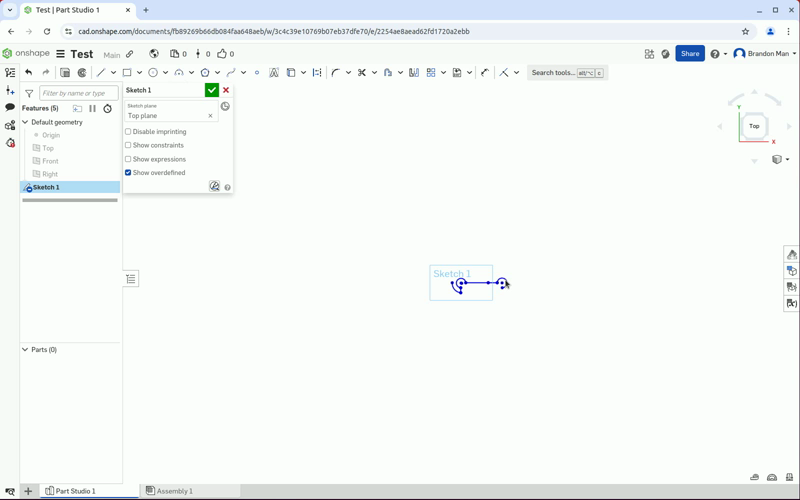
key(l)
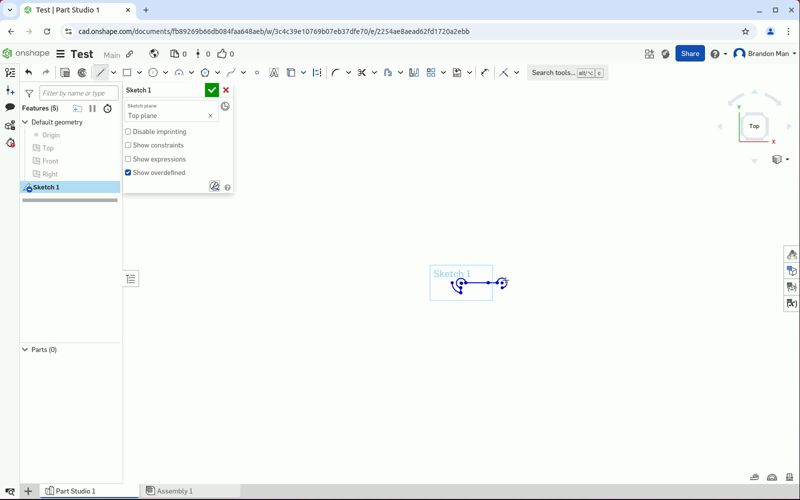
mouse_move(502, 287)
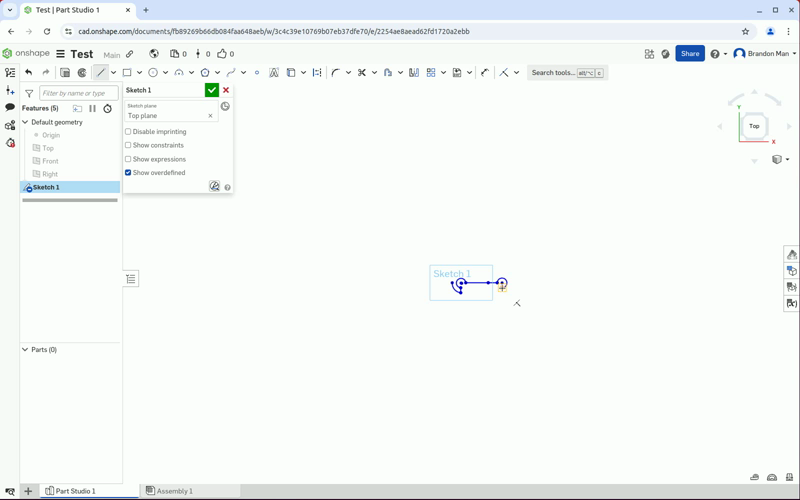
click(502, 287)
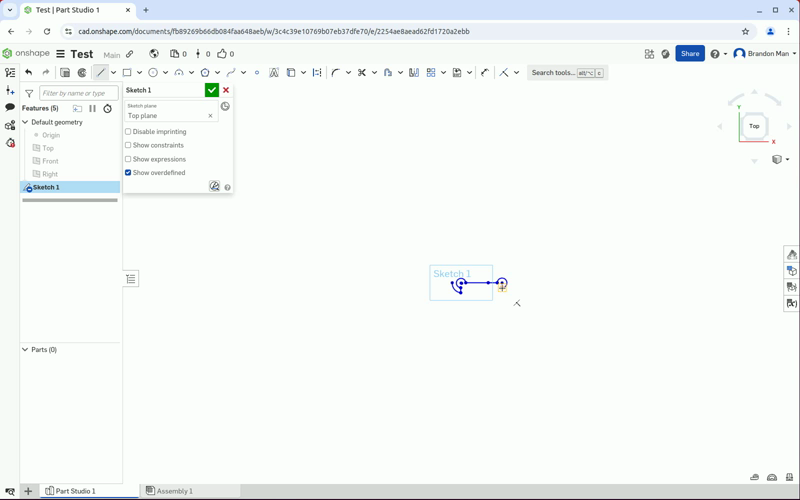
key_down(shift)
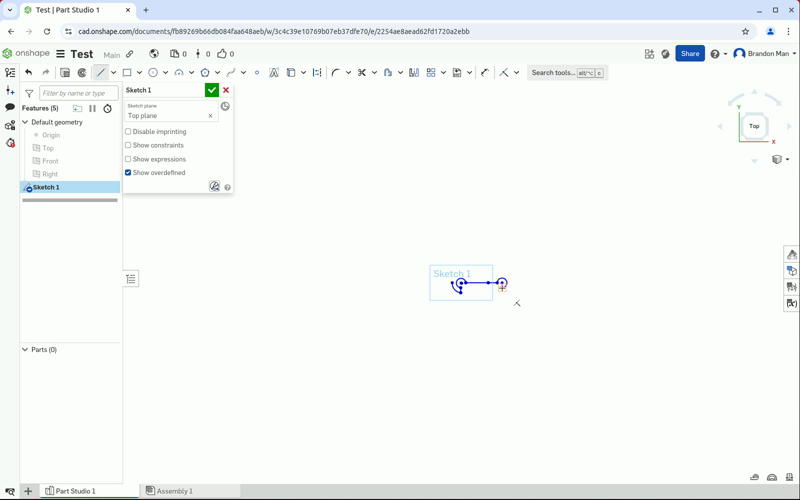
mouse_move(532, 287)
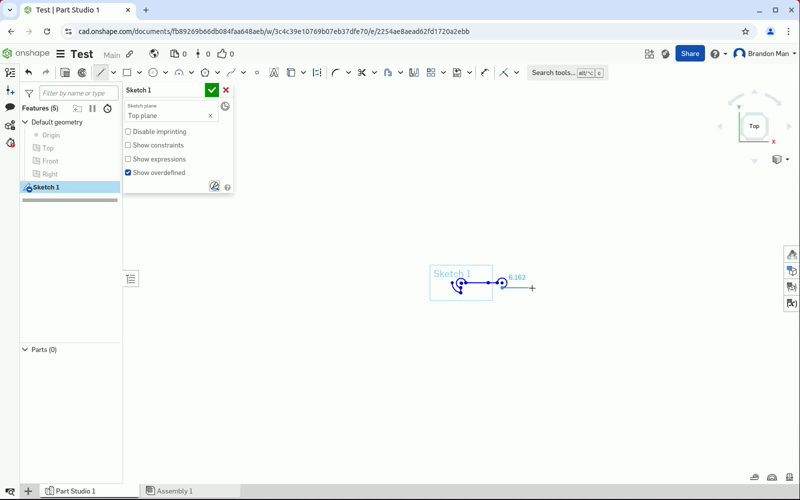
mouse_move(502, 292)
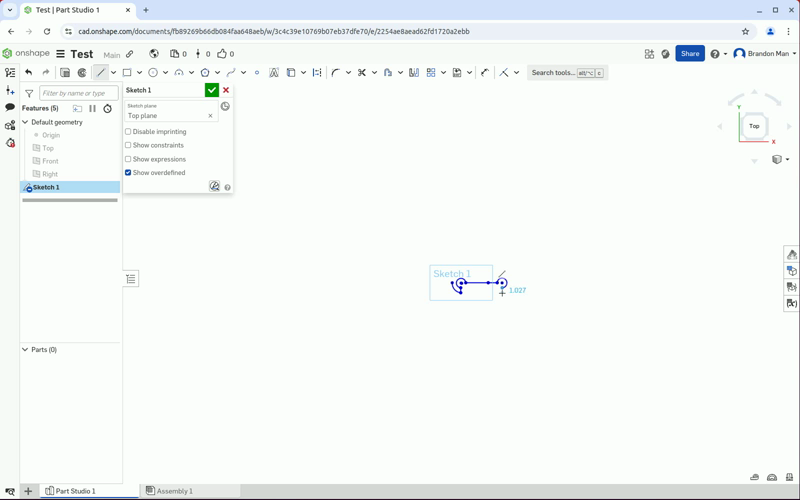
scroll(6)
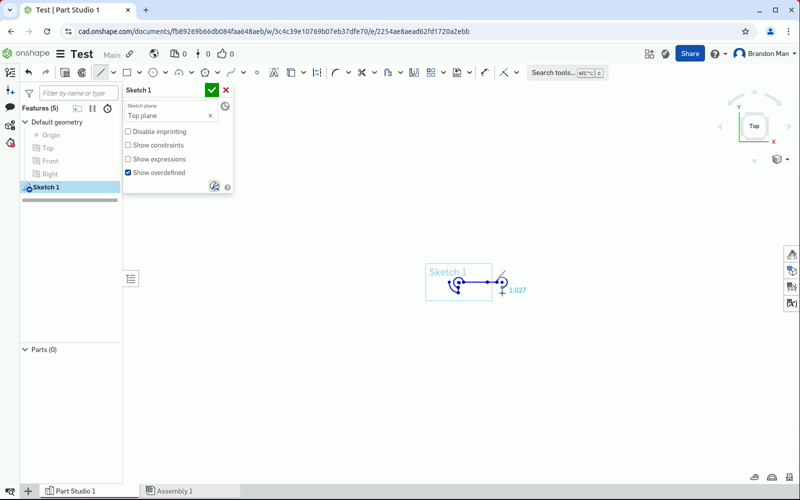
scroll(6)
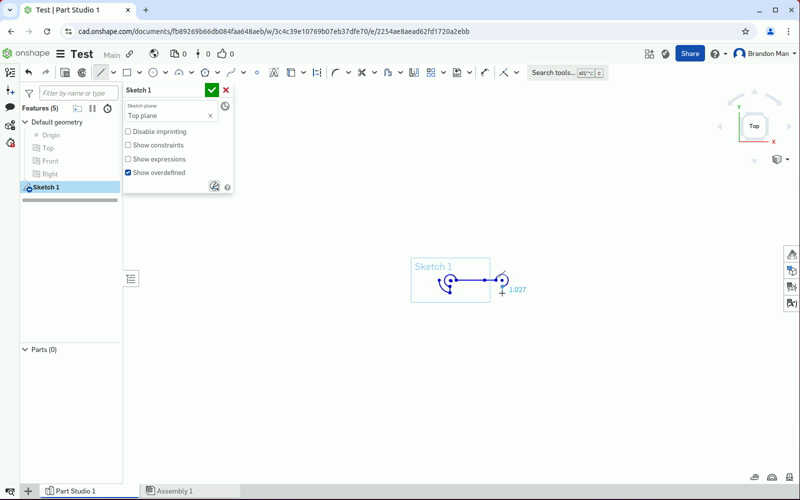
scroll(6)
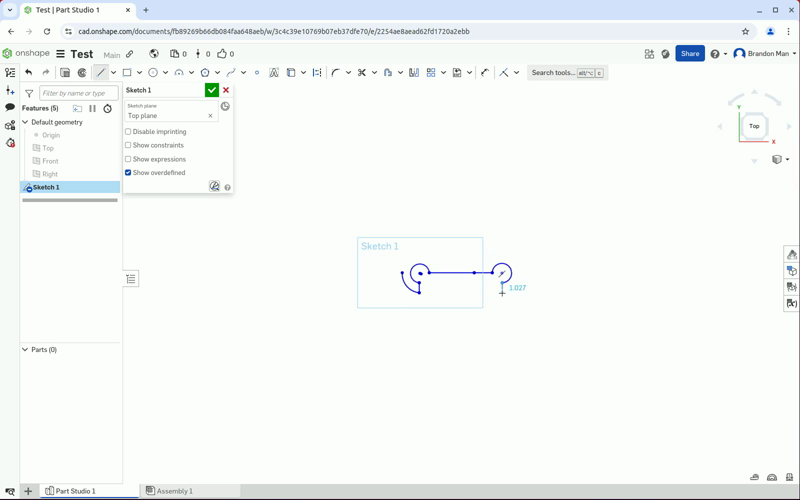
scroll(6)
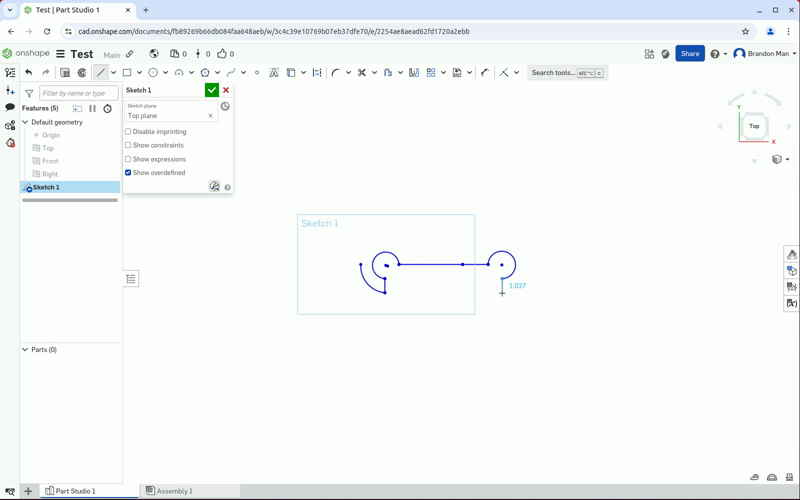
scroll(6)
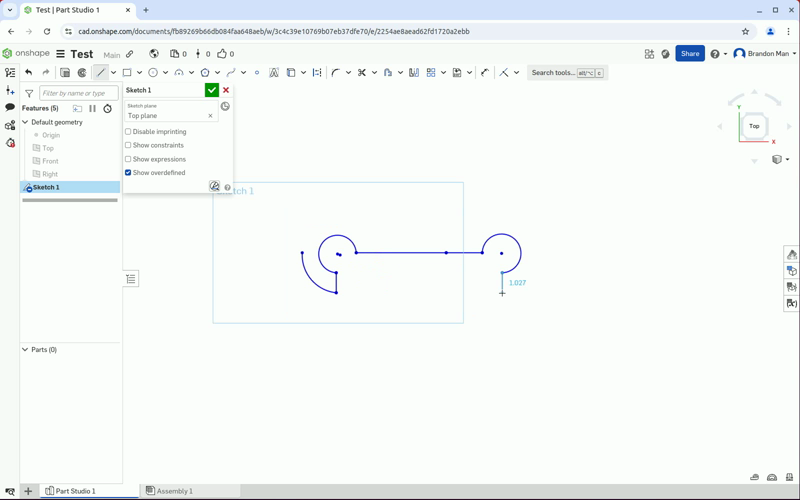
scroll(6)
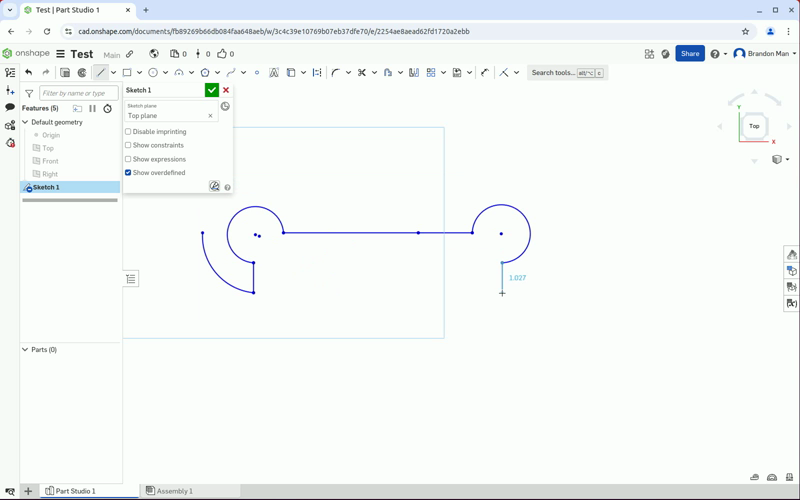
scroll(6)
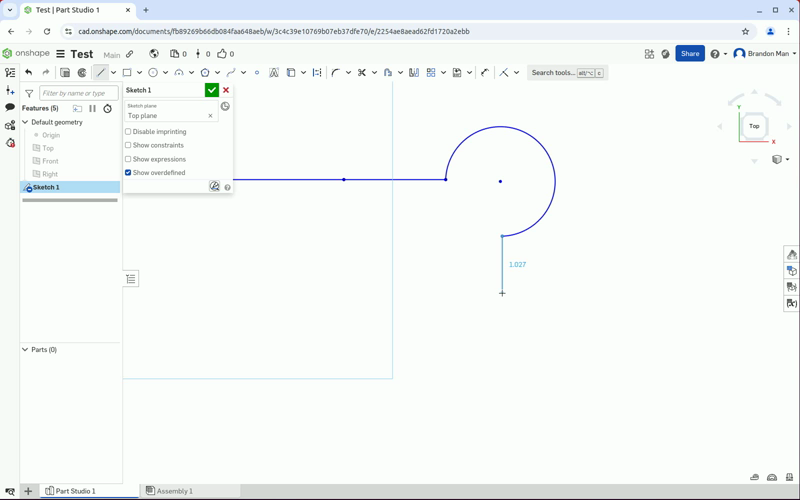
click(502, 292)
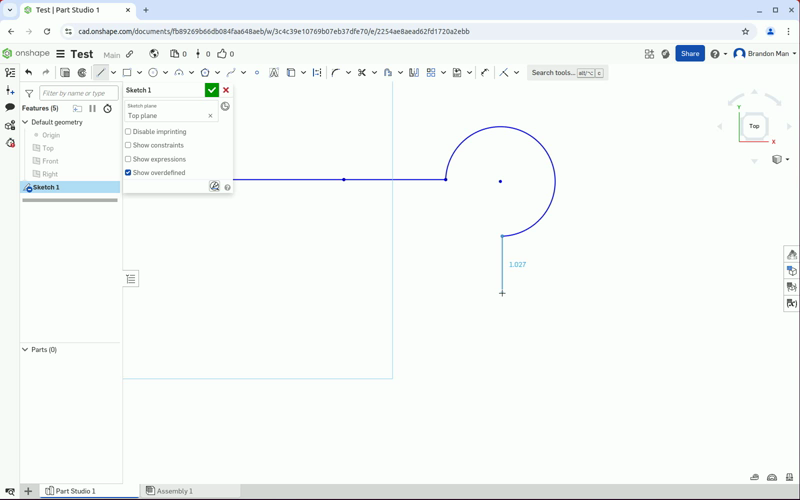
scroll(-6)
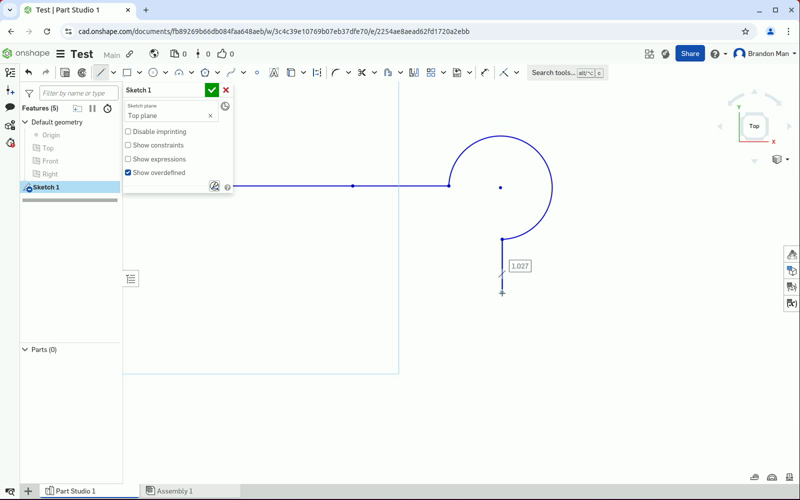
scroll(-6)
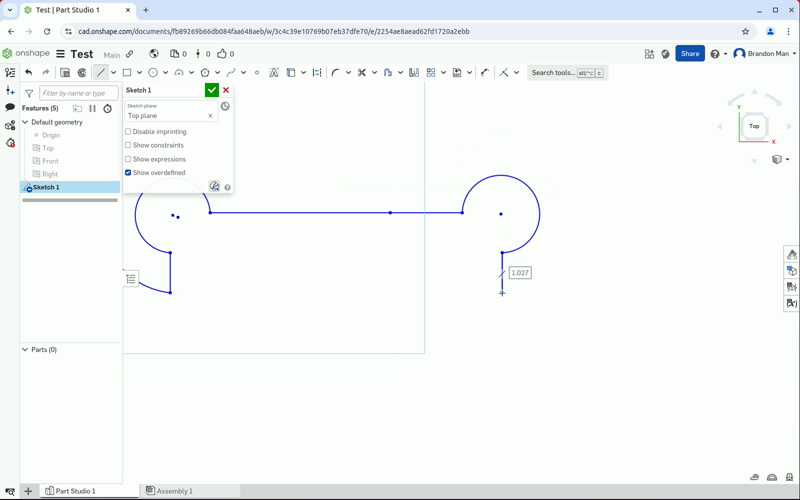
scroll(-6)
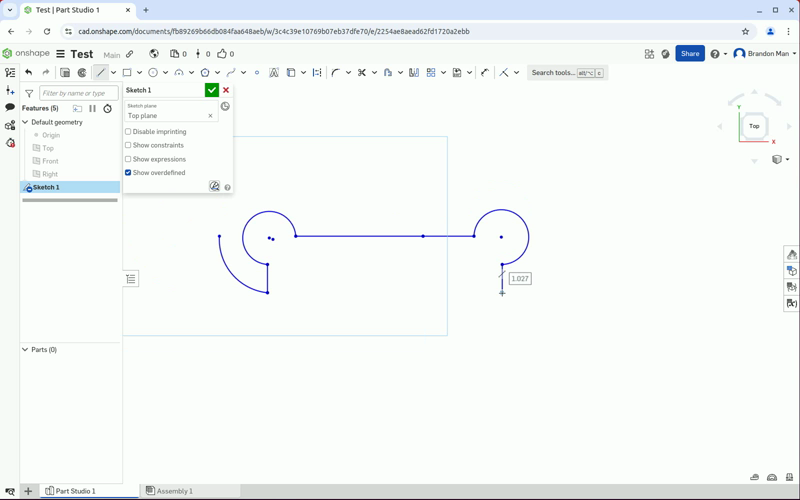
scroll(-6)
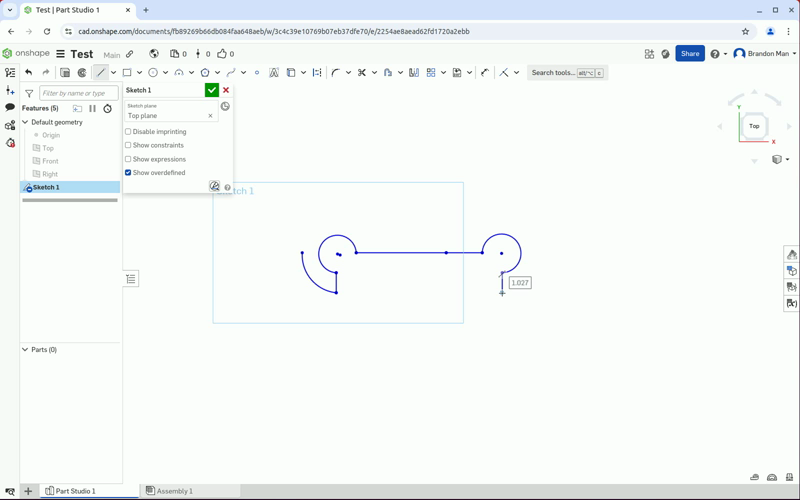
scroll(-6)
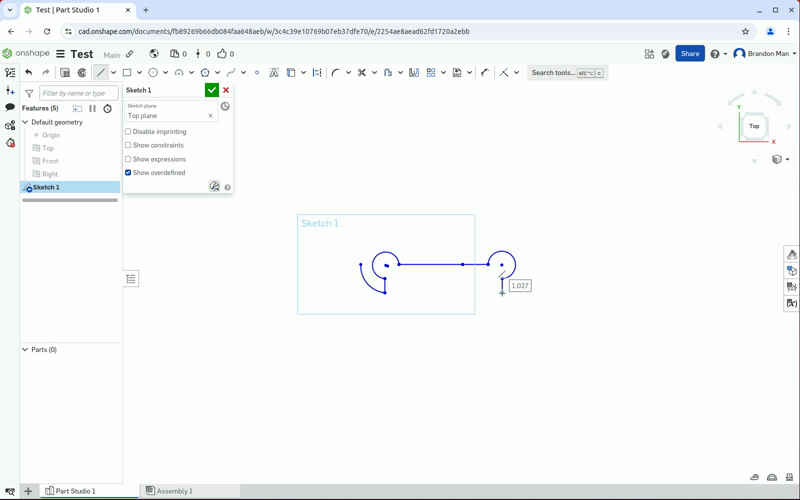
scroll(-6)
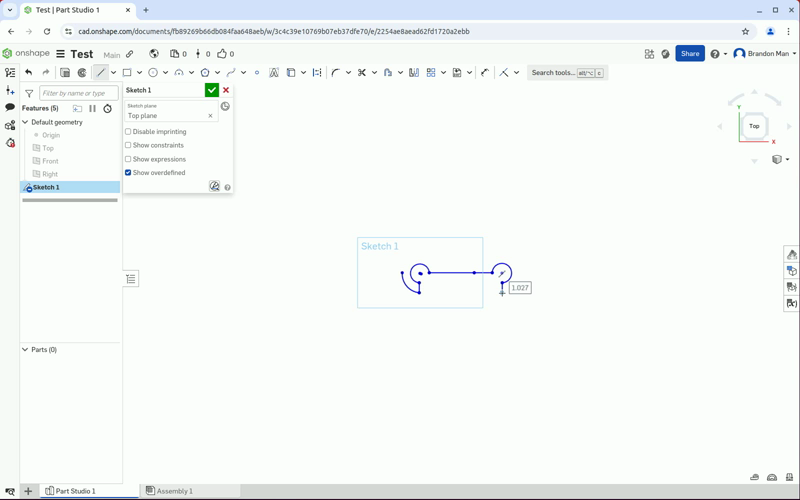
scroll(-6)
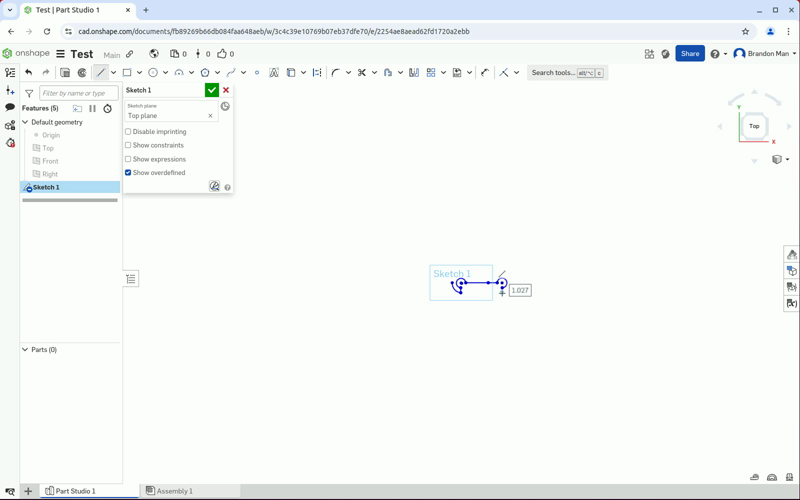
key_up(shift)
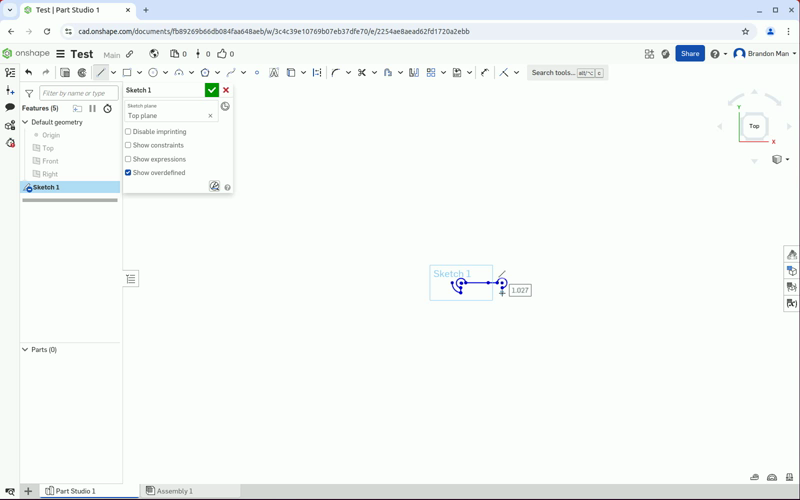
key(esc)
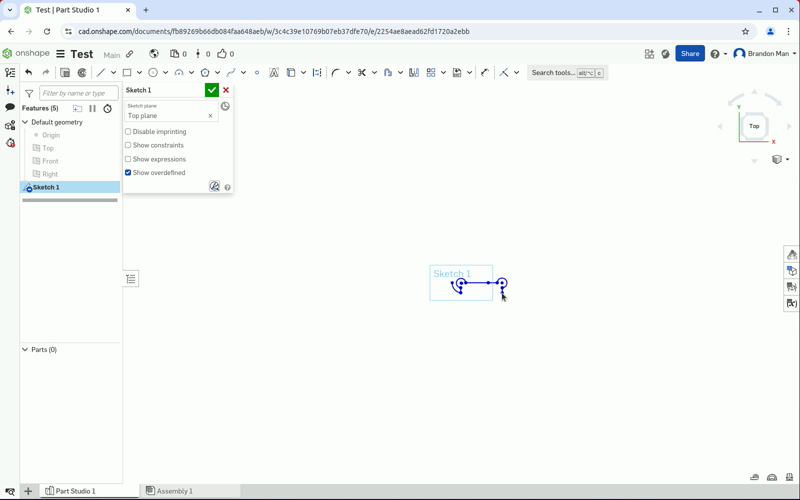
key(a)
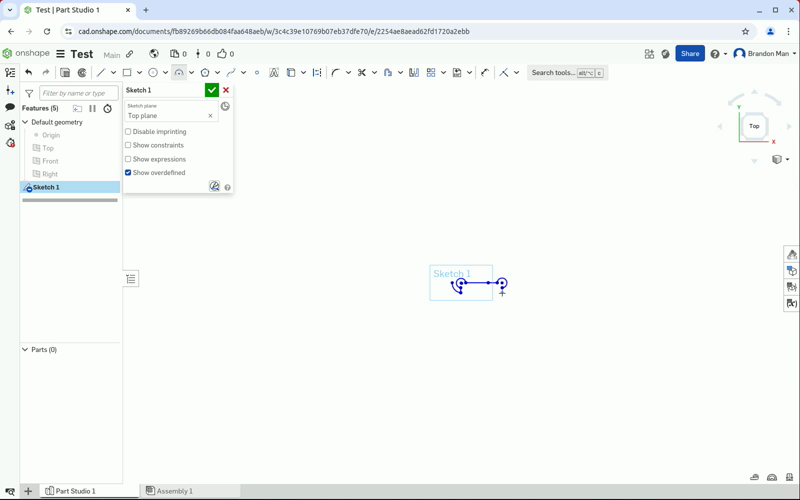
mouse_move(502, 292)
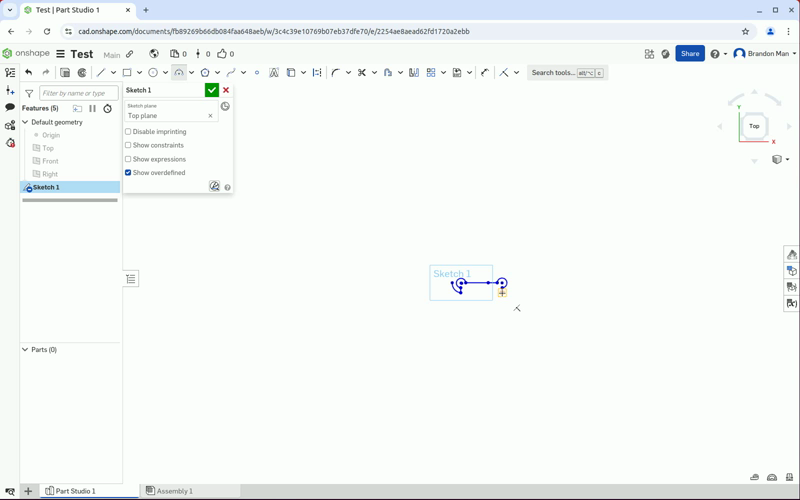
click(502, 292)
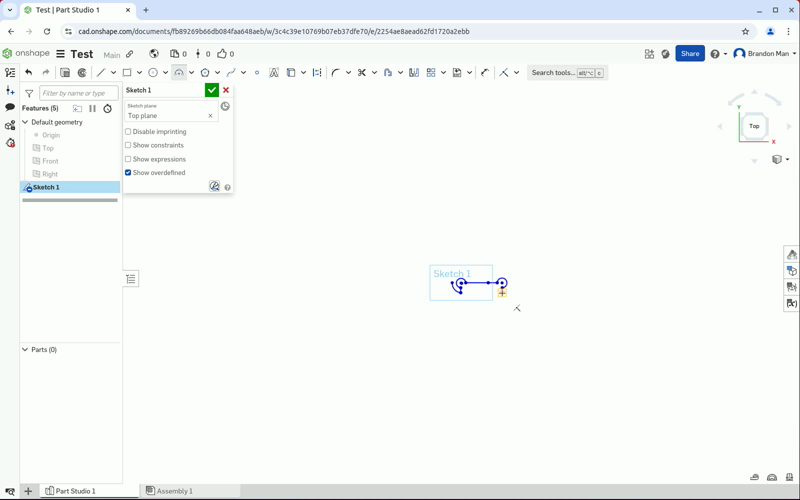
key_down(shift)
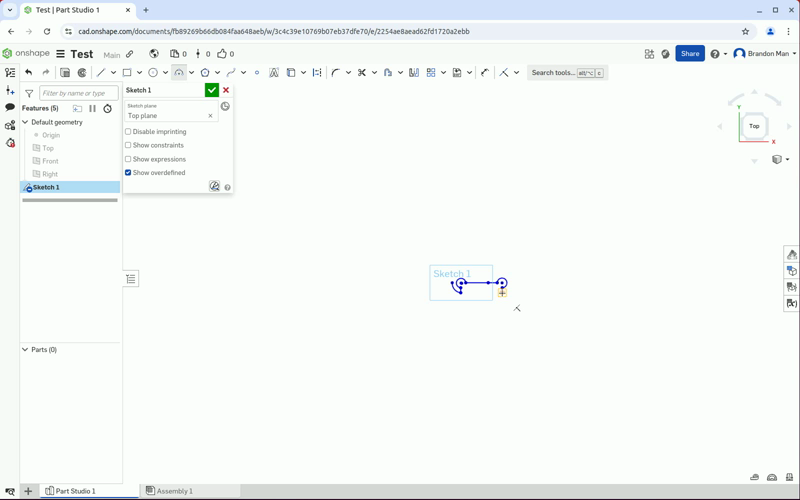
mouse_move(522, 254)
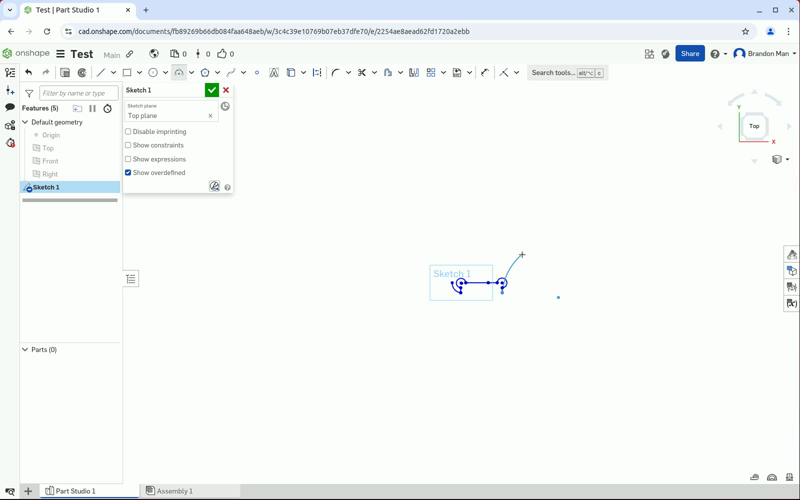
click(522, 254)
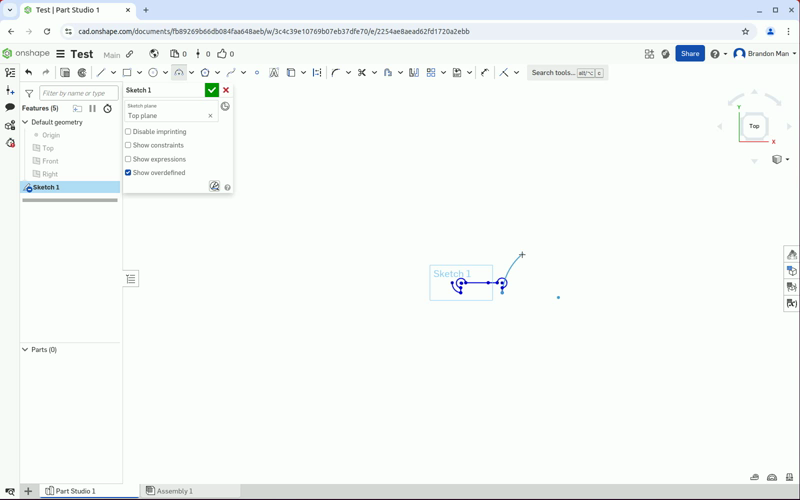
mouse_move(523, 279)
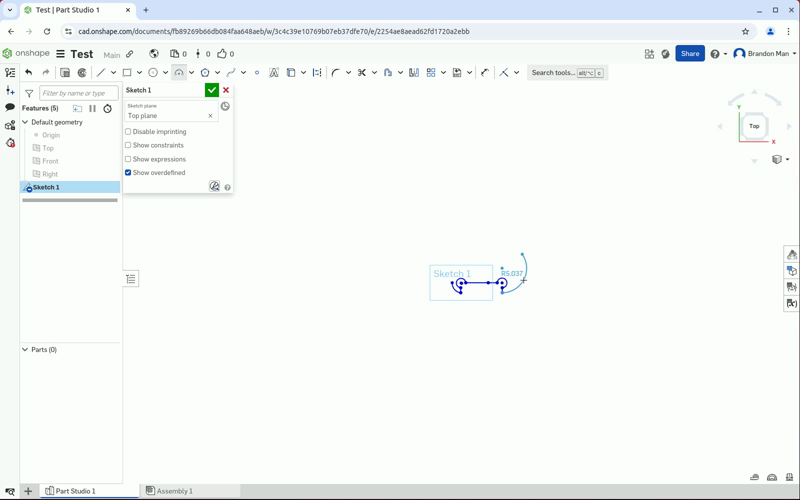
click(523, 279)
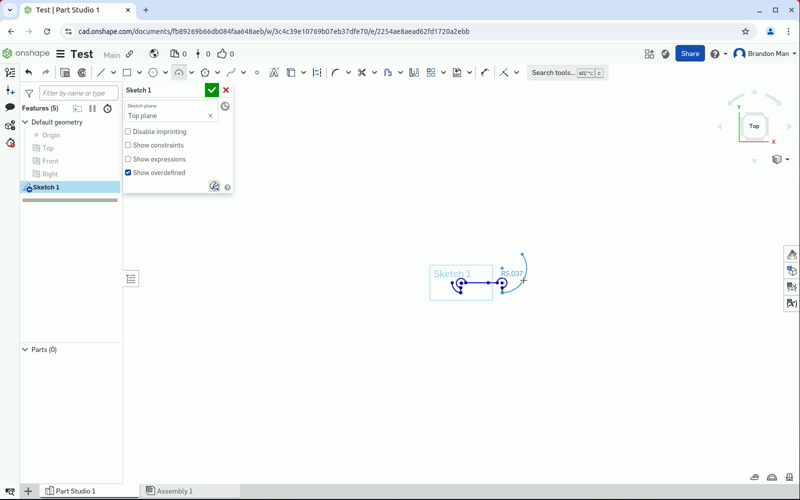
key_up(shift)
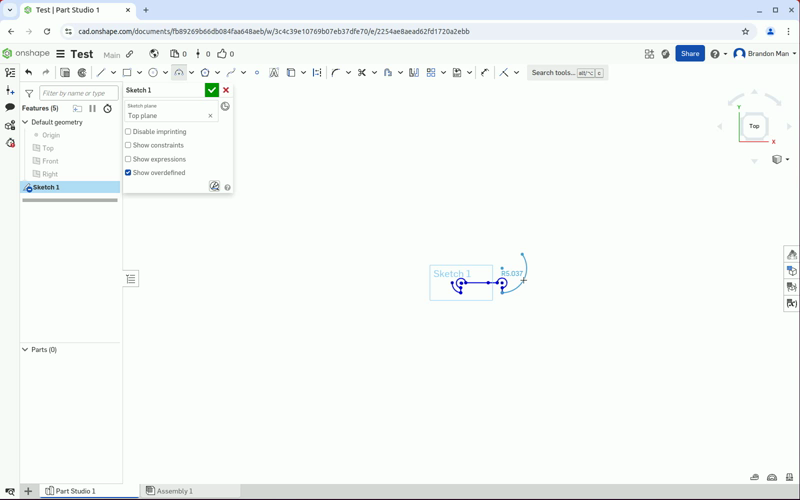
key(esc)
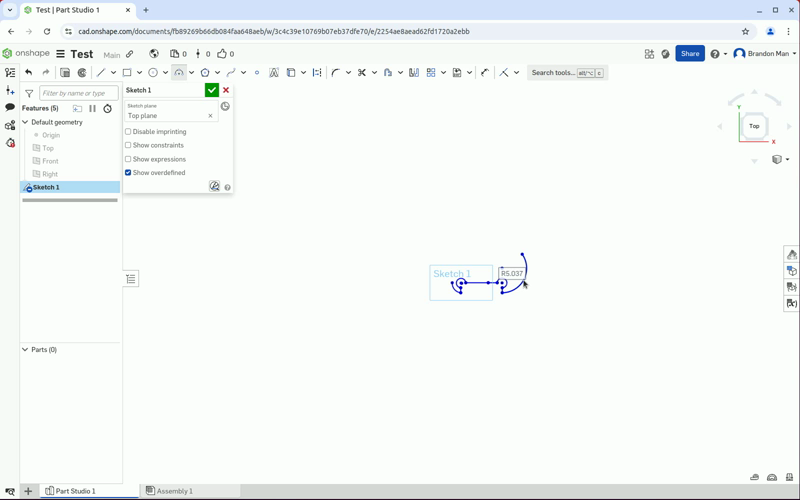
key(l)
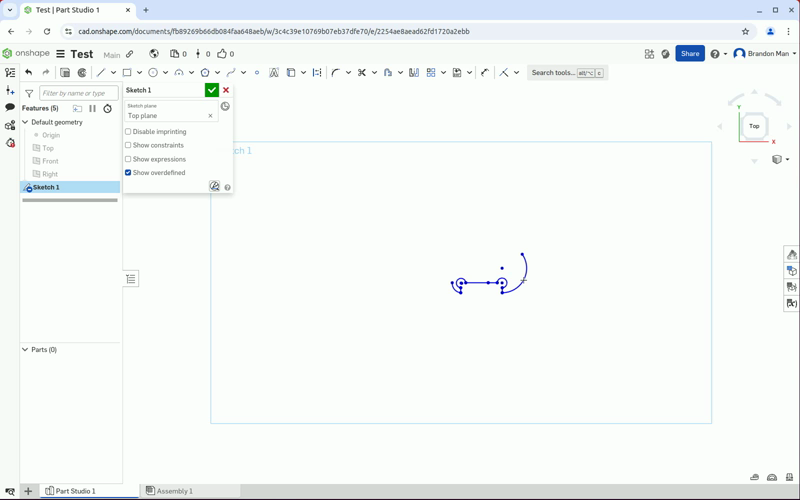
mouse_move(522, 254)
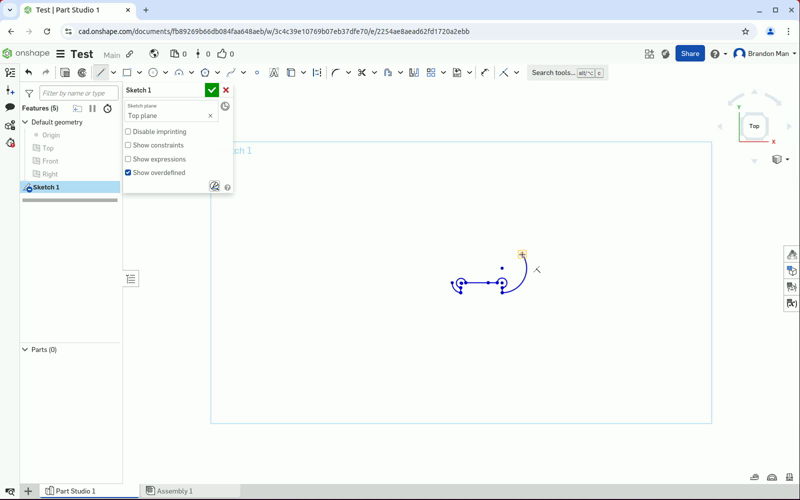
click(522, 254)
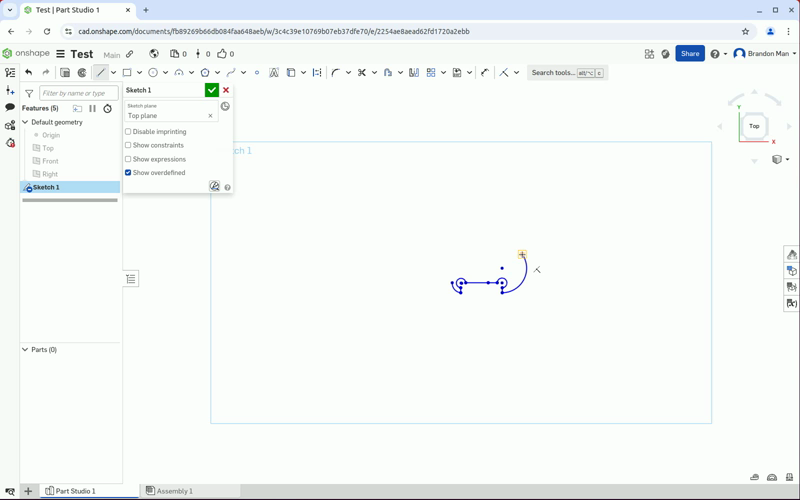
key_down(shift)
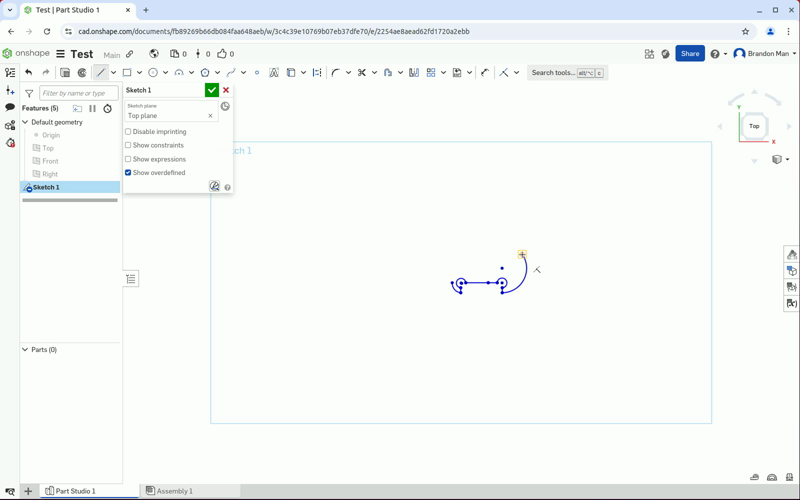
mouse_move(522, 188)
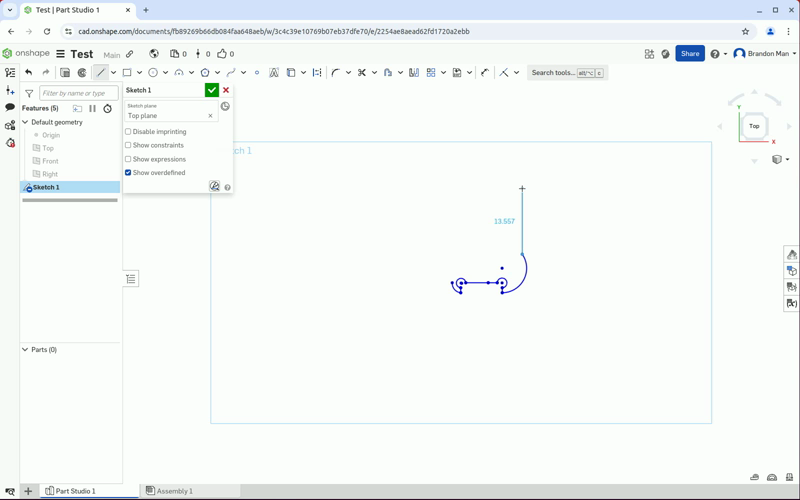
click(522, 188)
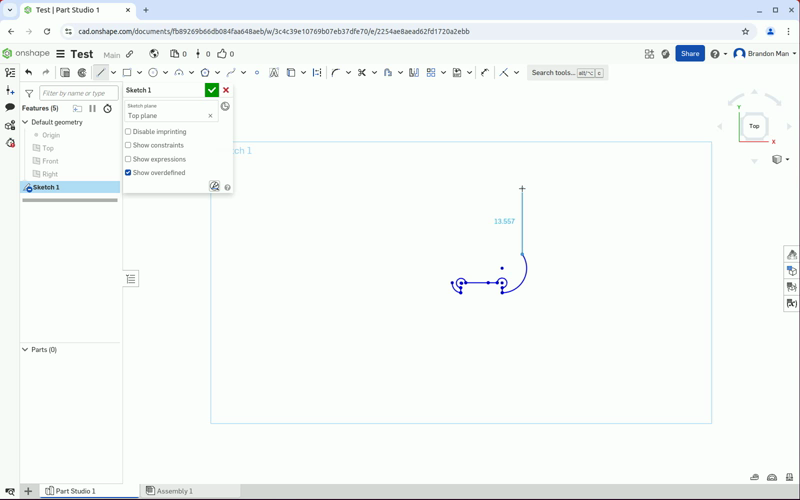
key_up(shift)
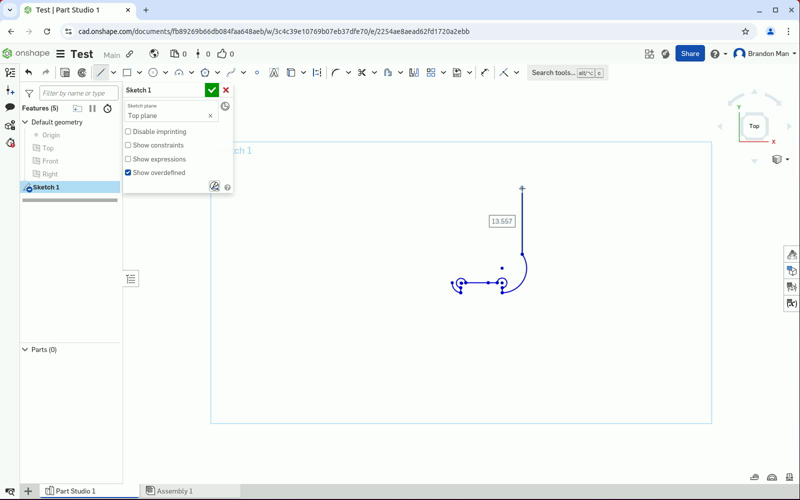
key(esc)
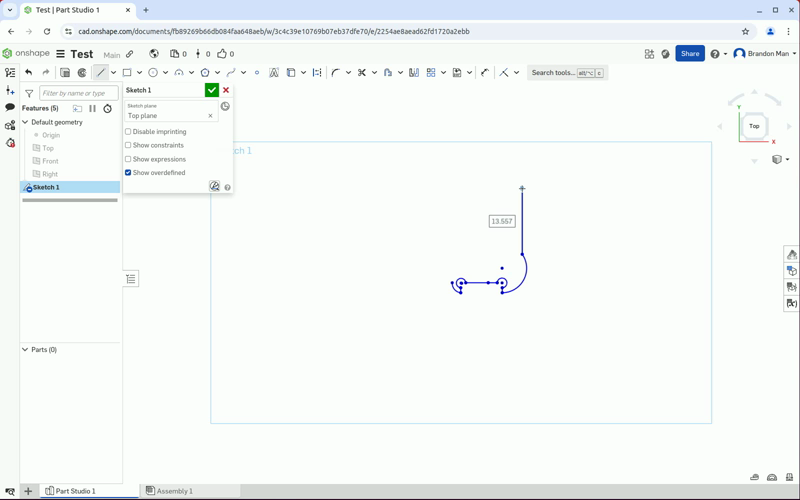
key(a)
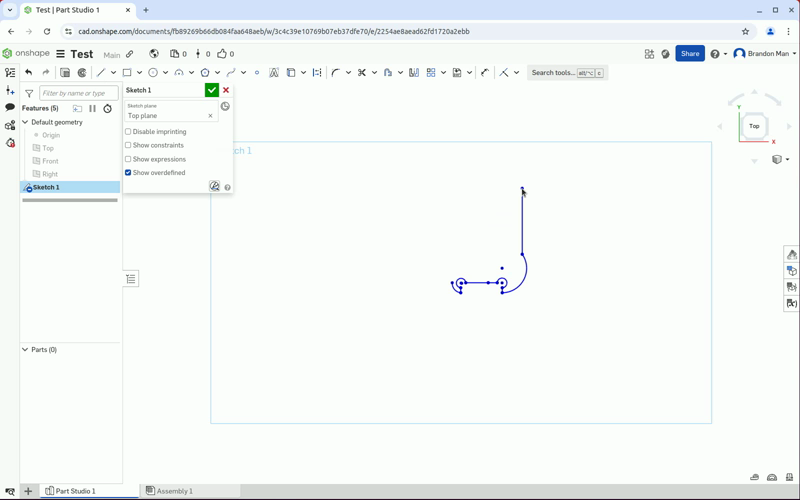
mouse_move(522, 188)
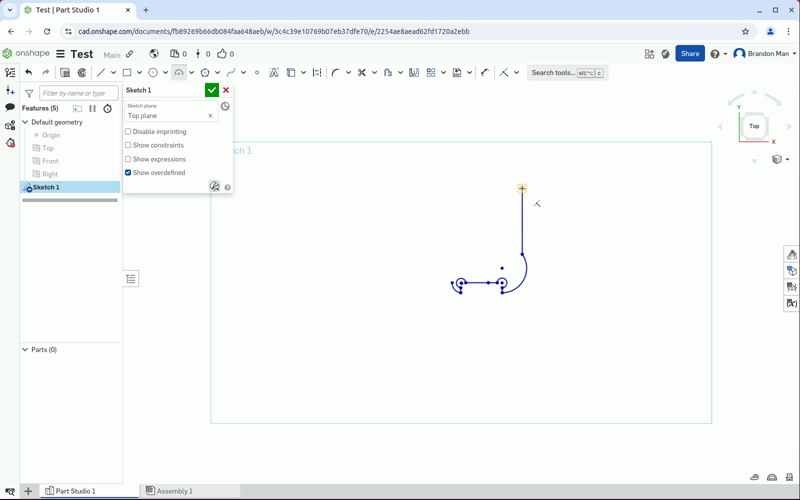
click(522, 188)
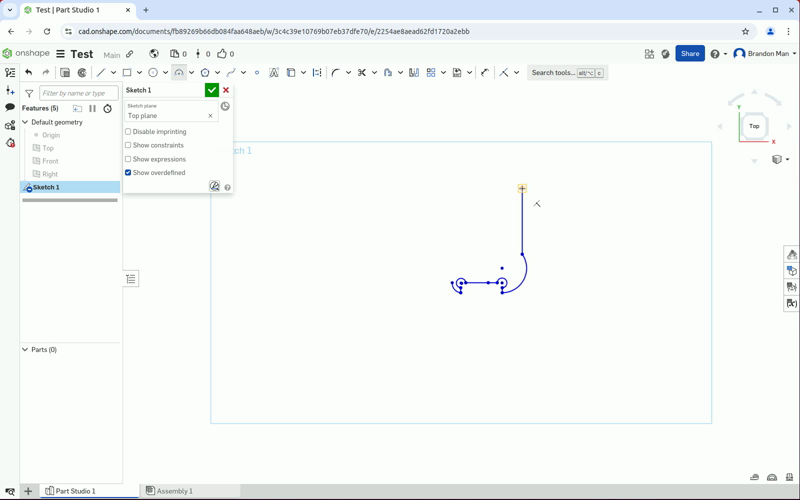
key_down(shift)
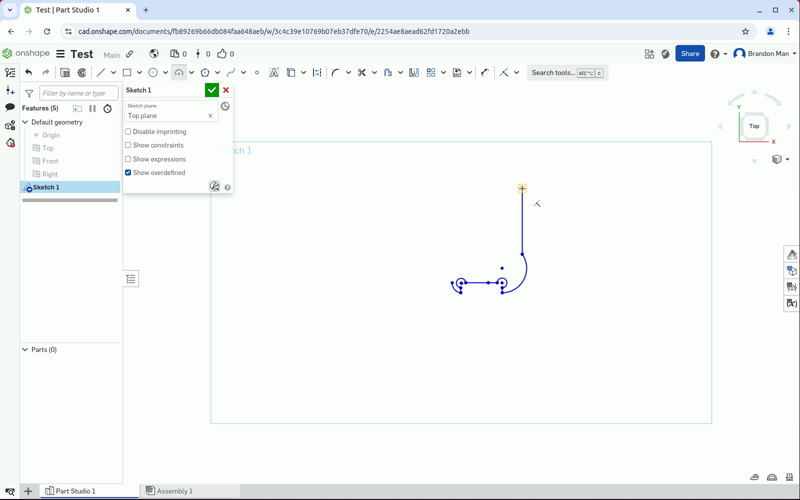
mouse_move(488, 188)
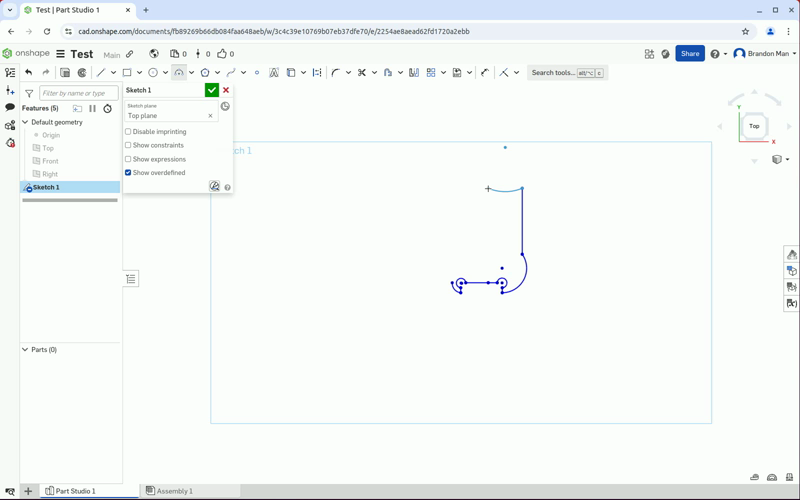
click(488, 188)
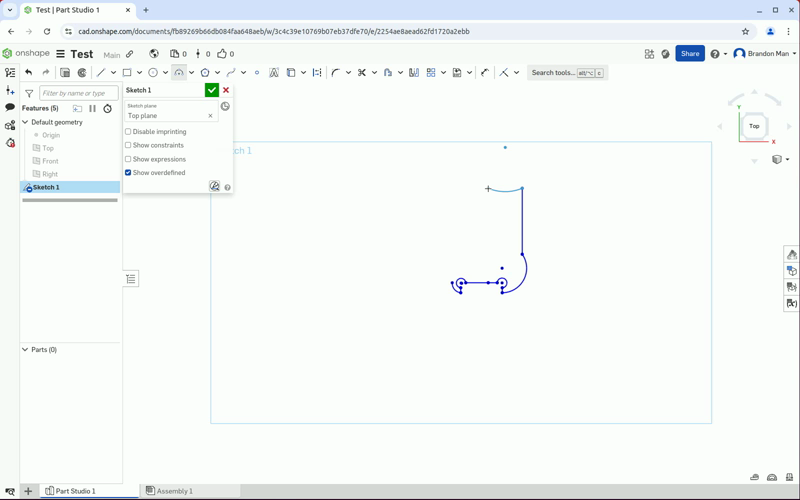
mouse_move(505, 170)
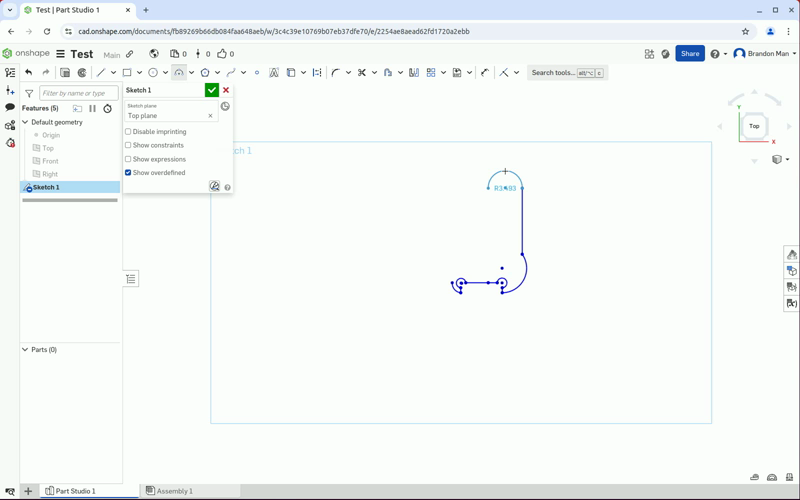
click(505, 170)
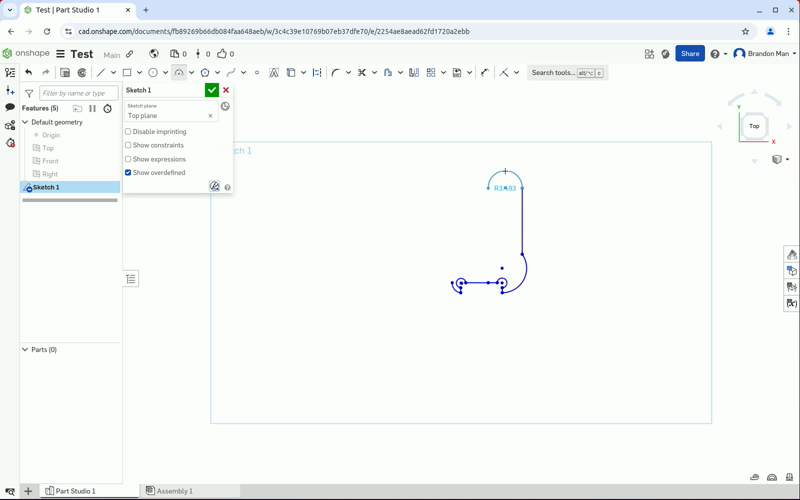
key_up(shift)
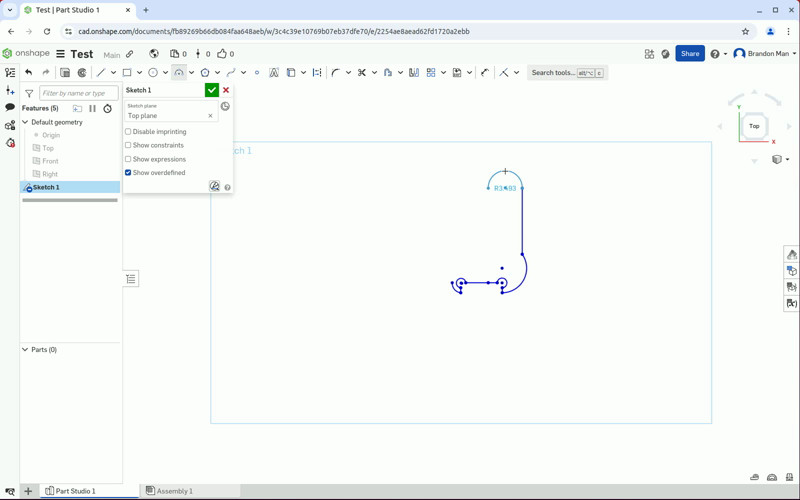
mouse_move(488, 188)
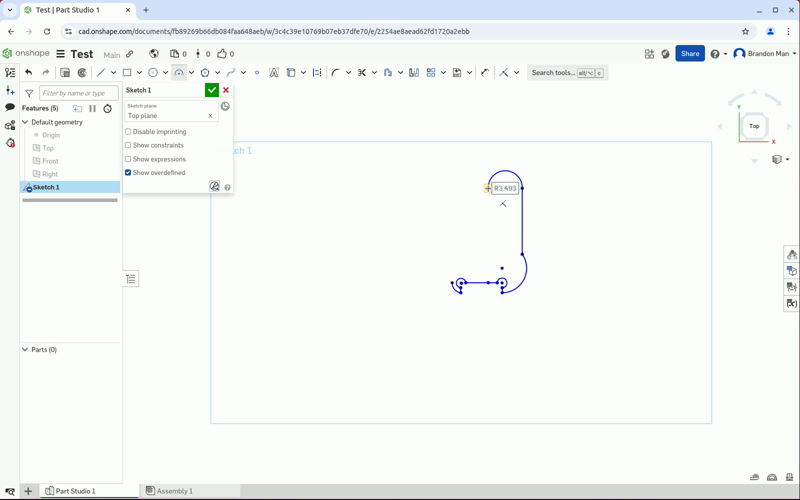
click(488, 188)
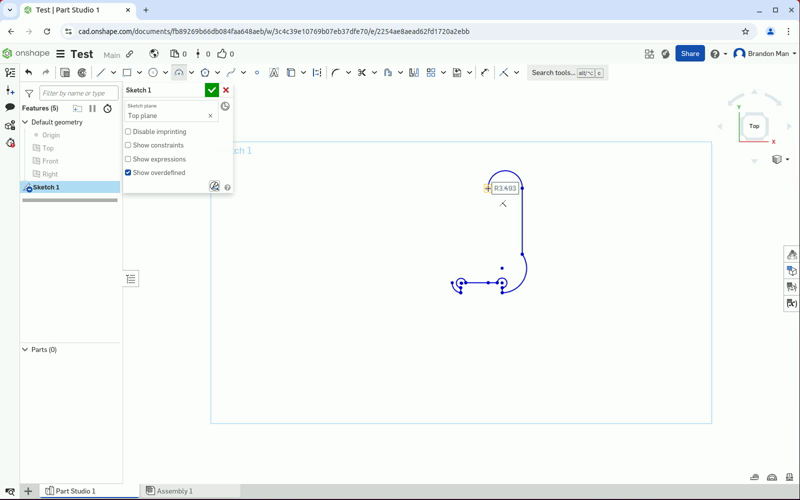
key_down(shift)
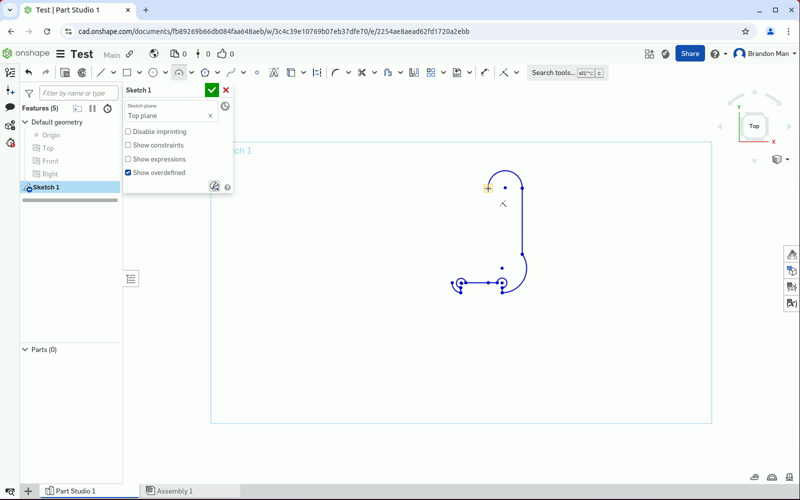
mouse_move(469, 228)
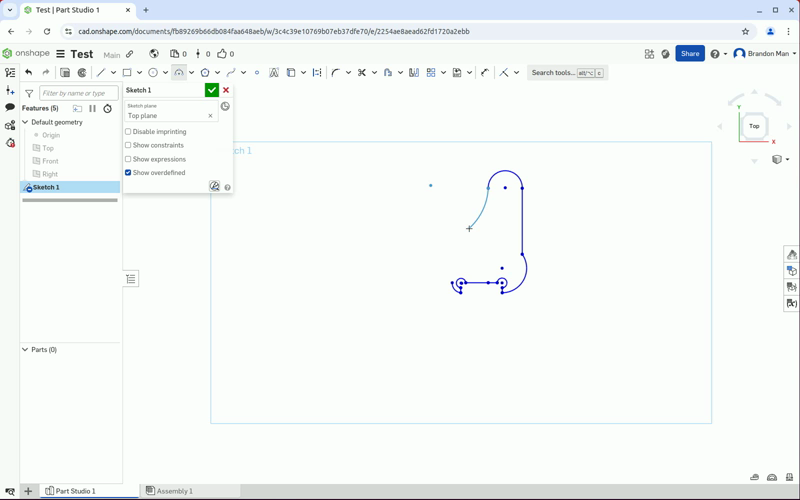
click(469, 228)
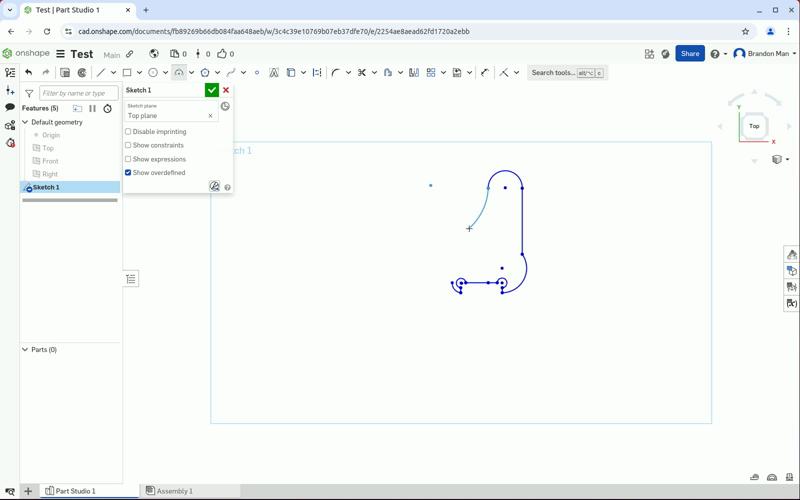
mouse_move(483, 210)
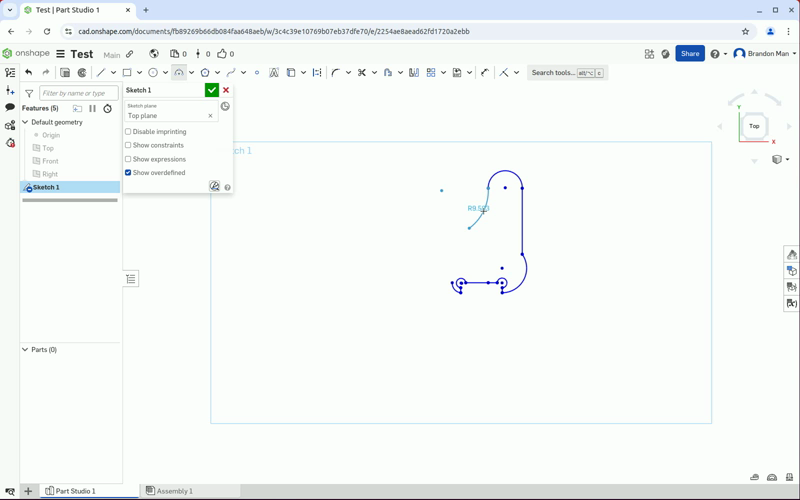
click(483, 210)
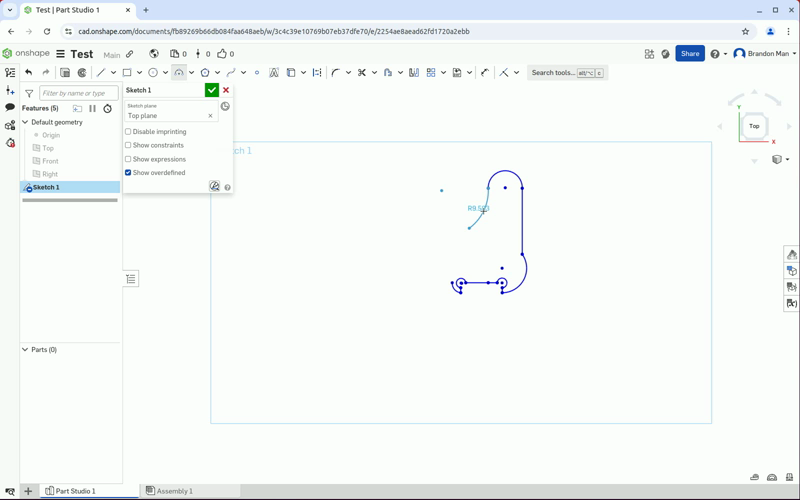
key_up(shift)
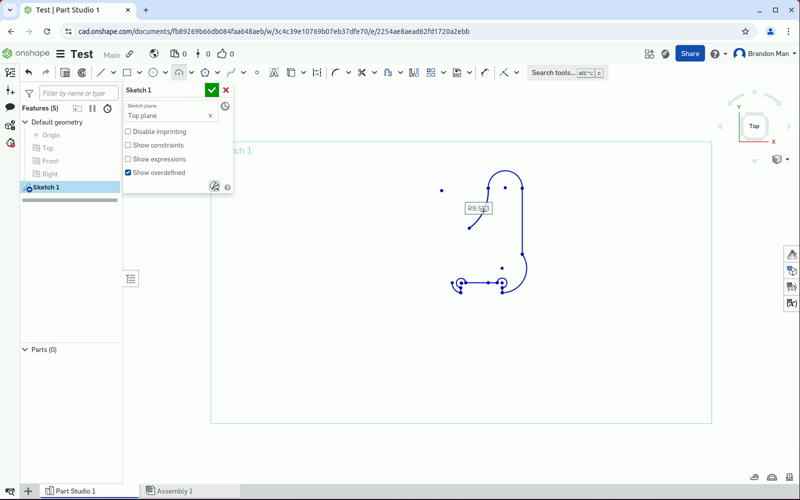
mouse_move(469, 228)
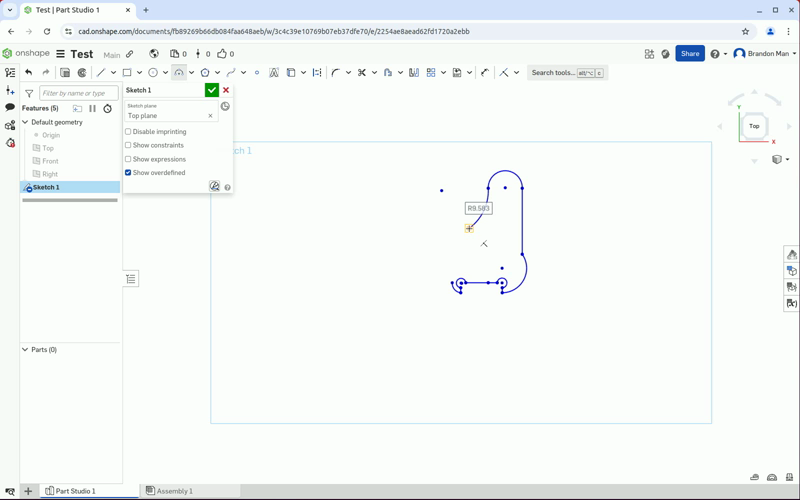
click(469, 228)
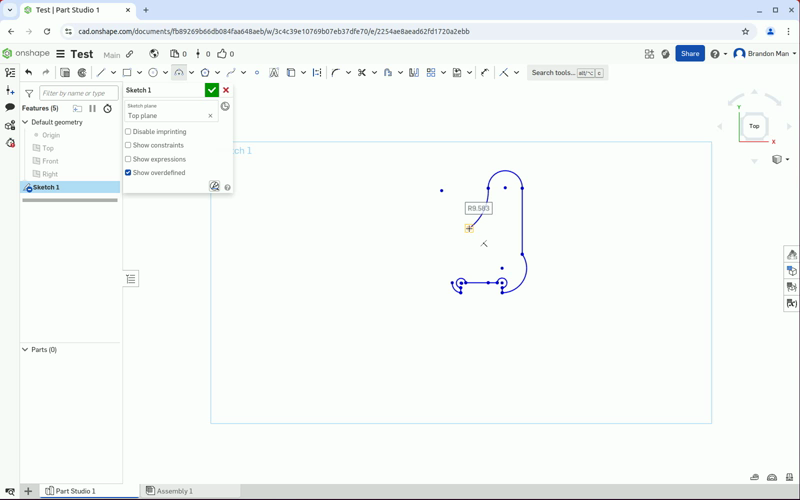
key_down(shift)
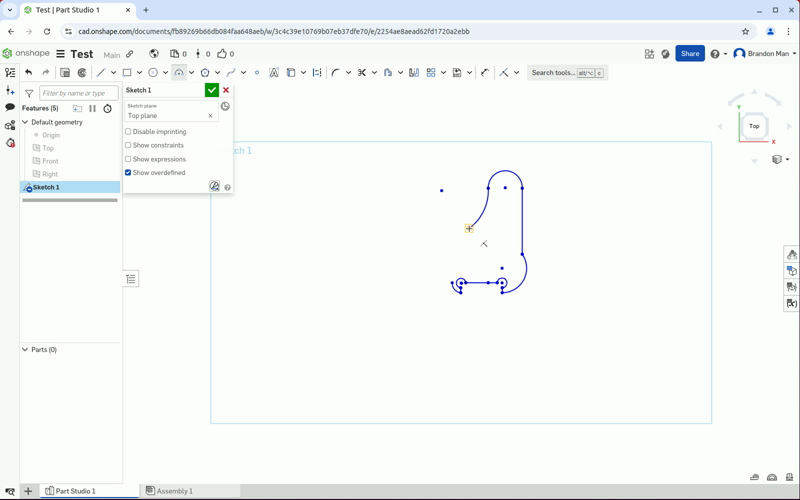
mouse_move(463, 235)
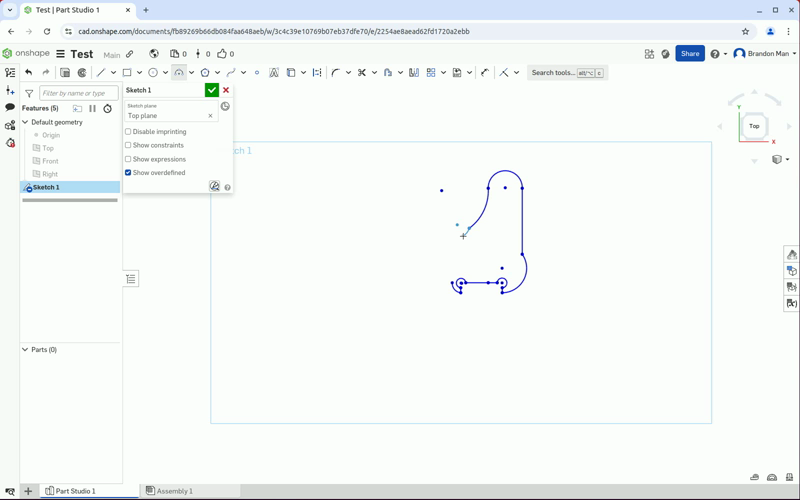
click(463, 235)
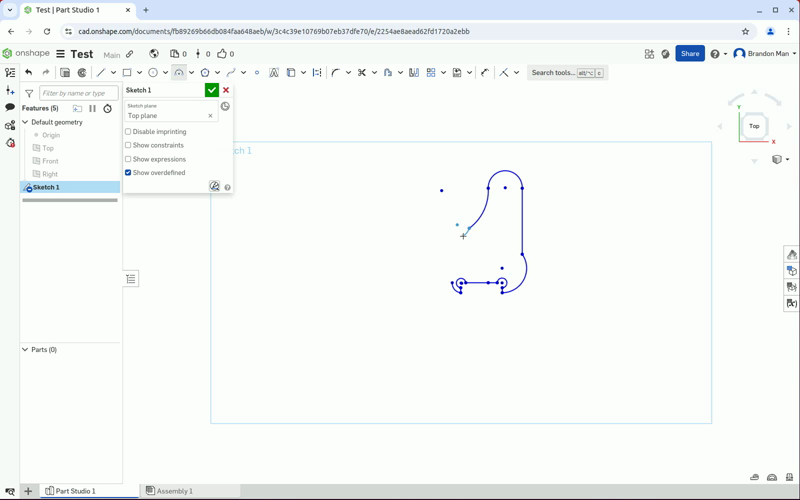
mouse_move(464, 231)
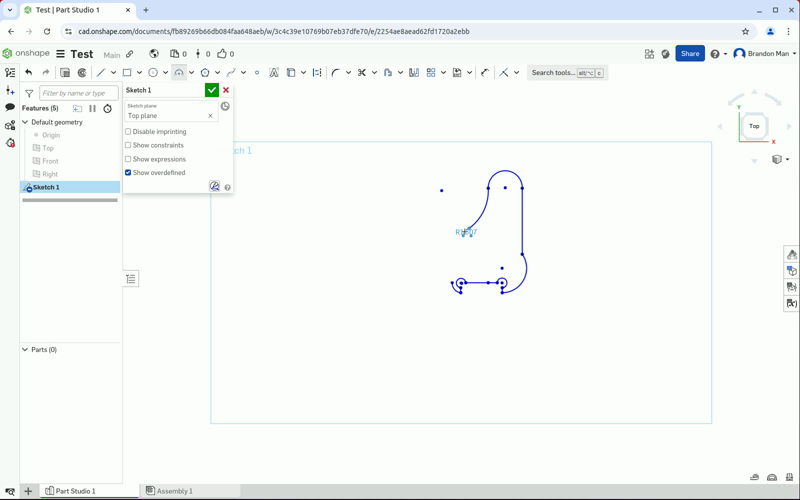
click(464, 231)
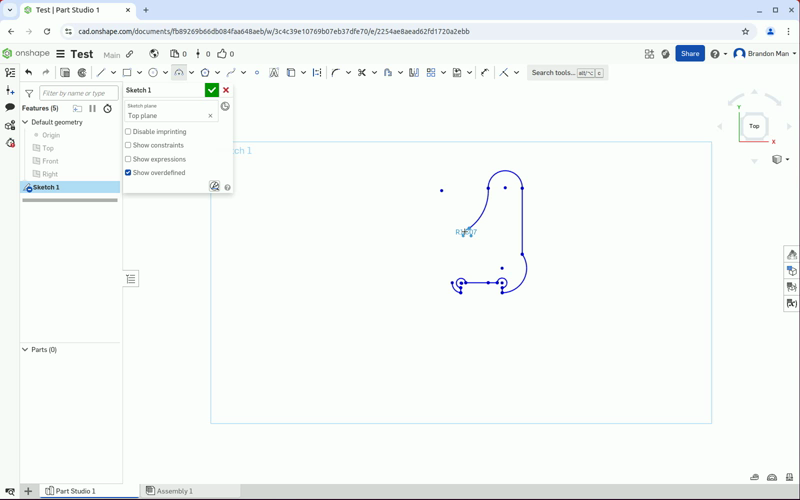
key_up(shift)
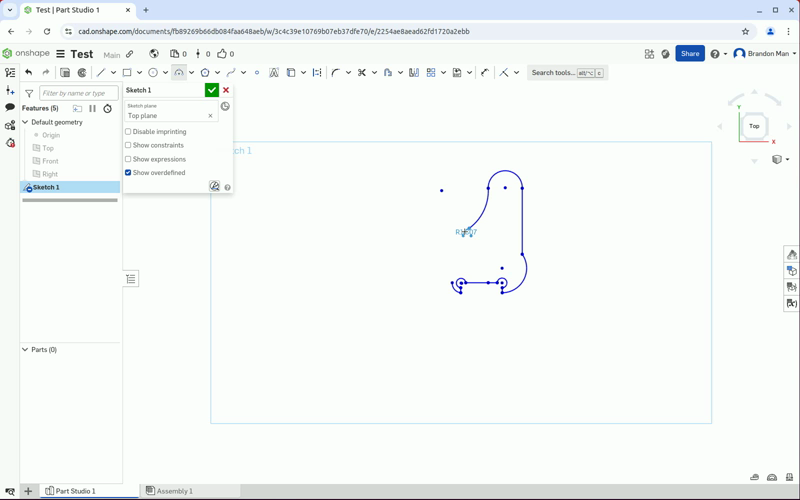
mouse_move(463, 235)
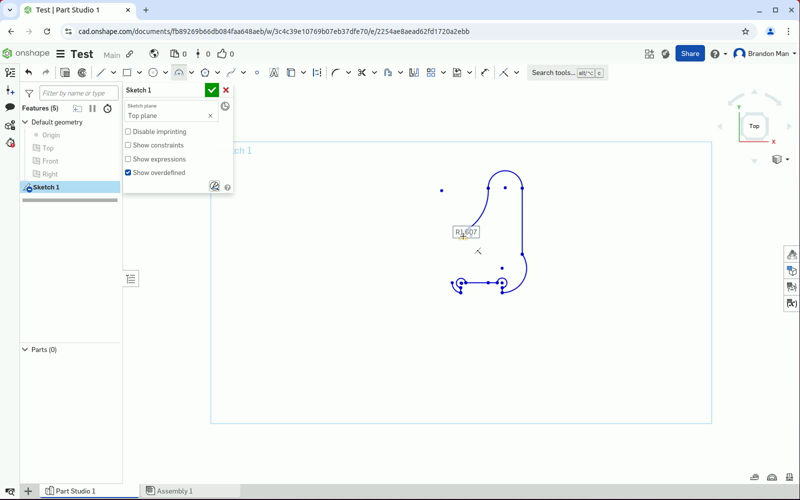
click(463, 235)
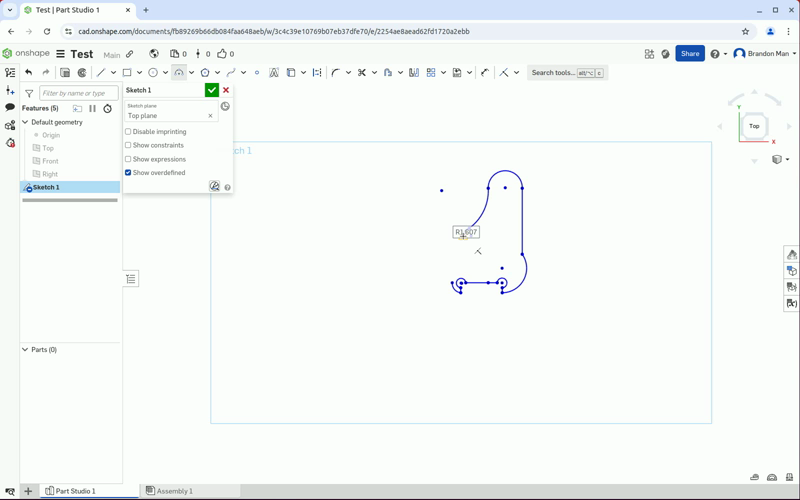
key_down(shift)
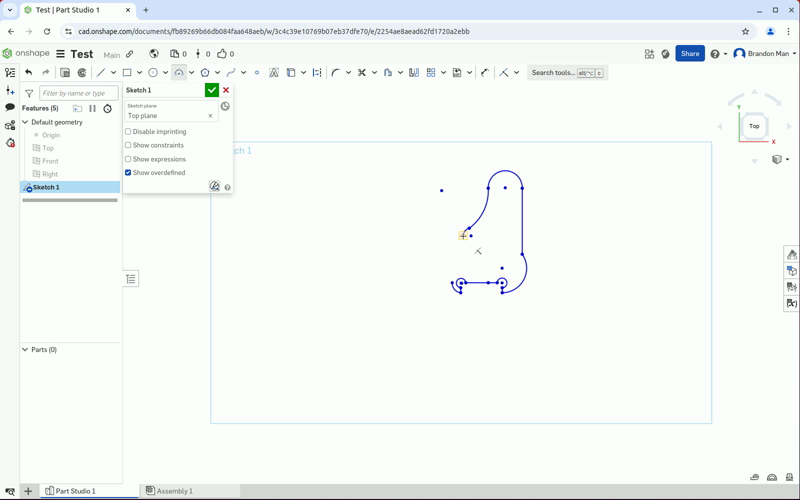
mouse_move(452, 264)
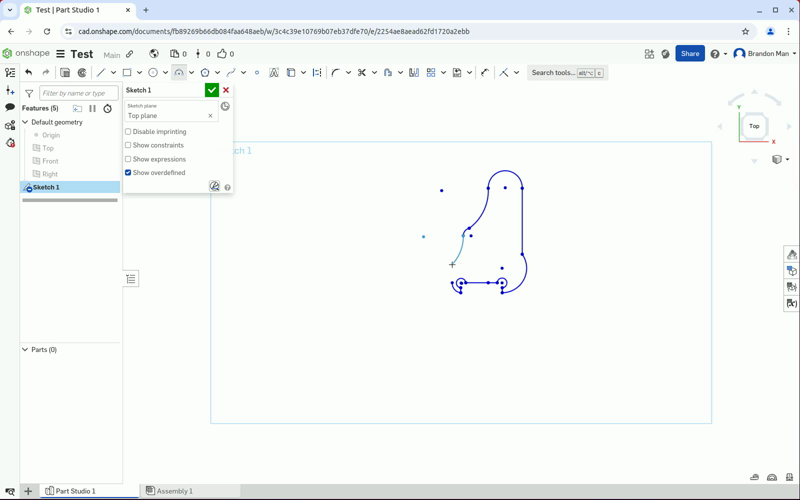
click(452, 264)
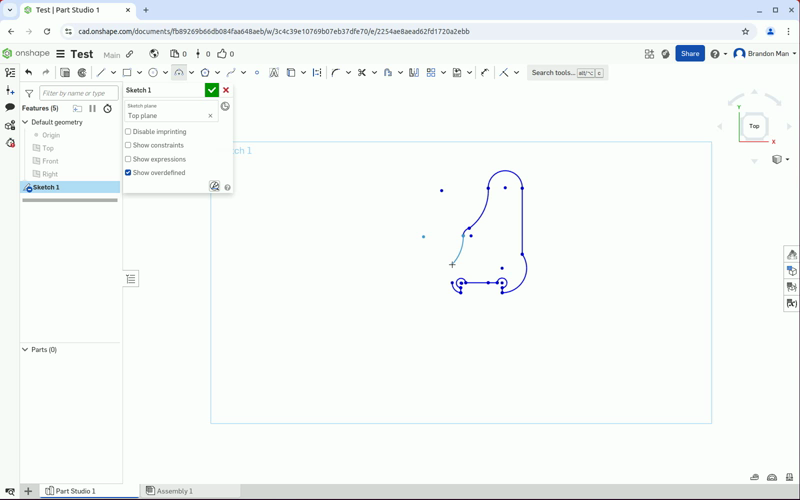
mouse_move(460, 250)
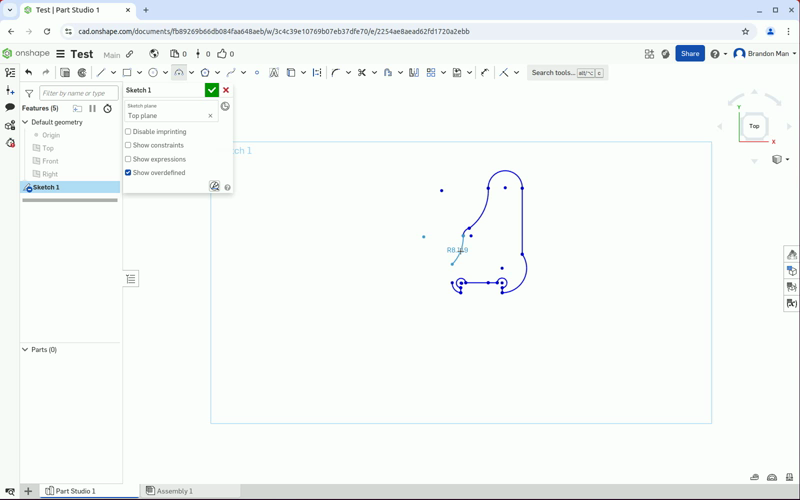
click(460, 250)
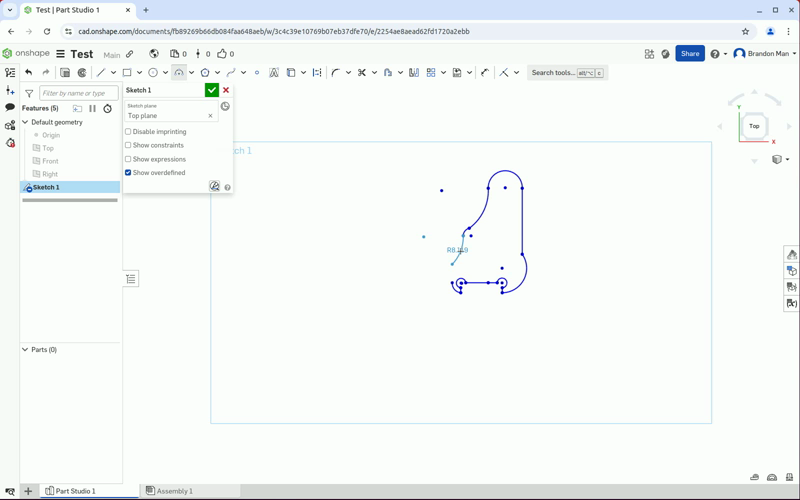
key_up(shift)
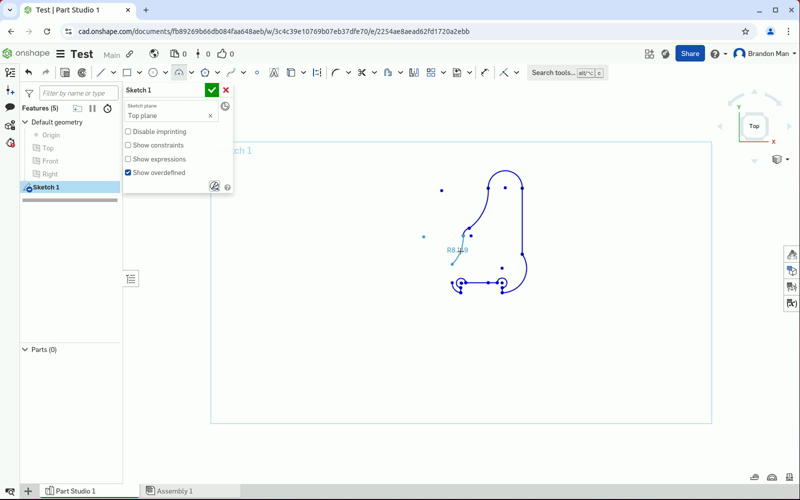
key(esc)
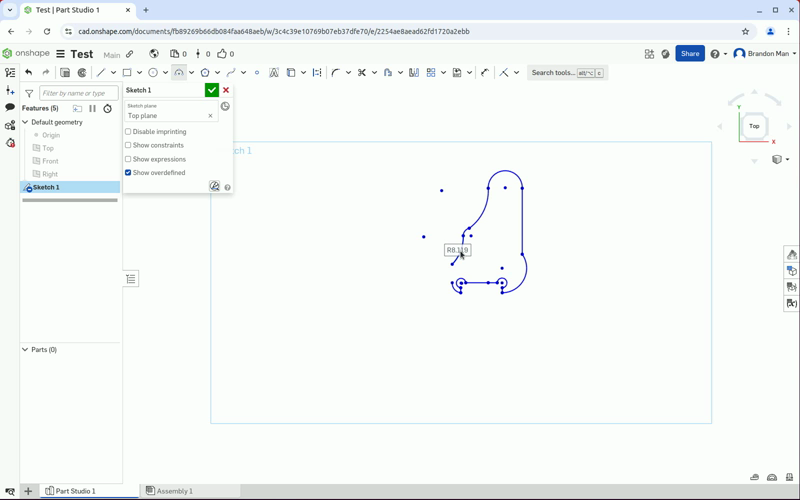
key(l)
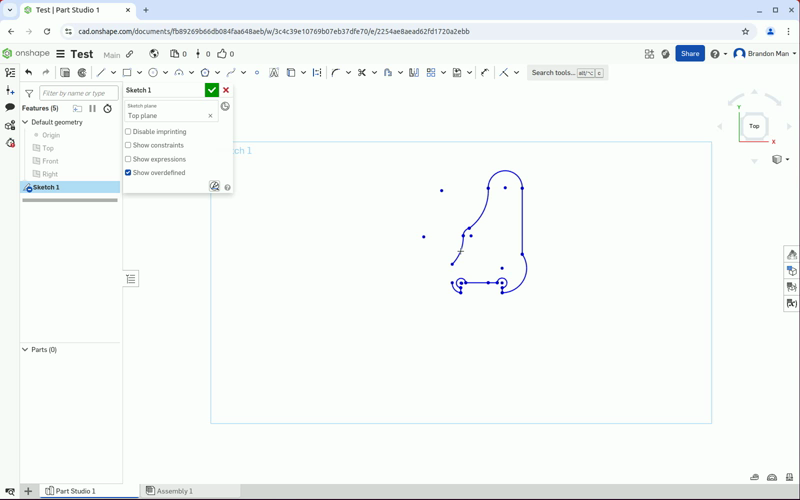
mouse_move(452, 264)
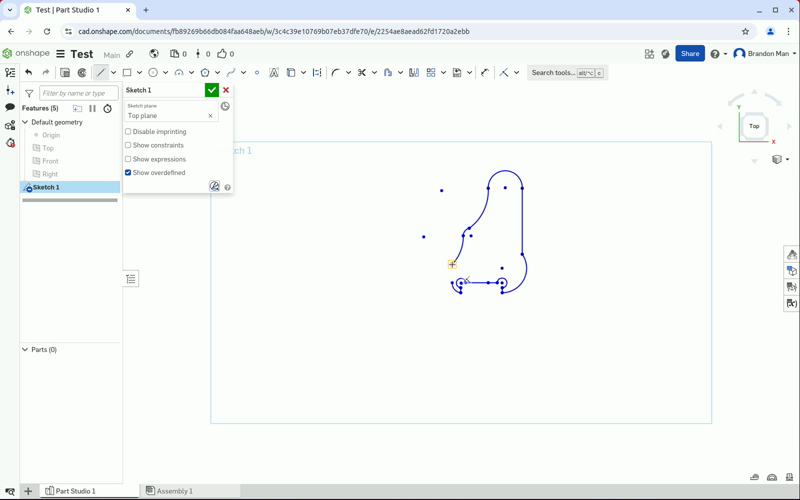
click(452, 264)
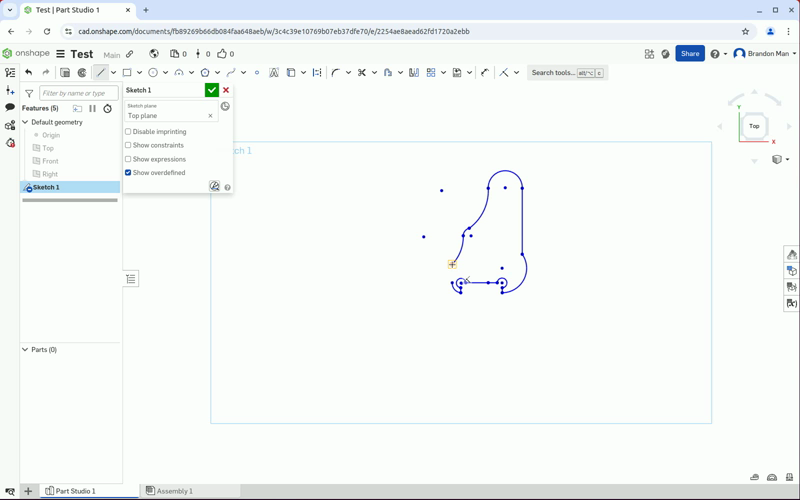
mouse_move(482, 264)
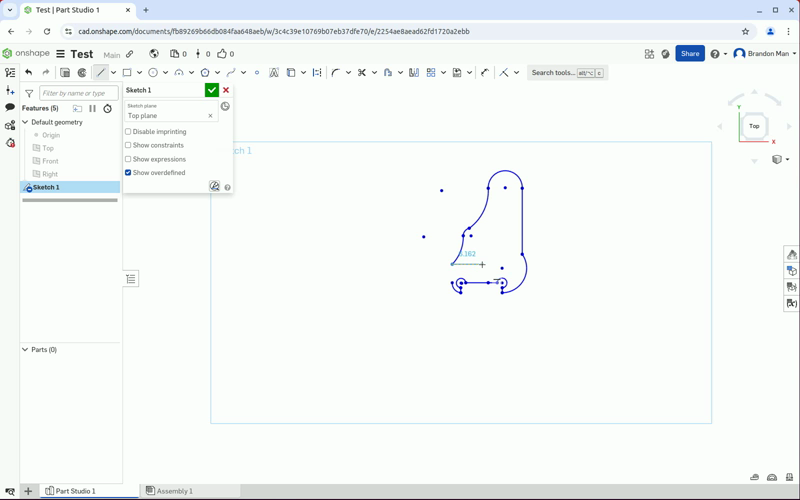
key_down(shift)
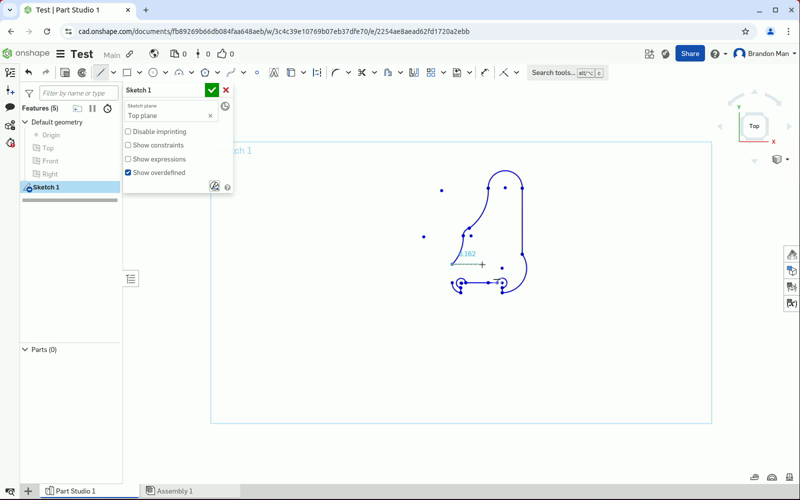
mouse_move(452, 282)
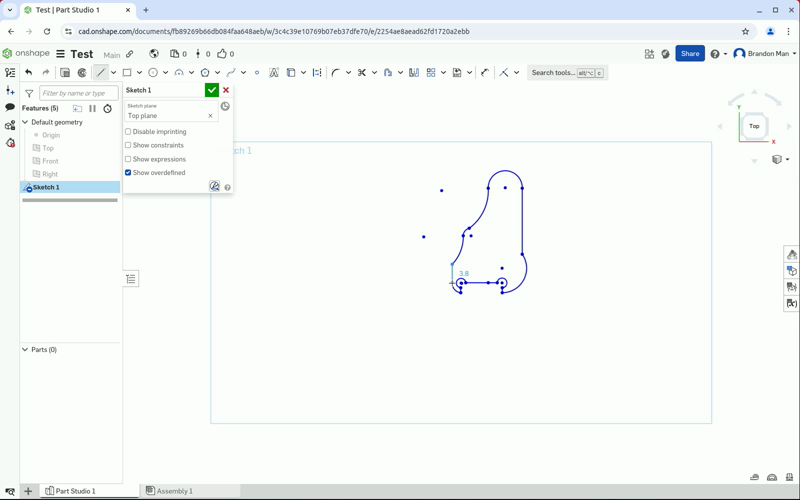
key_up(shift)
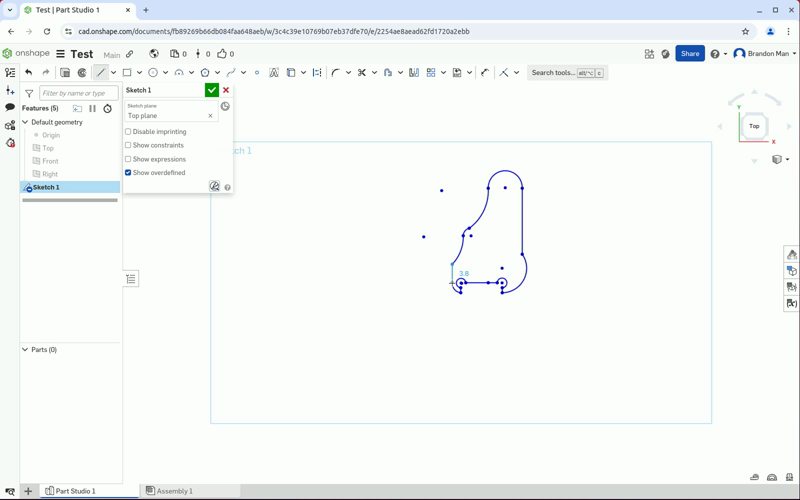
click(452, 282)
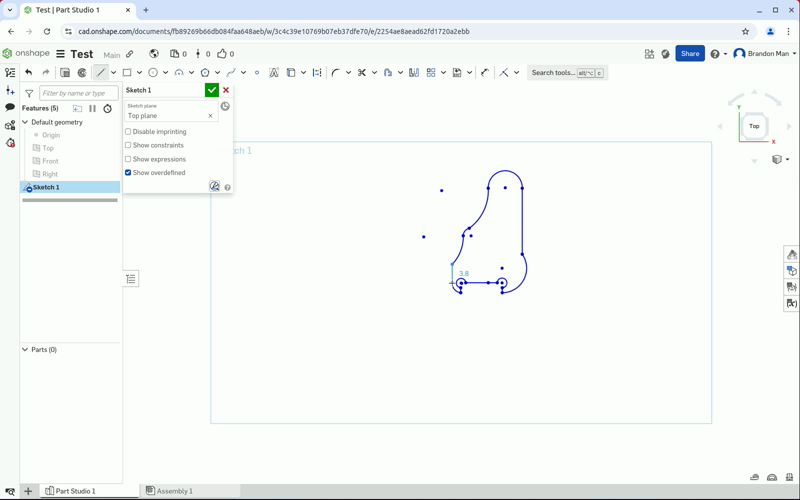
key(esc)
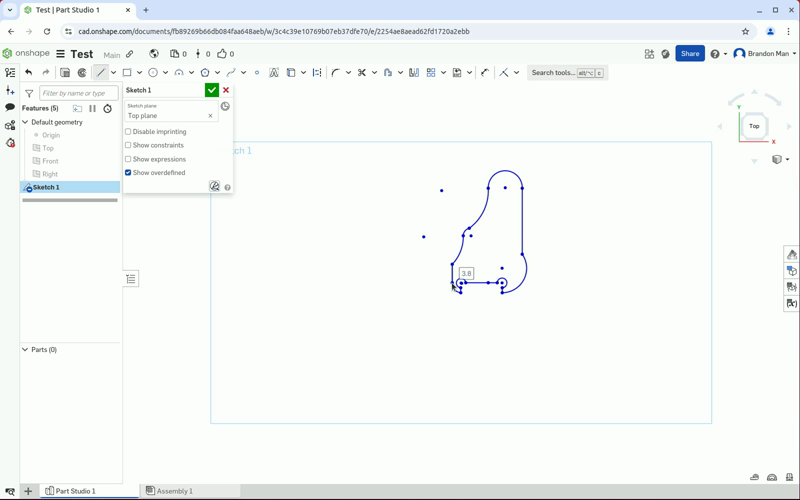
key(c)
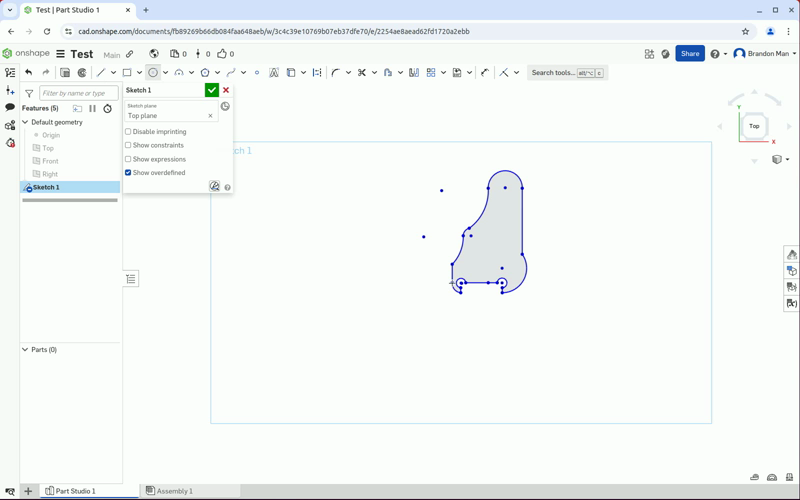
key_down(shift)
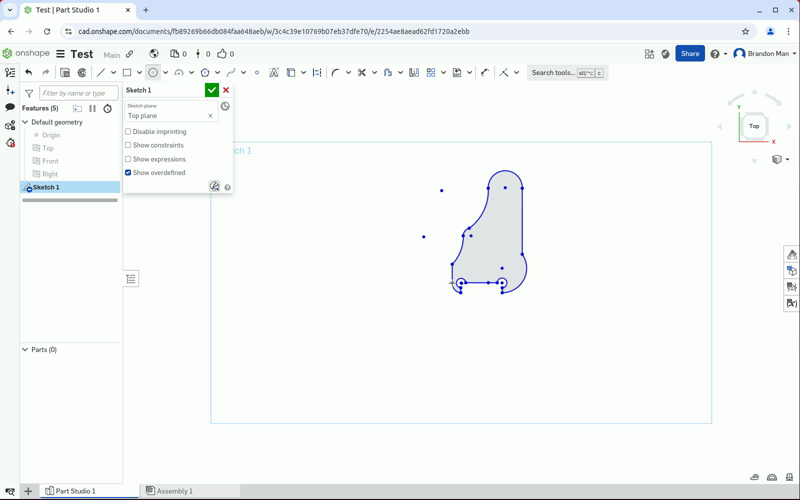
mouse_move(467, 236)
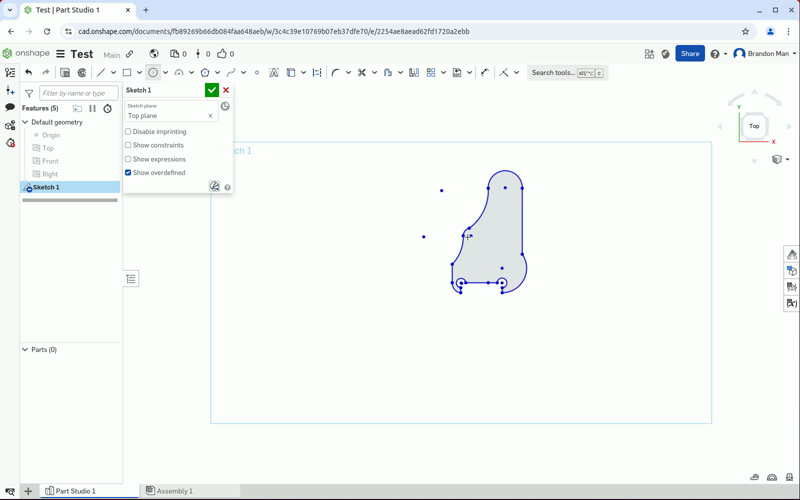
scroll(6)
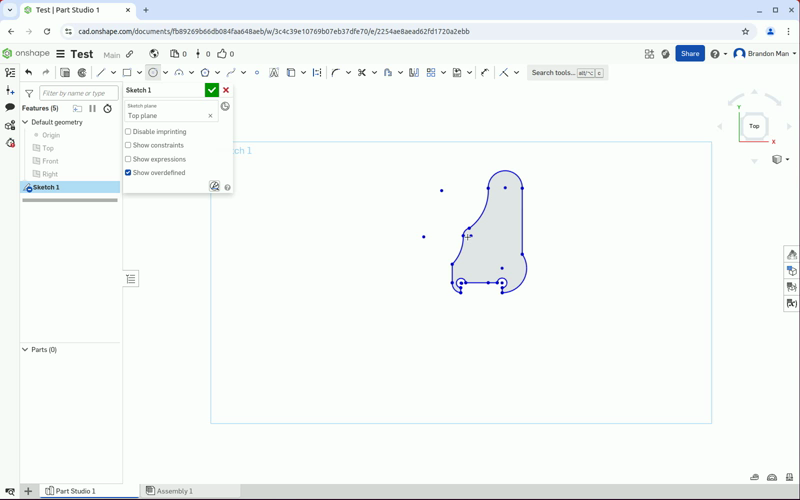
scroll(6)
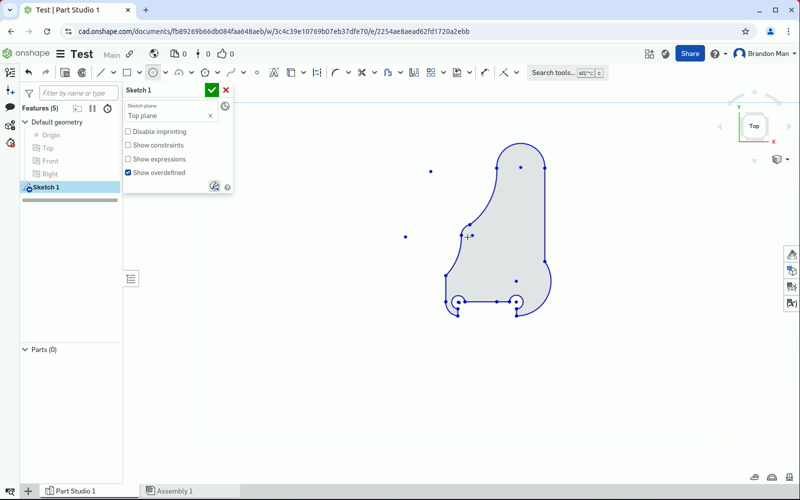
scroll(6)
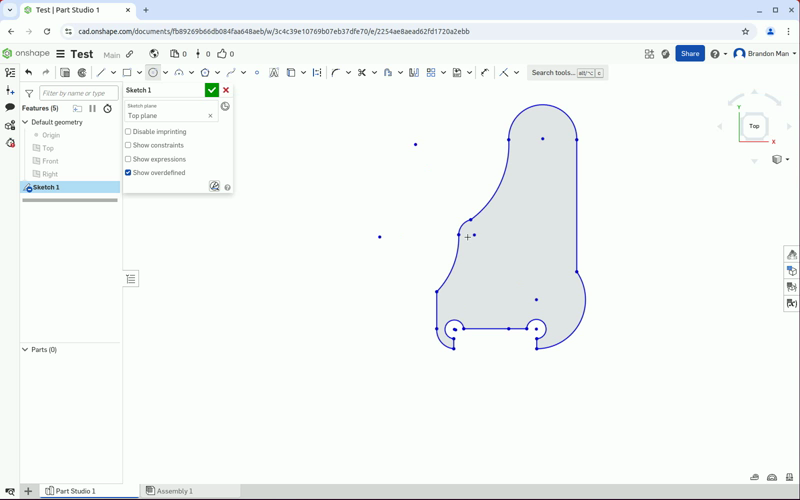
scroll(6)
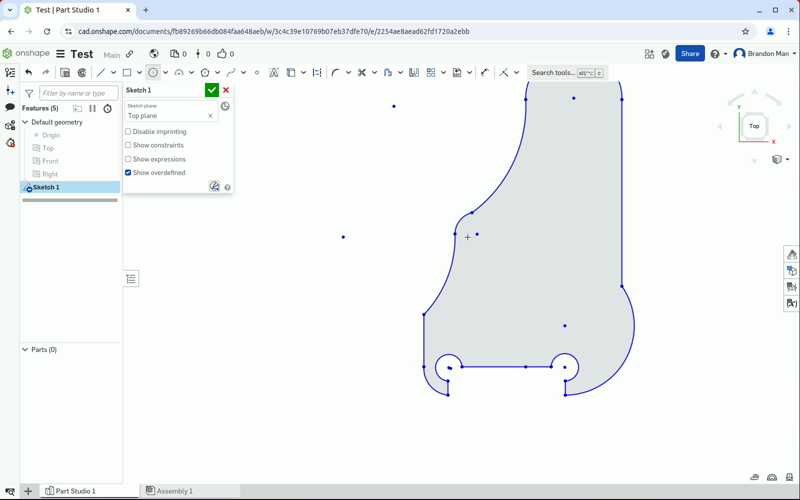
scroll(6)
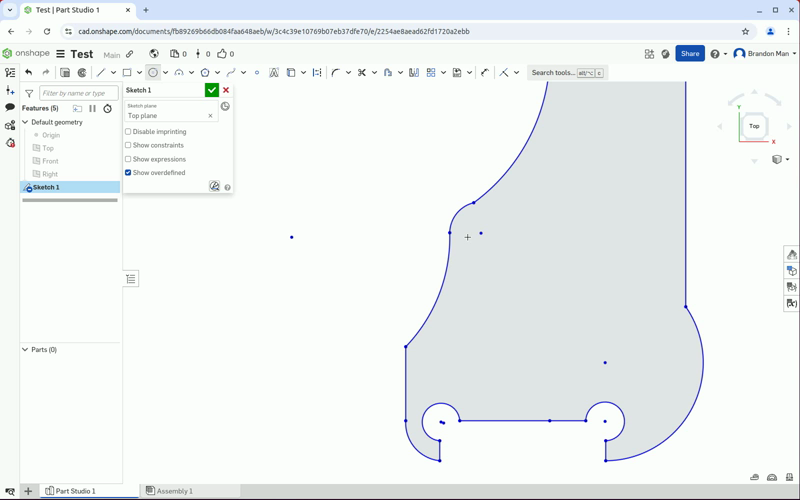
scroll(6)
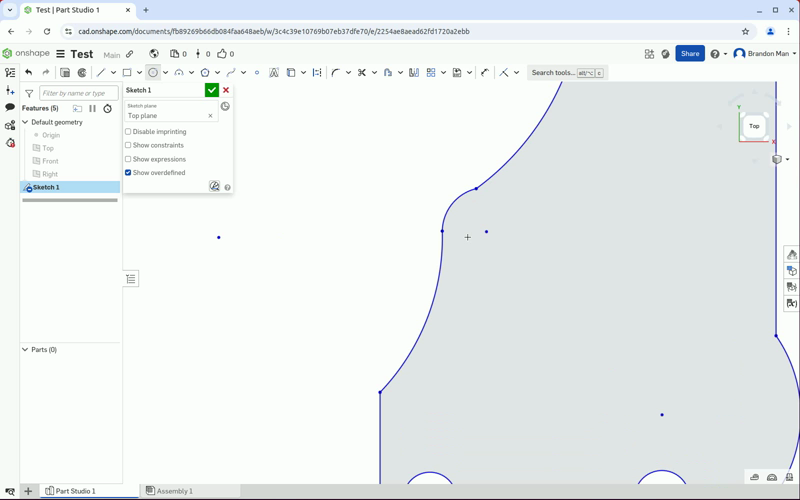
scroll(6)
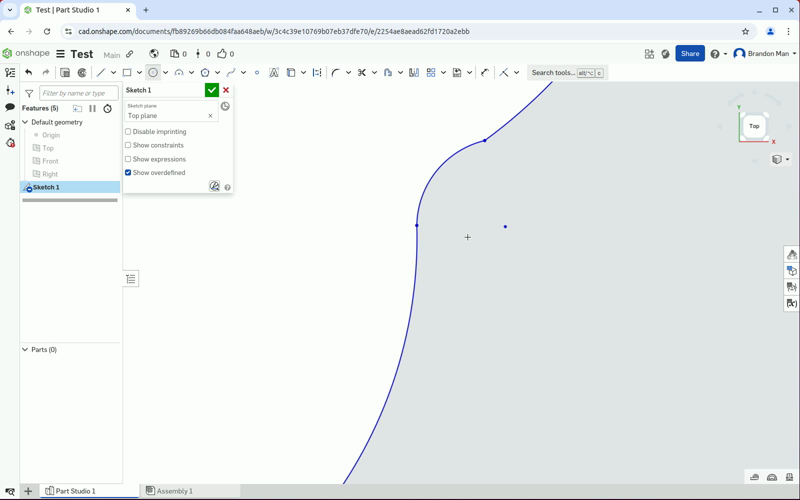
click(467, 236)
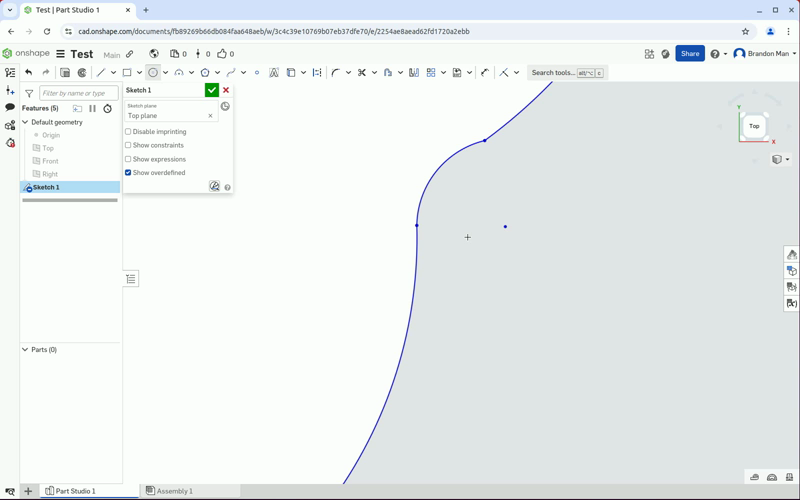
scroll(-6)
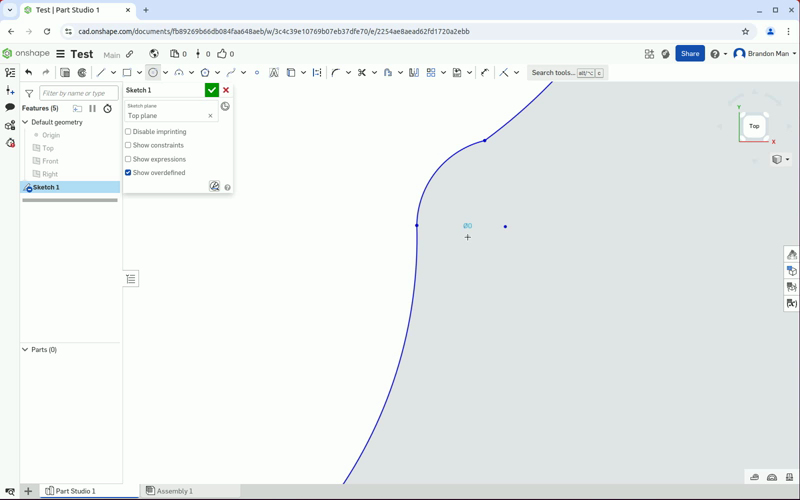
scroll(-6)
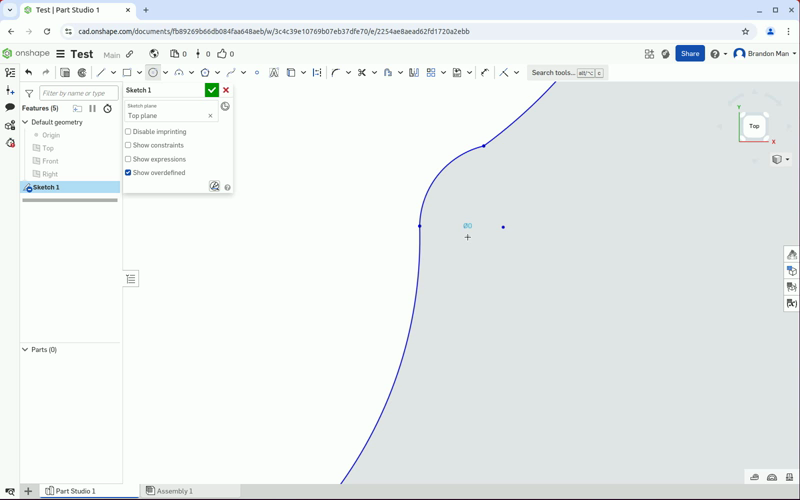
scroll(-6)
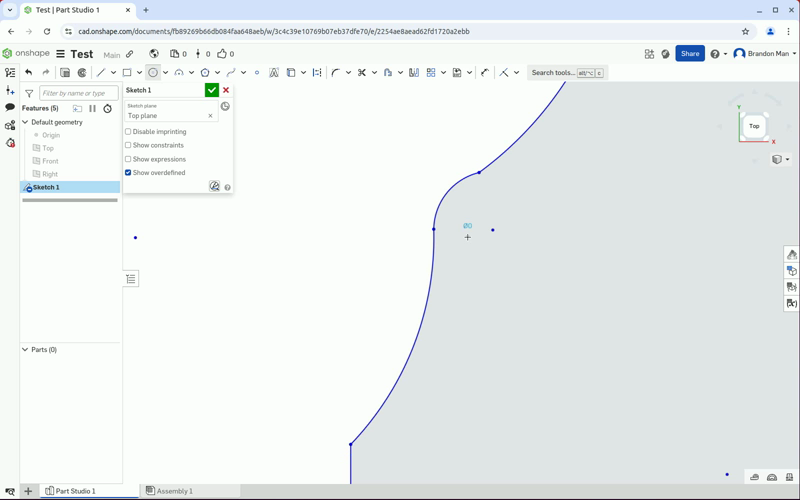
scroll(-6)
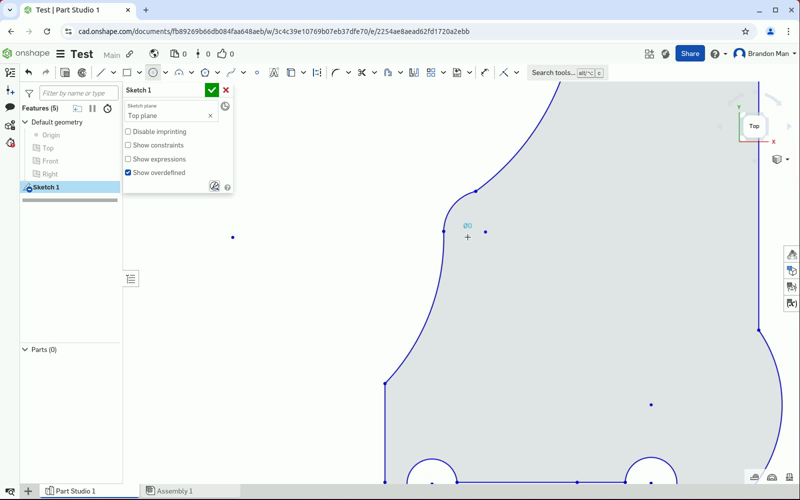
scroll(-6)
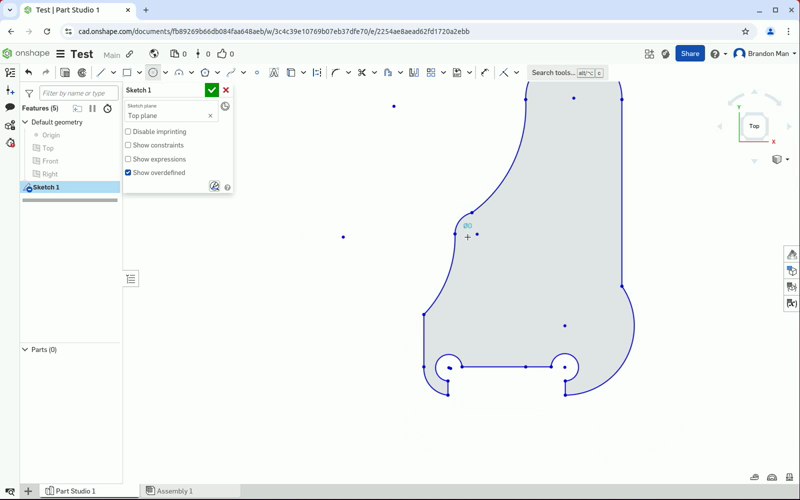
scroll(-6)
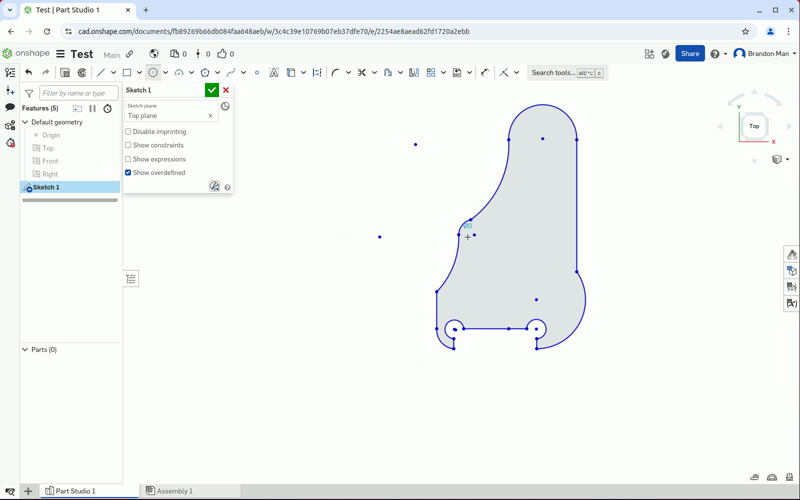
scroll(-6)
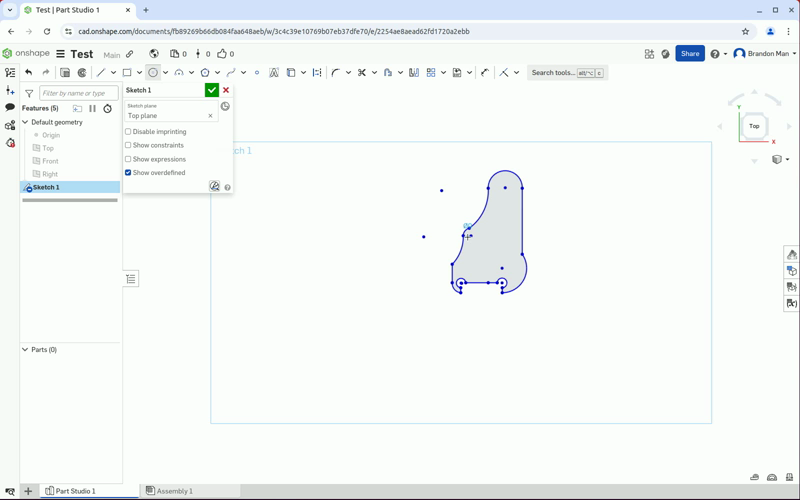
key_up(shift)
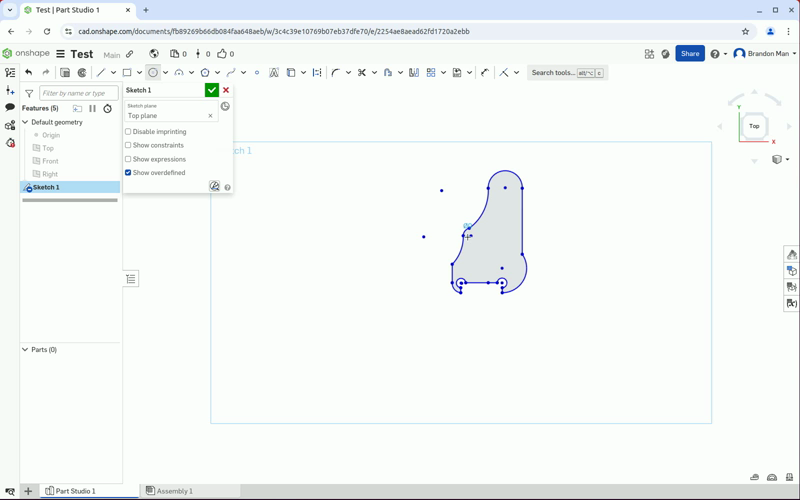
mouse_move(470, 236)
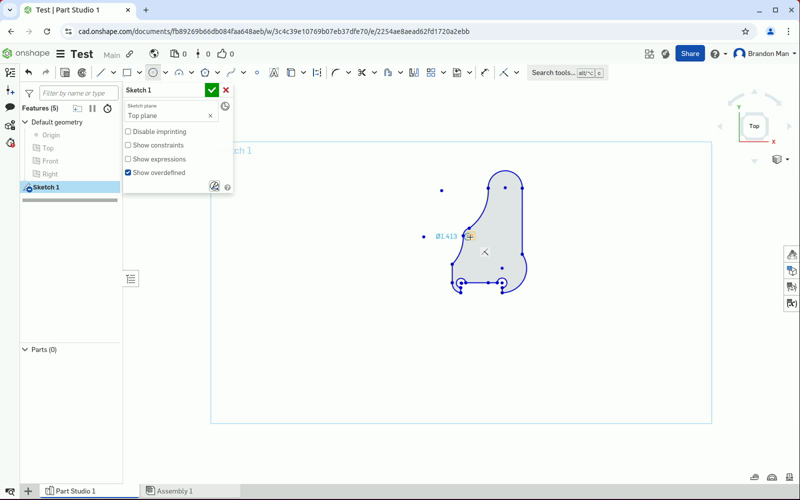
scroll(6)
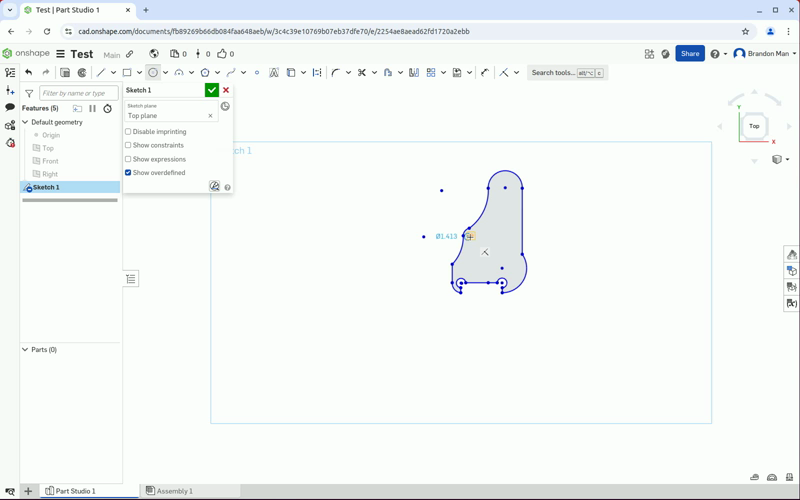
scroll(6)
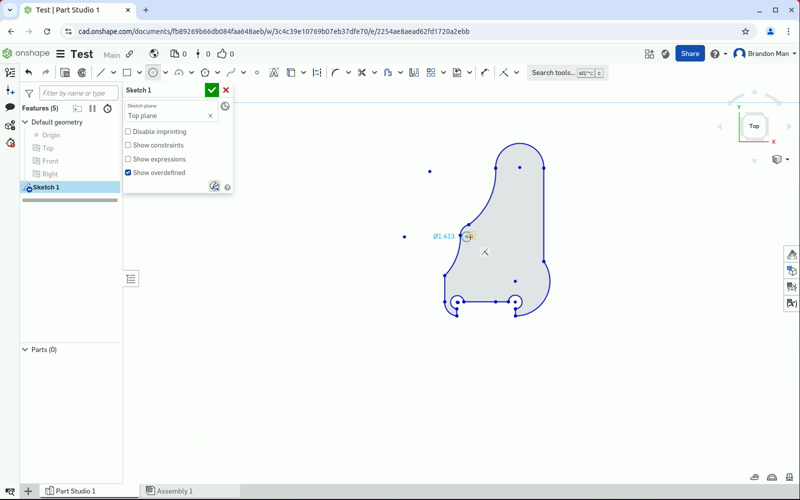
scroll(6)
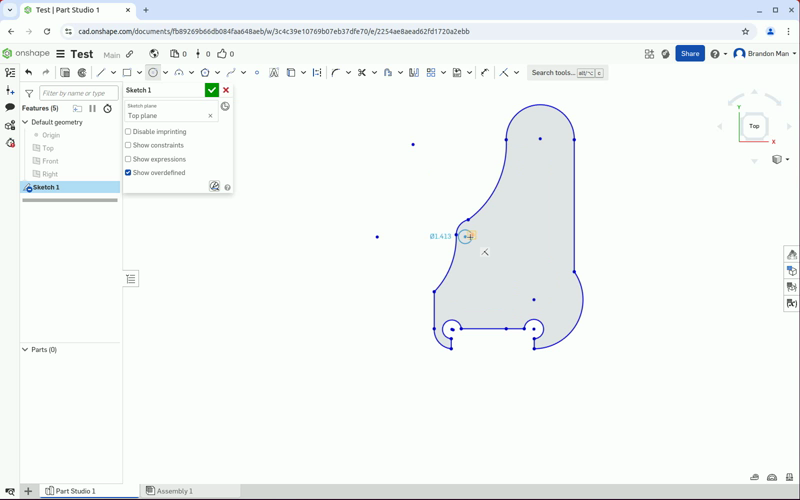
scroll(6)
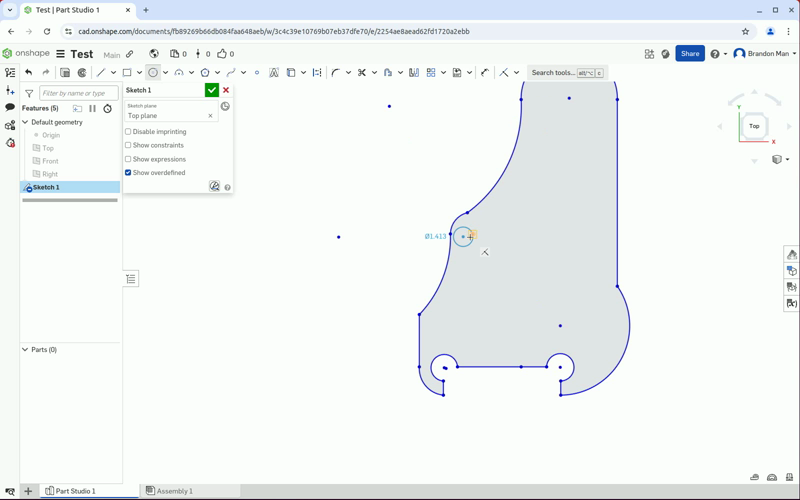
scroll(6)
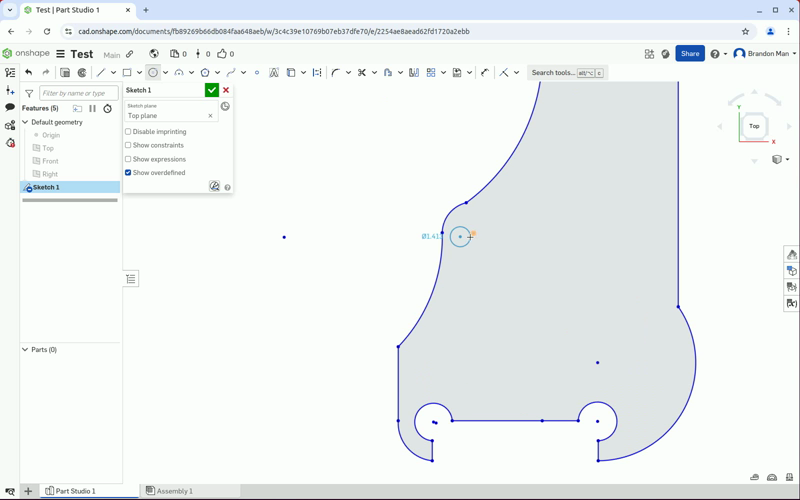
scroll(6)
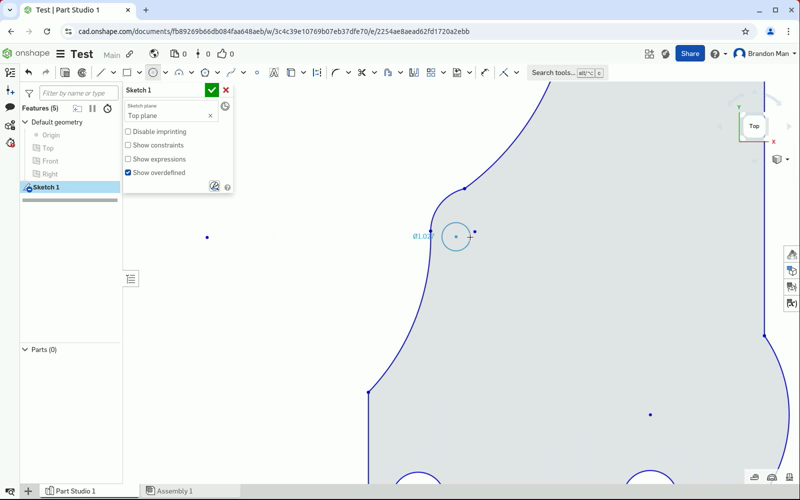
scroll(6)
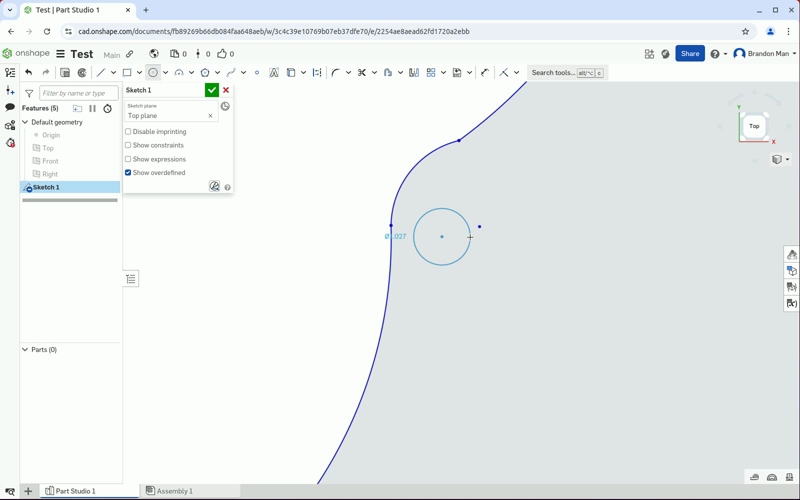
click(470, 236)
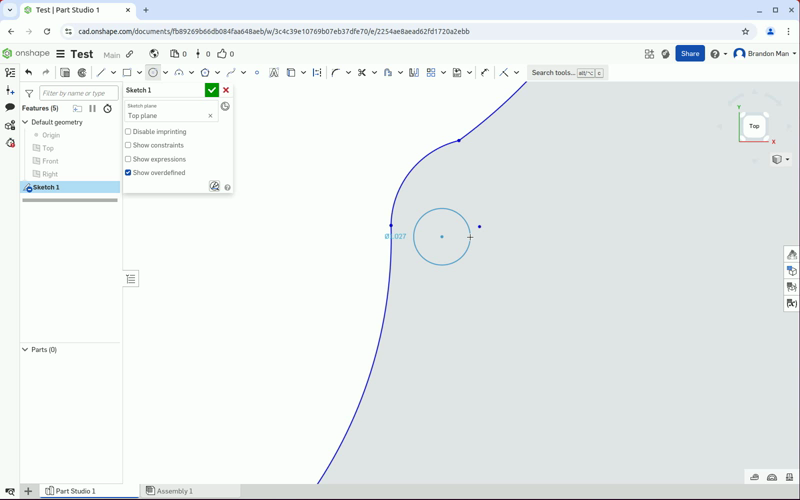
scroll(-6)
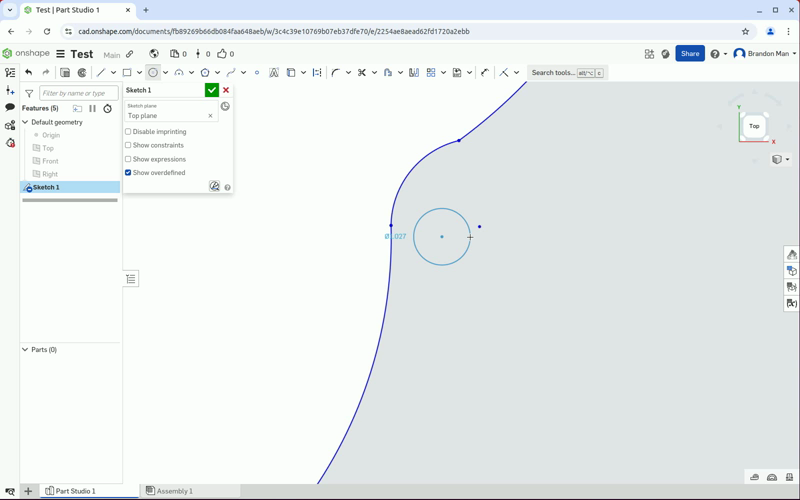
scroll(-6)
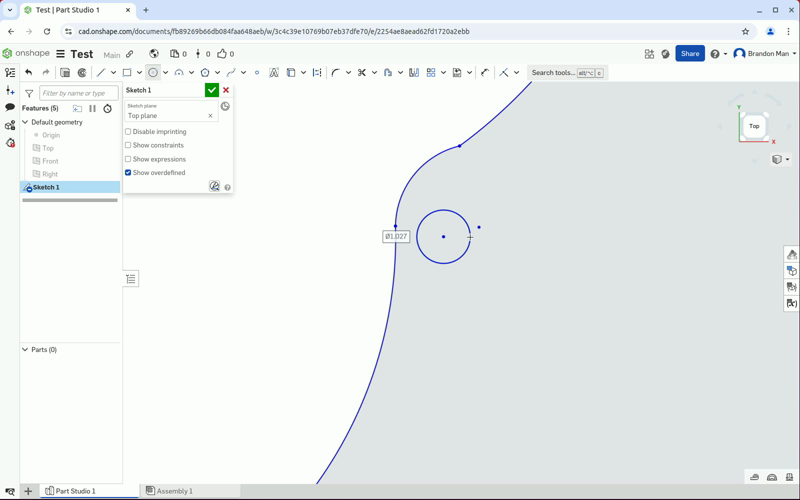
scroll(-6)
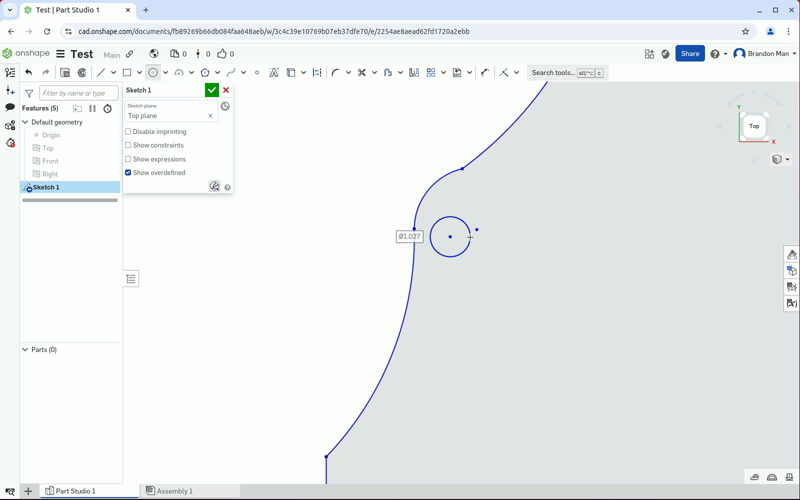
scroll(-6)
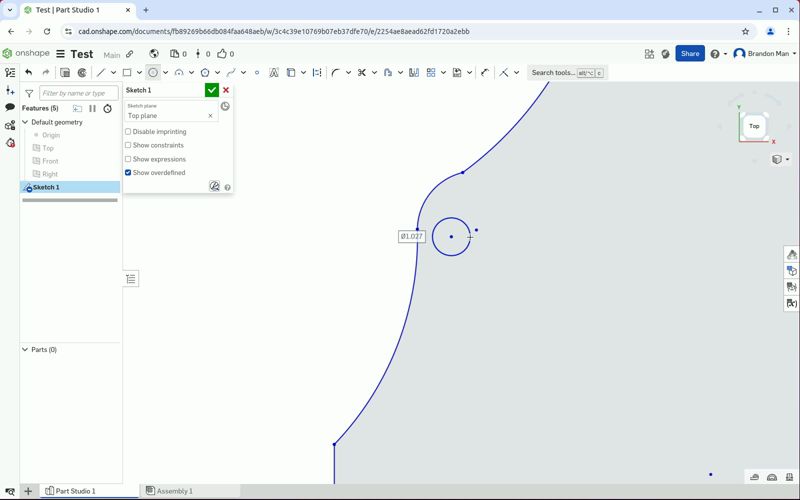
scroll(-6)
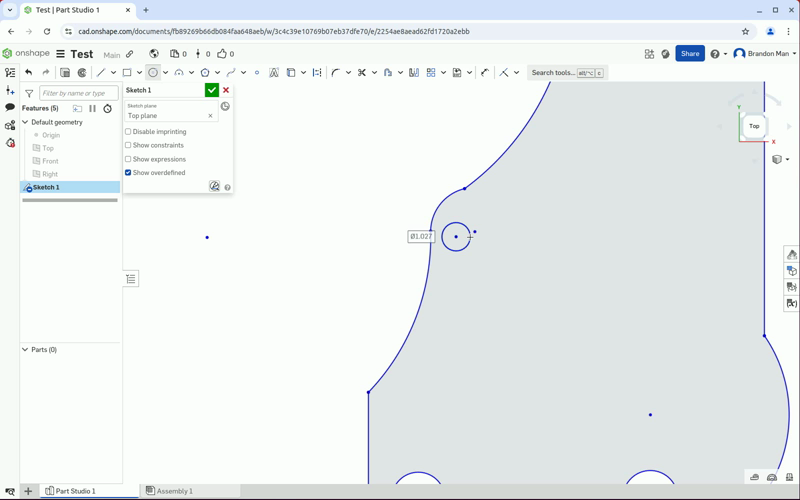
scroll(-6)
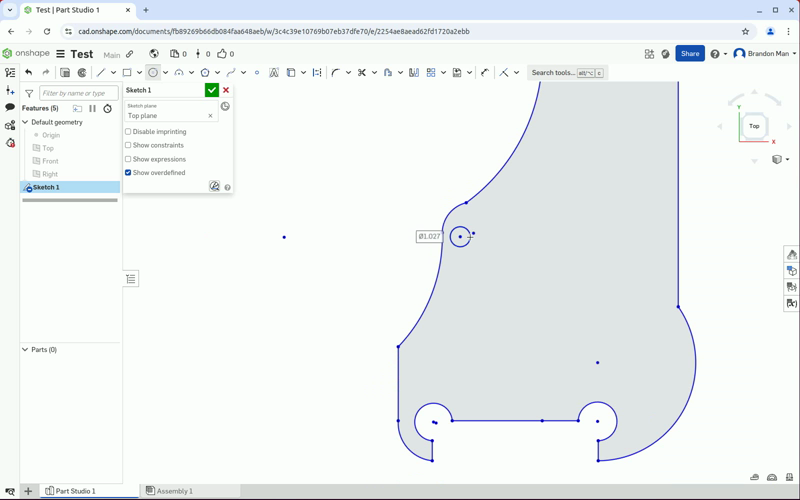
scroll(-6)
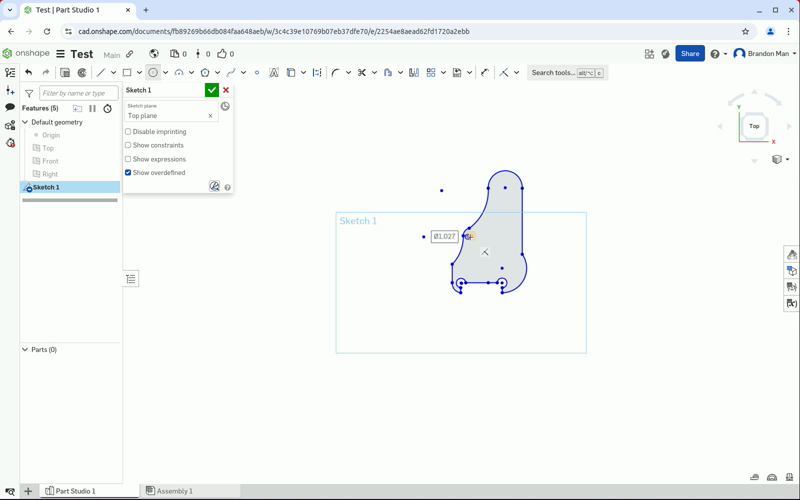
key(esc)
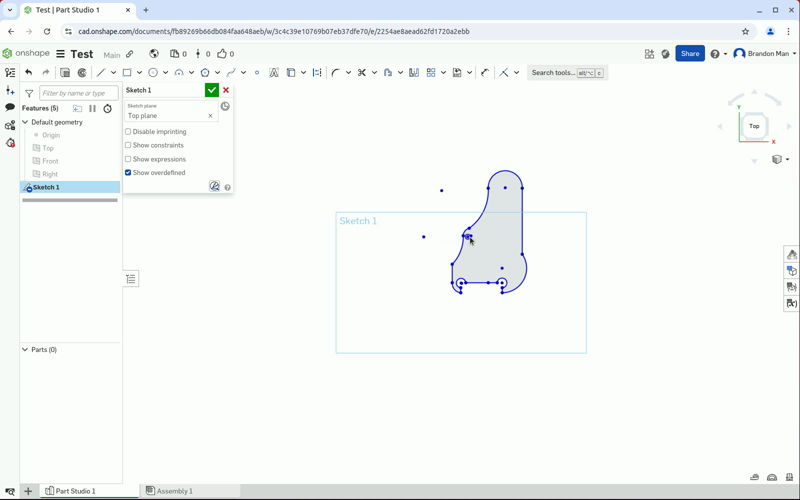
key(c)
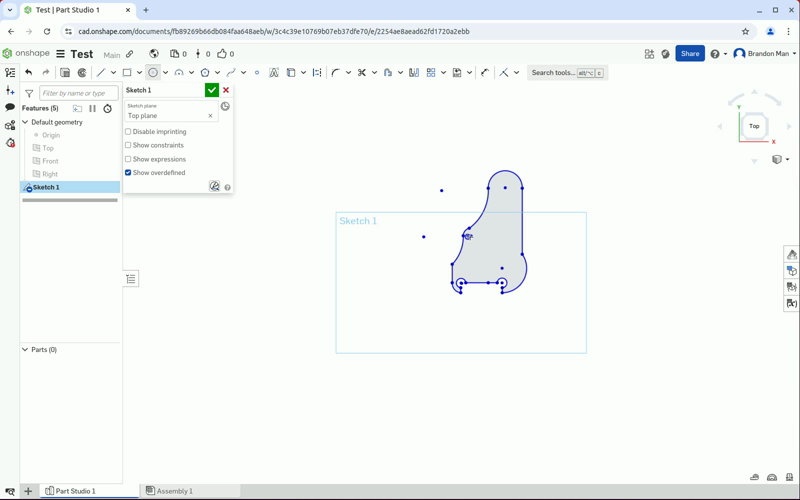
key_down(shift)
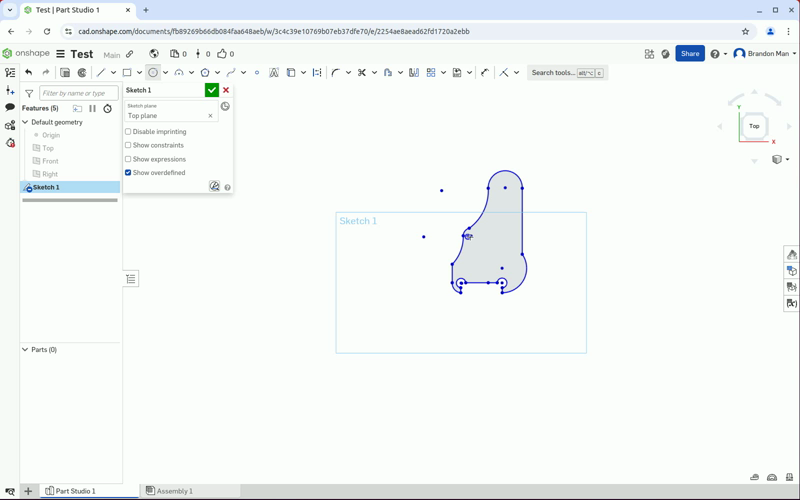
mouse_move(507, 188)
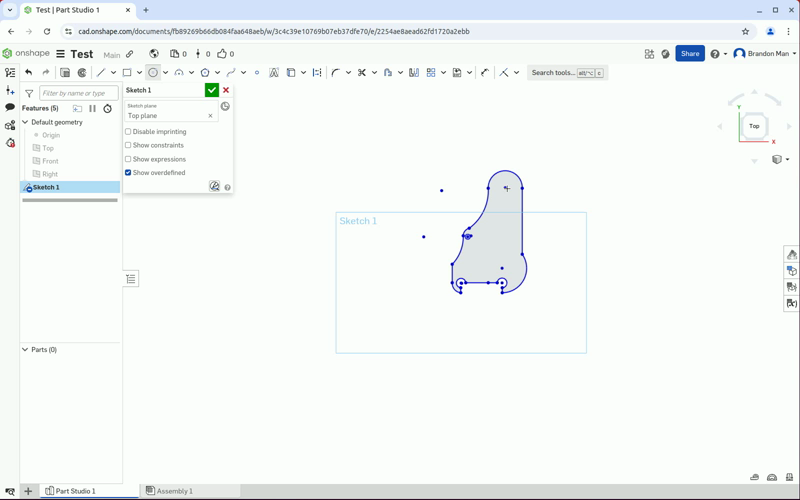
scroll(6)
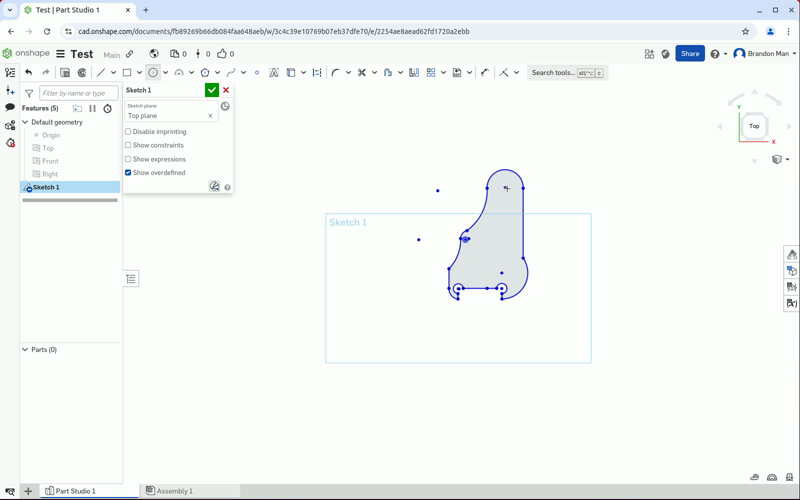
scroll(6)
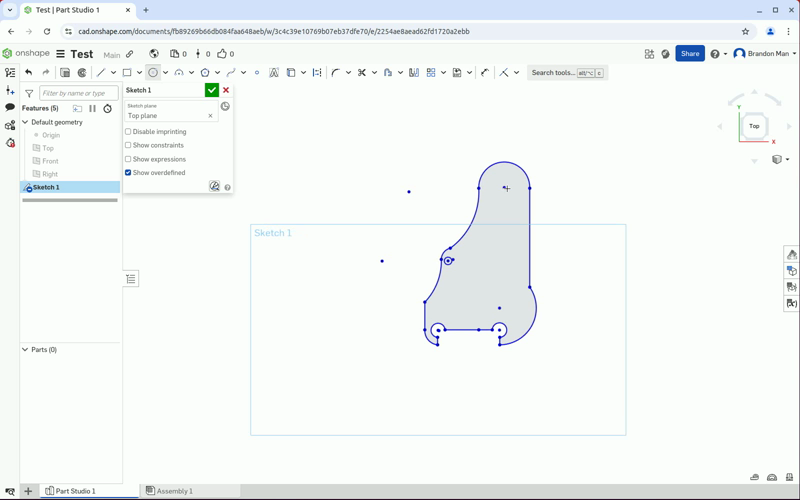
scroll(6)
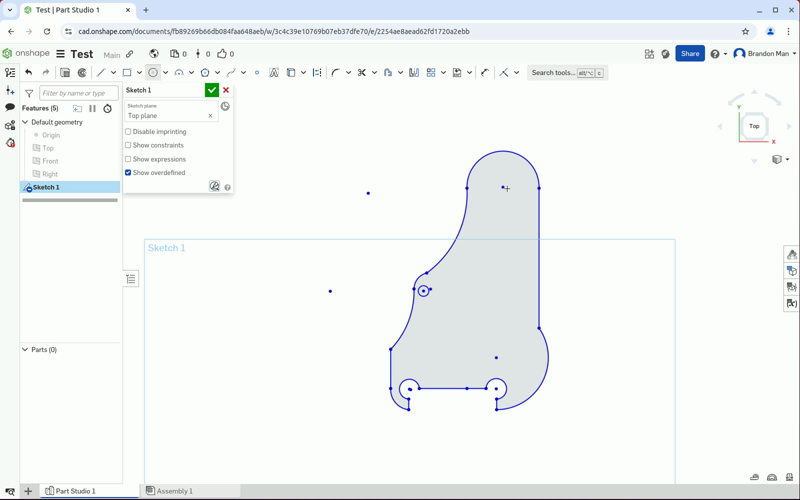
scroll(6)
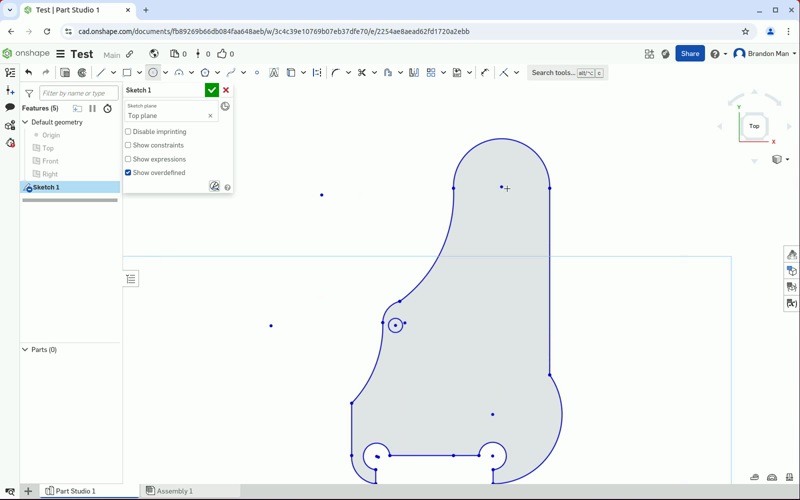
scroll(6)
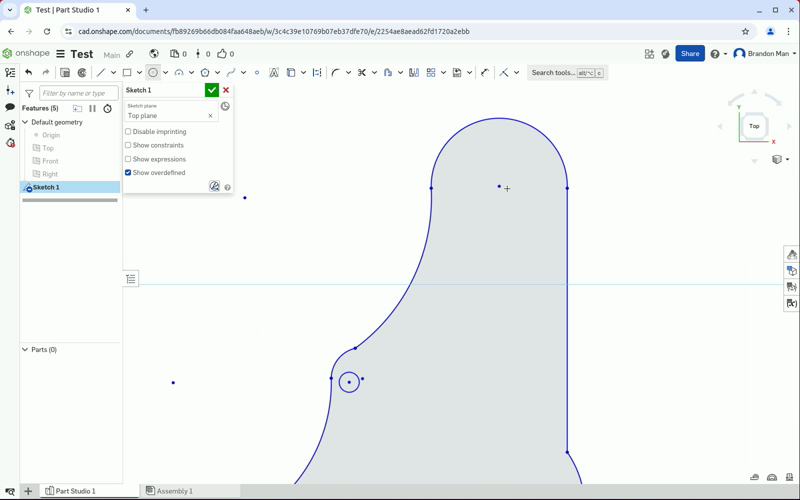
scroll(6)
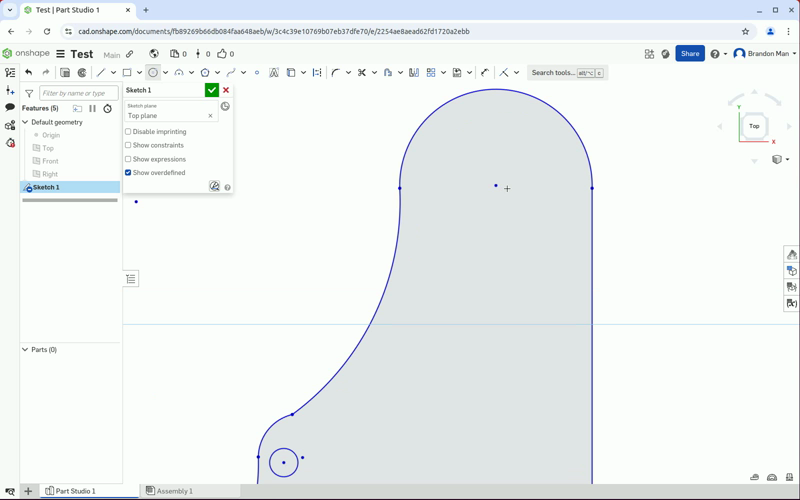
scroll(6)
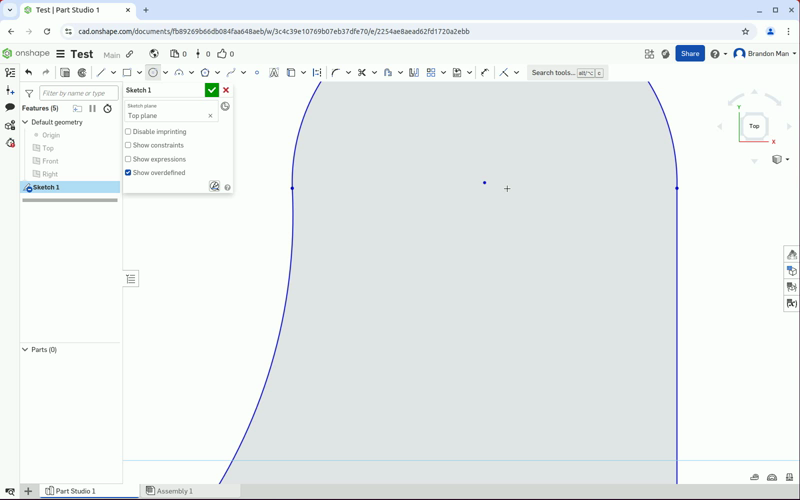
click(507, 188)
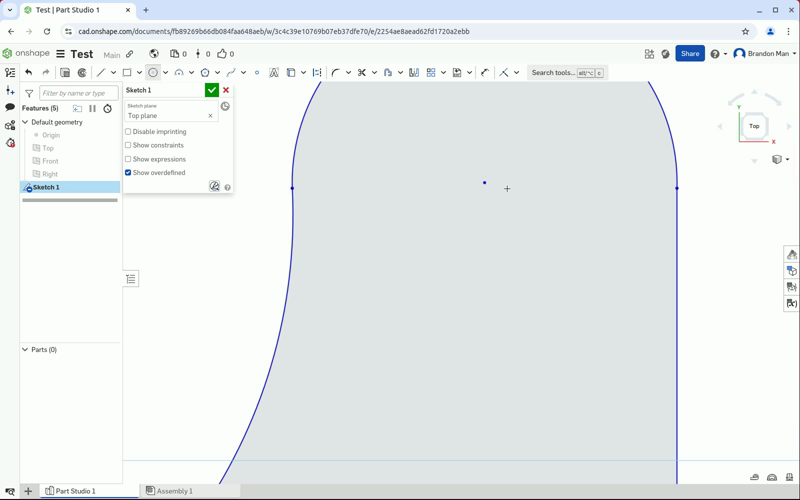
scroll(-6)
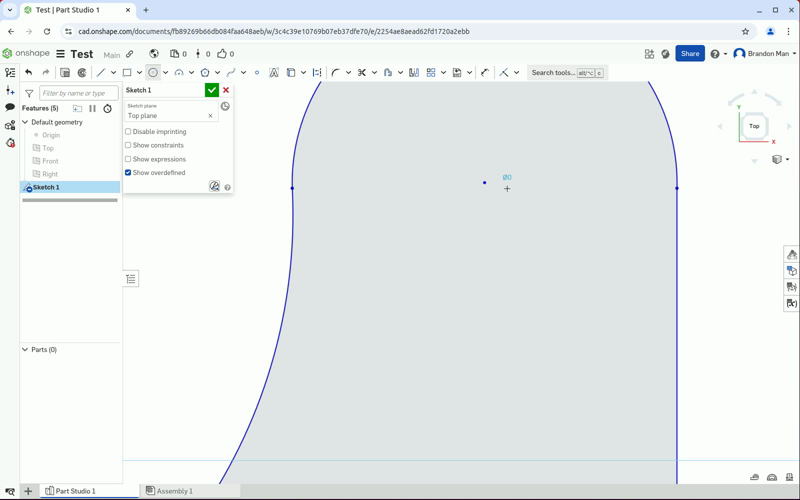
scroll(-6)
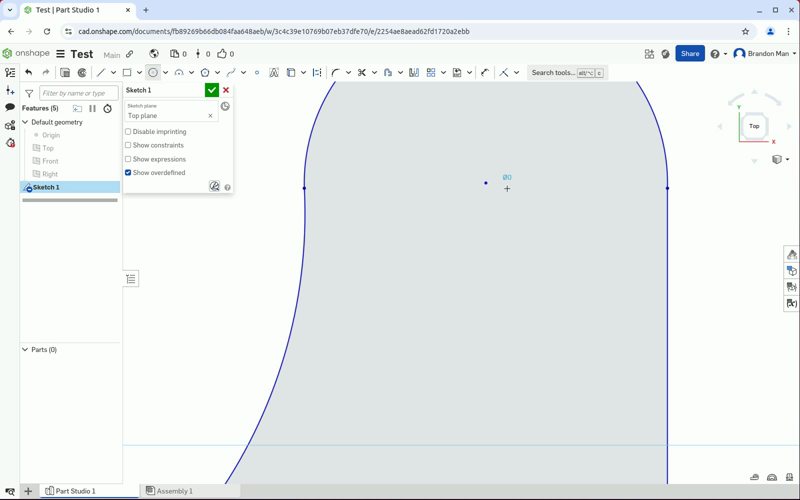
scroll(-6)
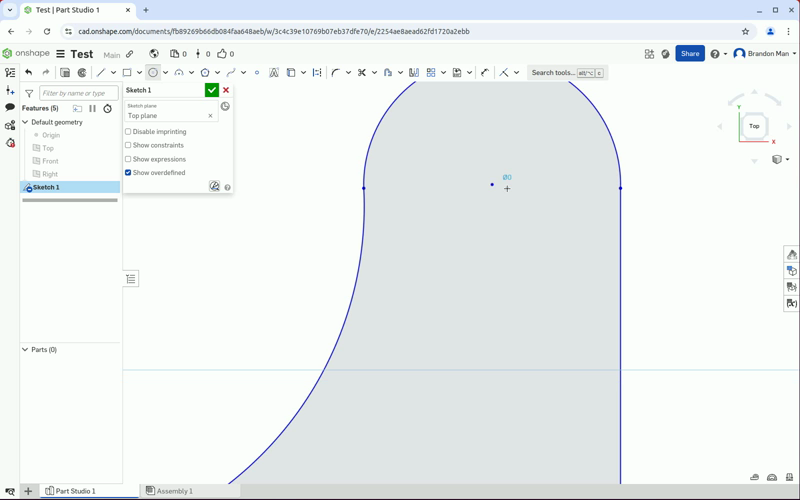
scroll(-6)
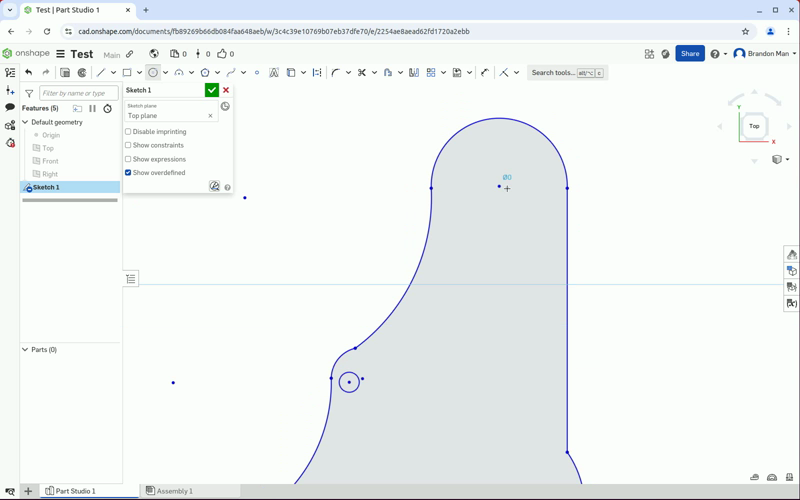
scroll(-6)
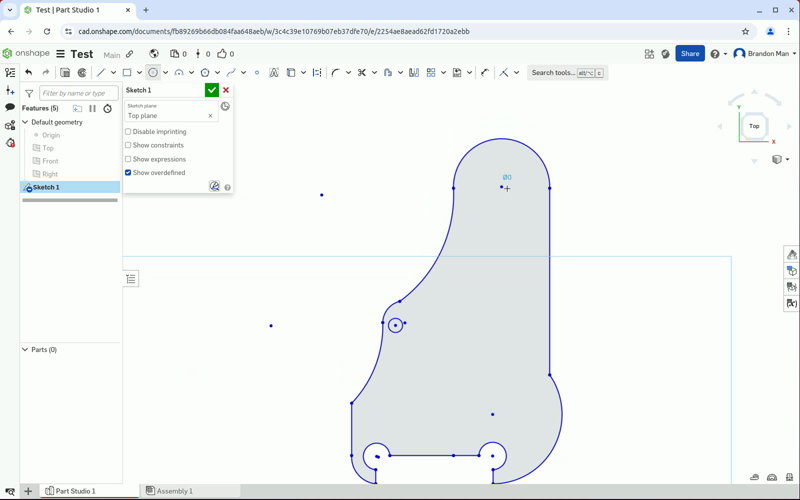
scroll(-6)
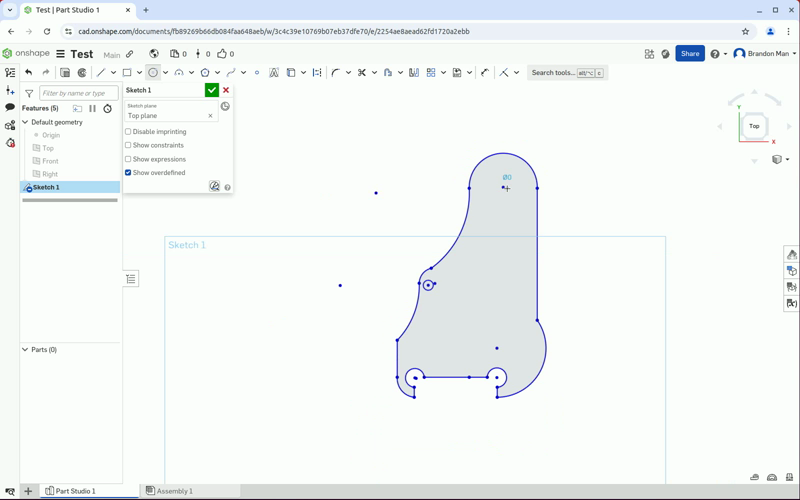
scroll(-6)
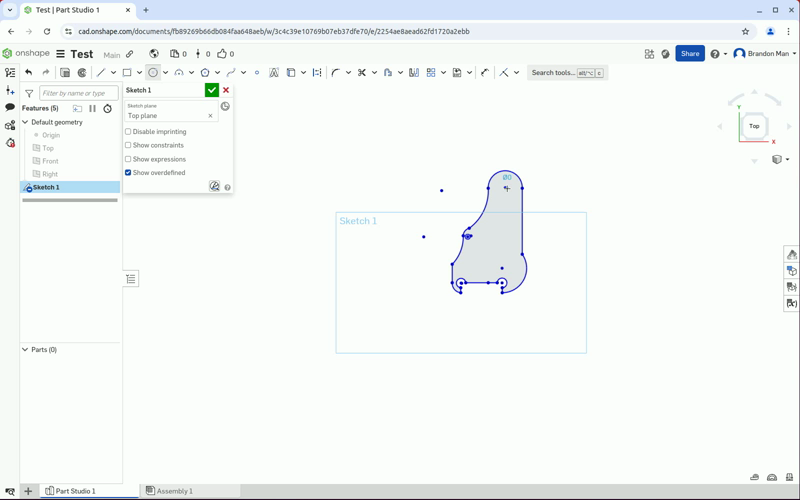
key_up(shift)
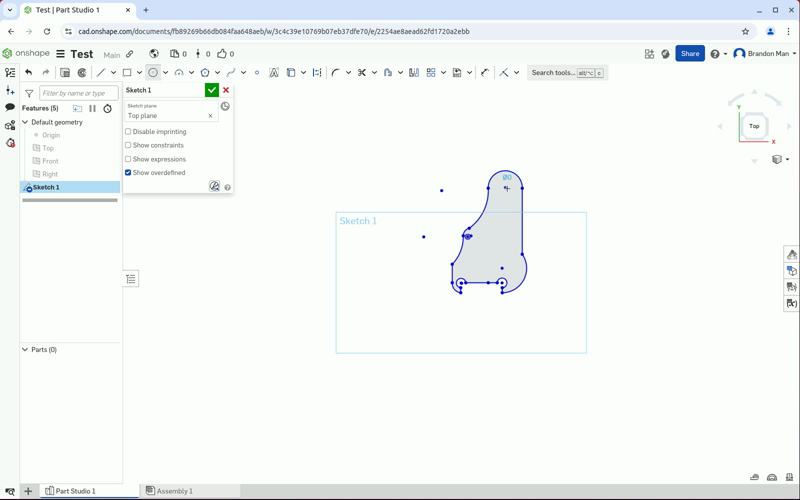
mouse_move(509, 188)
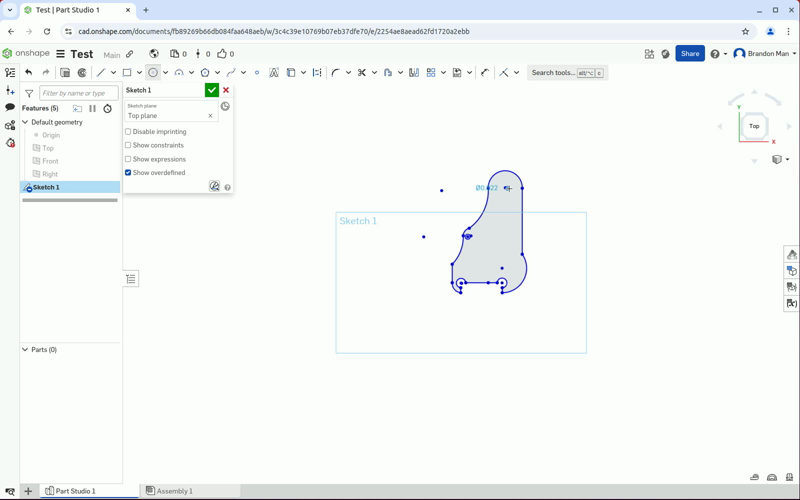
scroll(6)
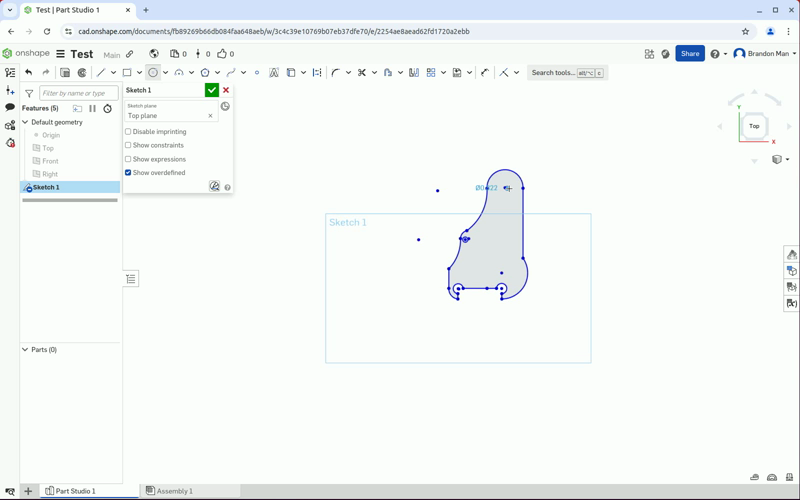
scroll(6)
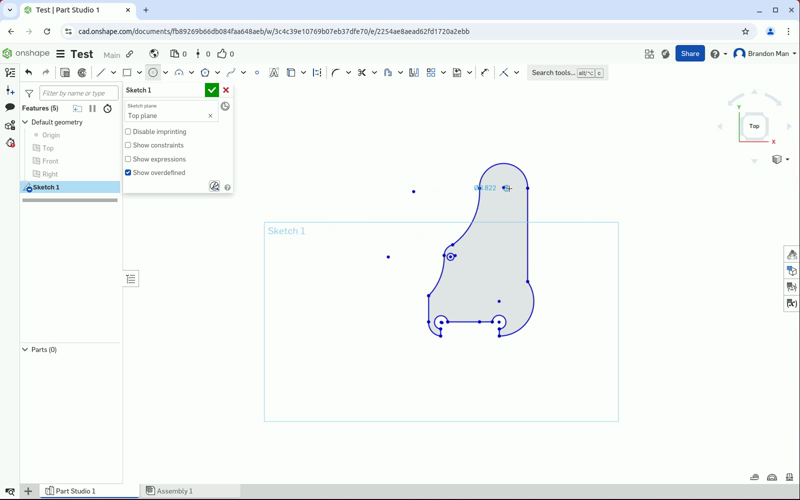
scroll(6)
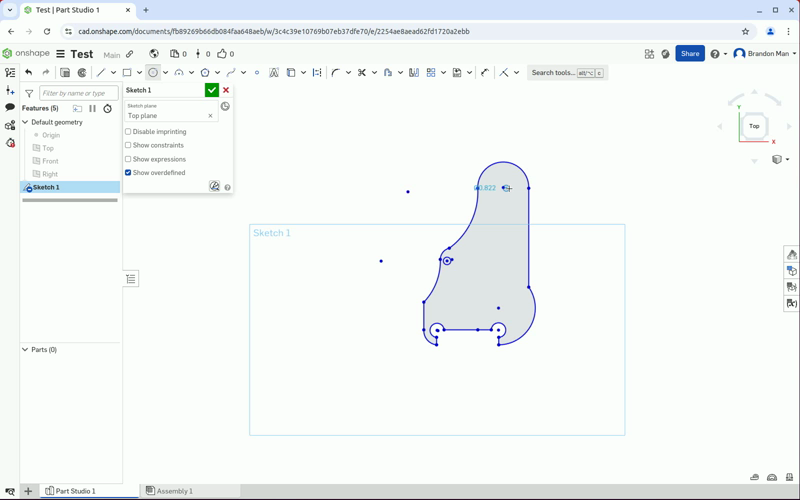
scroll(6)
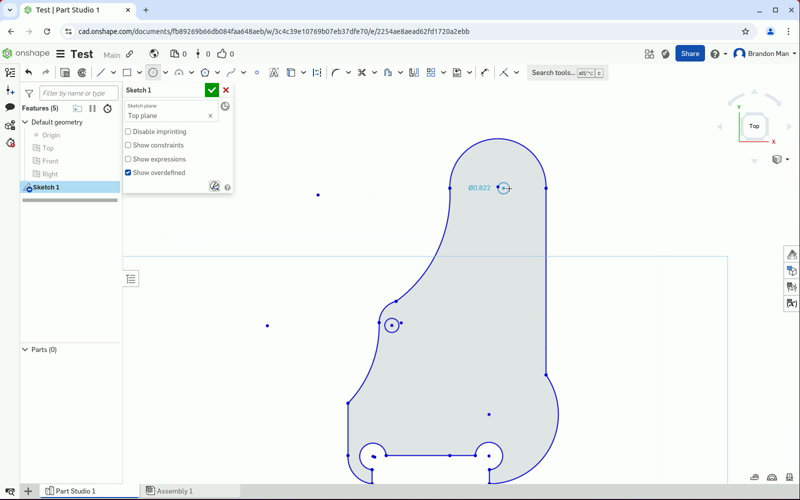
scroll(6)
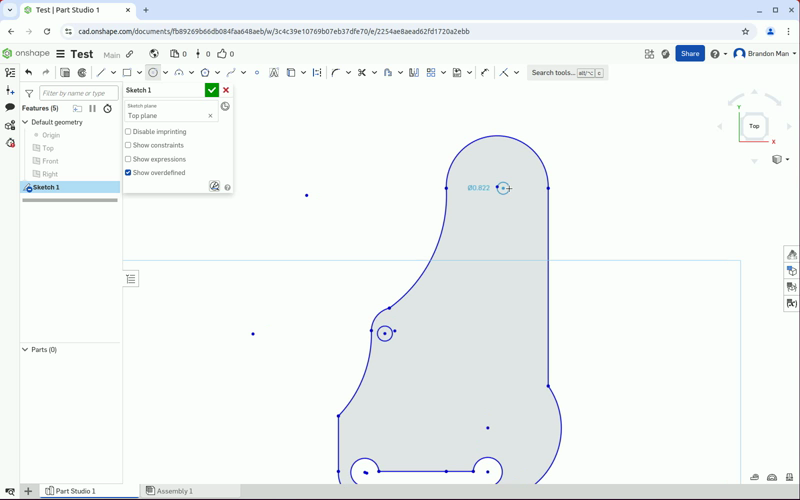
scroll(6)
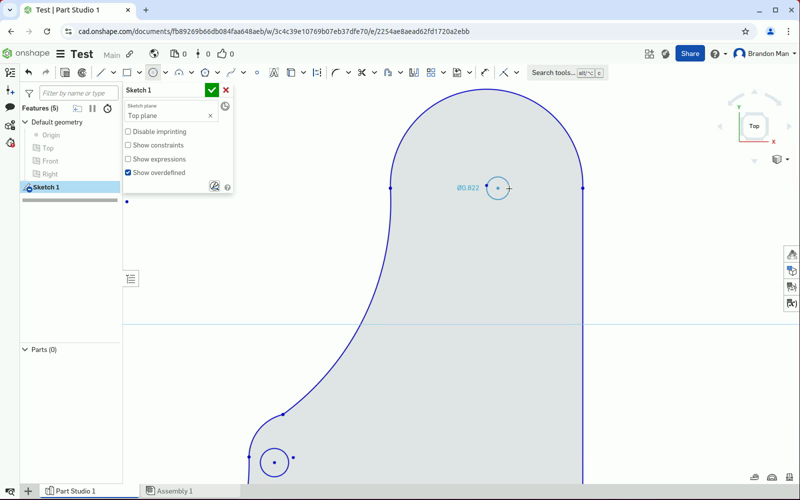
scroll(6)
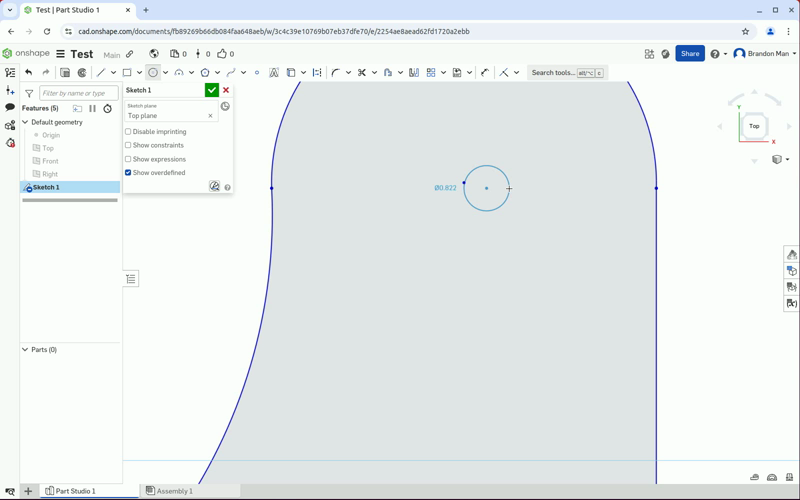
click(509, 188)
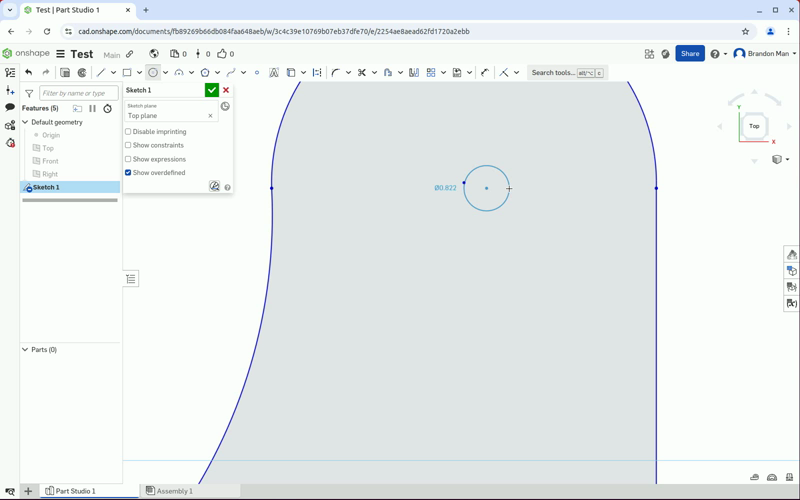
scroll(-6)
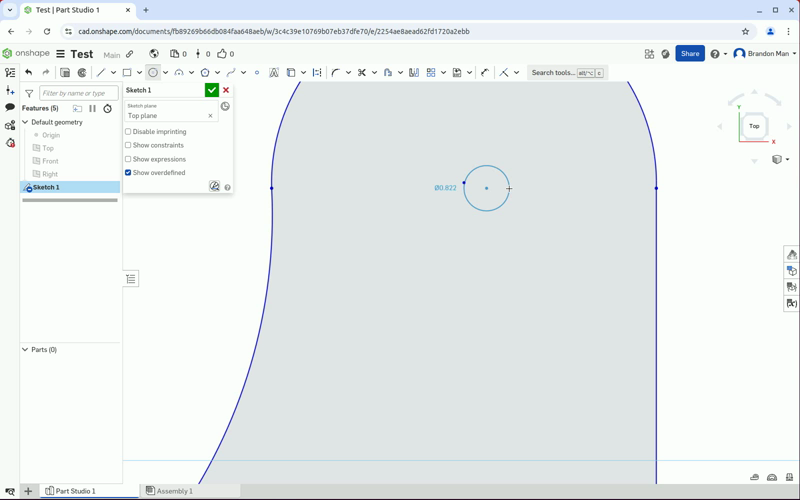
scroll(-6)
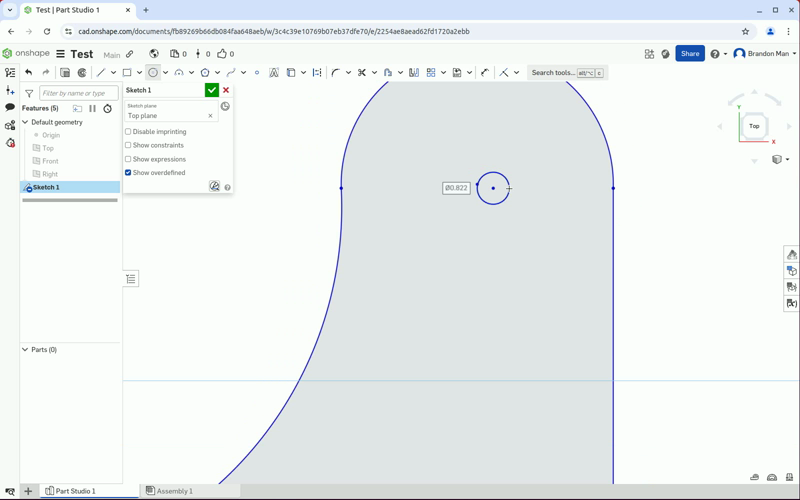
scroll(-6)
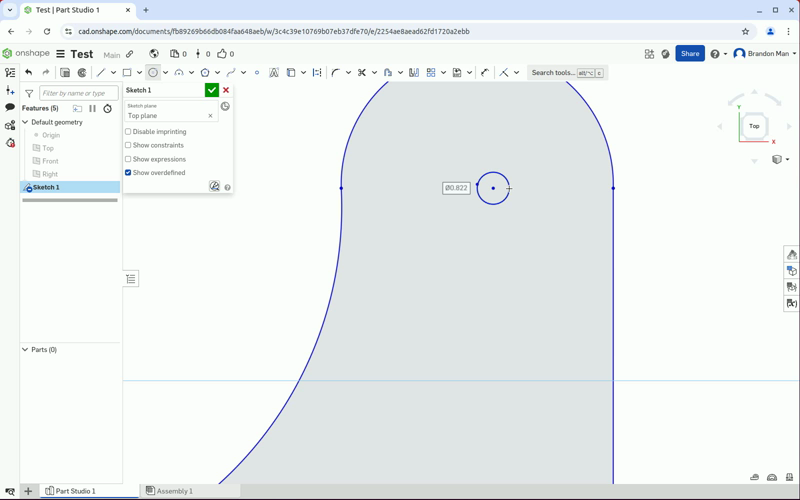
scroll(-6)
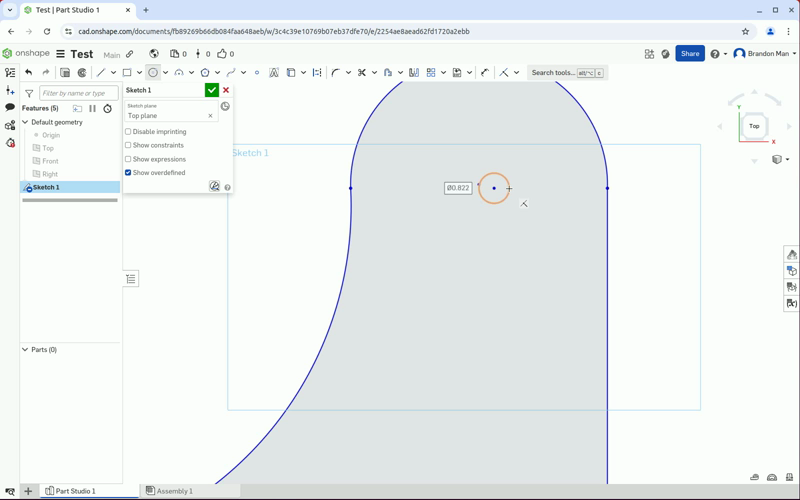
scroll(-6)
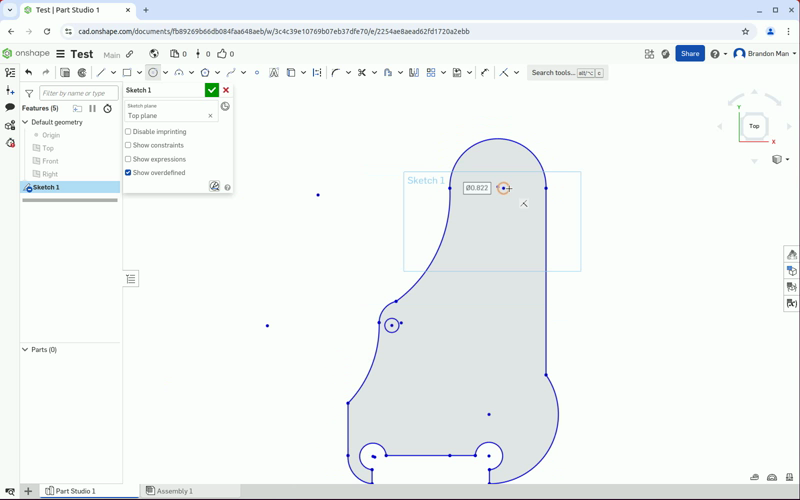
scroll(-6)
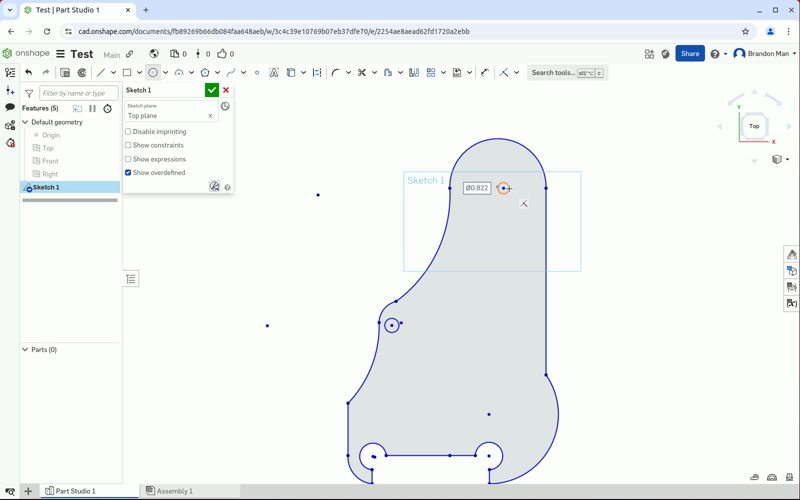
scroll(-6)
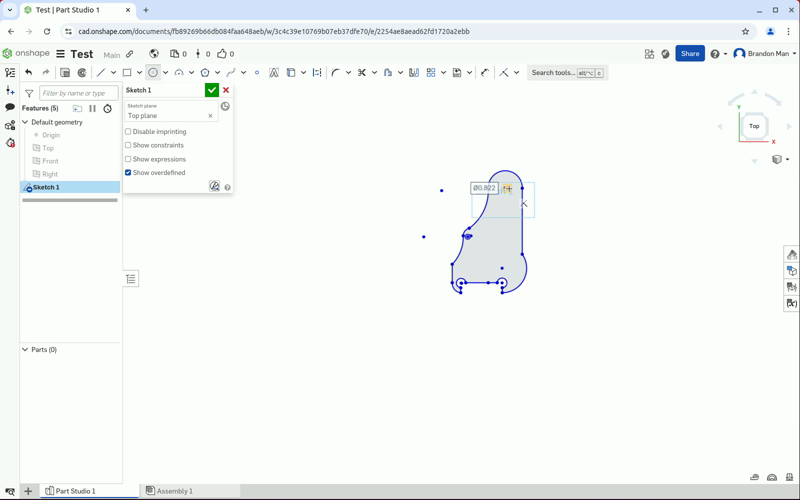
key(esc)
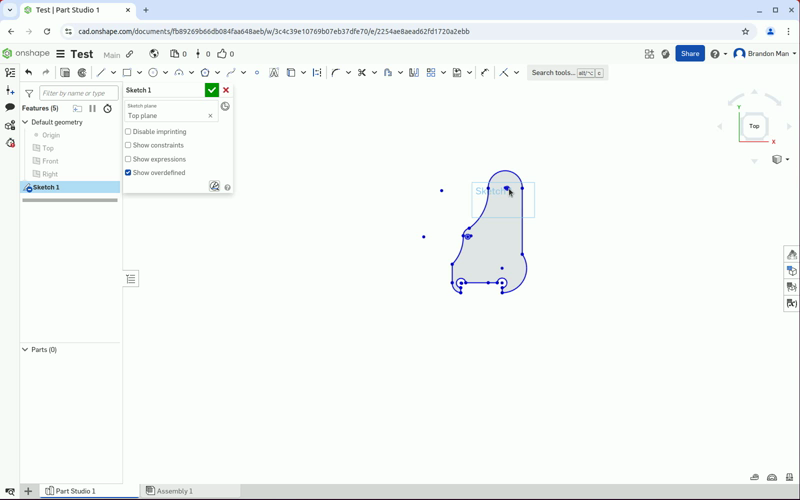
mouse_move(485, 263)
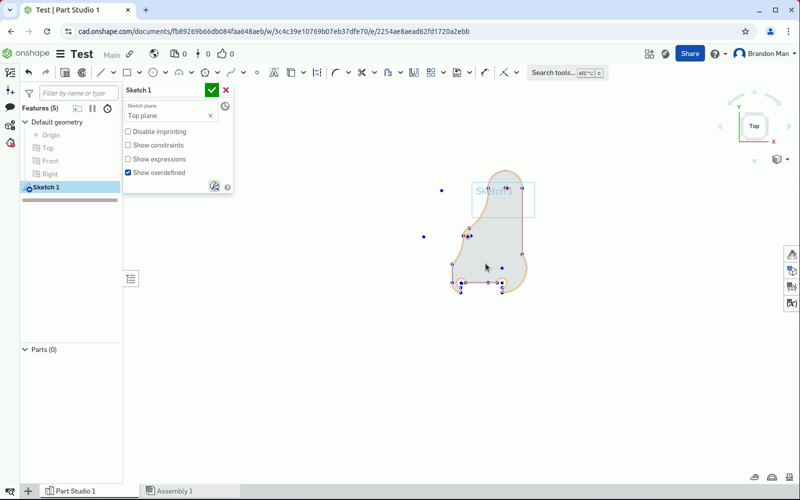
scroll(6)
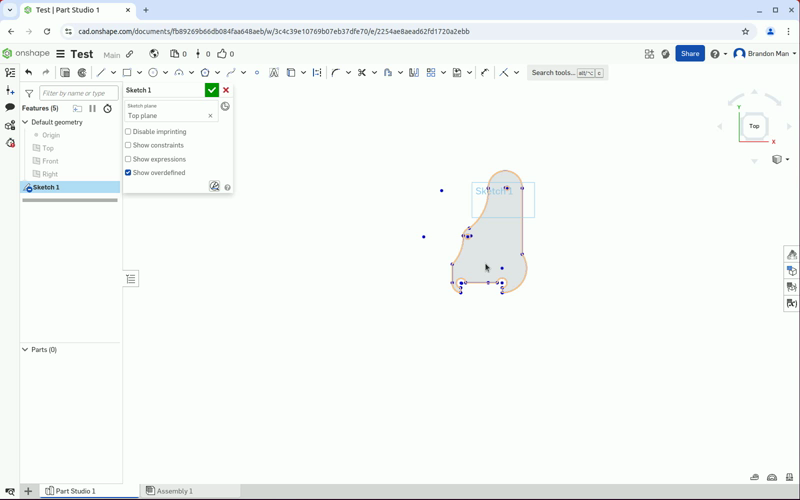
scroll(6)
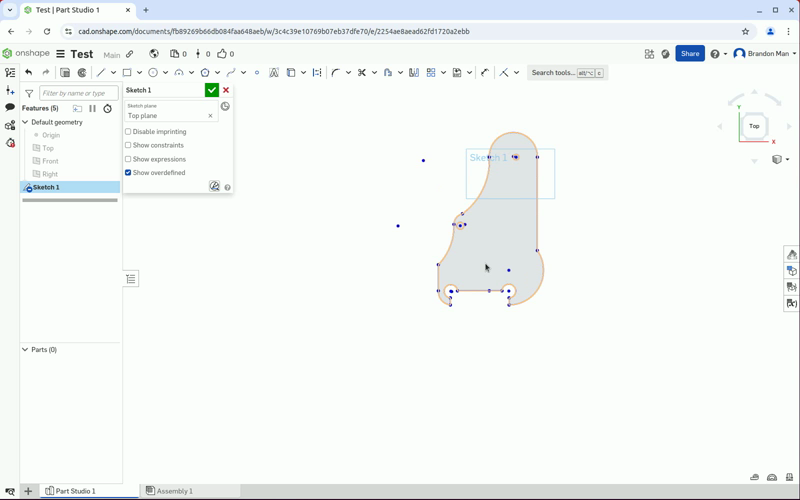
scroll(6)
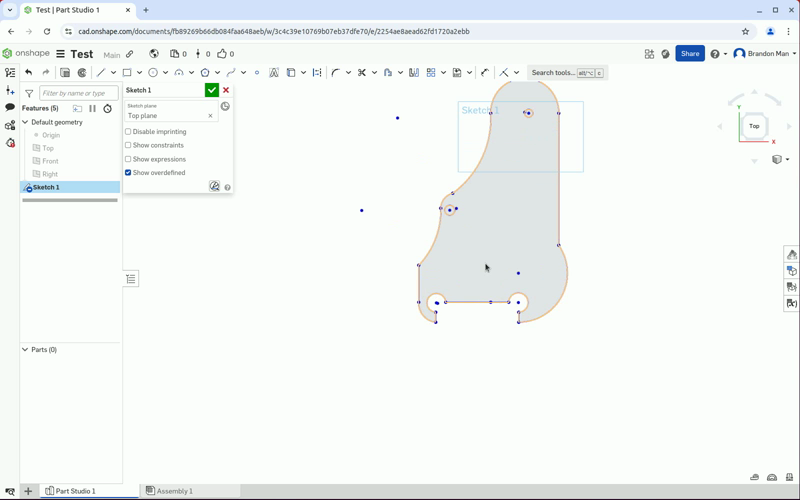
scroll(6)
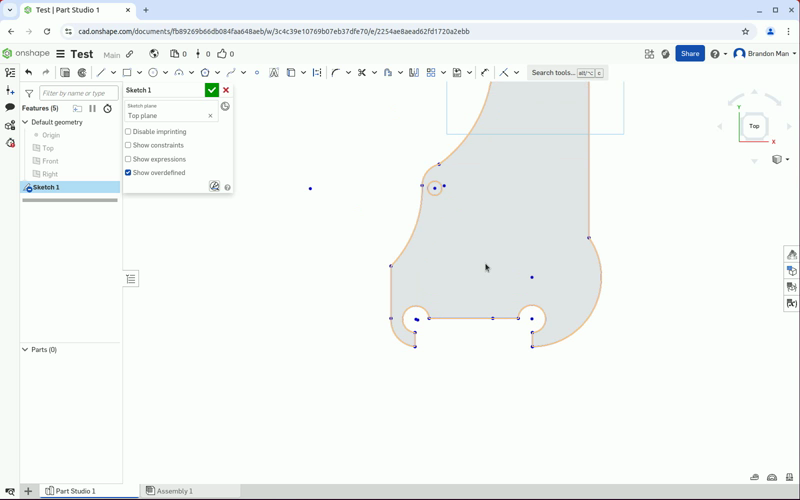
scroll(6)
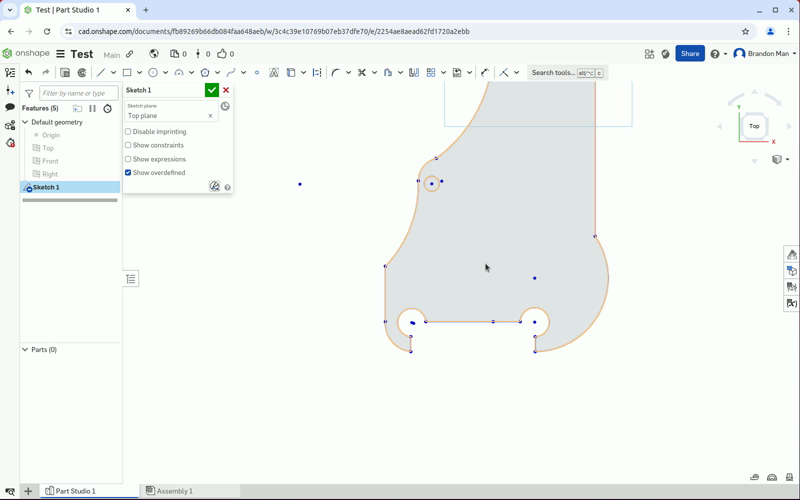
scroll(6)
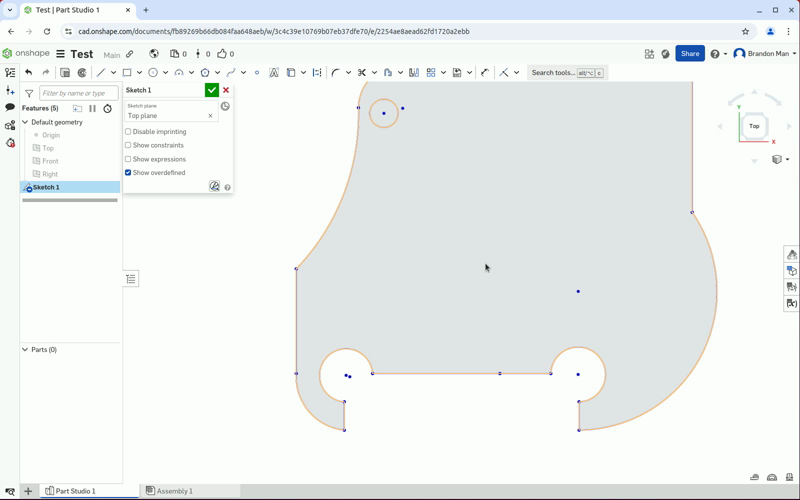
scroll(6)
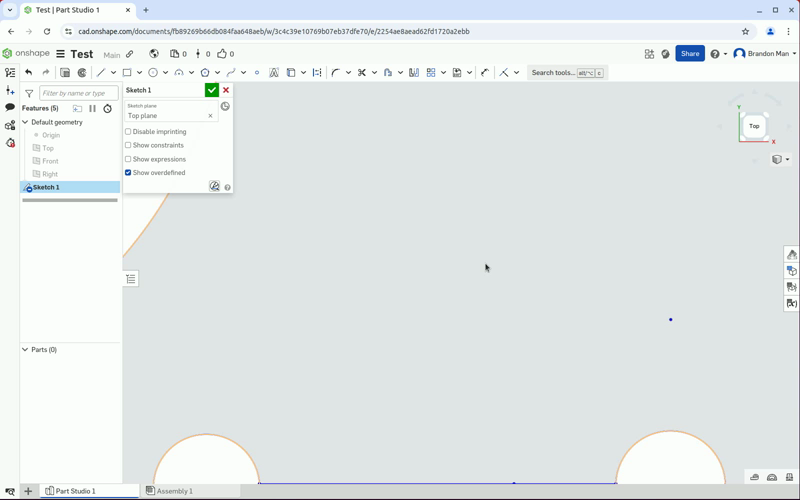
click(485, 263)
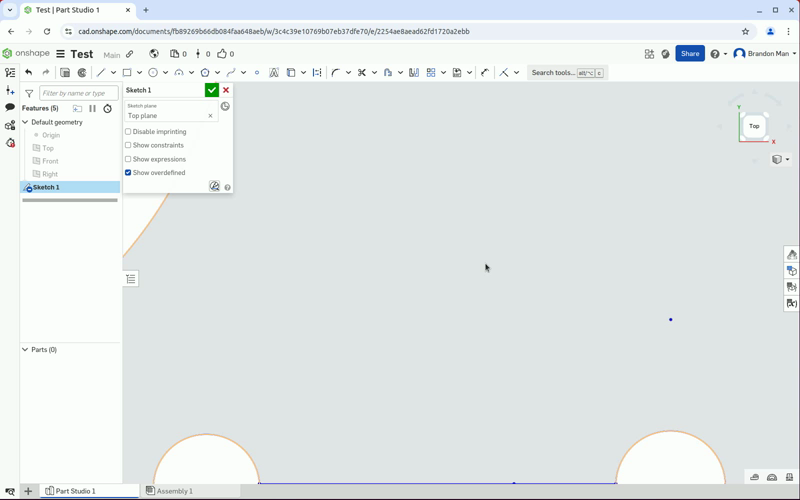
scroll(-6)
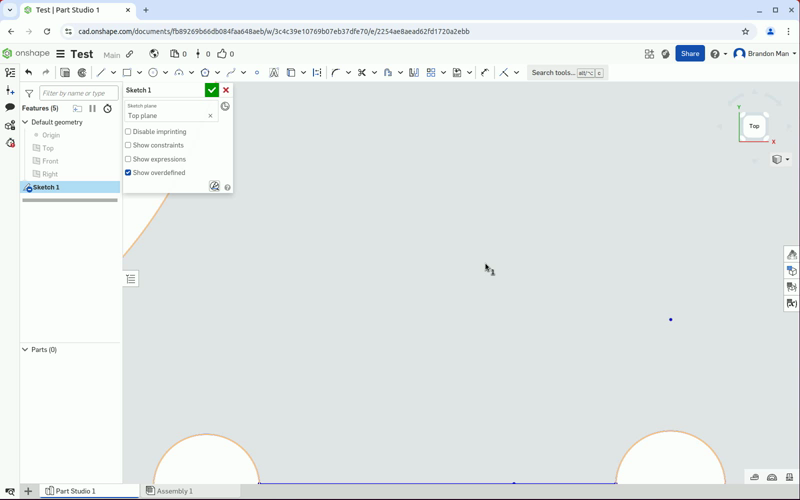
scroll(-6)
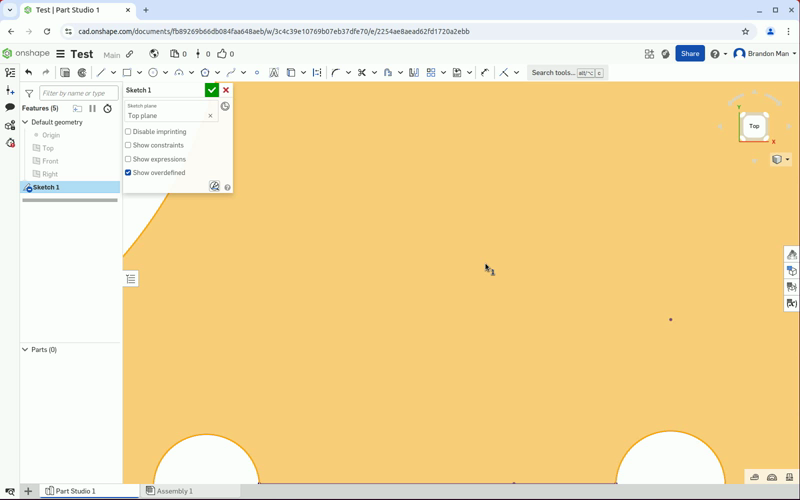
scroll(-6)
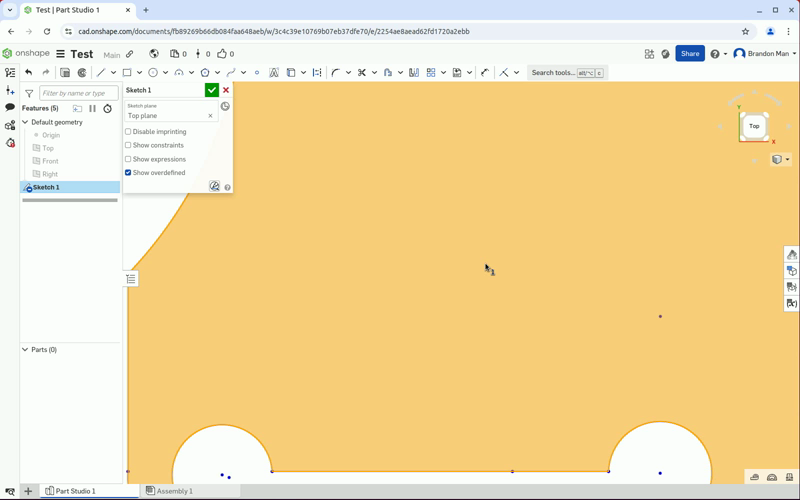
scroll(-6)
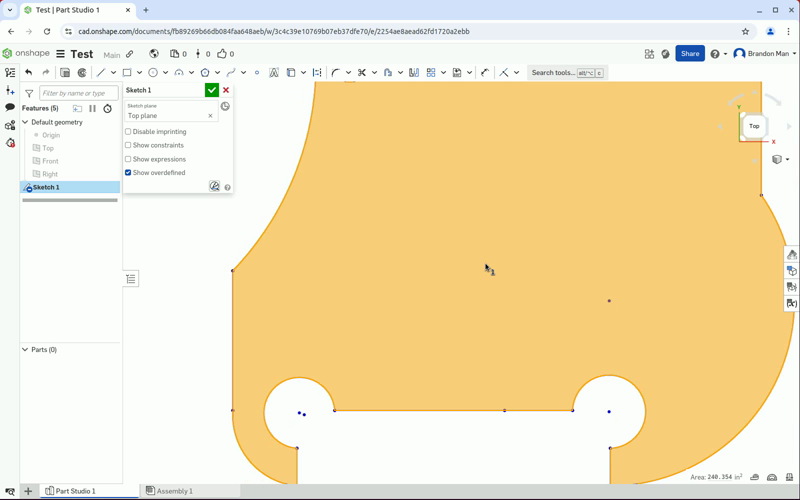
scroll(-6)
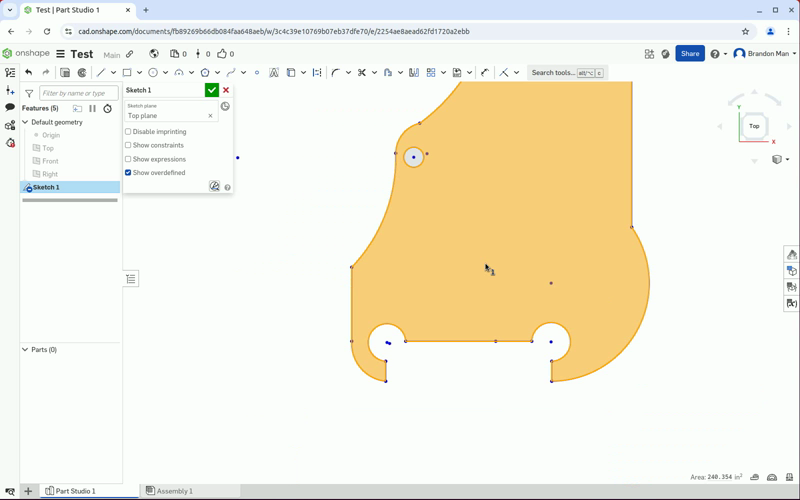
scroll(-6)
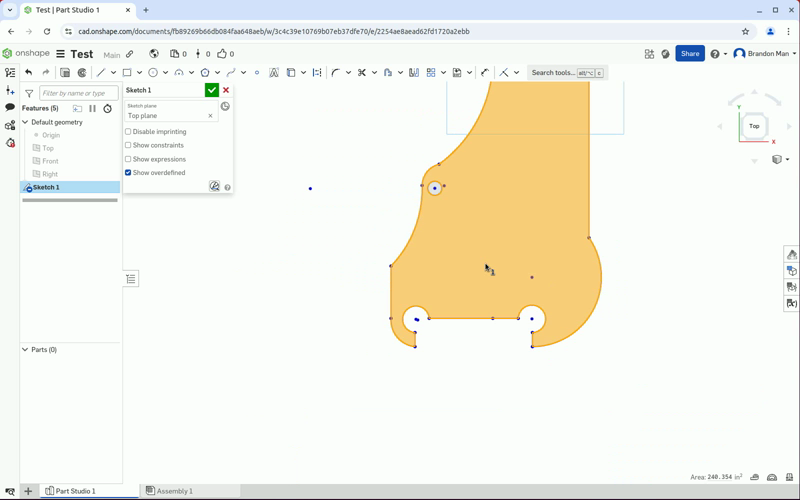
scroll(-6)
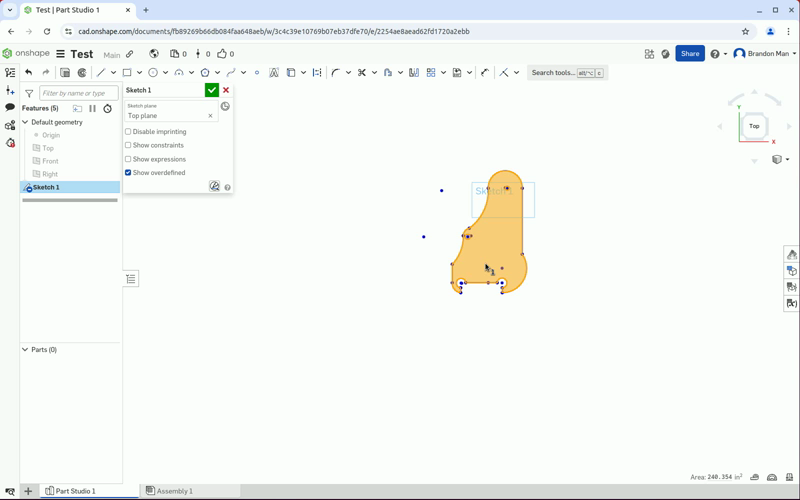
mouse_move(73, 352)
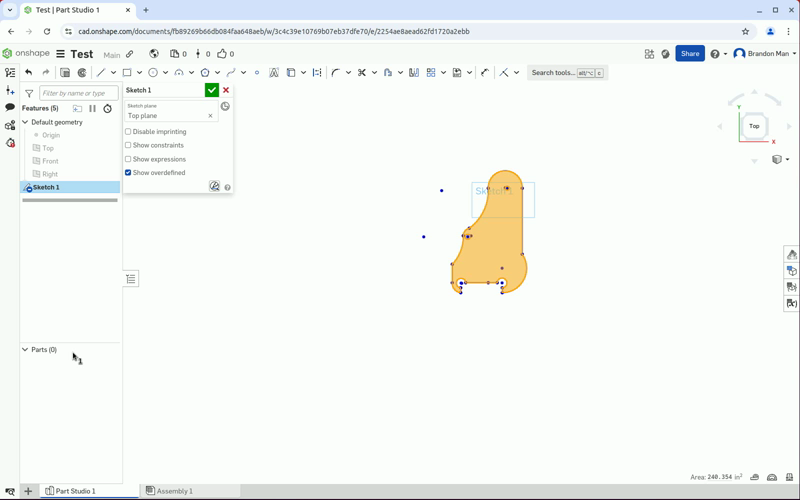
key(shift+y)
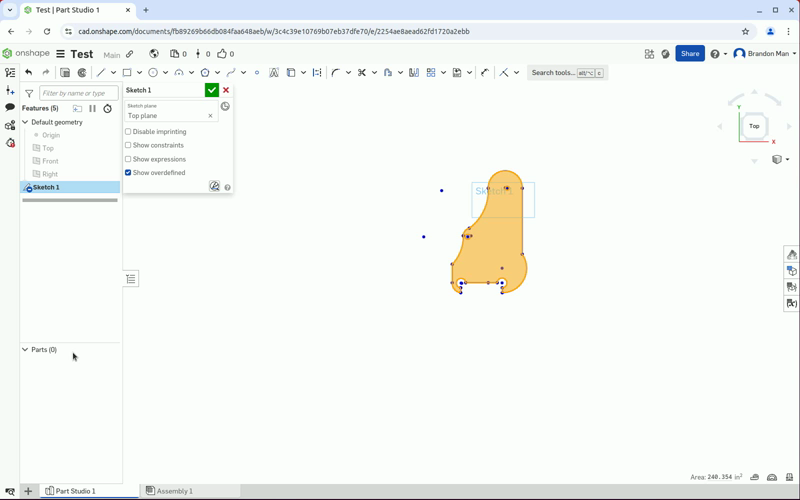
key(shift+e)
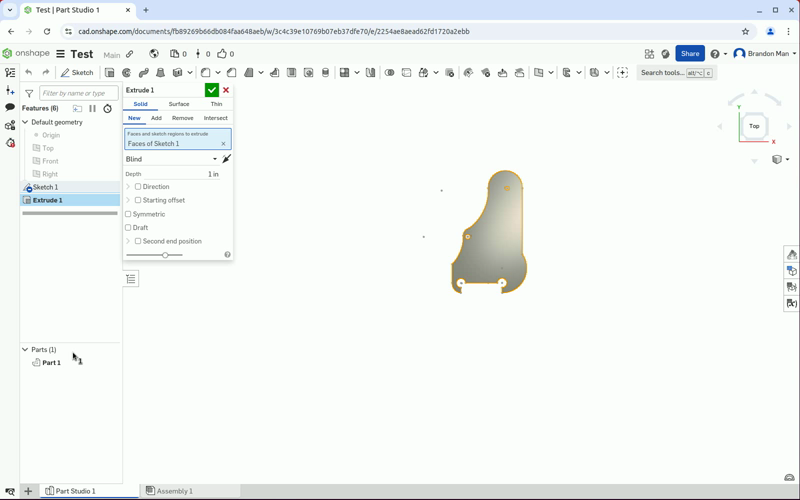
mouse_move(143, 106)
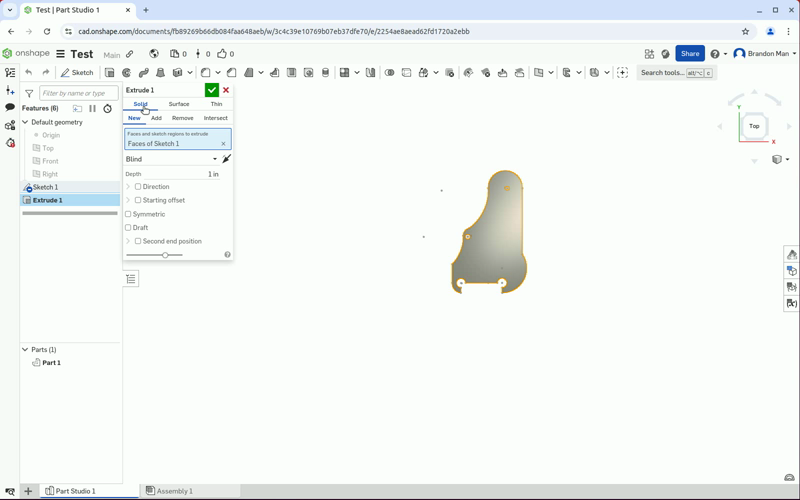
click(143, 106)
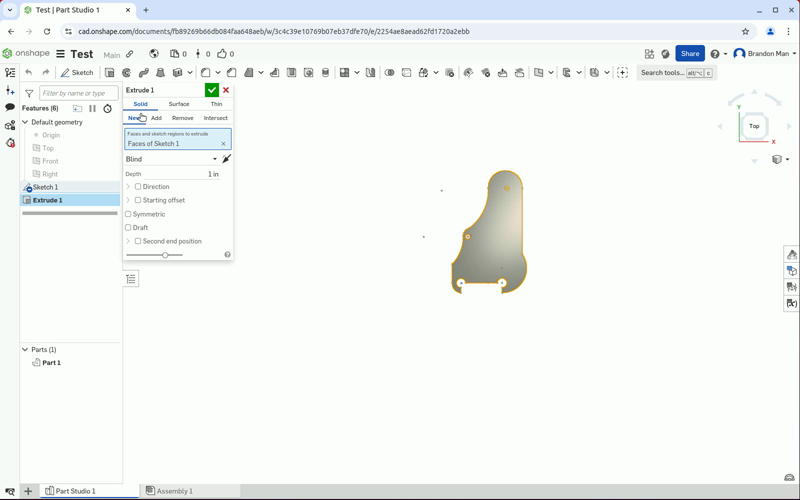
mouse_move(137, 120)
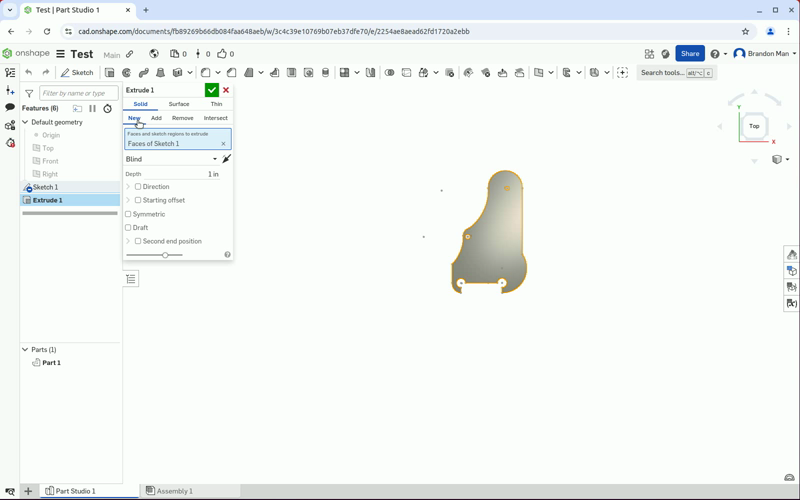
click(137, 120)
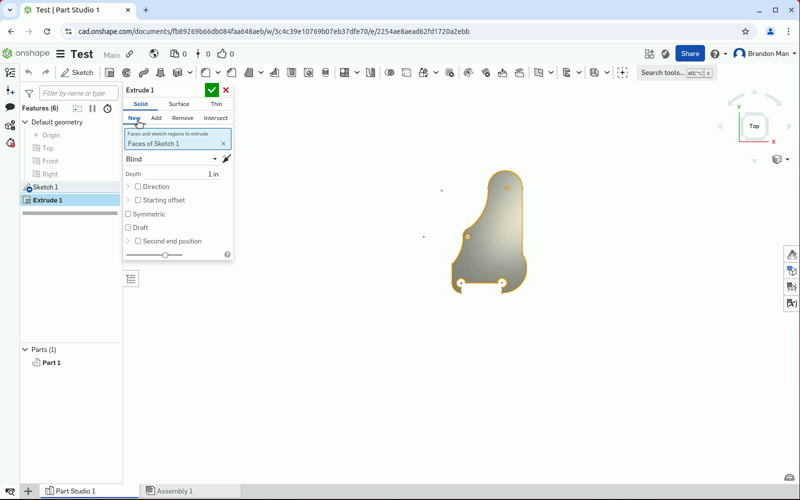
key(tab, 4)
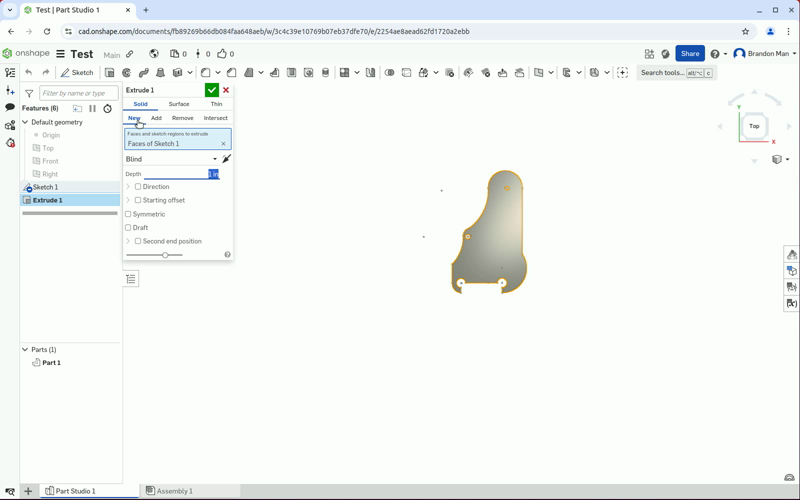
text(1.204)
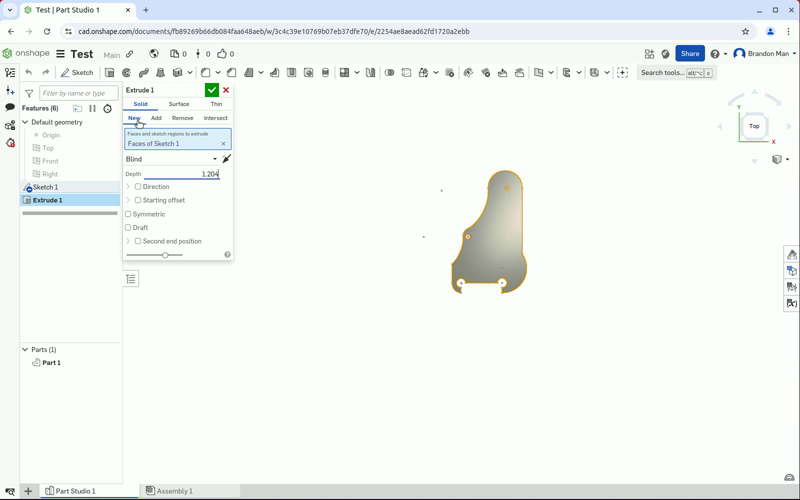
key(enter)
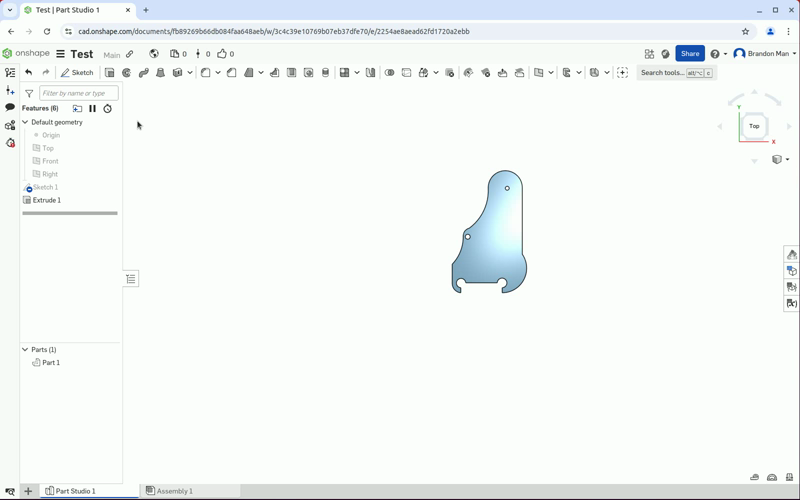
key(shift+h)
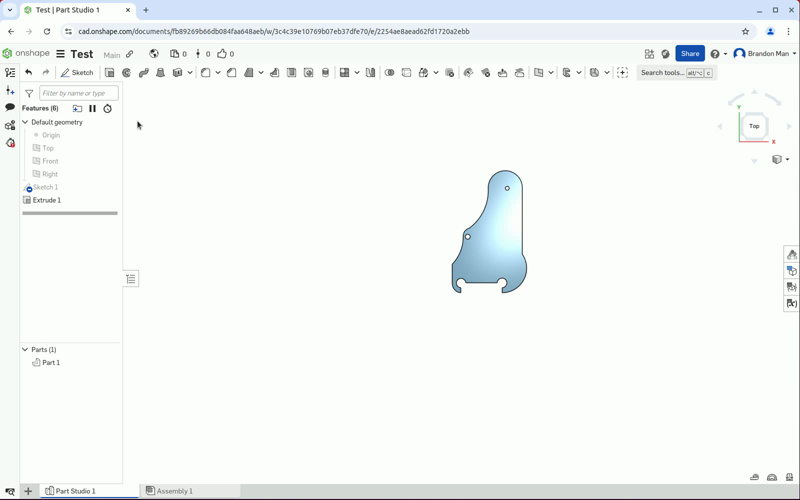
key(shift+h)
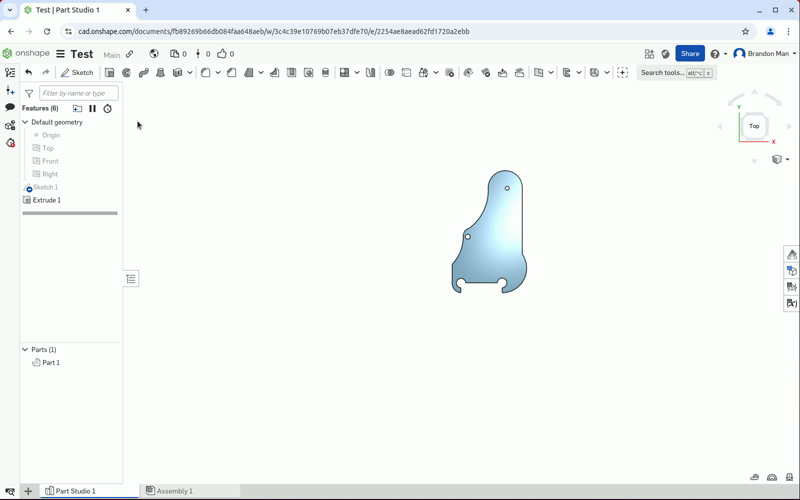
mouse_move(73, 189)
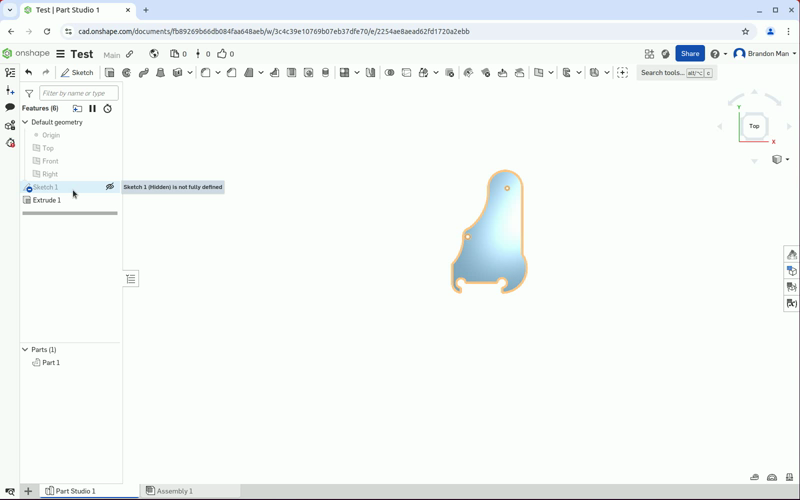
click(73, 189)
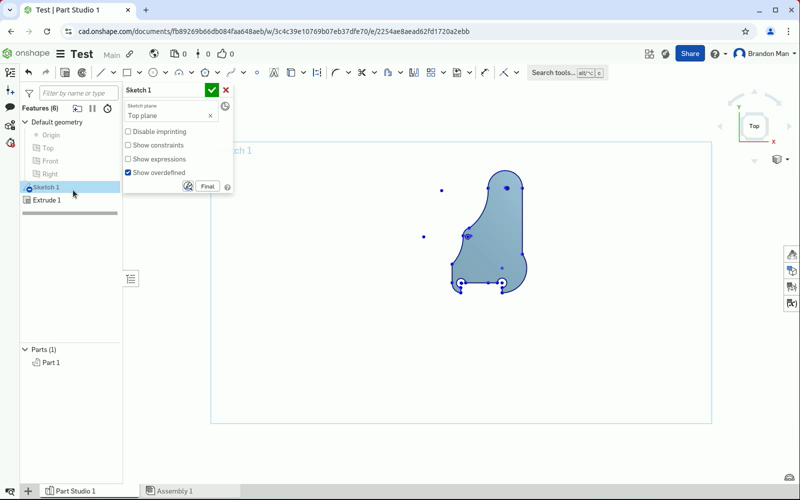
mouse_move(229, 92)
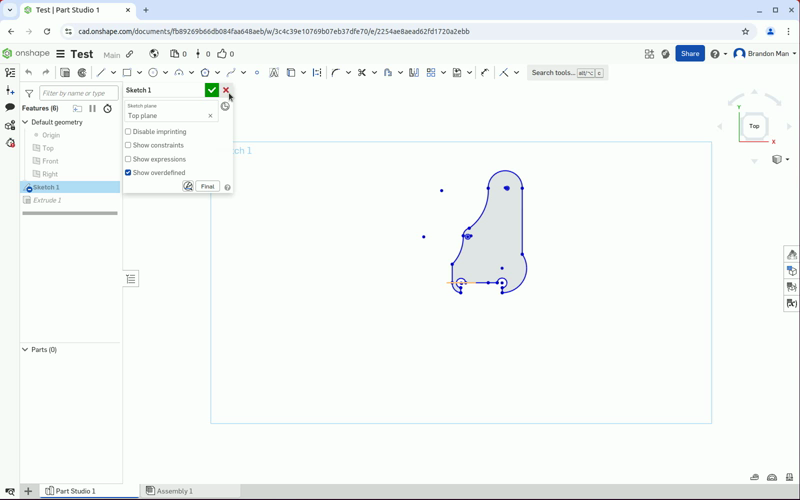
click(229, 92)
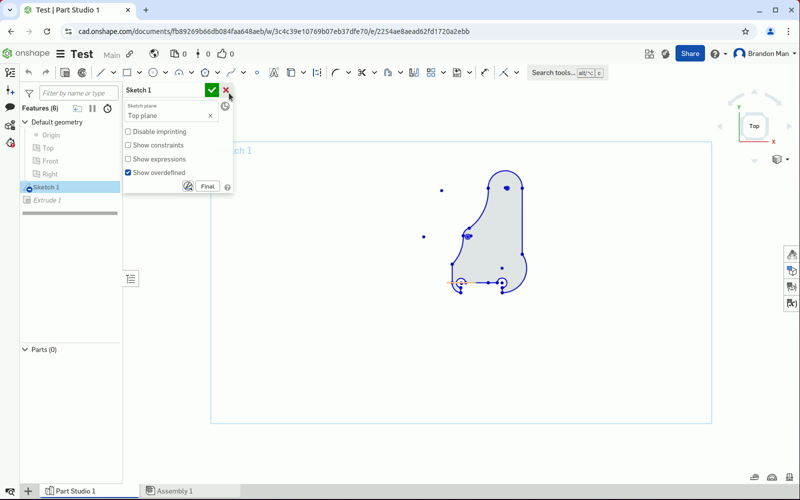
key(shift+s)
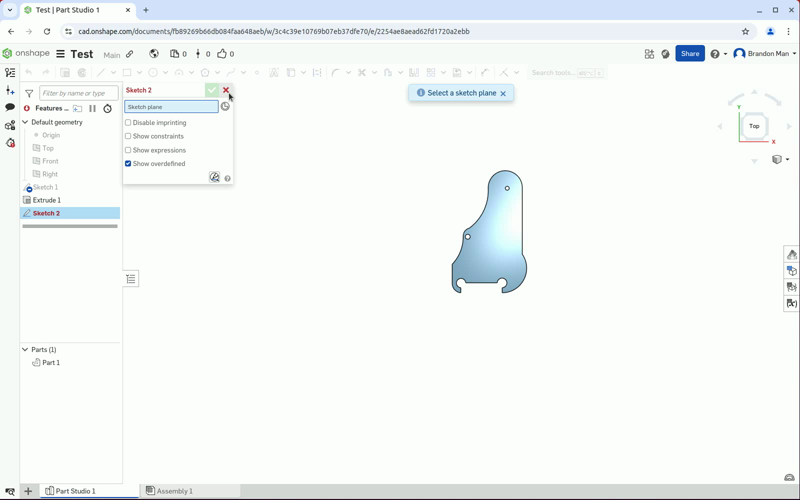
mouse_move(73, 150)
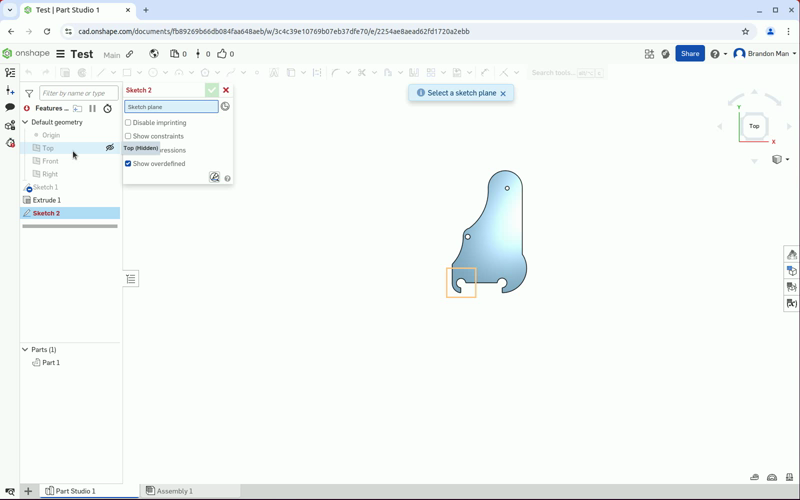
click(73, 150)
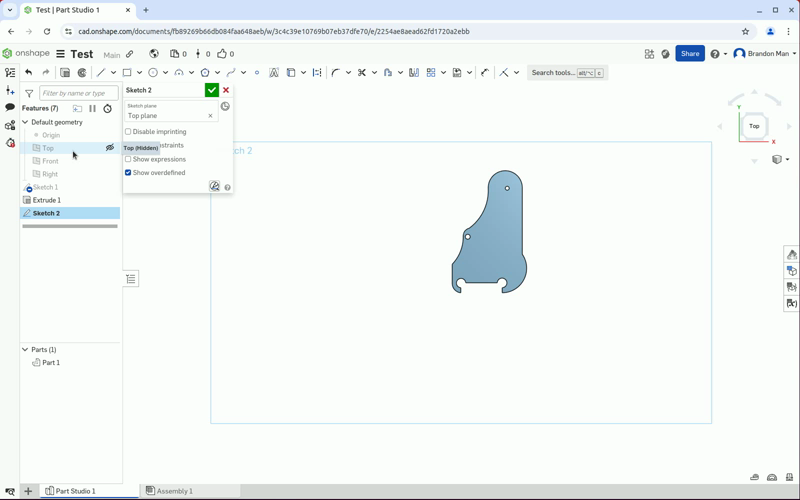
mouse_move(73, 352)
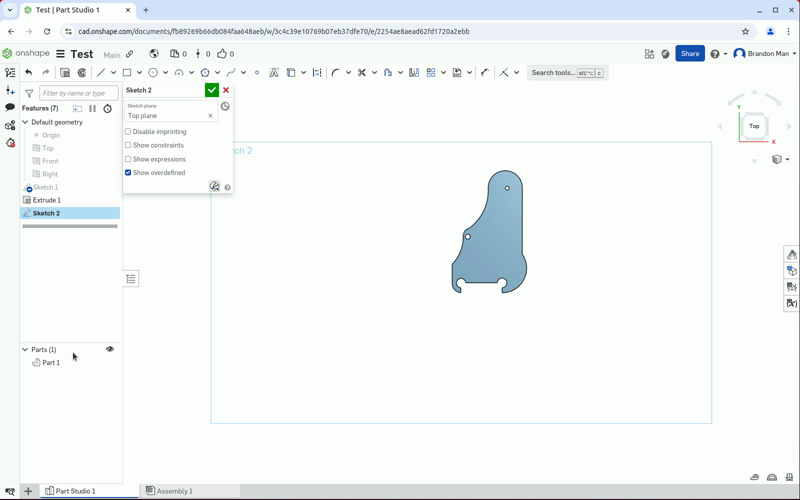
key(y)
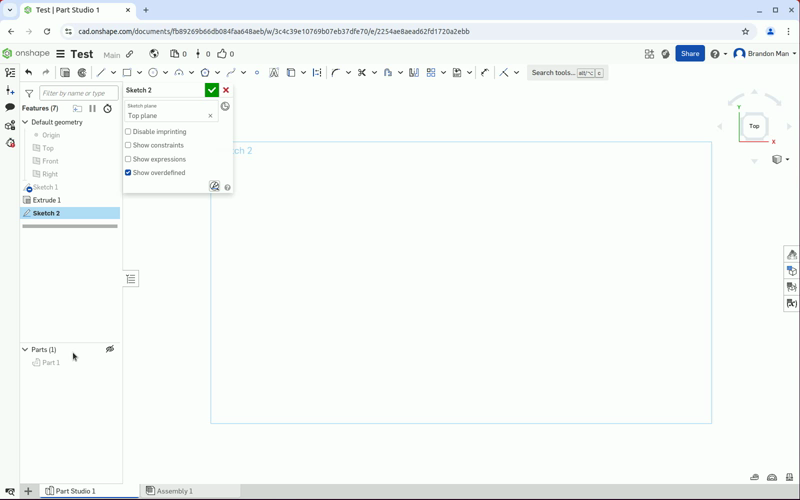
key(l)
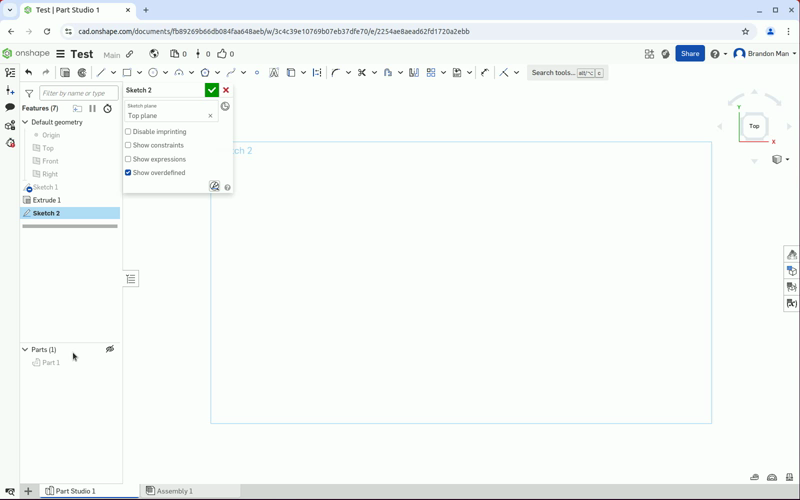
key_down(shift)
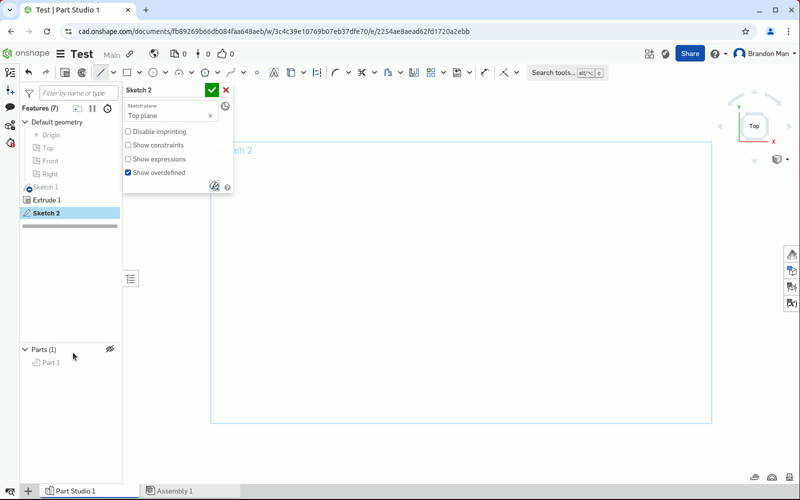
mouse_move(460, 292)
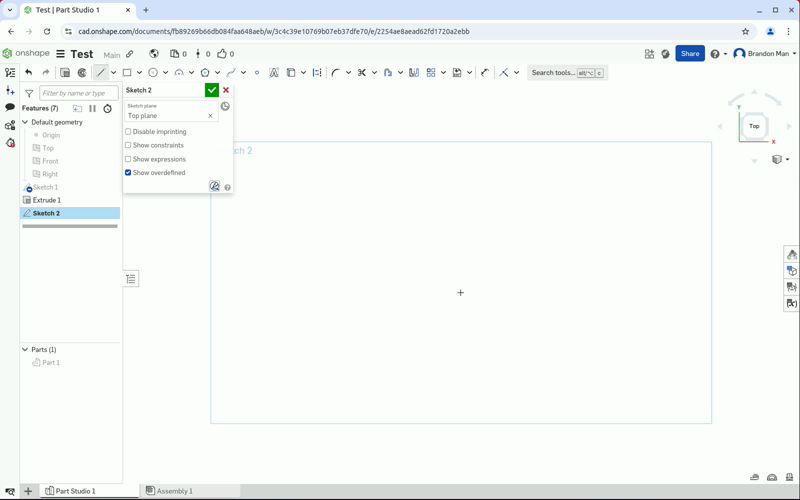
click(460, 292)
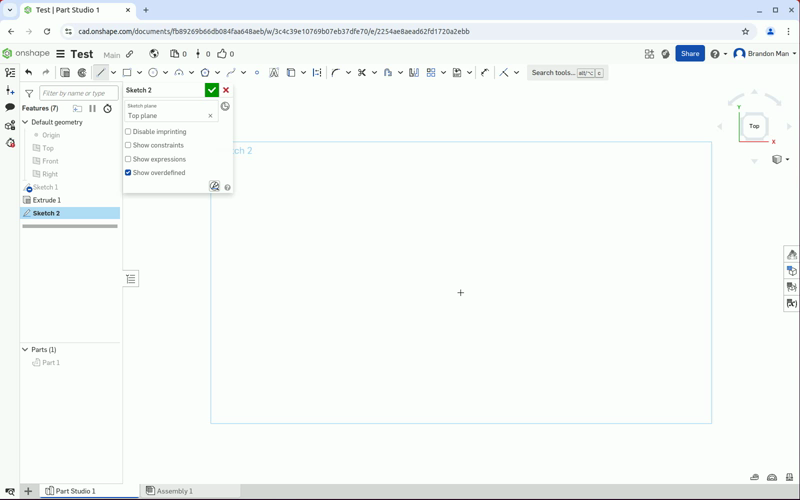
key_up(shift)
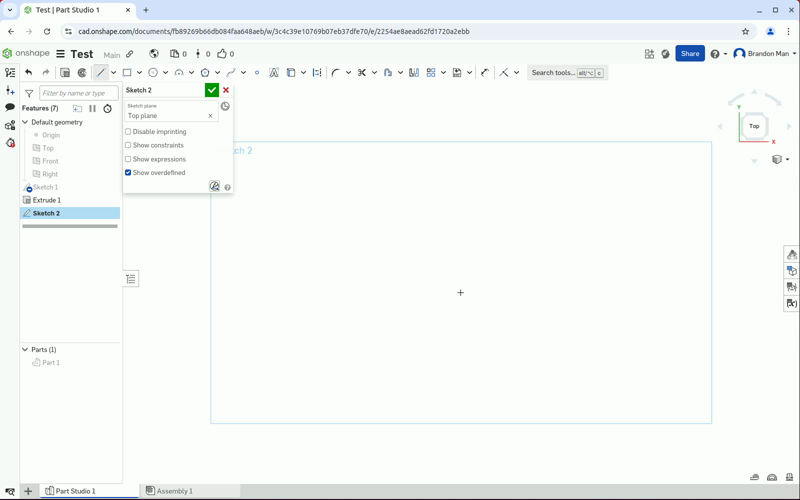
key_down(shift)
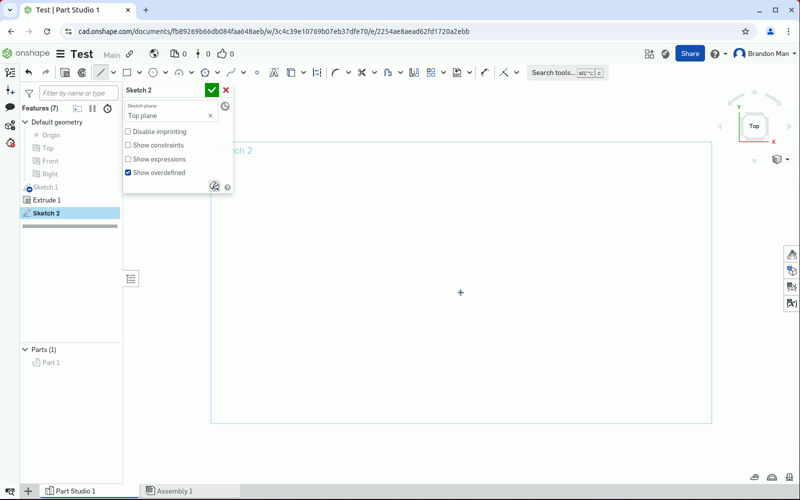
mouse_move(490, 292)
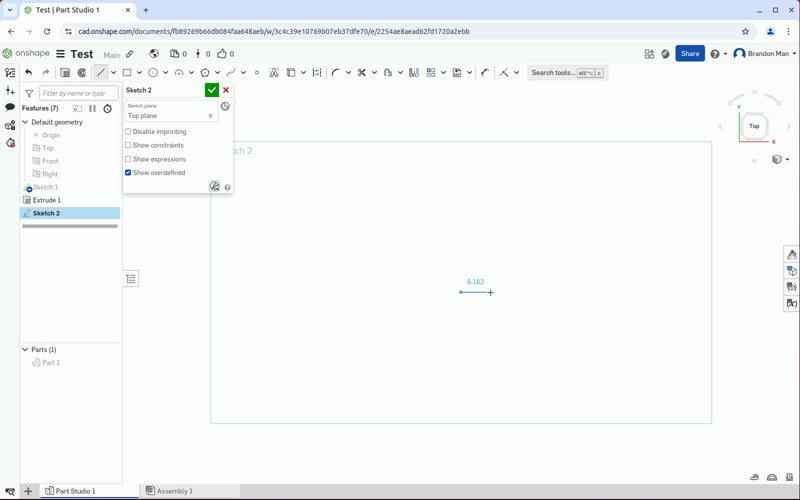
mouse_move(502, 292)
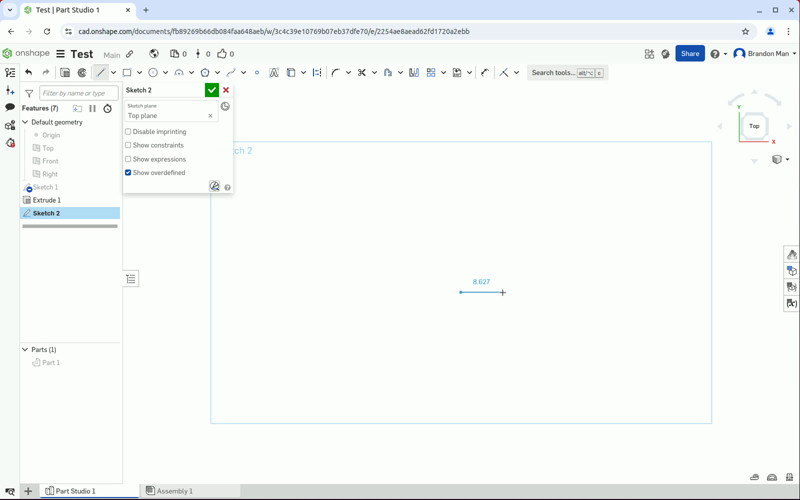
click(502, 292)
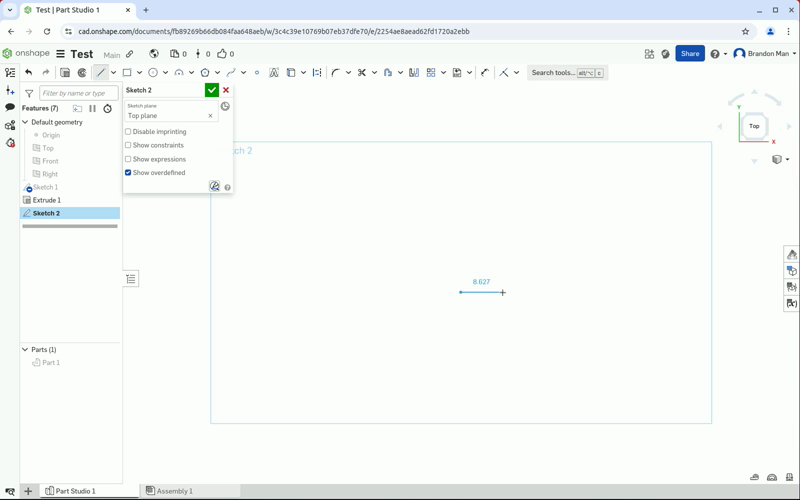
key_up(shift)
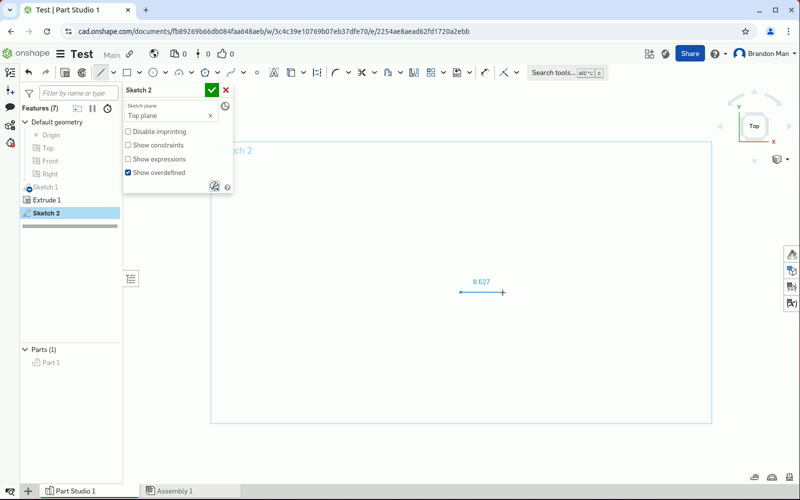
key_down(shift)
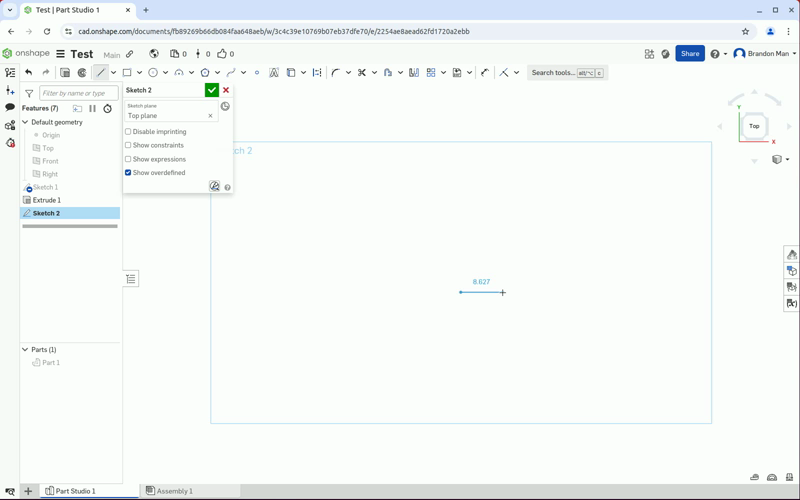
mouse_move(532, 292)
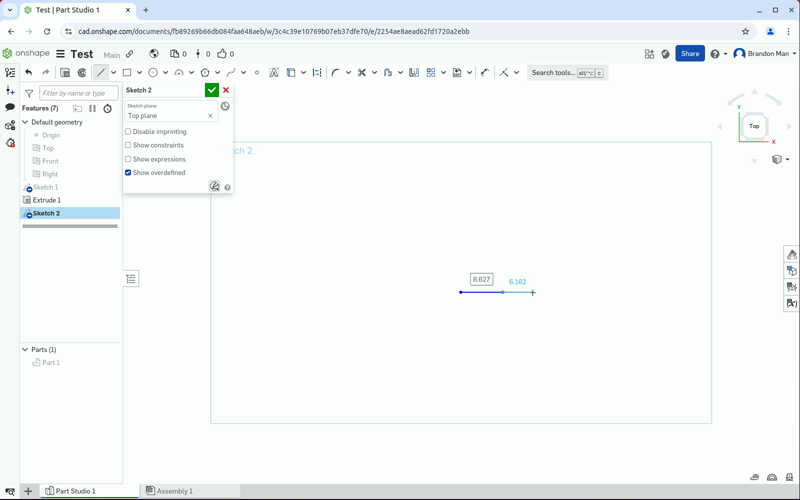
mouse_move(502, 287)
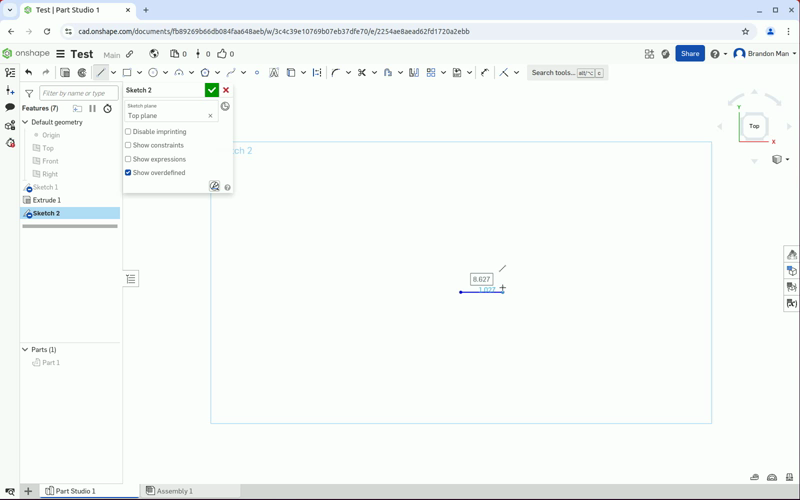
scroll(6)
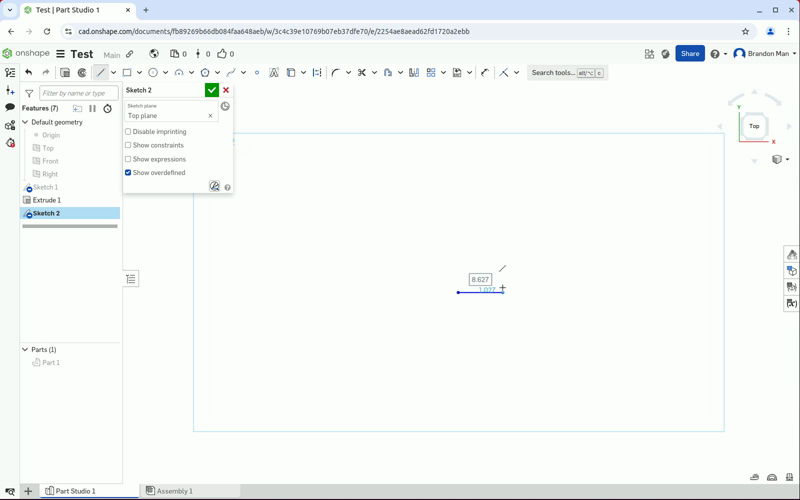
scroll(6)
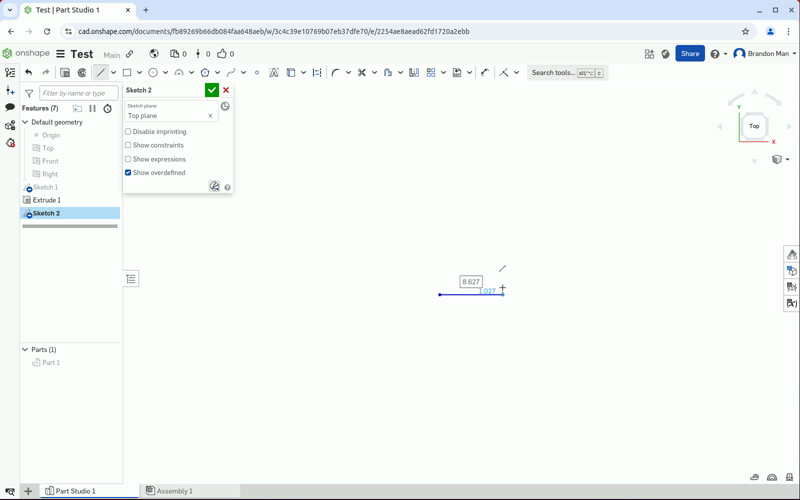
scroll(6)
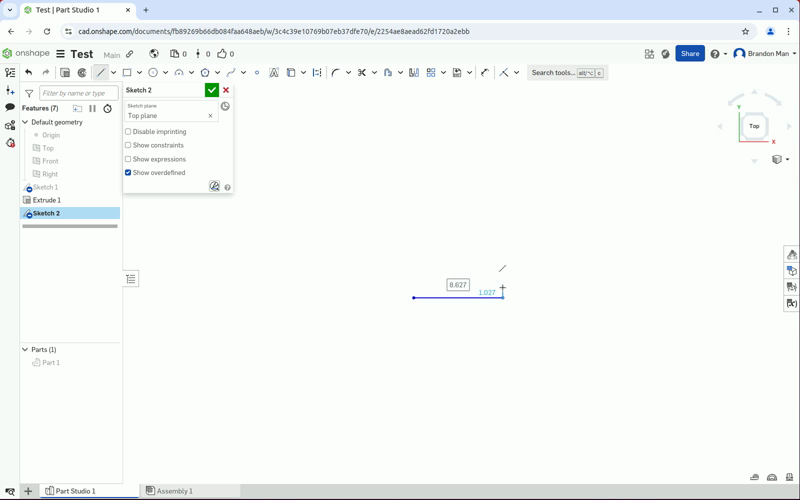
scroll(6)
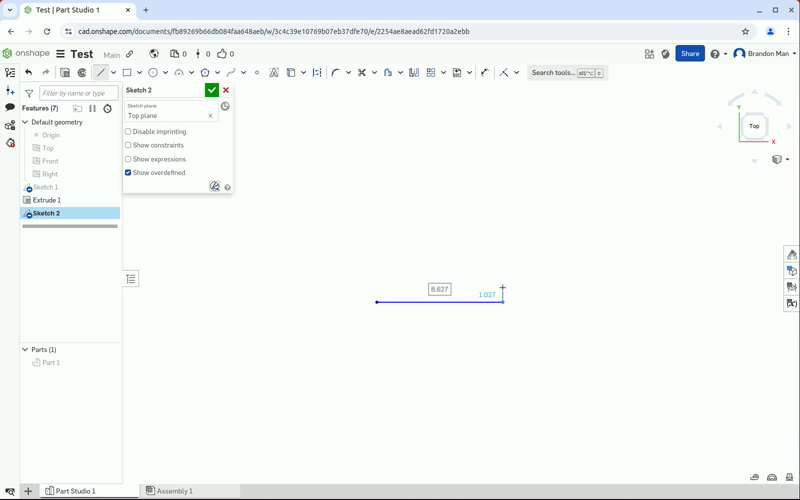
scroll(6)
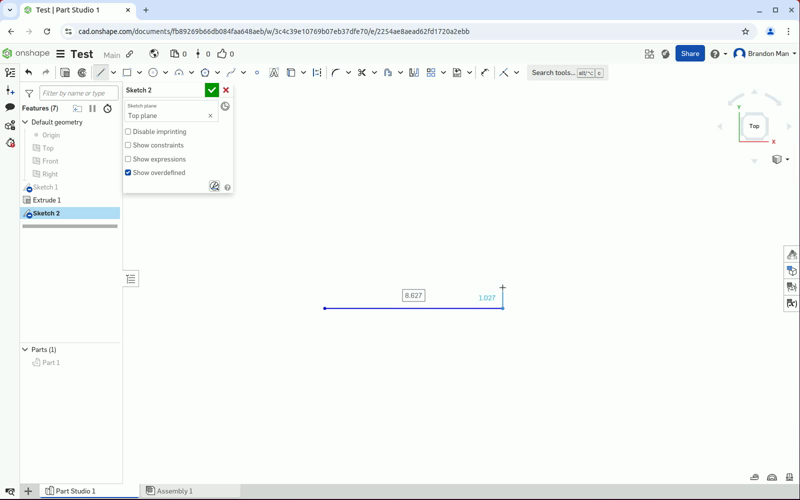
scroll(6)
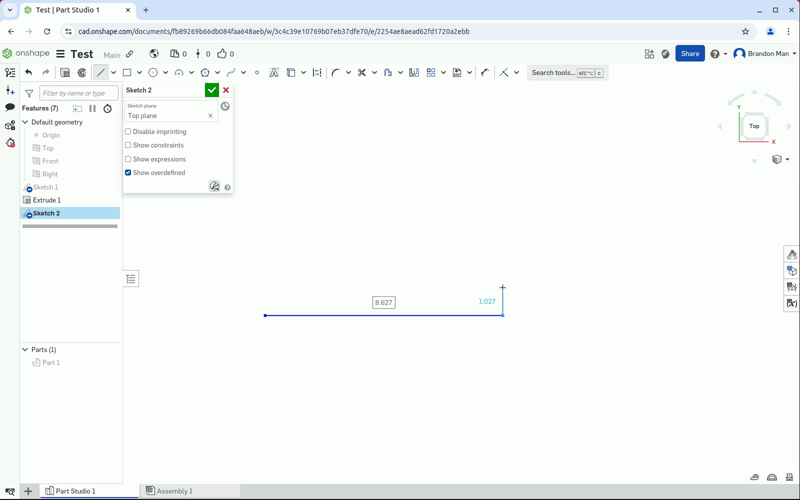
scroll(6)
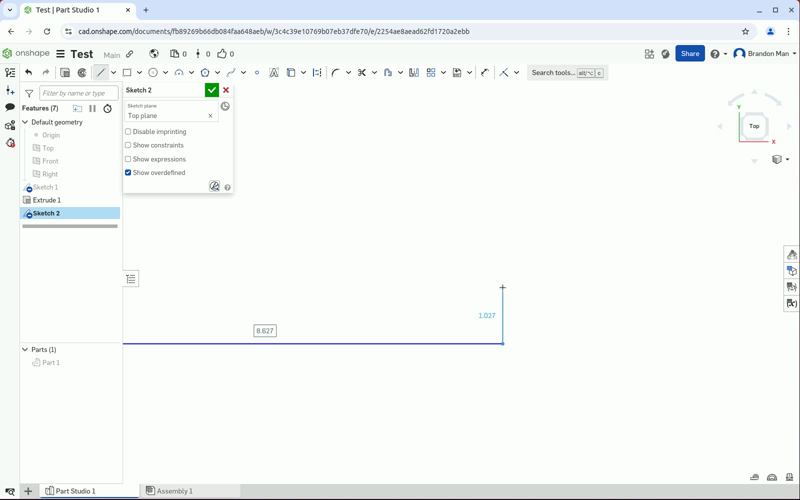
click(502, 287)
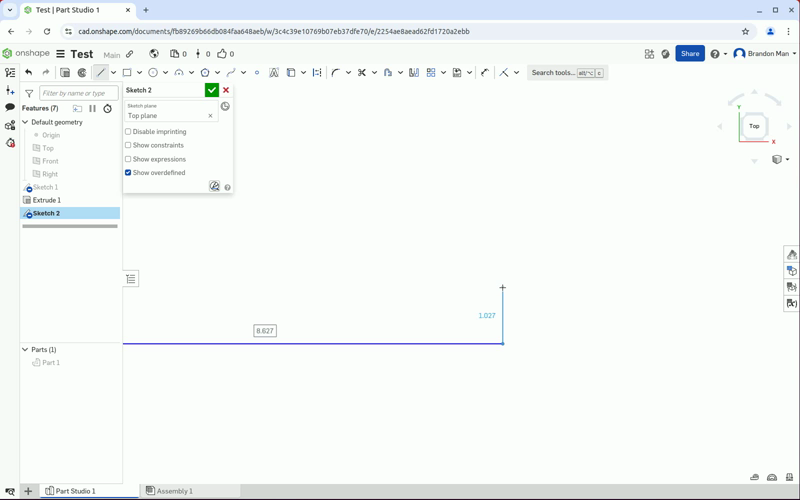
scroll(-6)
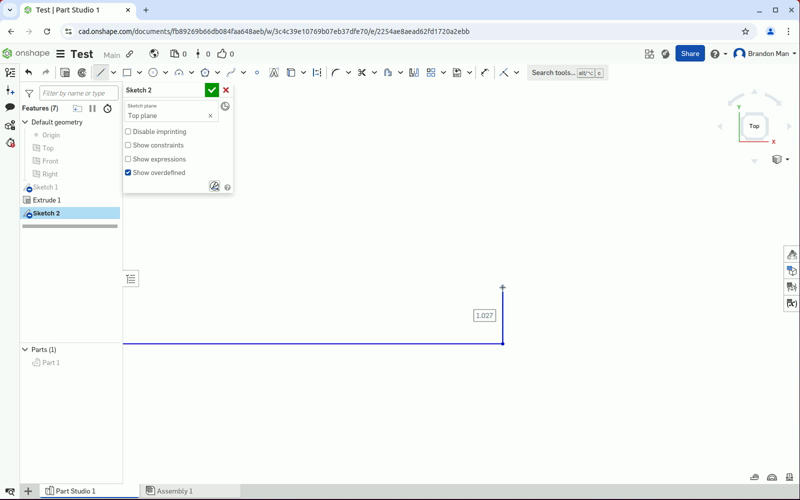
scroll(-6)
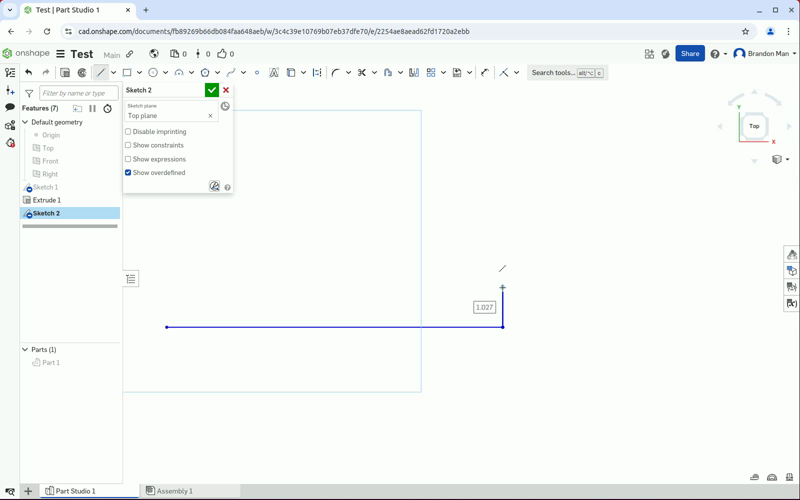
scroll(-6)
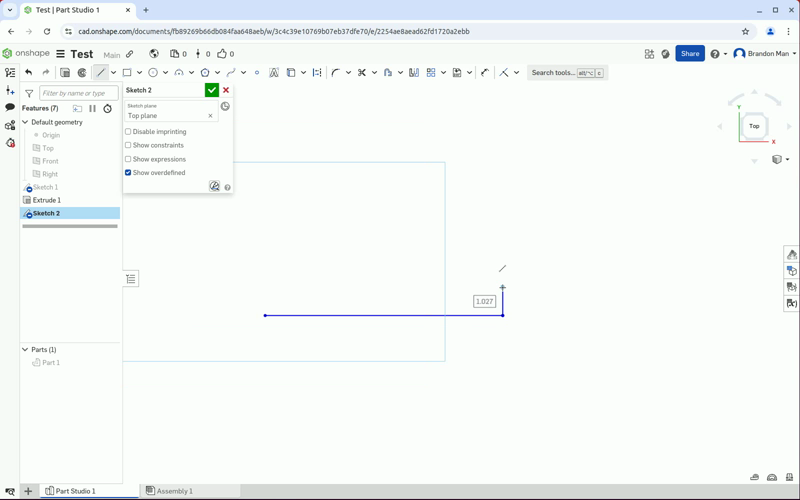
scroll(-6)
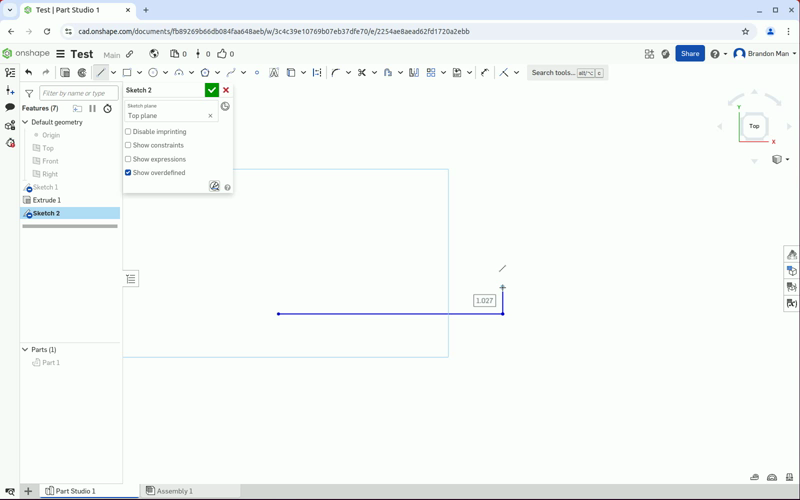
scroll(-6)
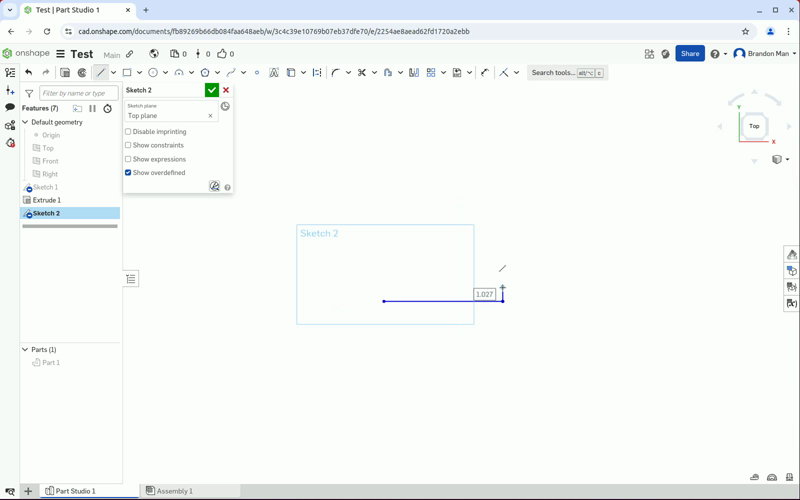
scroll(-6)
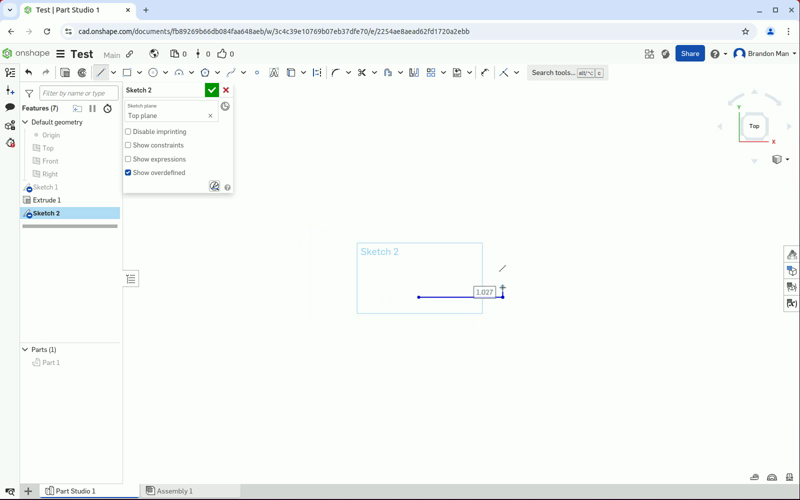
scroll(-6)
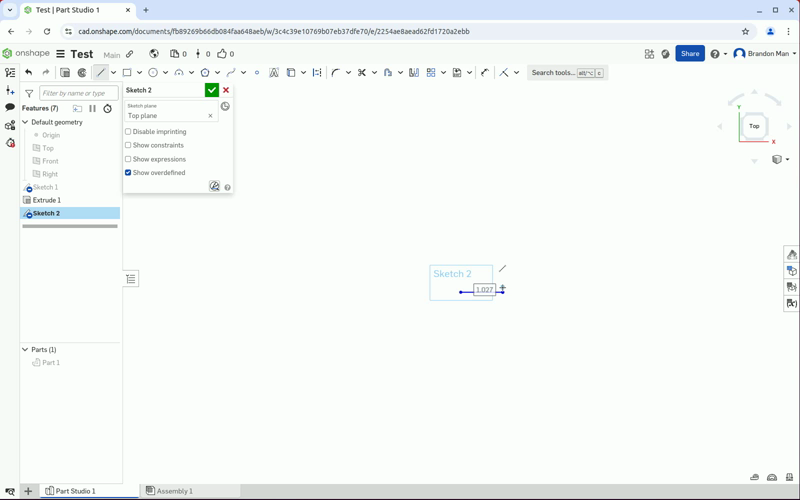
key_up(shift)
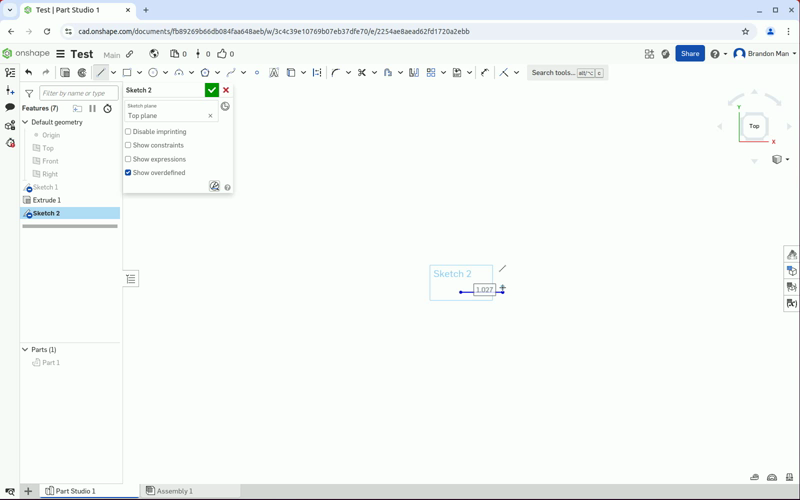
key(esc)
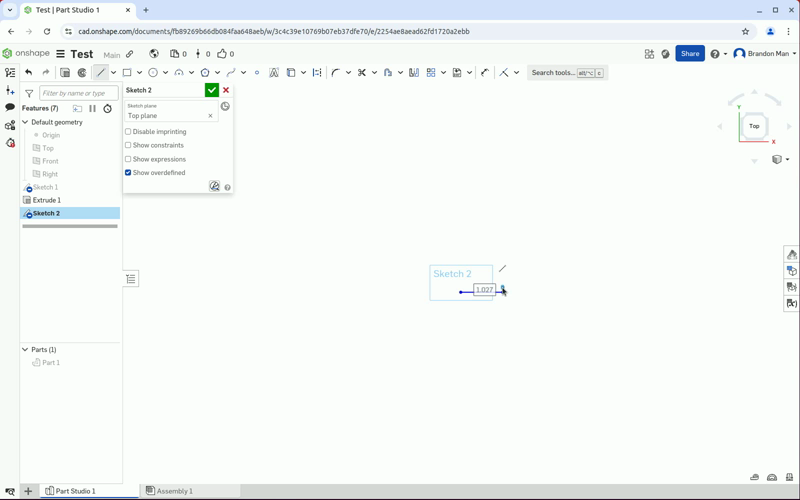
key(a)
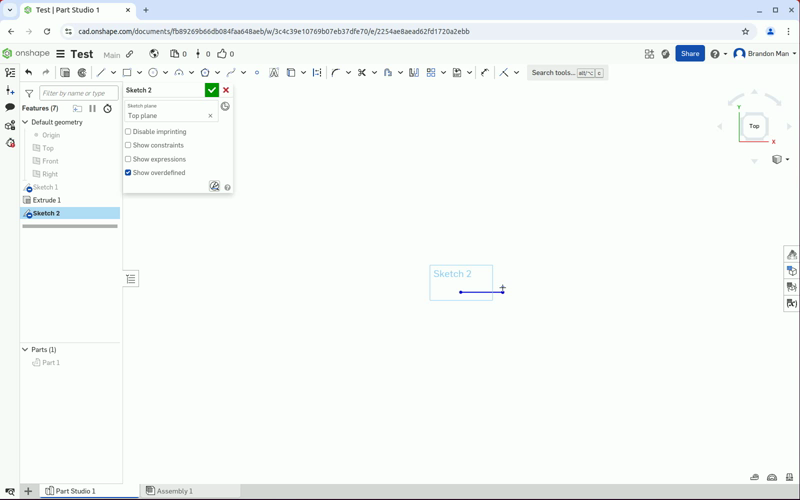
mouse_move(502, 287)
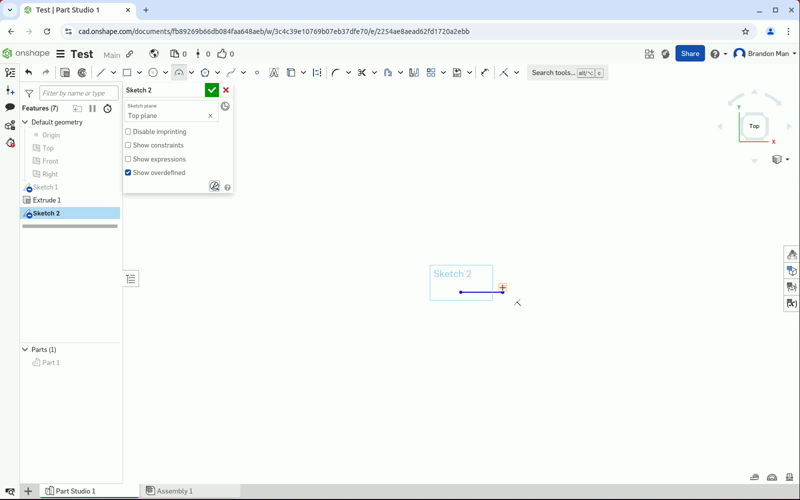
click(502, 287)
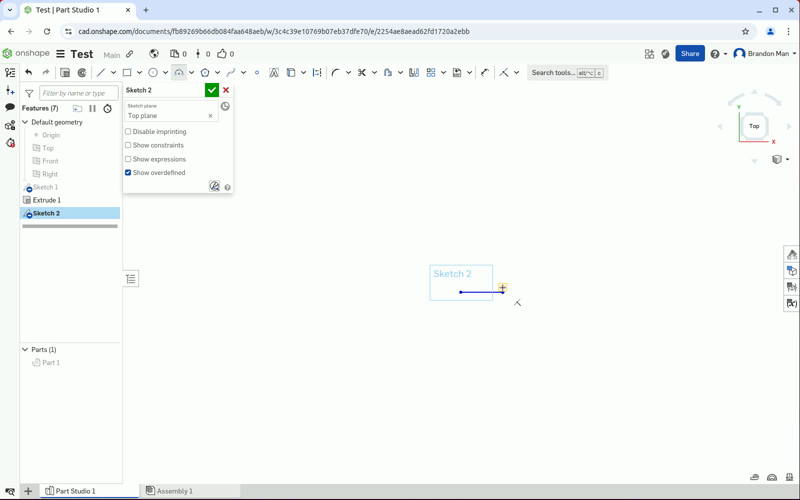
key_down(shift)
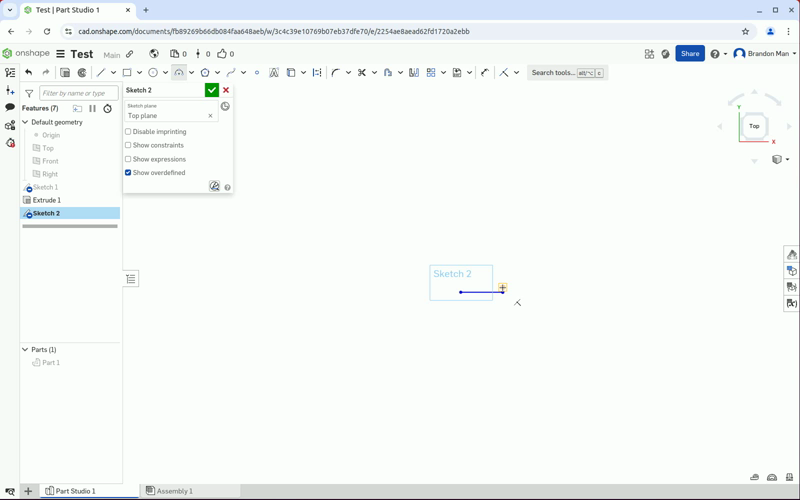
mouse_move(497, 282)
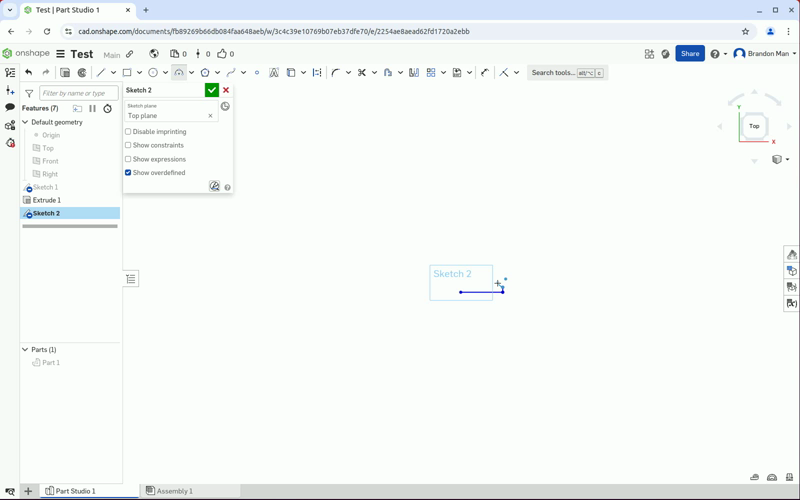
scroll(6)
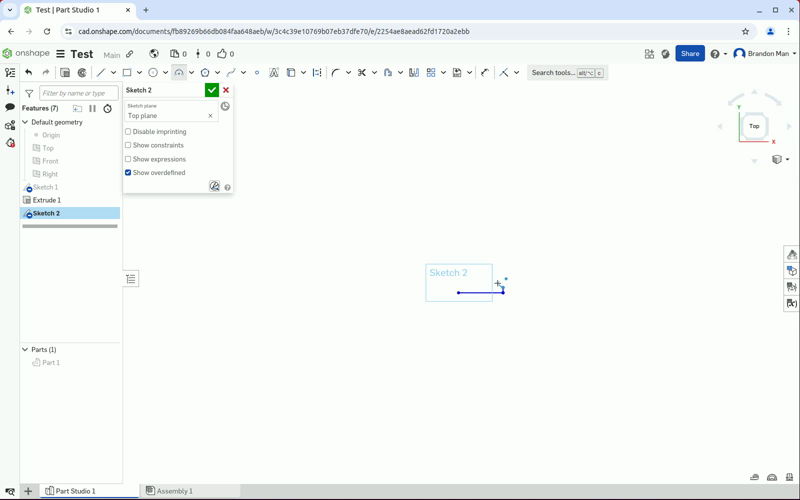
scroll(6)
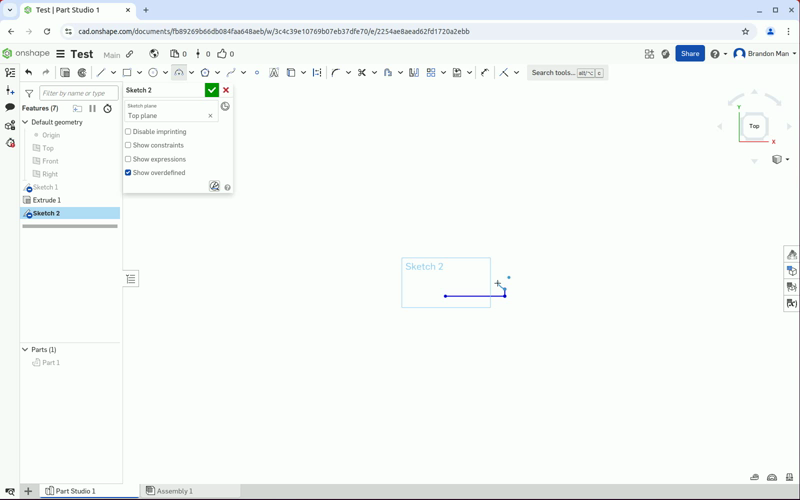
scroll(6)
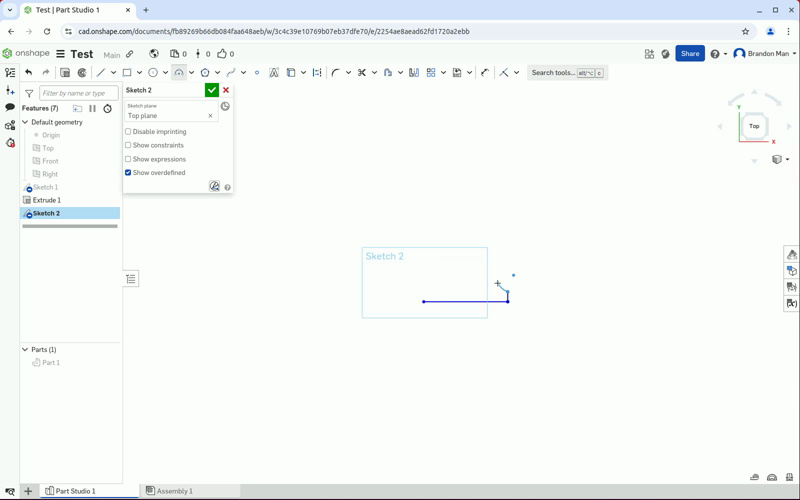
scroll(6)
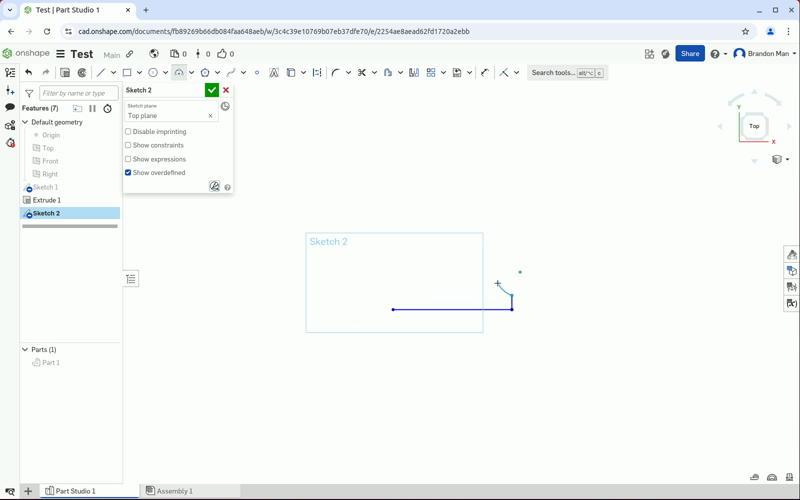
scroll(6)
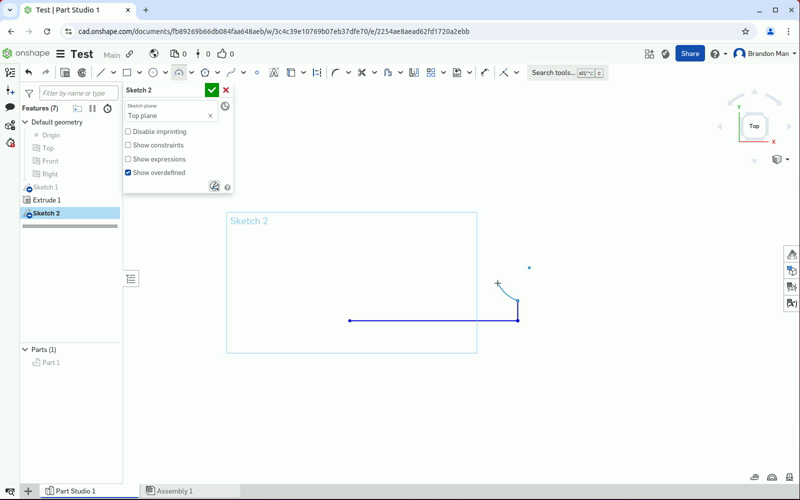
scroll(6)
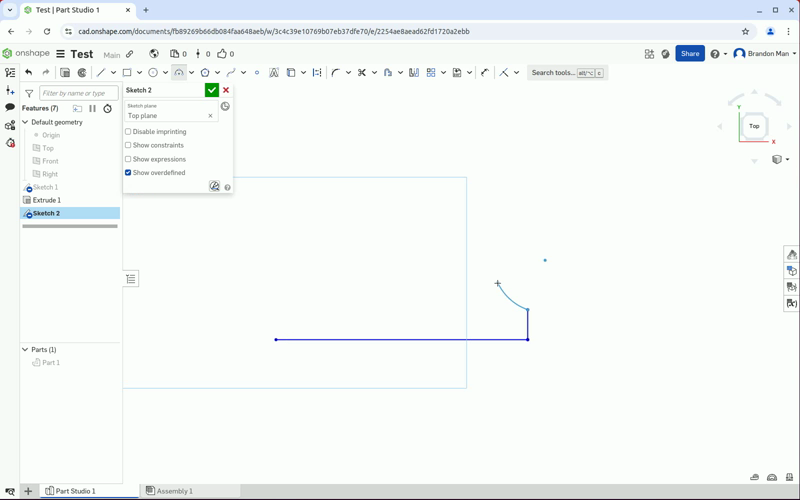
scroll(6)
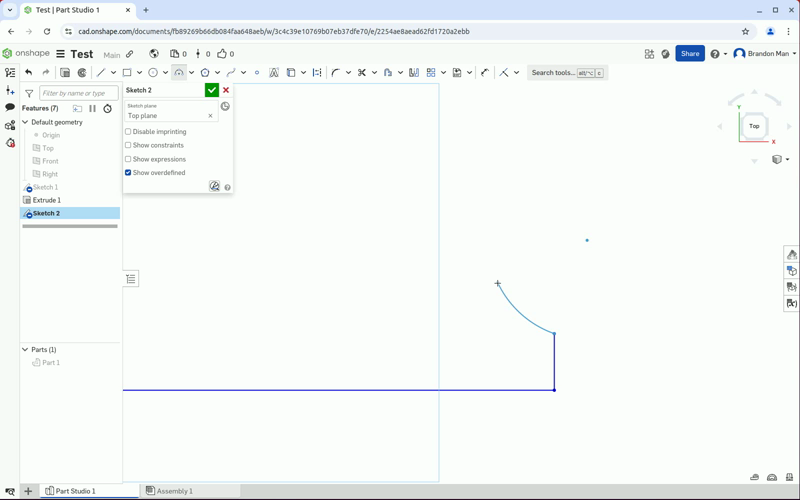
click(497, 282)
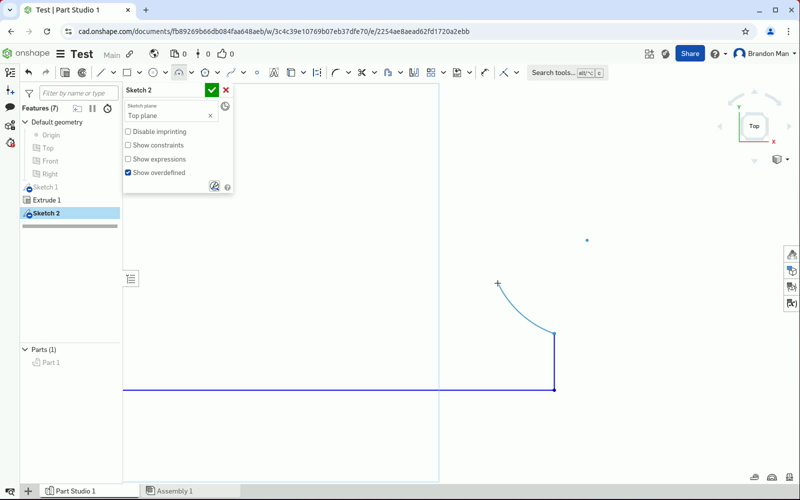
scroll(-6)
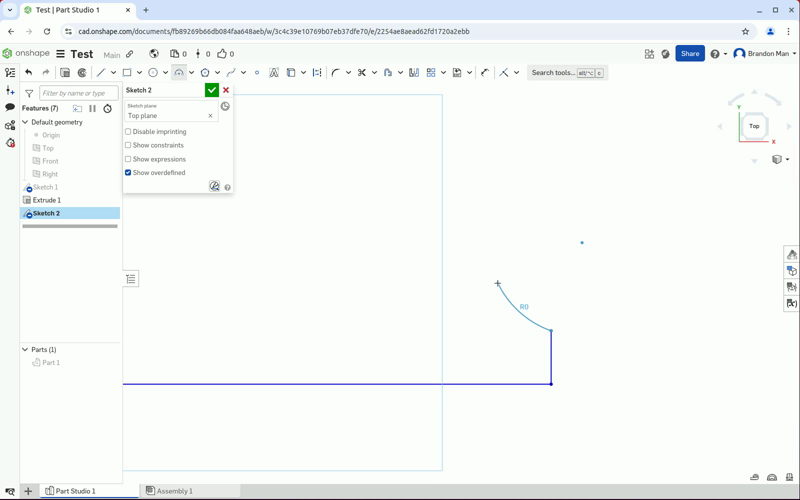
scroll(-6)
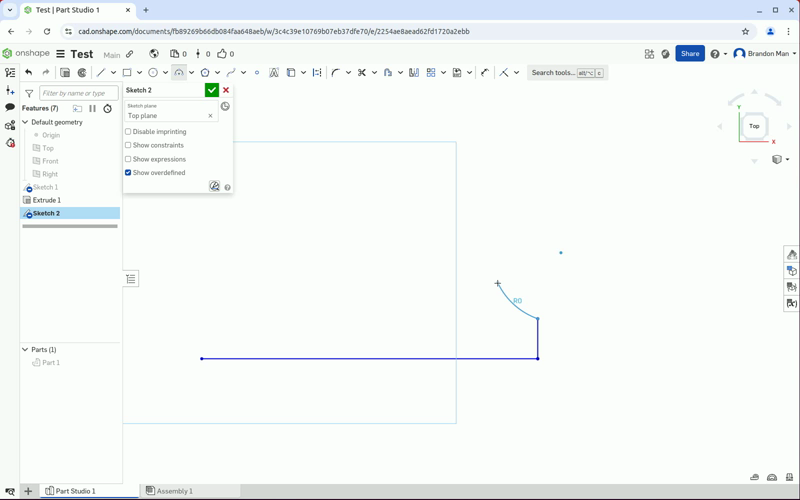
scroll(-6)
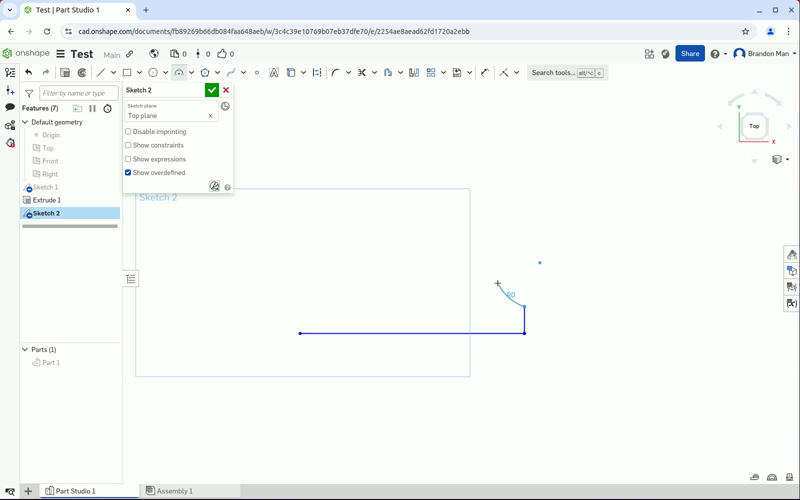
scroll(-6)
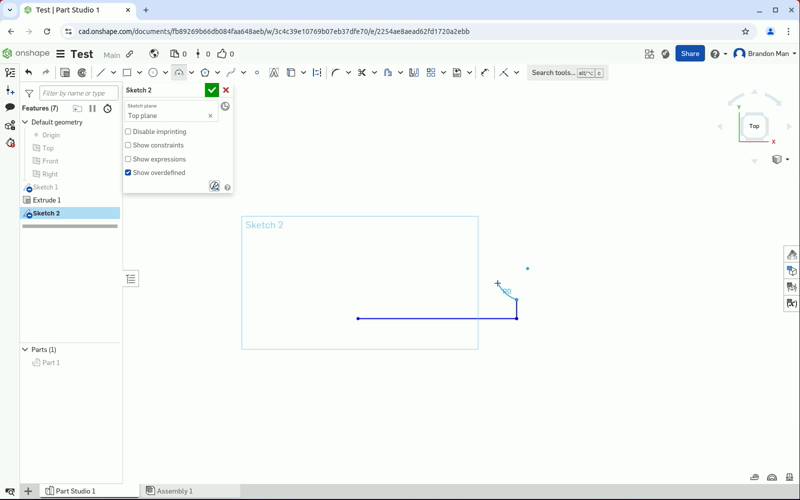
scroll(-6)
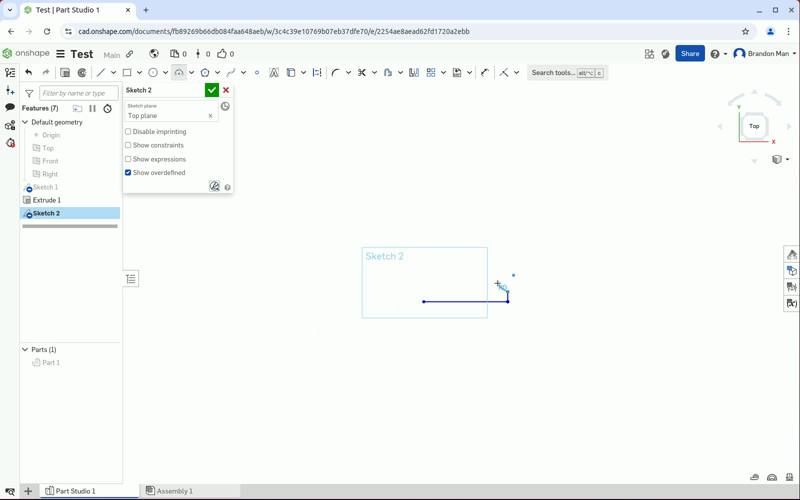
scroll(-6)
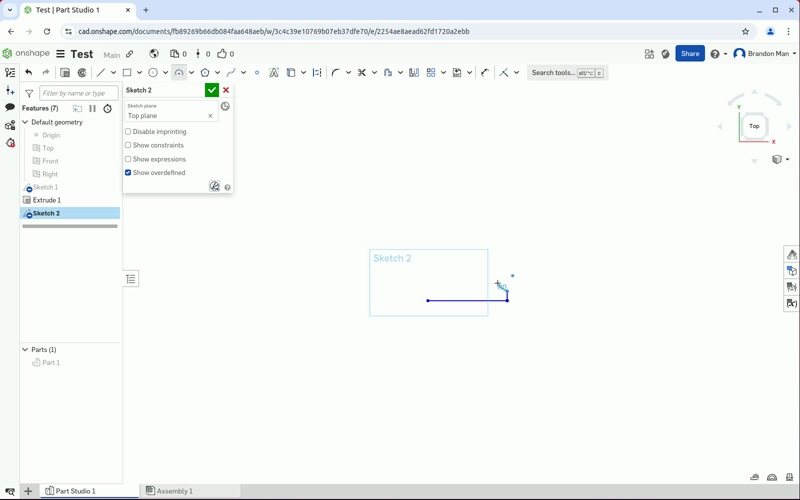
scroll(-6)
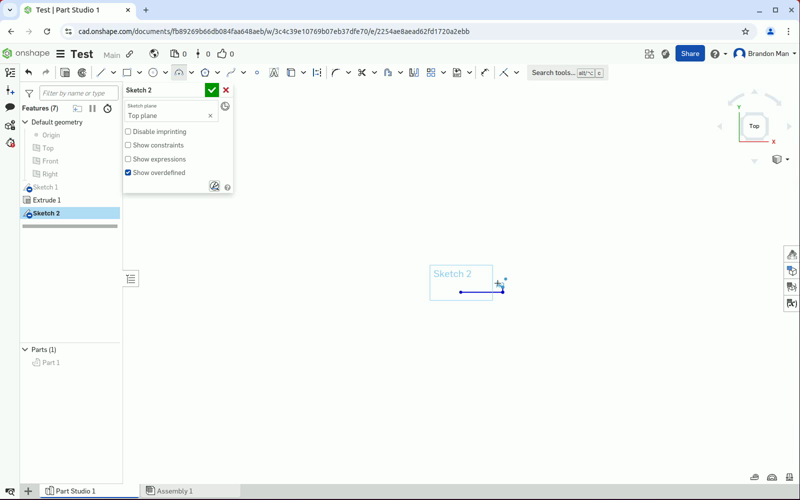
mouse_move(499, 285)
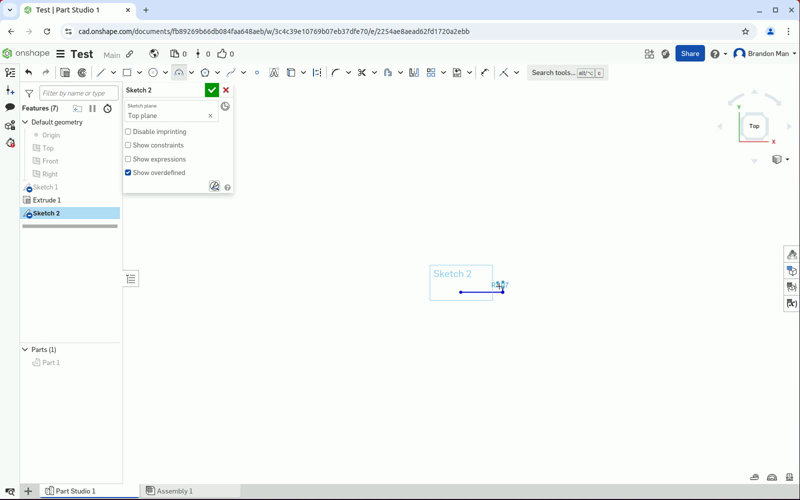
scroll(6)
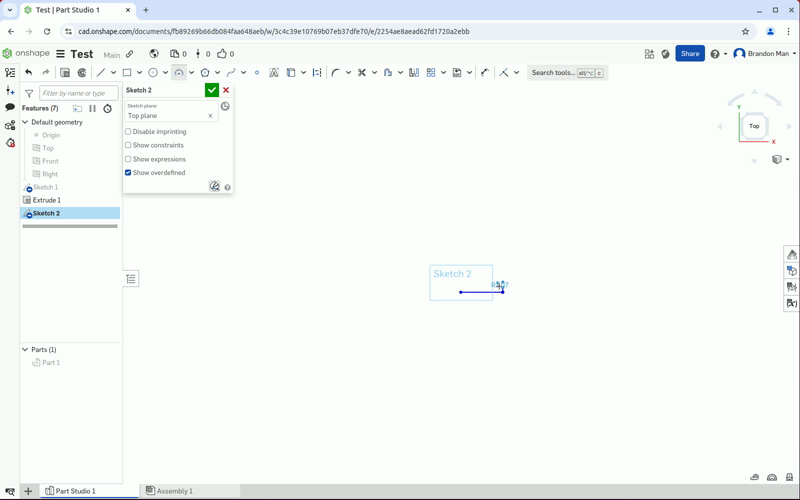
scroll(6)
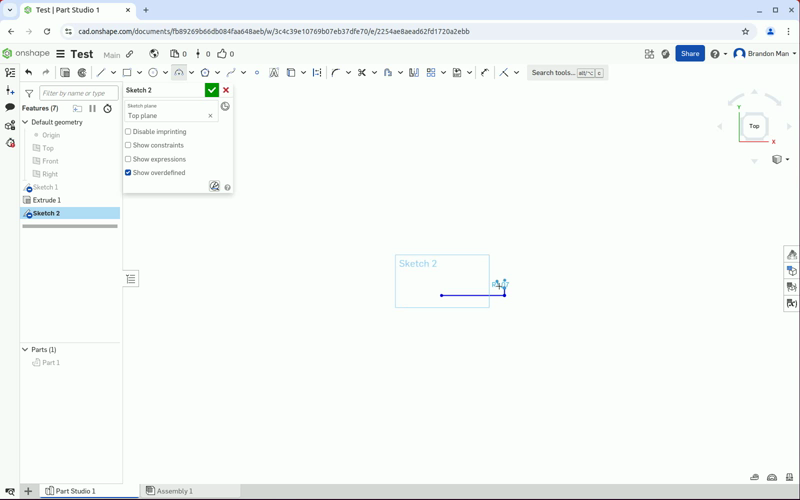
scroll(6)
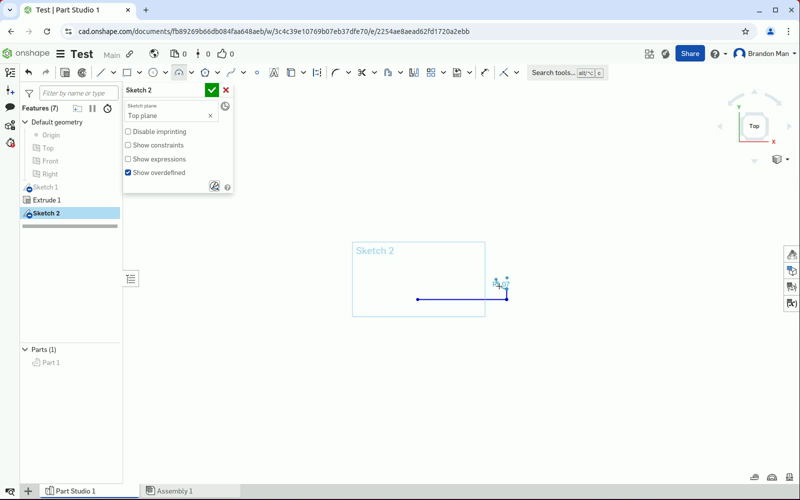
scroll(6)
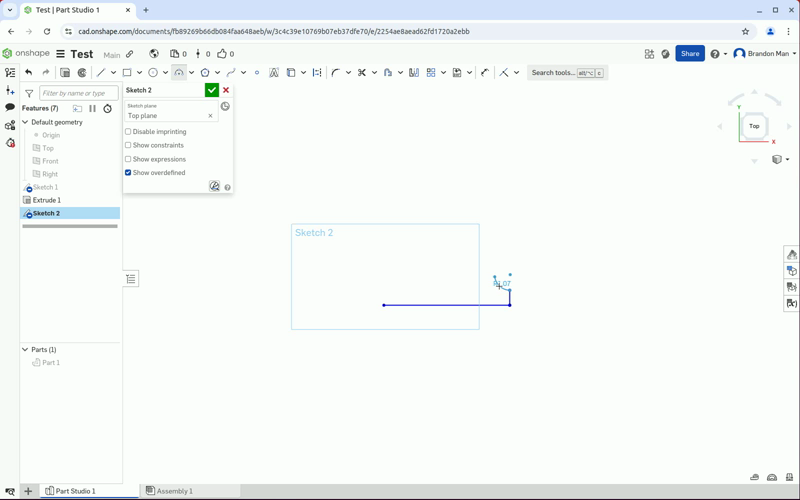
scroll(6)
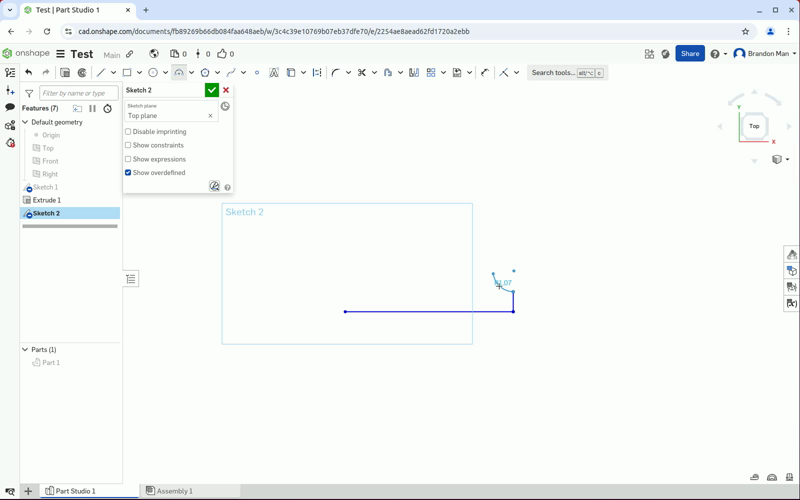
scroll(6)
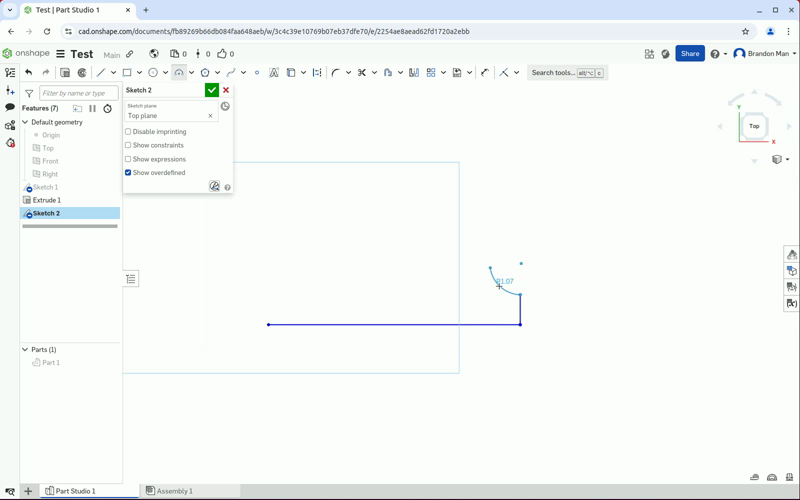
scroll(6)
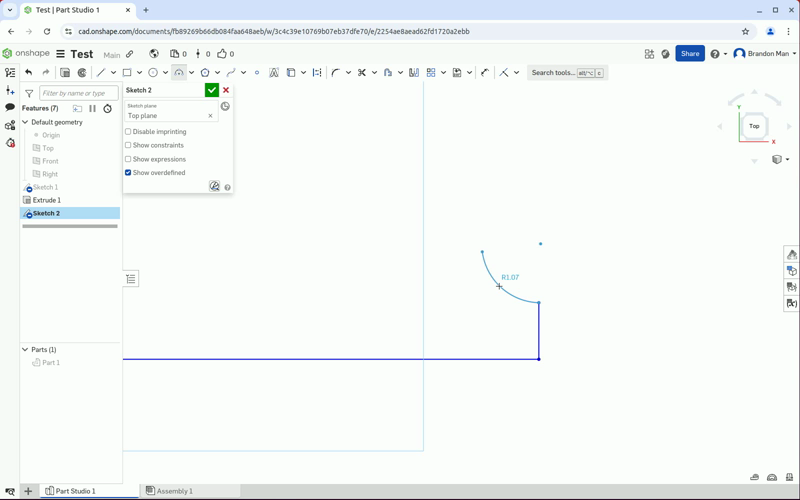
click(499, 285)
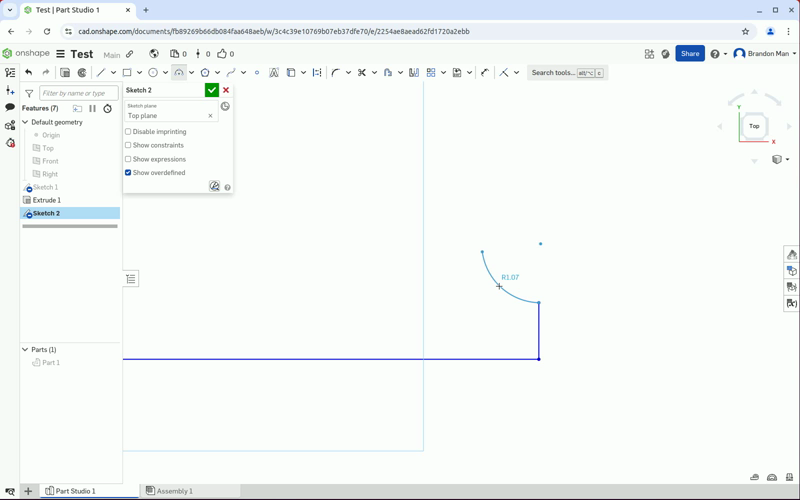
scroll(-6)
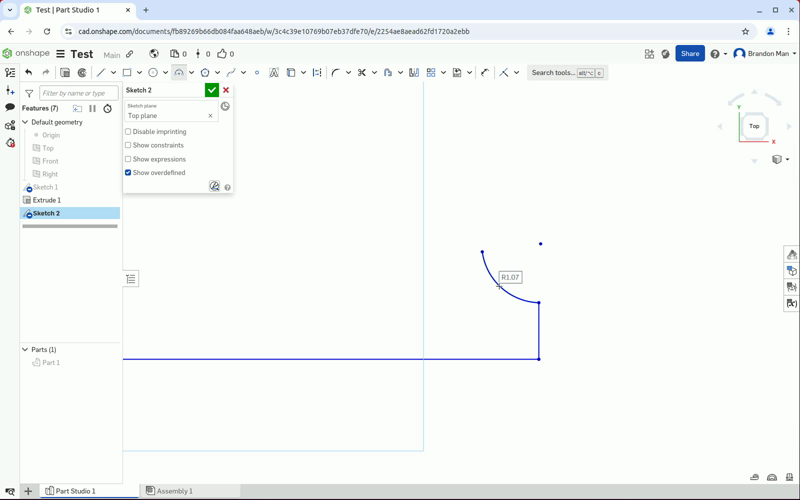
scroll(-6)
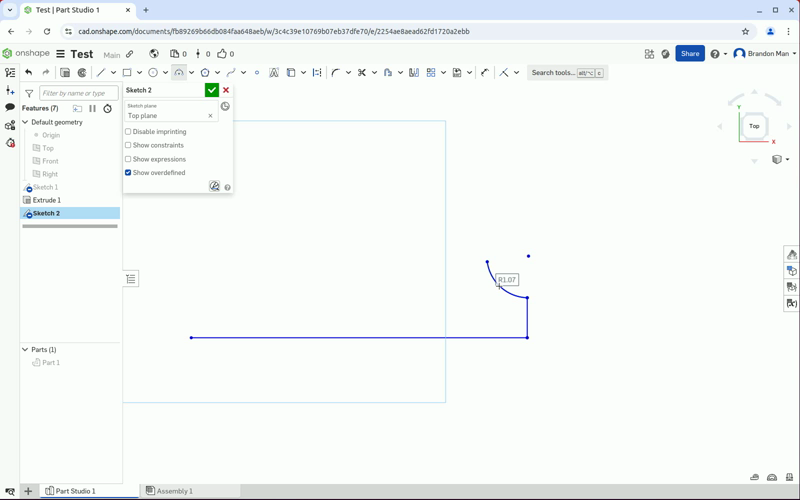
scroll(-6)
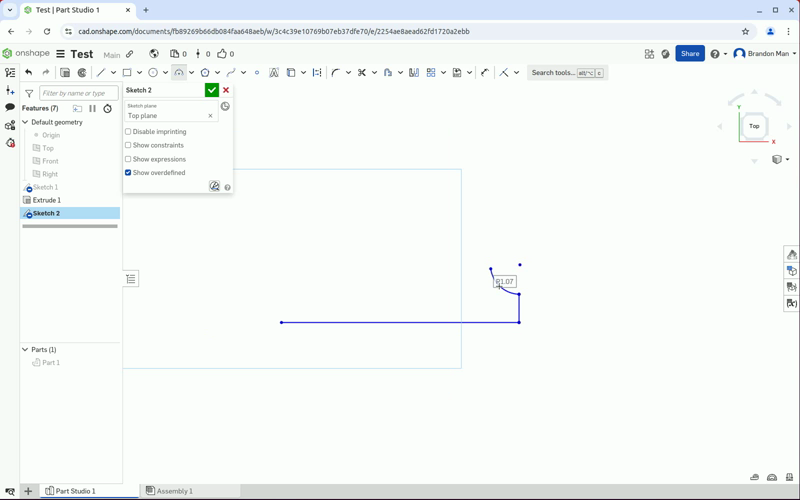
scroll(-6)
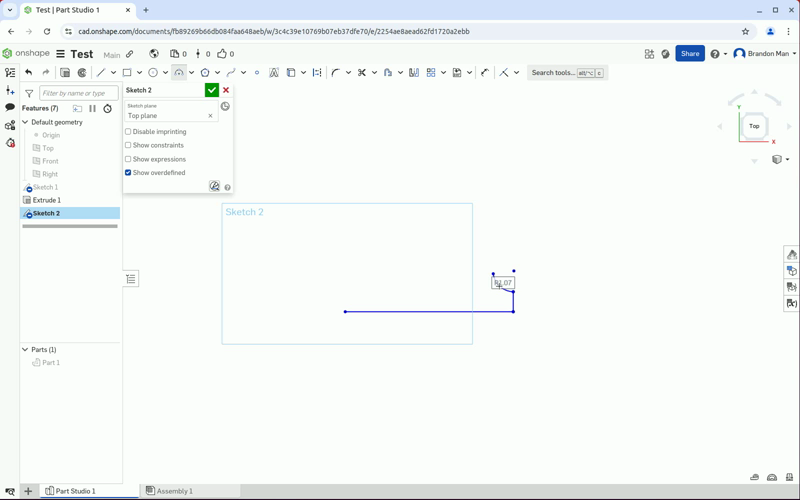
scroll(-6)
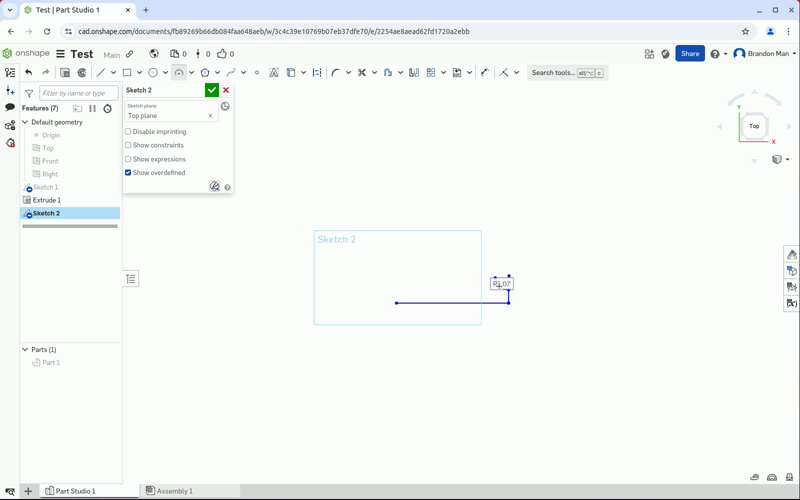
scroll(-6)
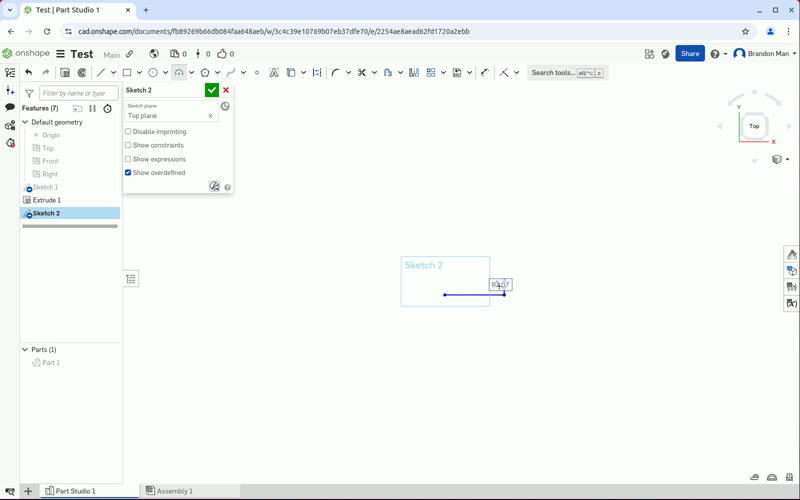
scroll(-6)
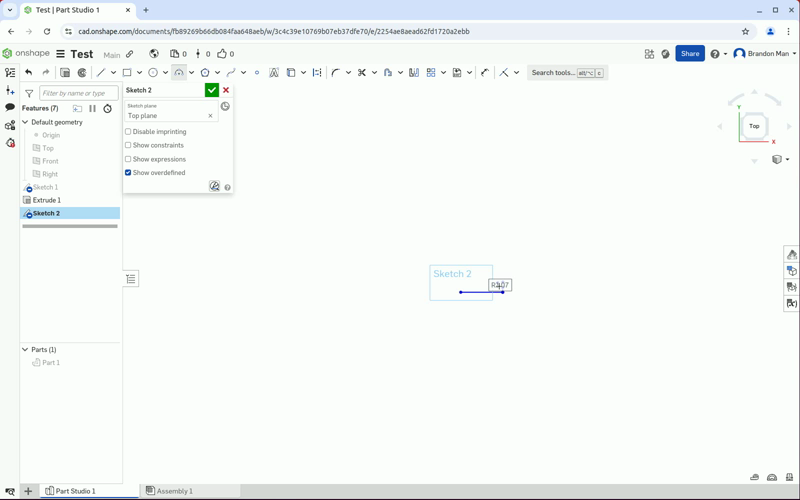
key_up(shift)
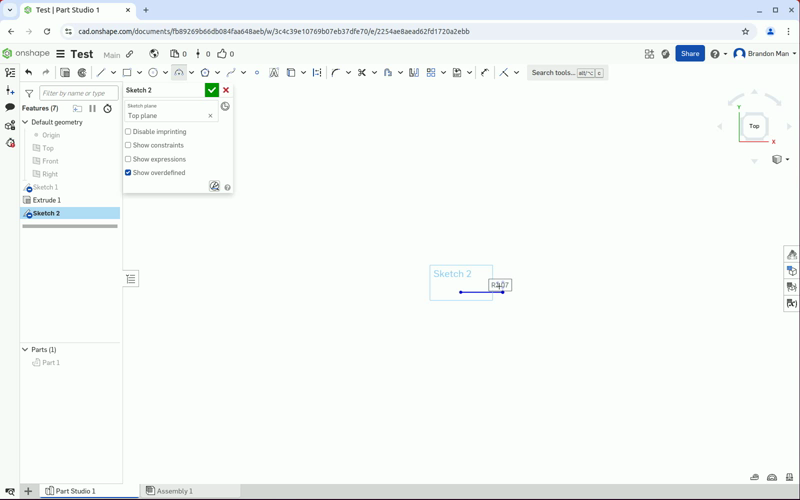
key(esc)
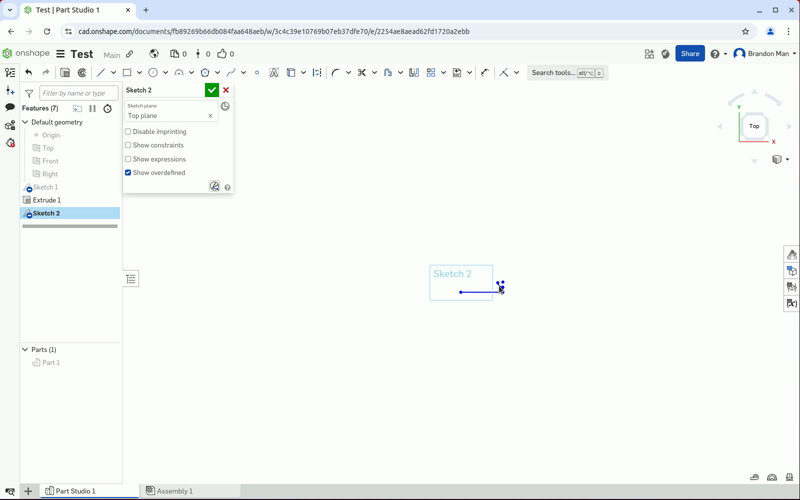
key(l)
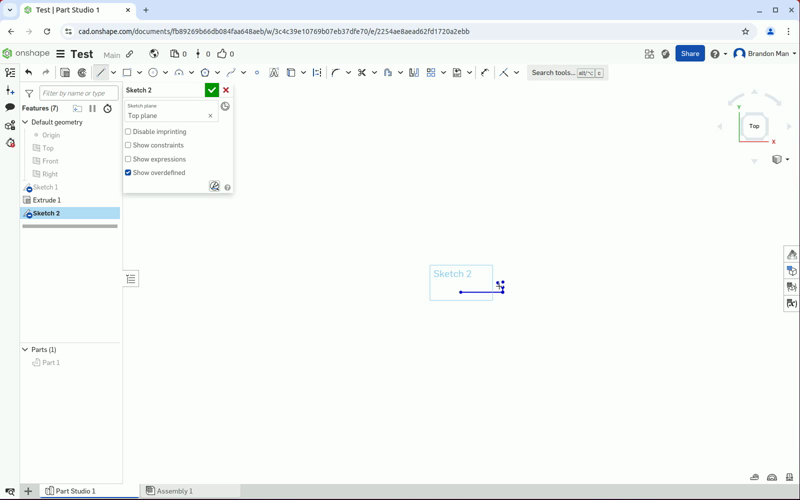
mouse_move(497, 282)
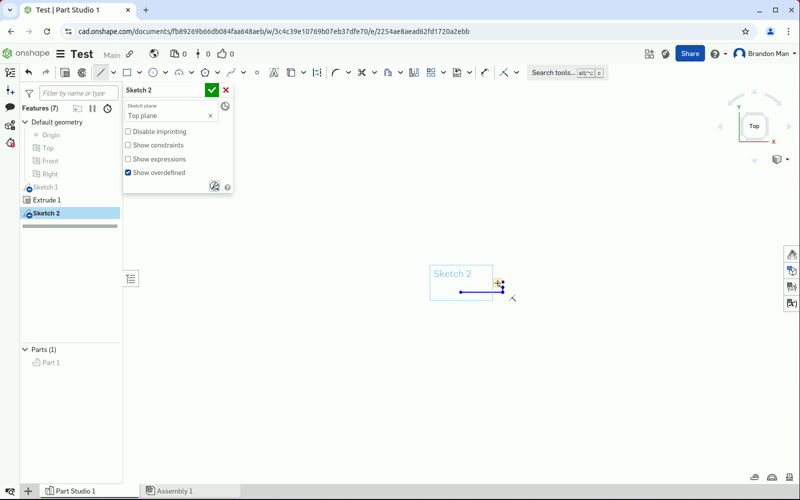
scroll(6)
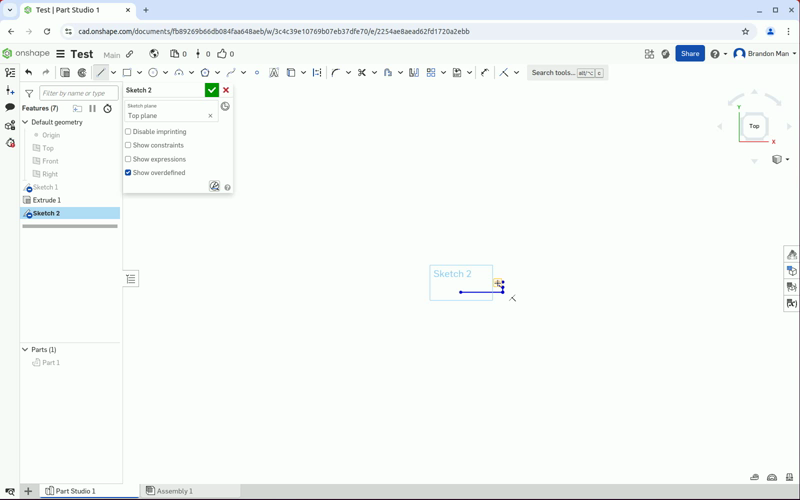
scroll(6)
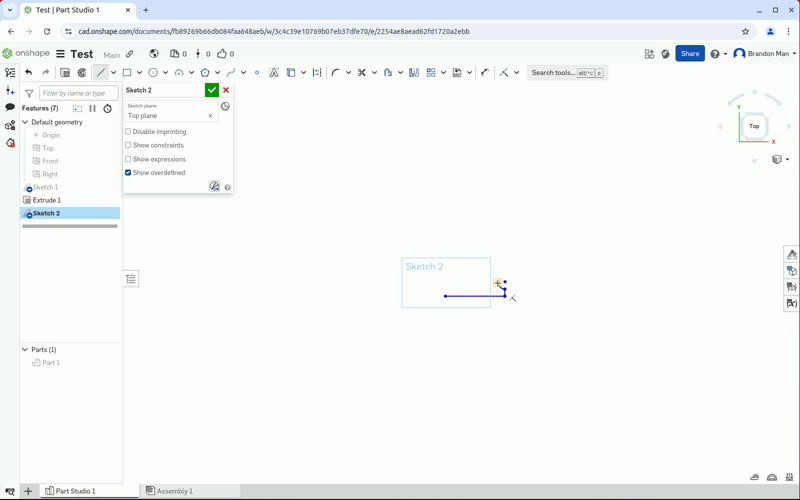
scroll(6)
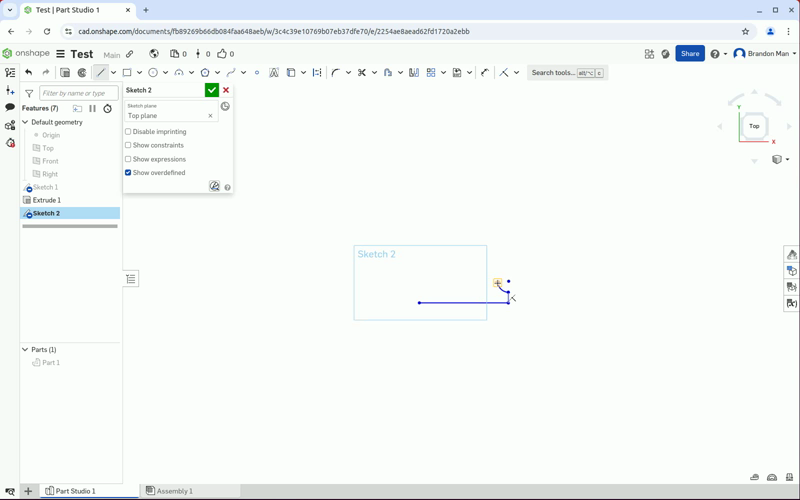
scroll(6)
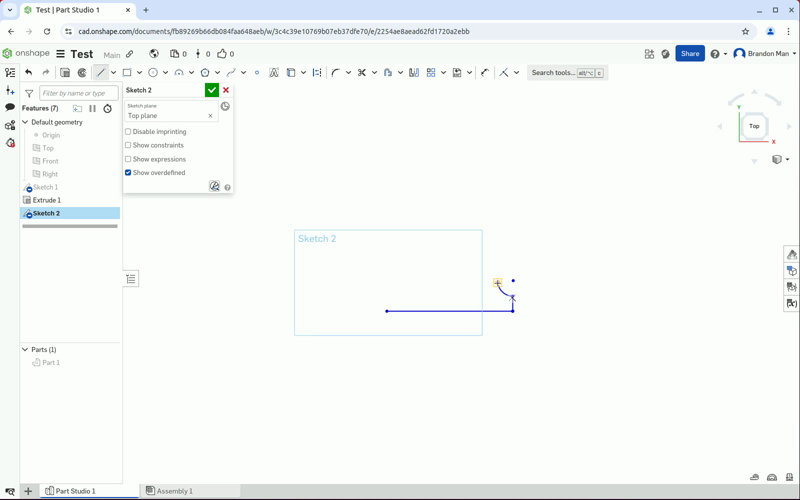
scroll(6)
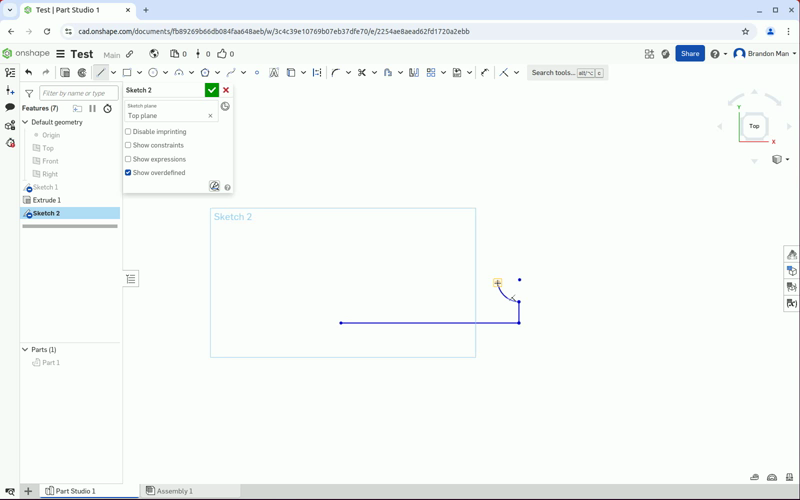
scroll(6)
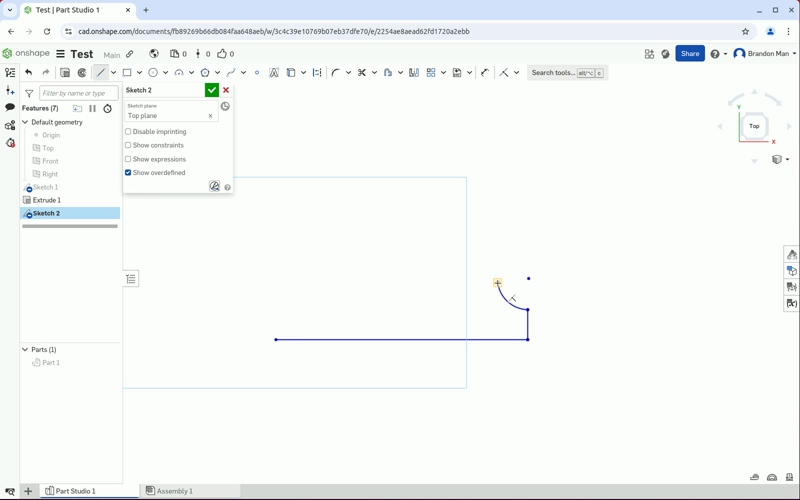
scroll(6)
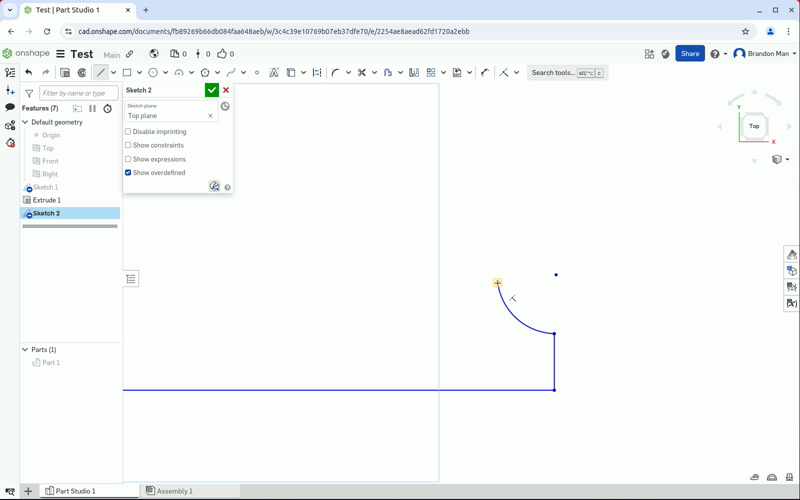
click(497, 282)
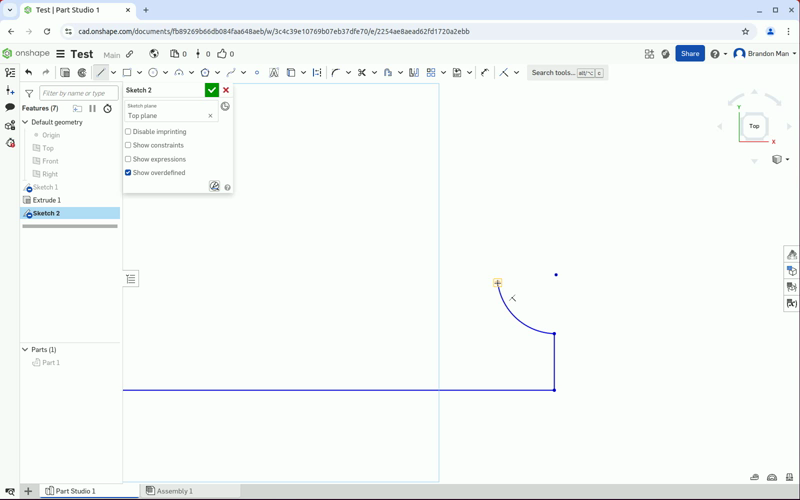
scroll(-6)
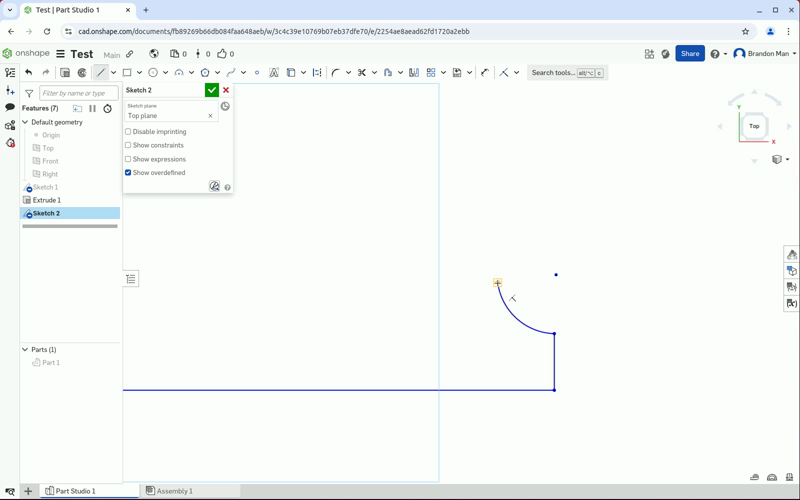
scroll(-6)
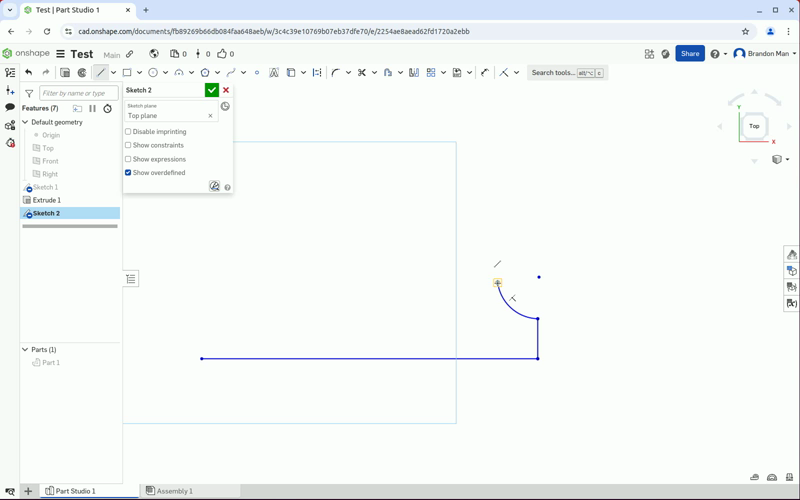
scroll(-6)
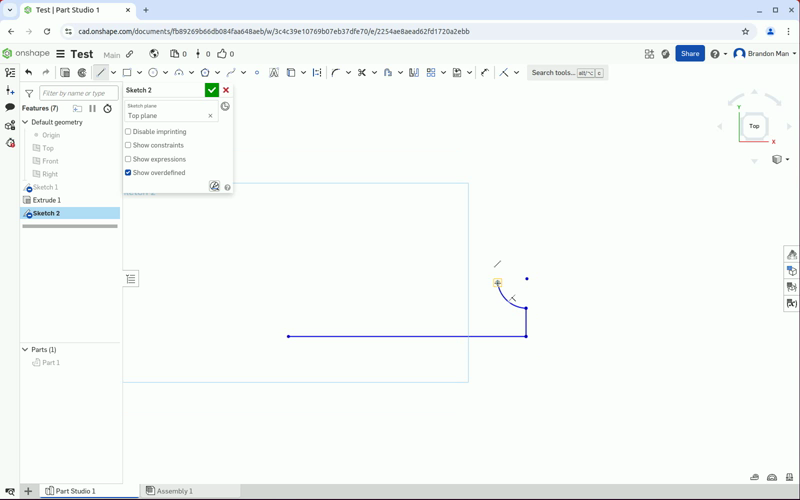
scroll(-6)
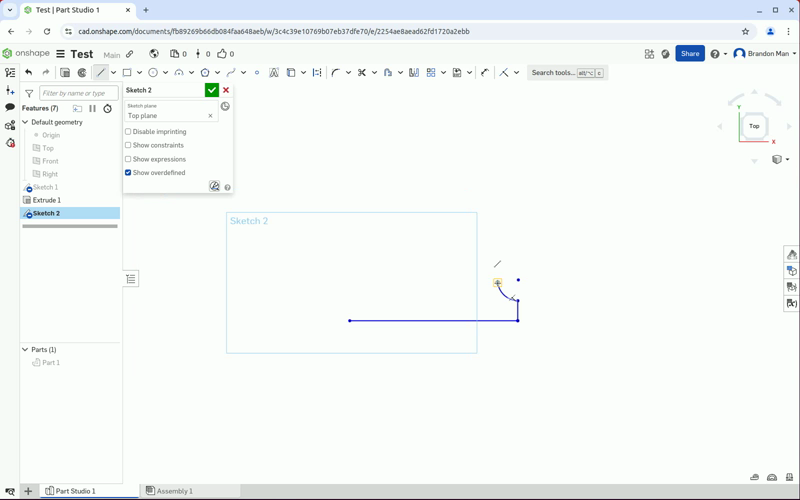
scroll(-6)
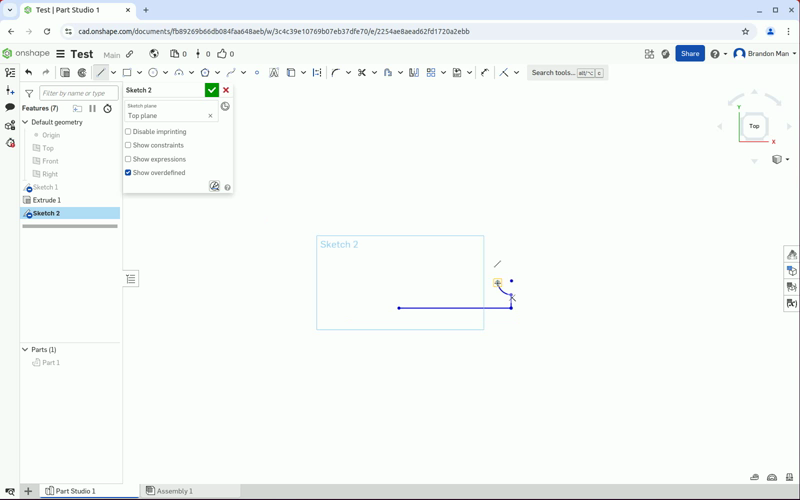
scroll(-6)
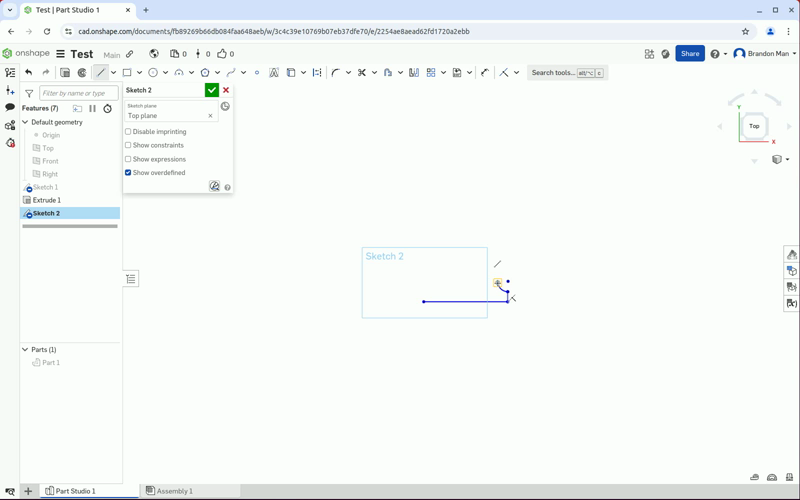
scroll(-6)
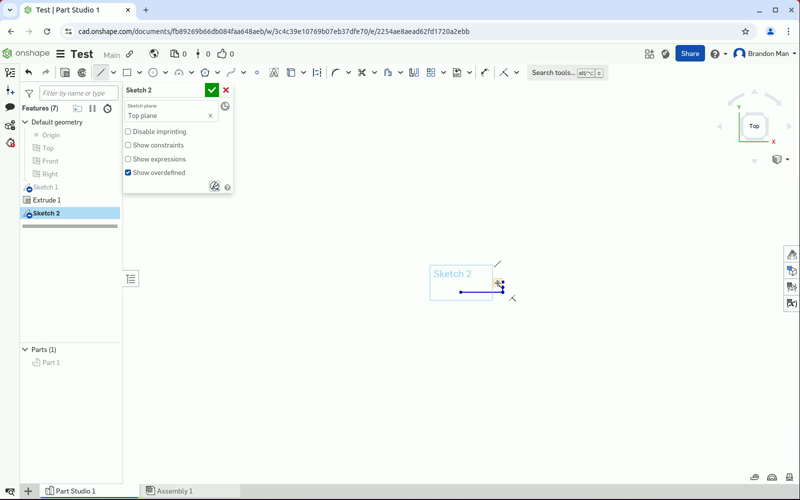
key_down(shift)
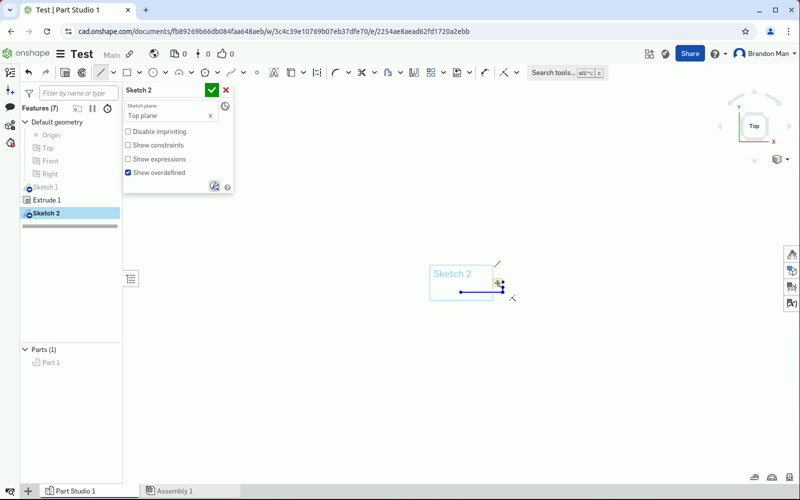
mouse_move(527, 282)
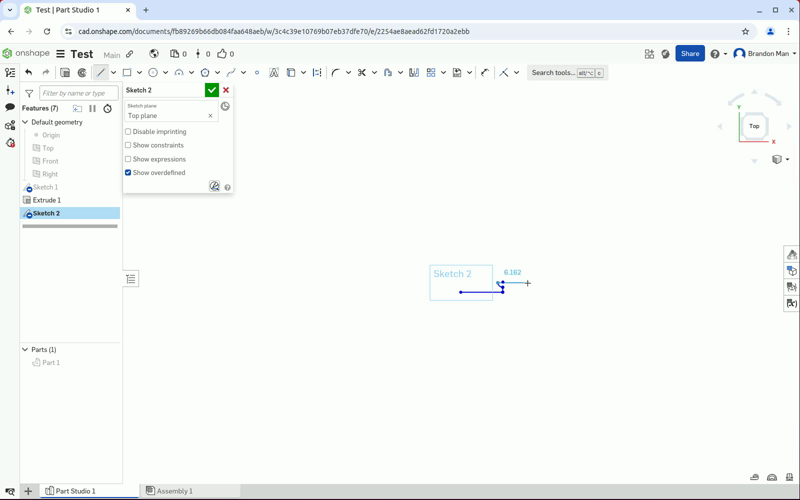
mouse_move(488, 282)
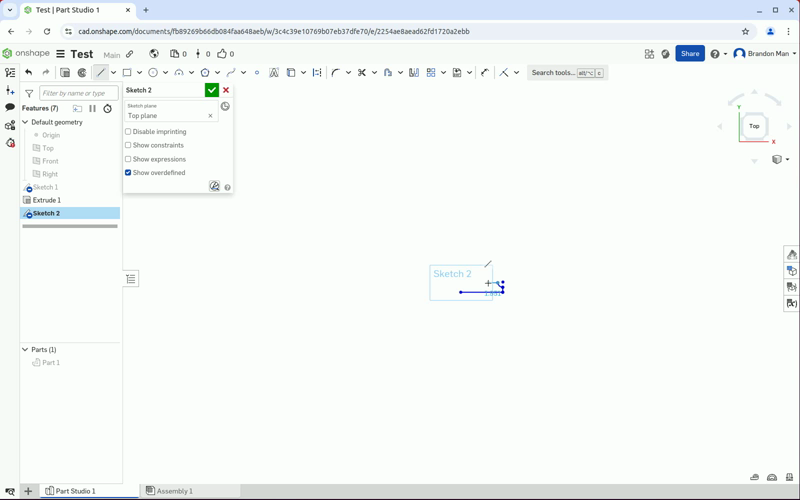
click(488, 282)
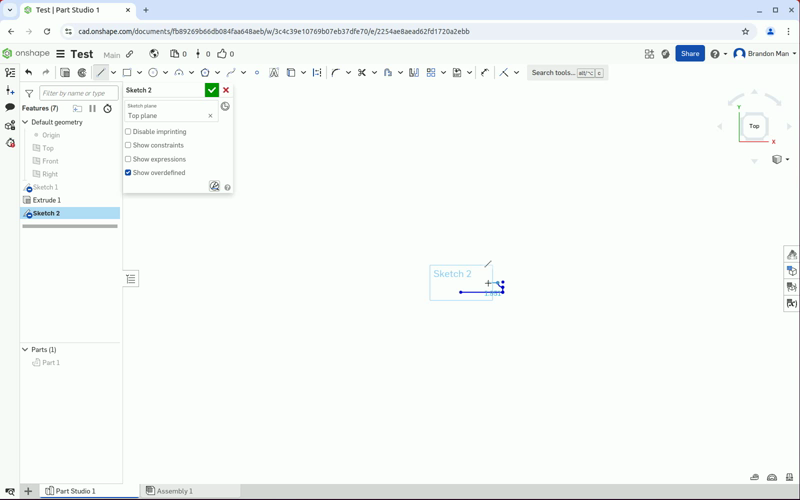
key_up(shift)
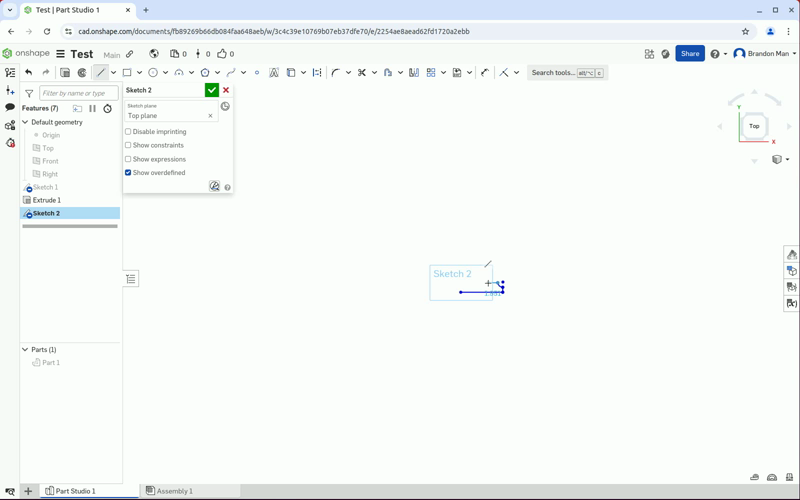
key_down(shift)
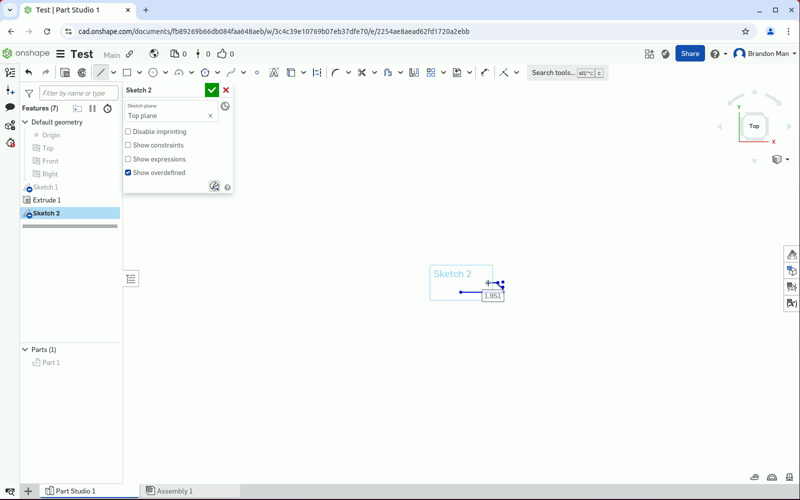
mouse_move(518, 282)
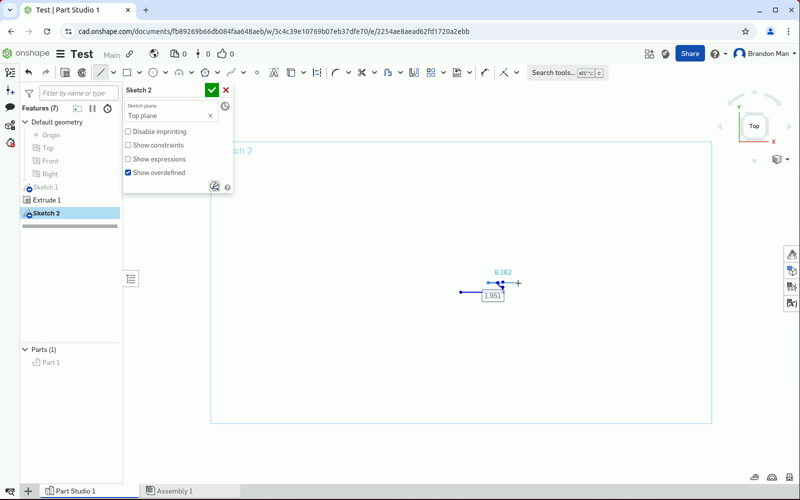
mouse_move(465, 282)
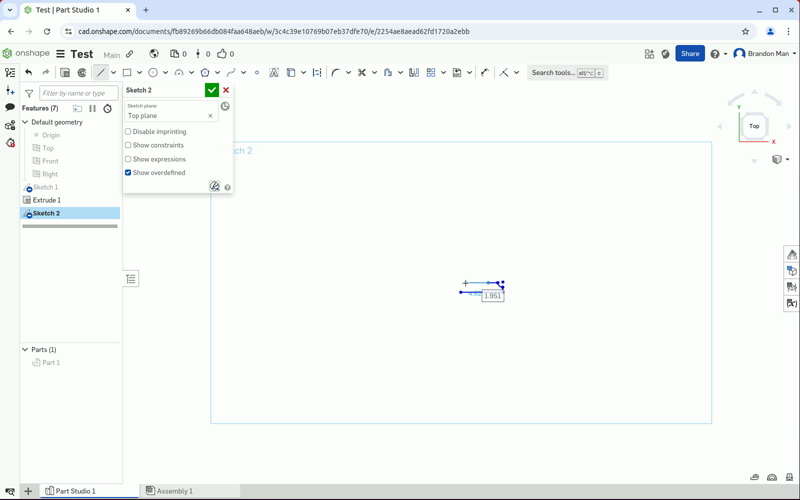
click(465, 282)
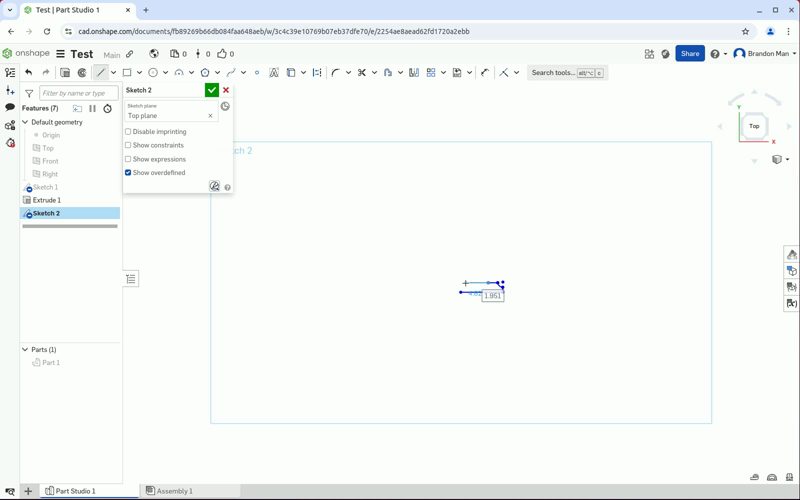
key_up(shift)
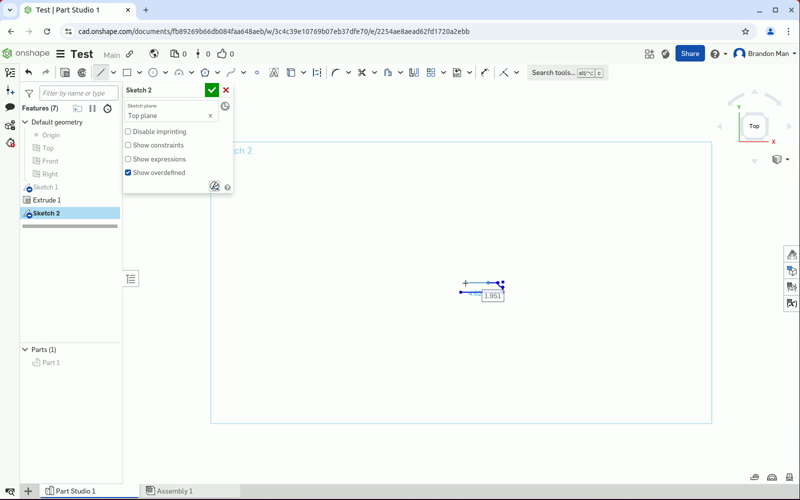
key(esc)
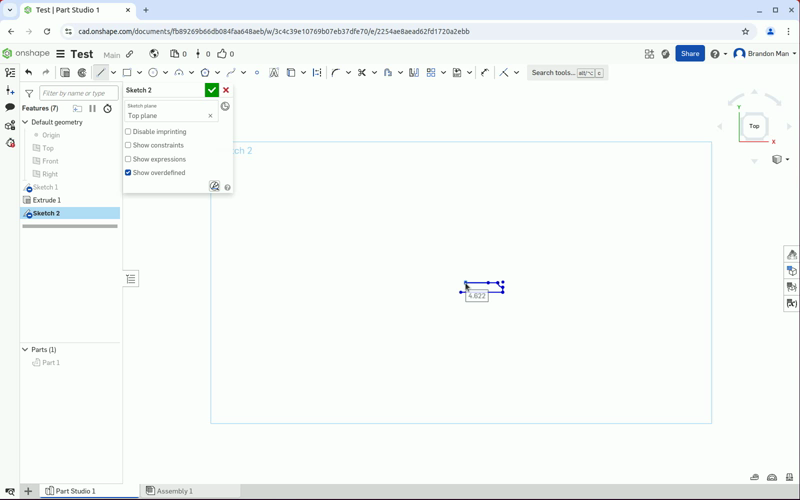
key(a)
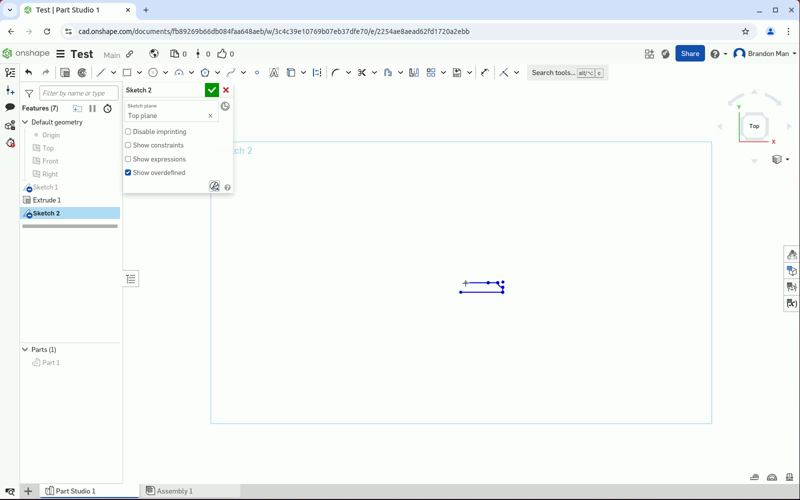
mouse_move(465, 282)
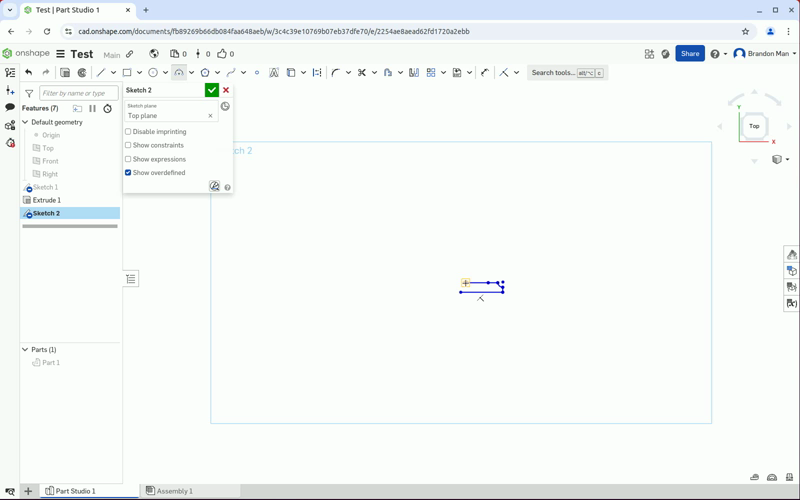
click(465, 282)
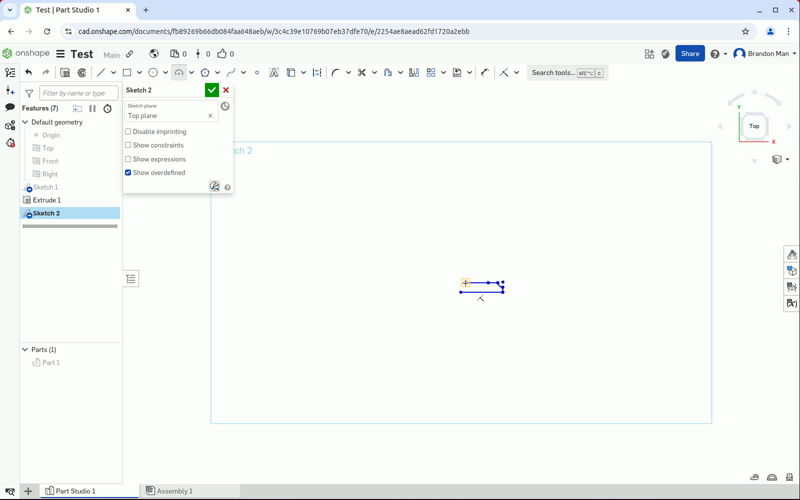
key_down(shift)
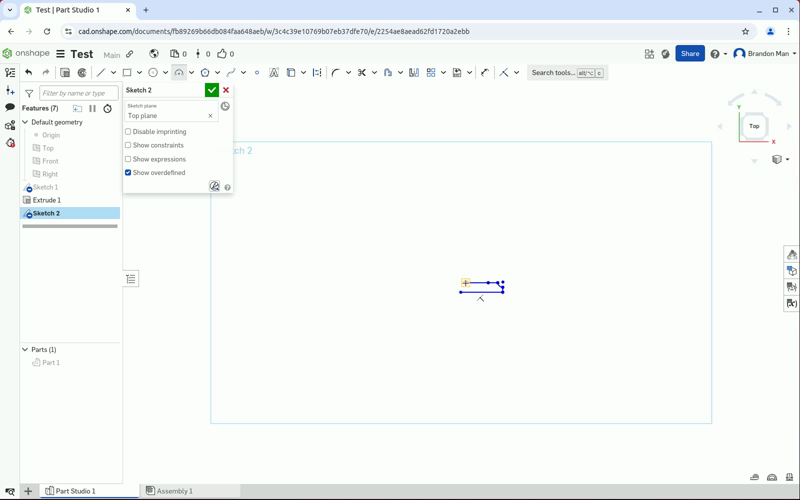
mouse_move(460, 287)
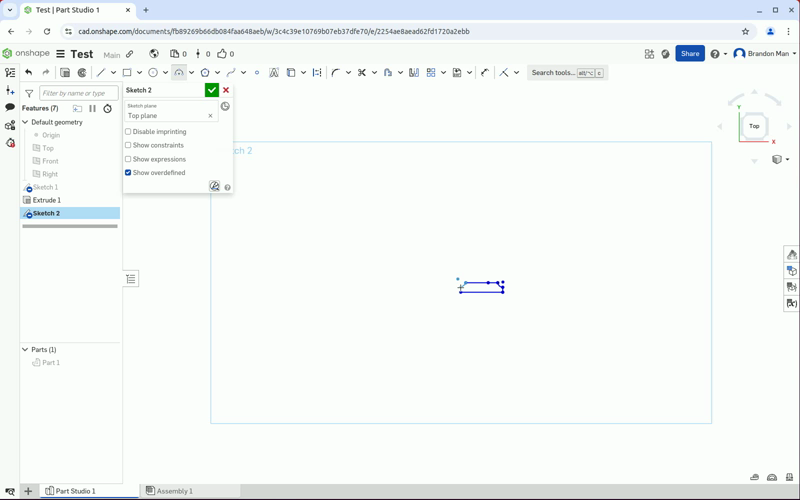
scroll(6)
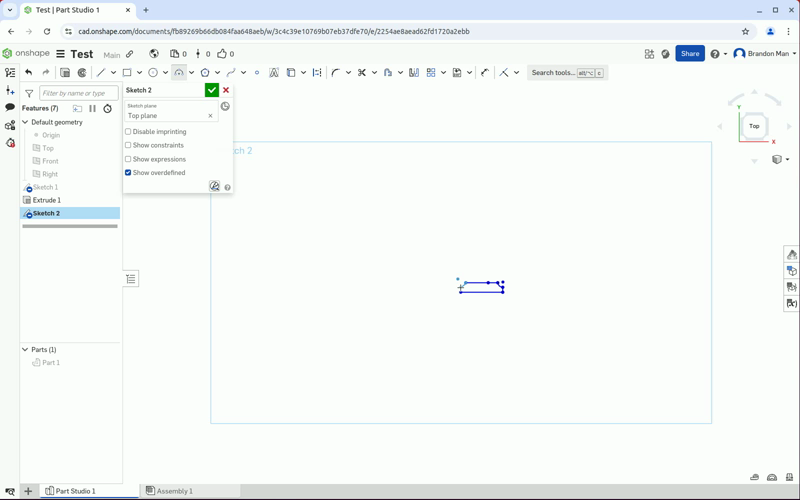
scroll(6)
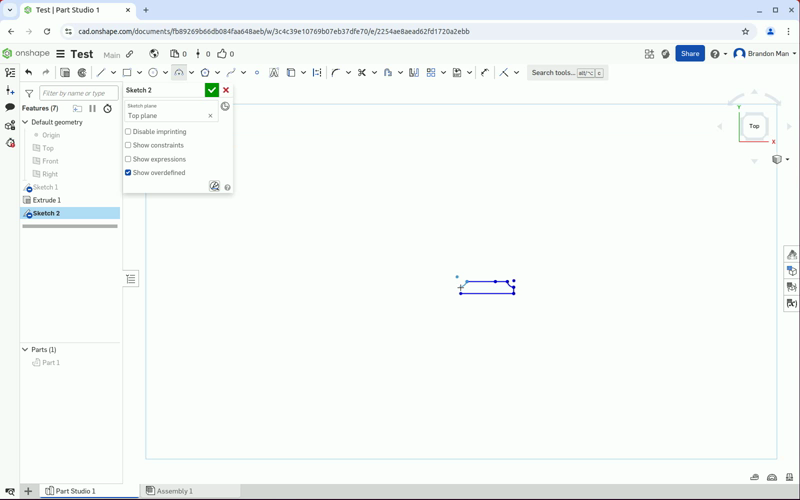
scroll(6)
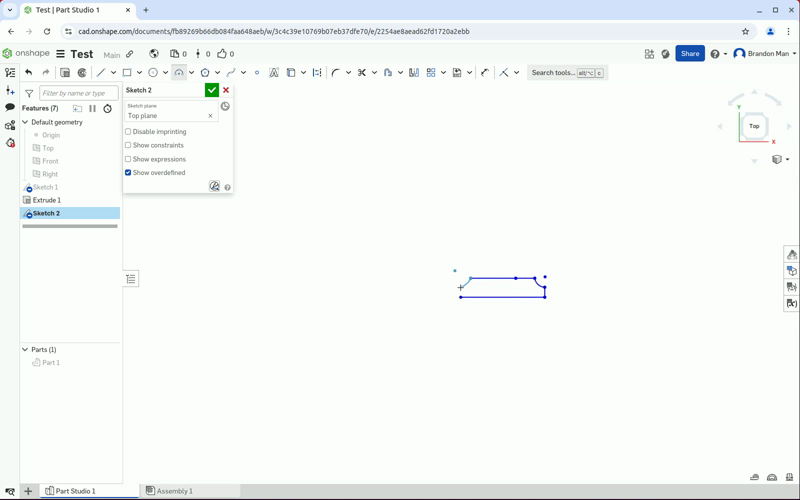
scroll(6)
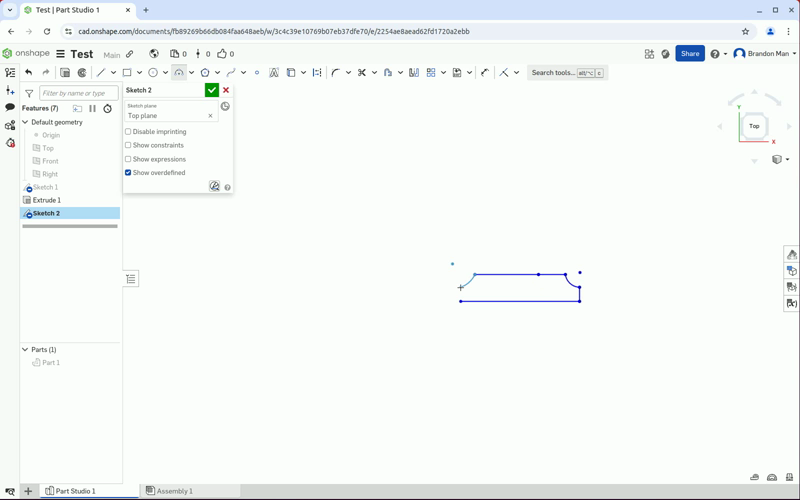
scroll(6)
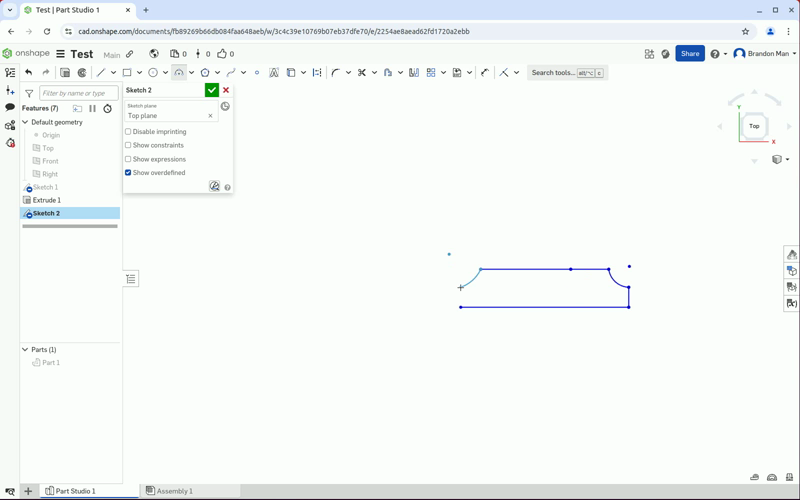
scroll(6)
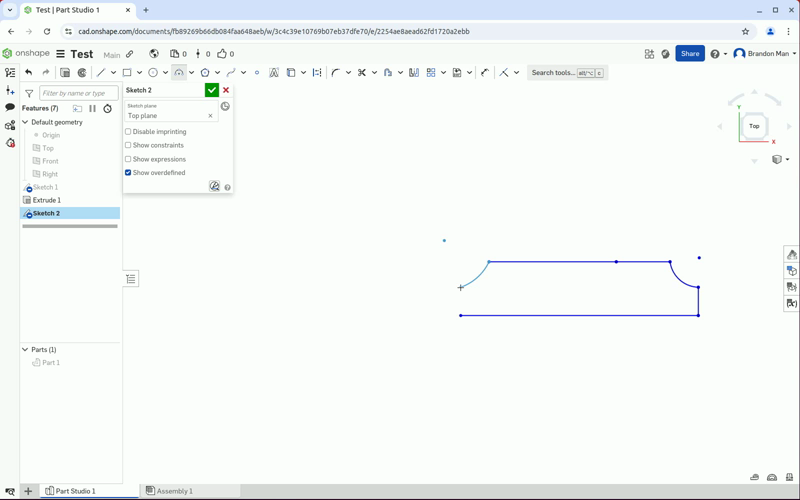
scroll(6)
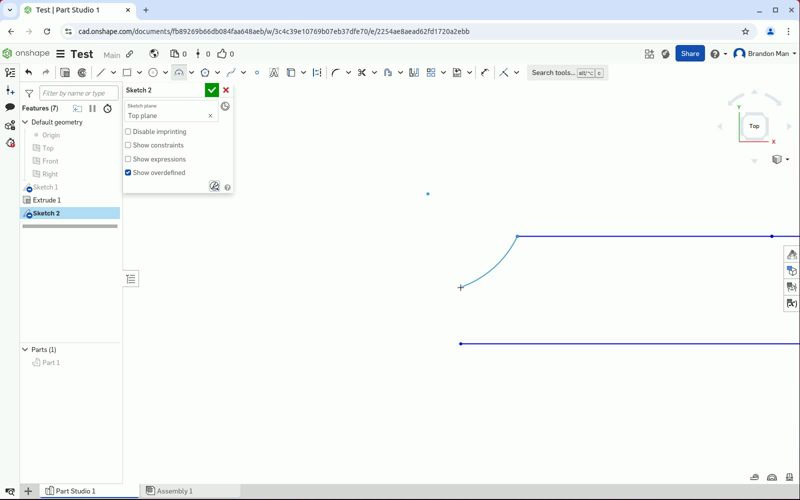
click(460, 287)
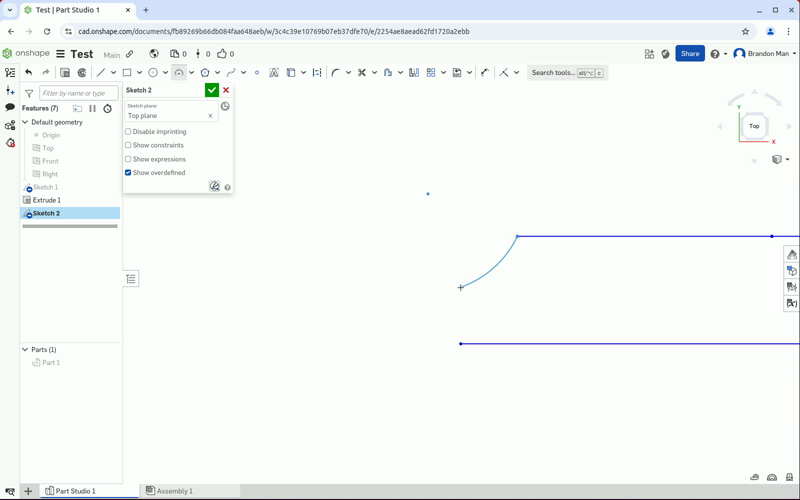
scroll(-6)
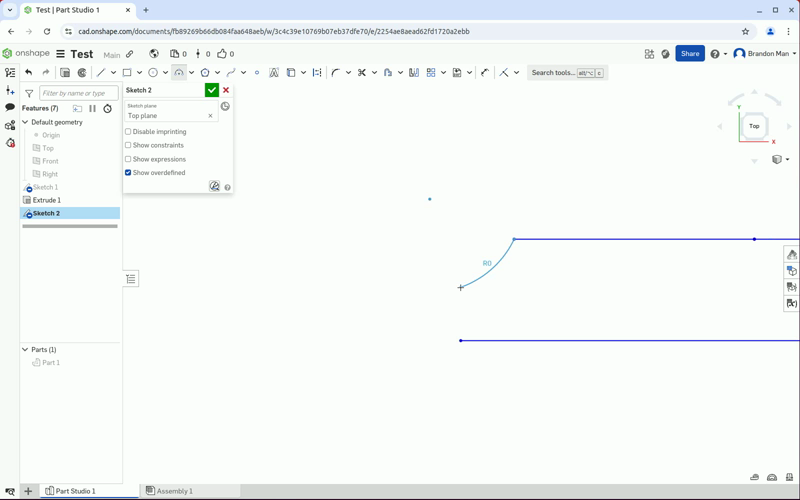
scroll(-6)
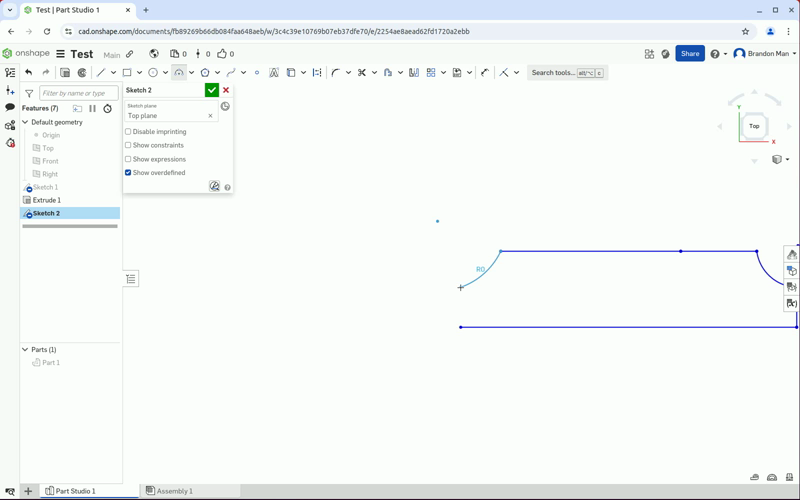
scroll(-6)
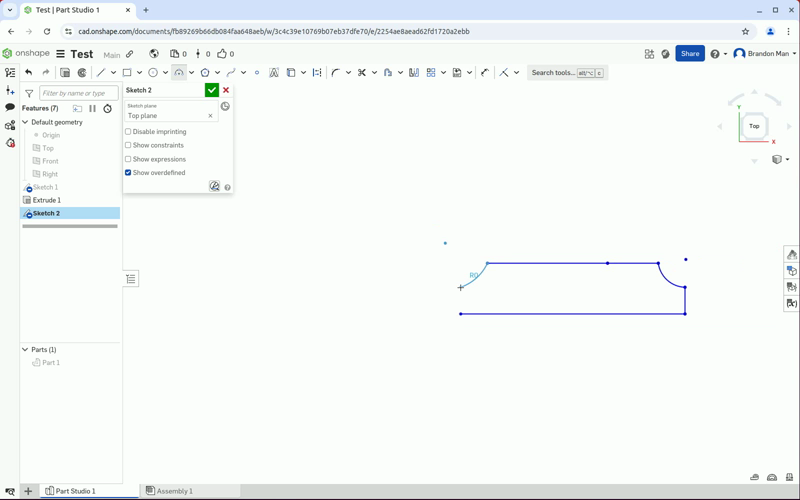
scroll(-6)
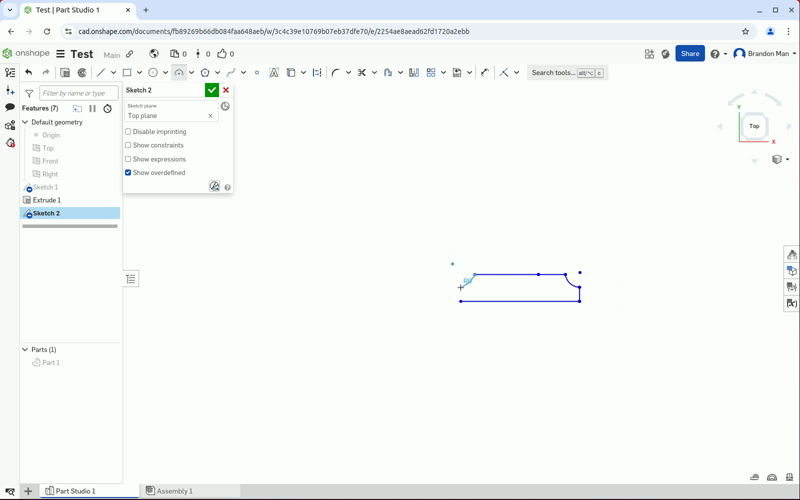
scroll(-6)
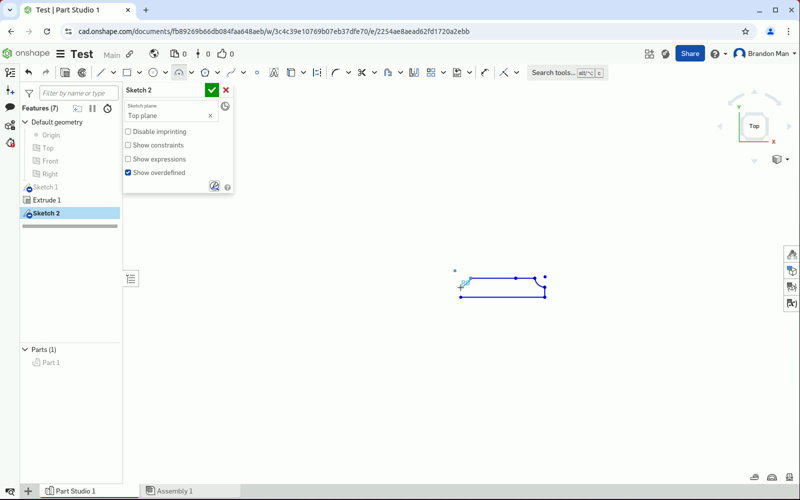
scroll(-6)
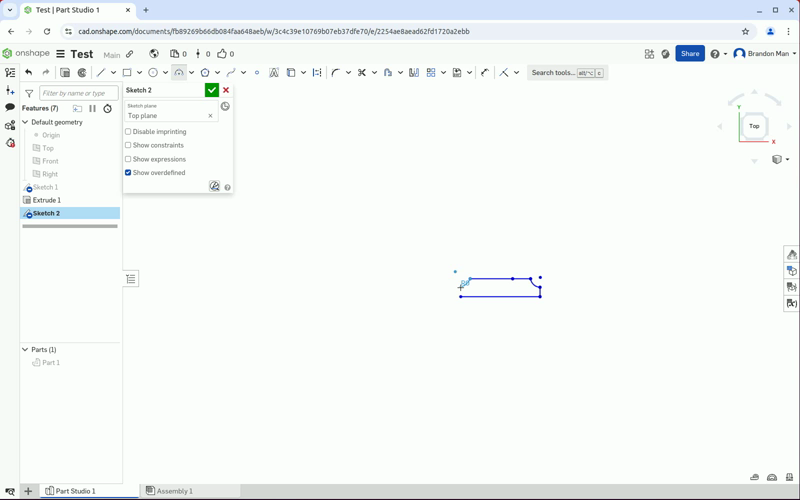
scroll(-6)
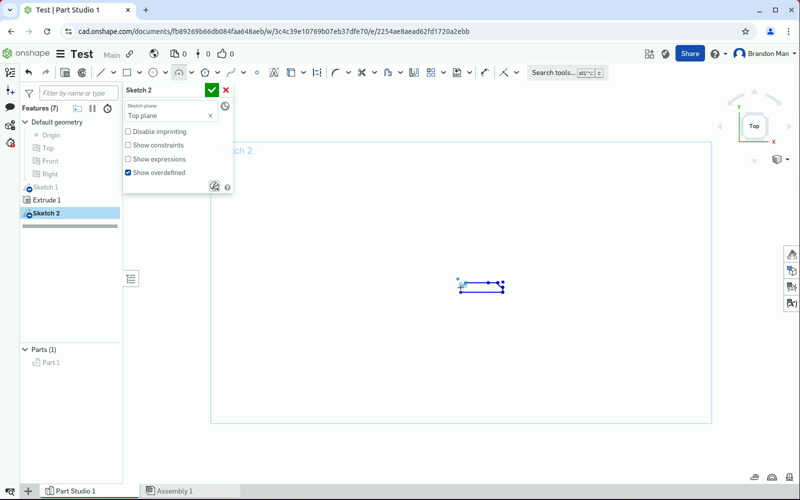
mouse_move(464, 285)
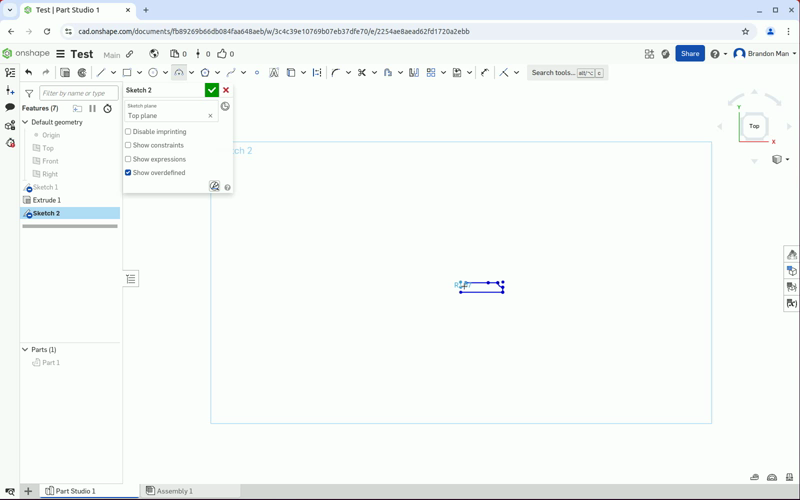
scroll(6)
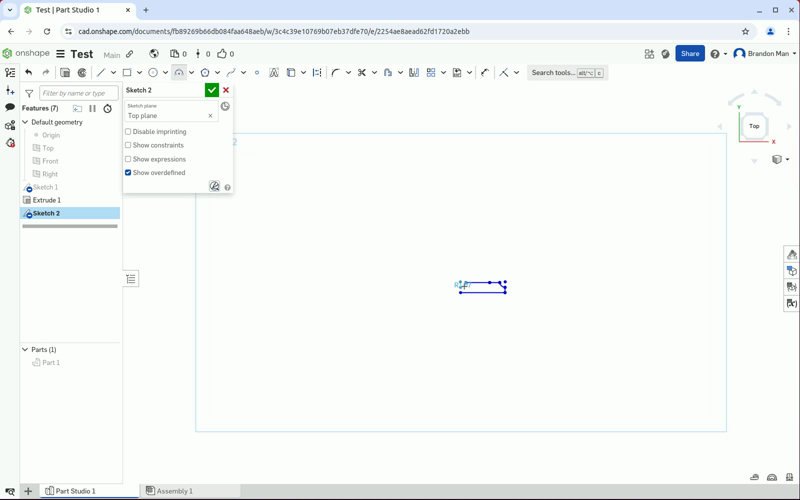
scroll(6)
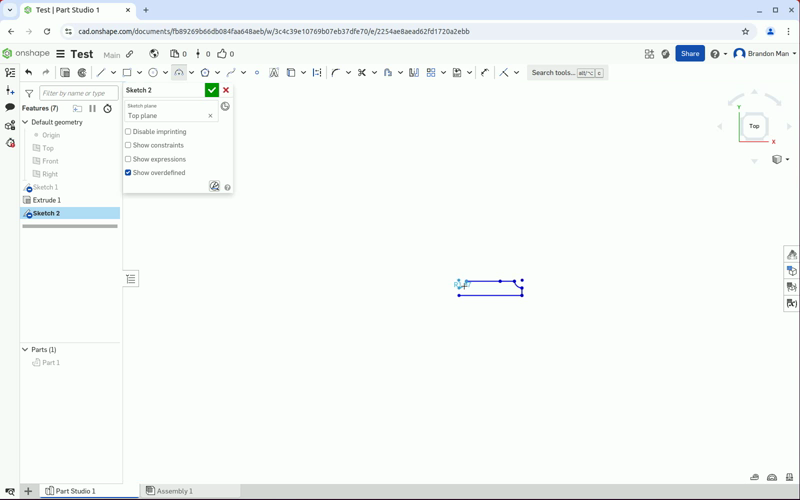
scroll(6)
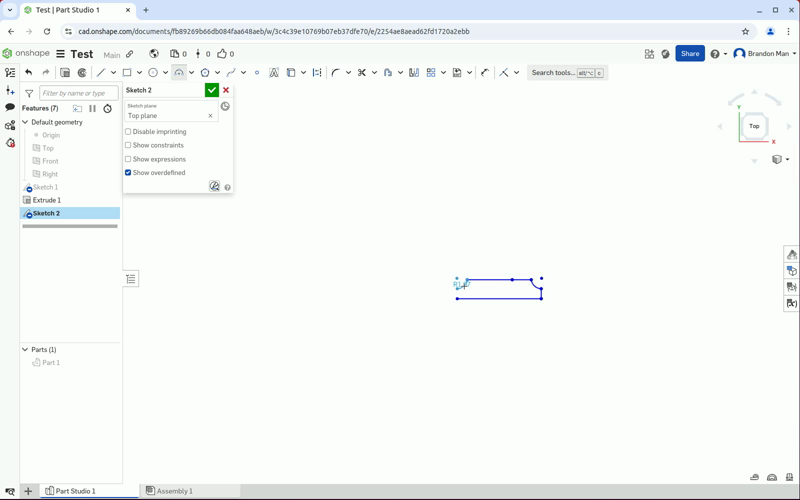
scroll(6)
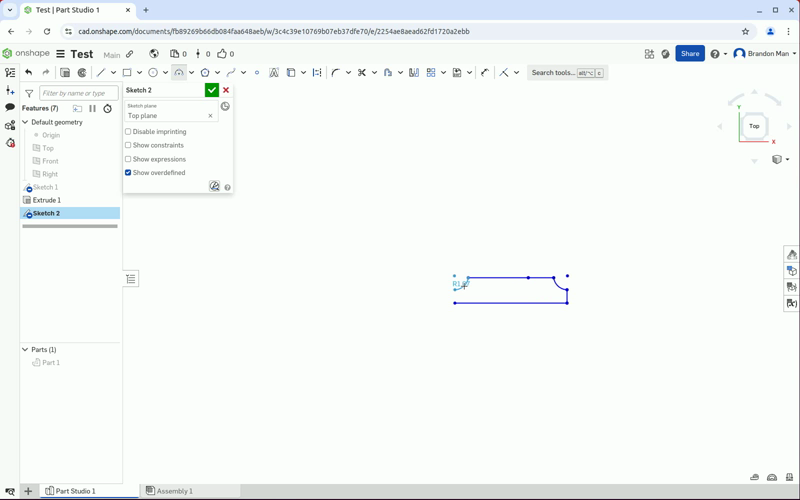
scroll(6)
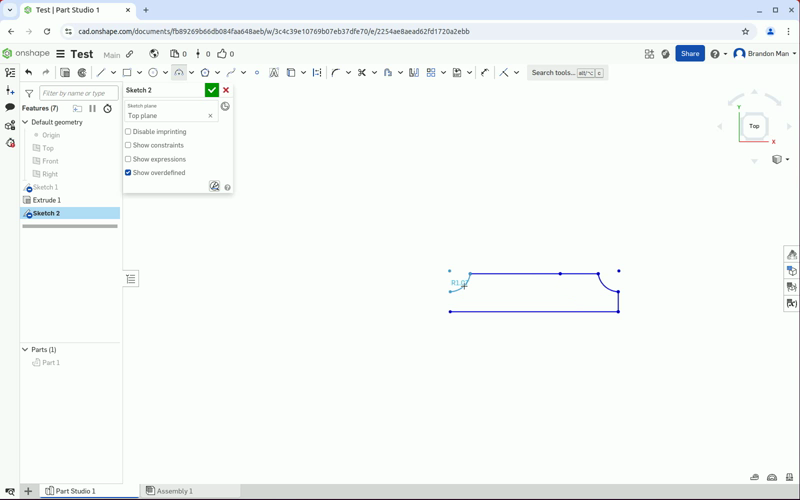
scroll(6)
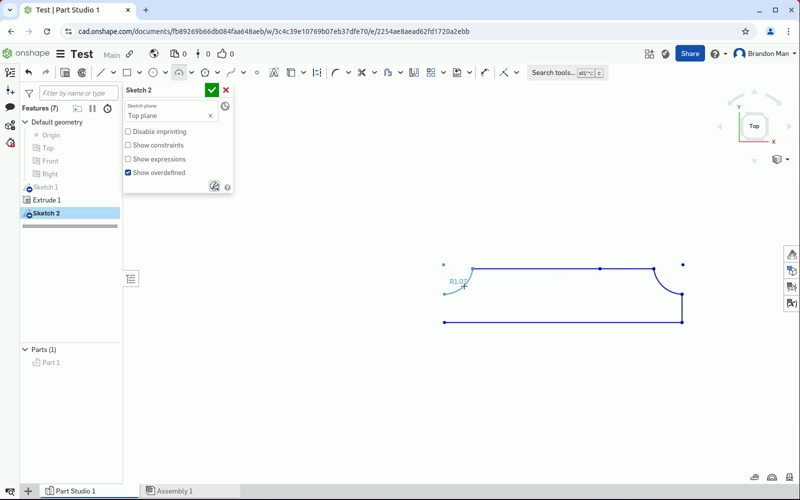
scroll(6)
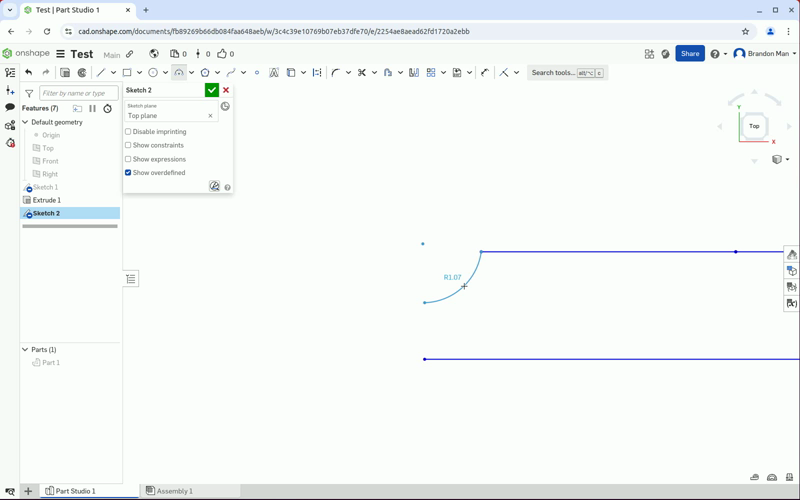
click(464, 285)
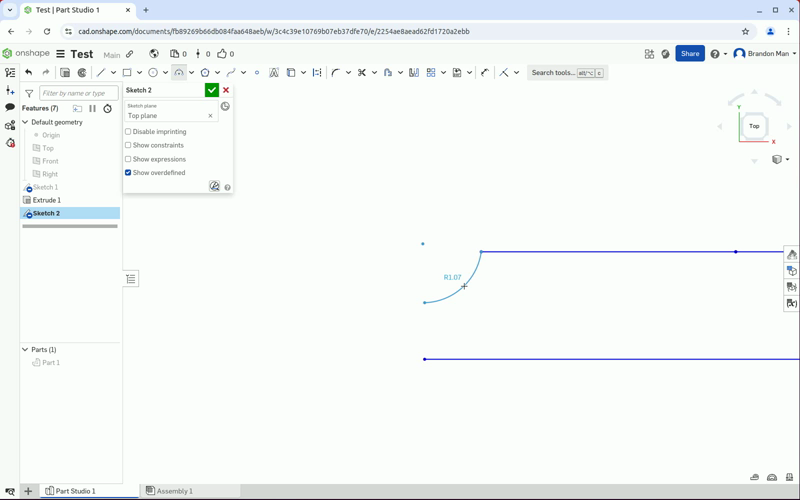
scroll(-6)
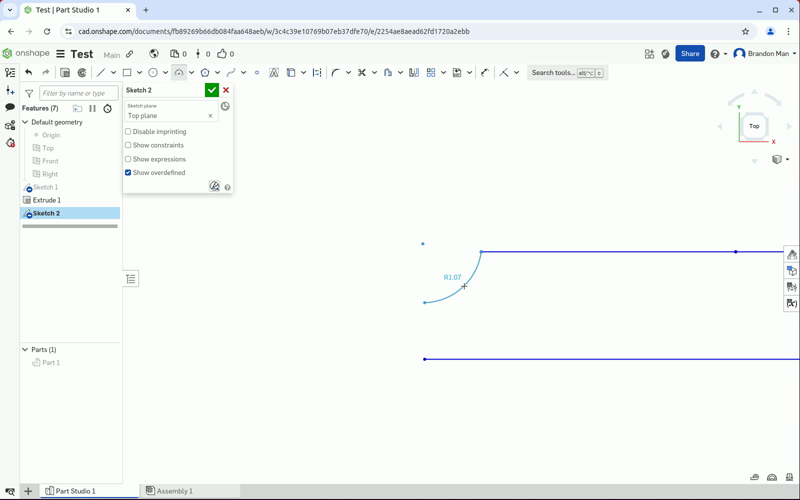
scroll(-6)
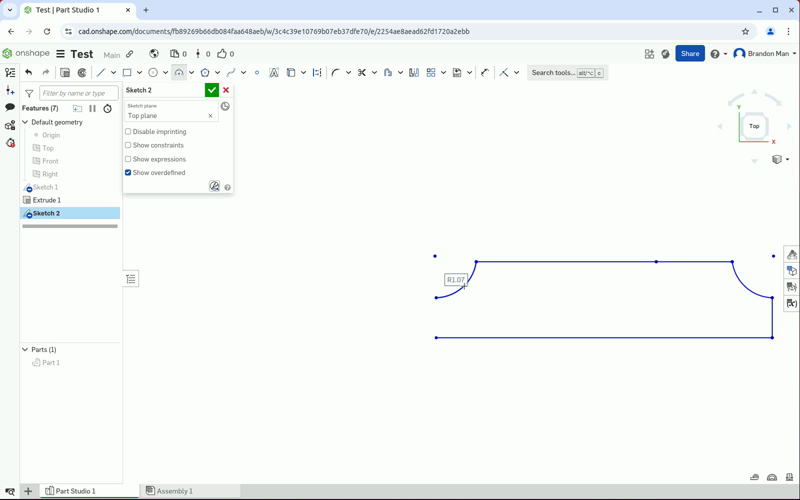
scroll(-6)
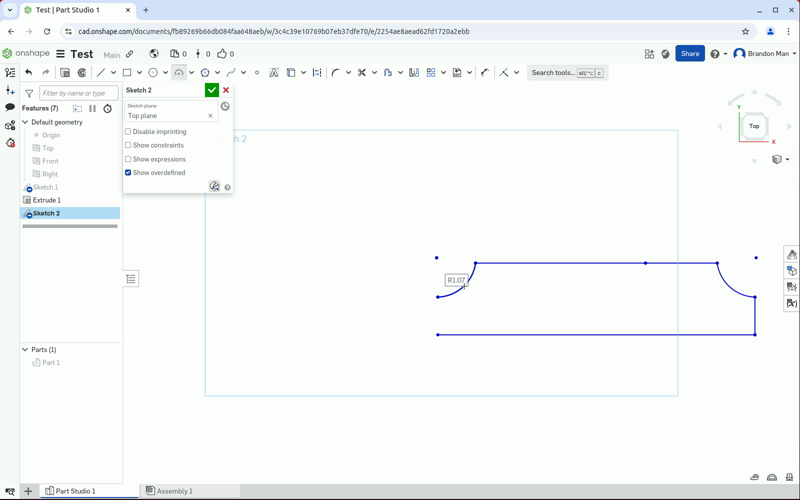
scroll(-6)
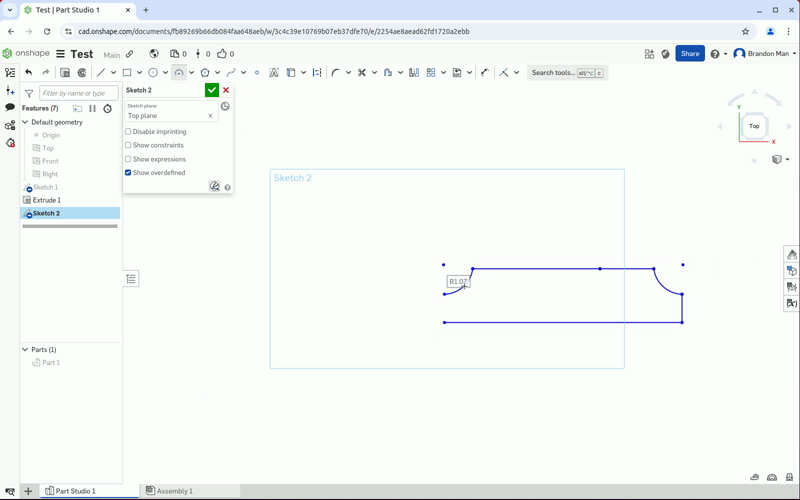
scroll(-6)
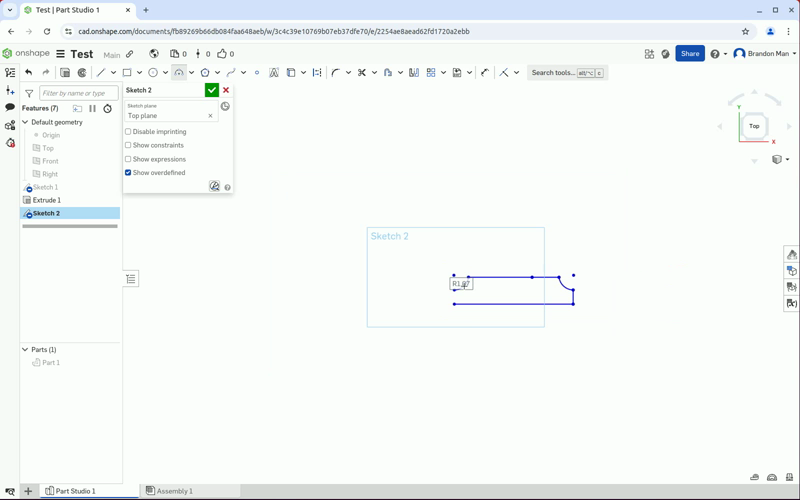
scroll(-6)
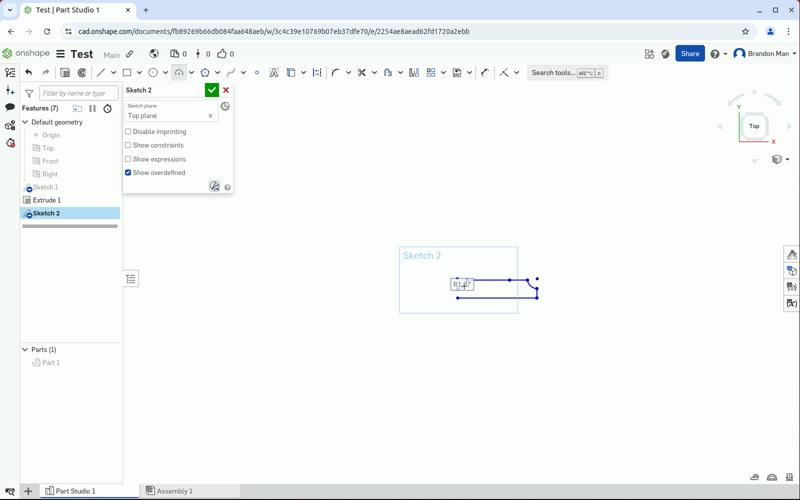
scroll(-6)
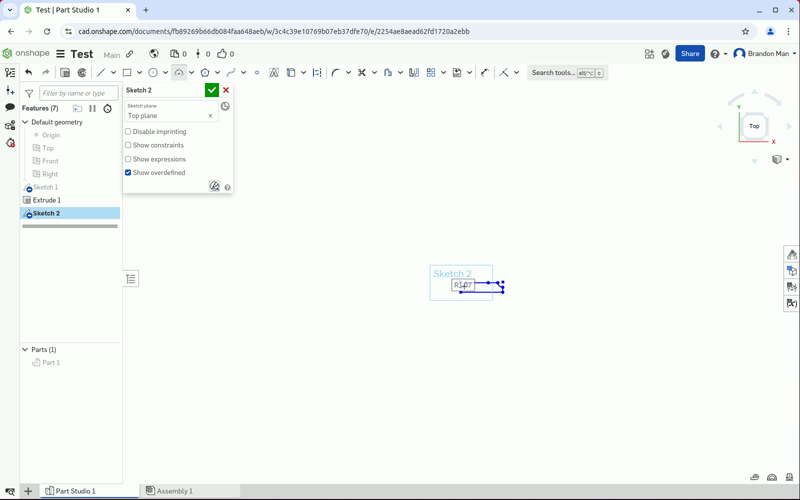
key_up(shift)
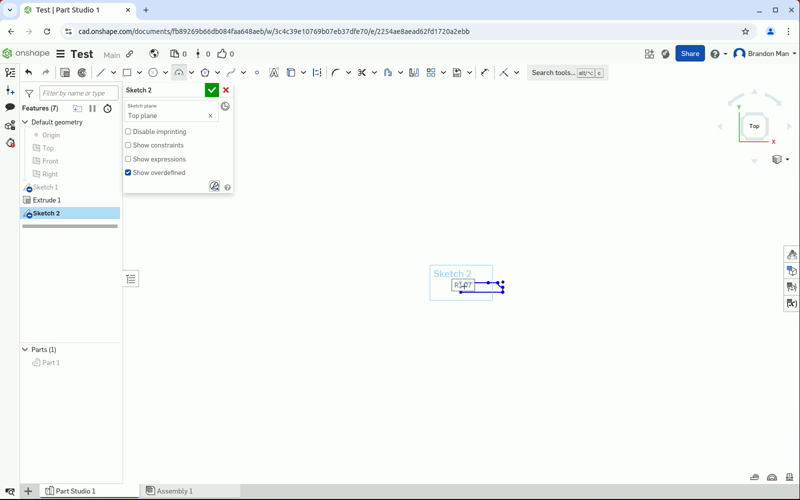
key(esc)
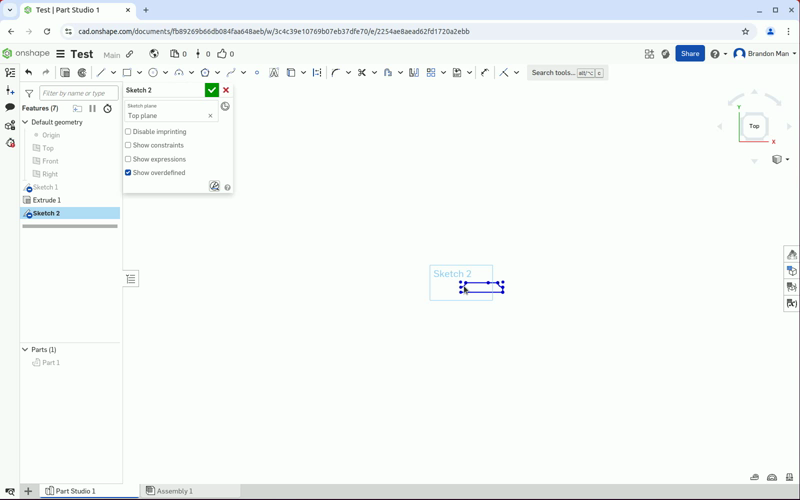
key(l)
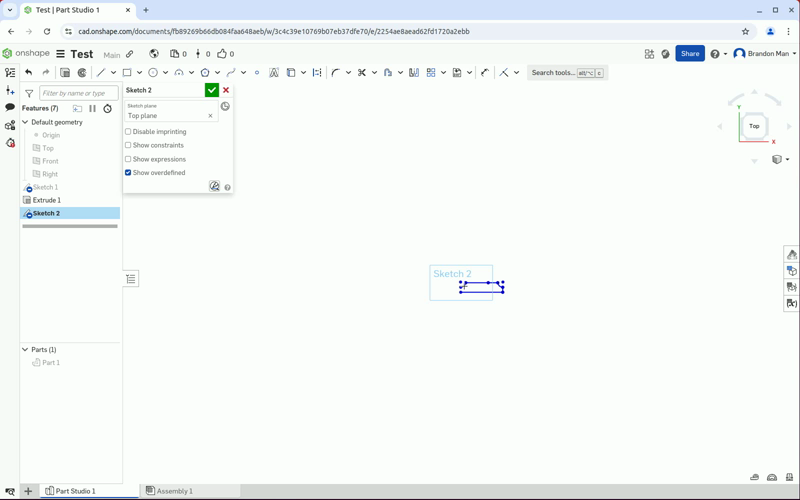
mouse_move(460, 287)
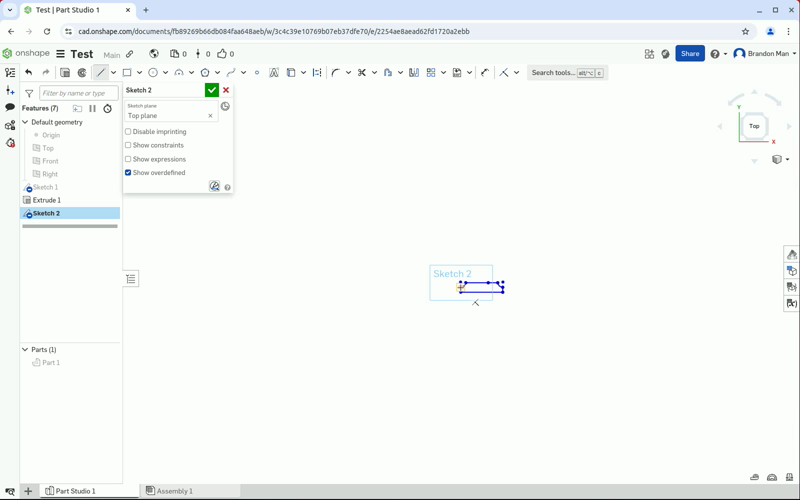
scroll(6)
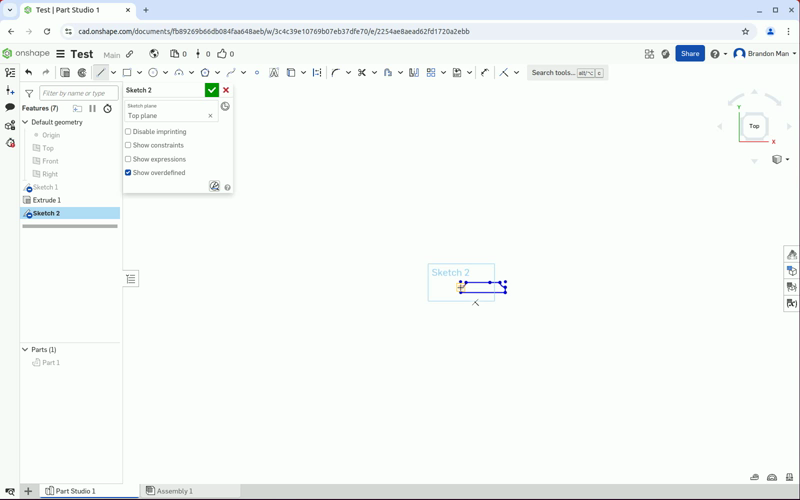
scroll(6)
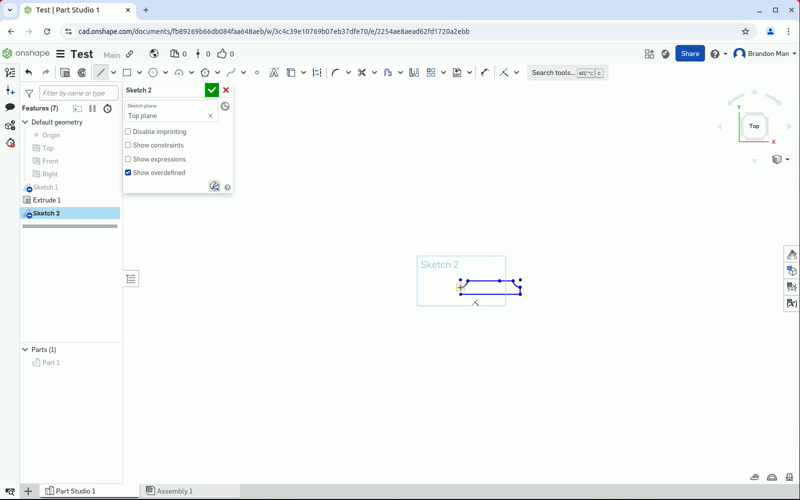
scroll(6)
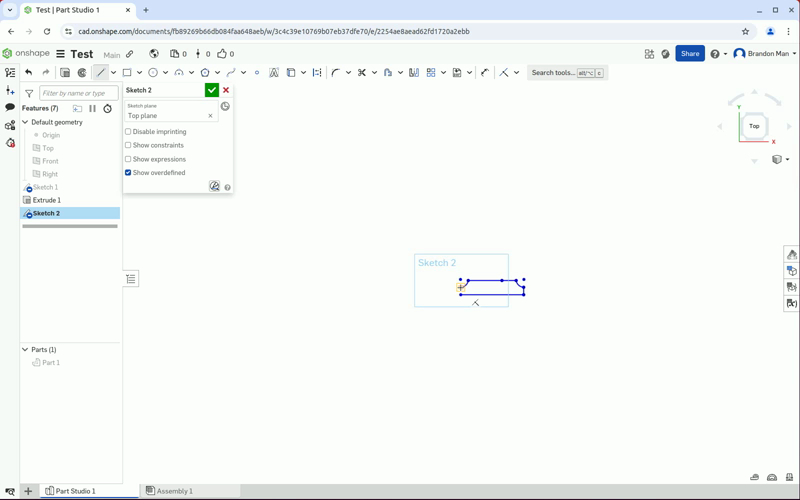
scroll(6)
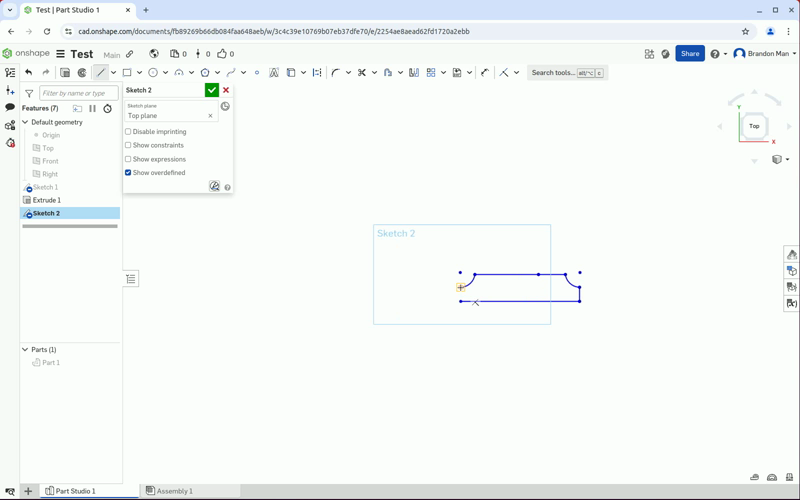
scroll(6)
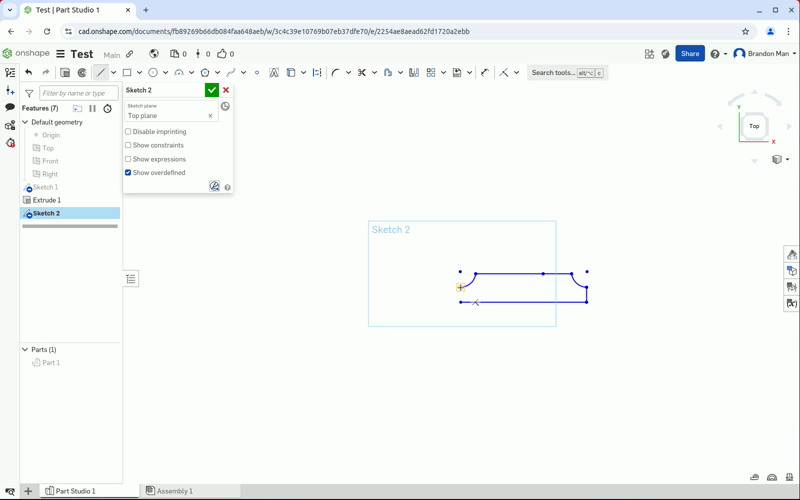
scroll(6)
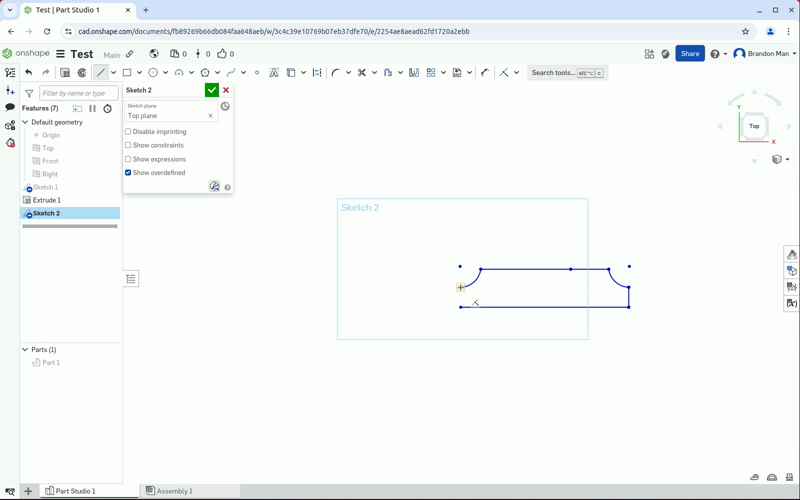
scroll(6)
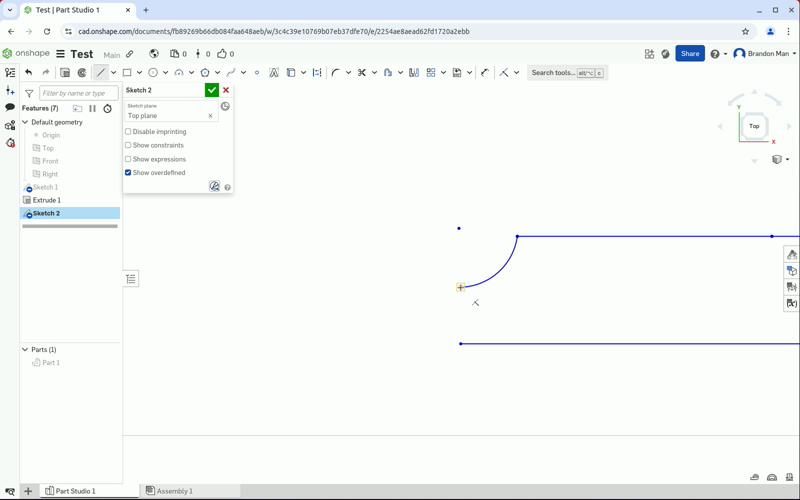
click(460, 287)
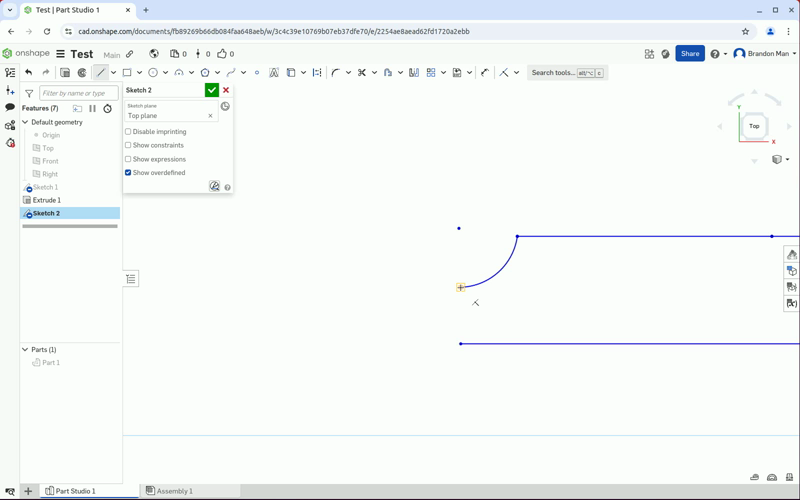
scroll(-6)
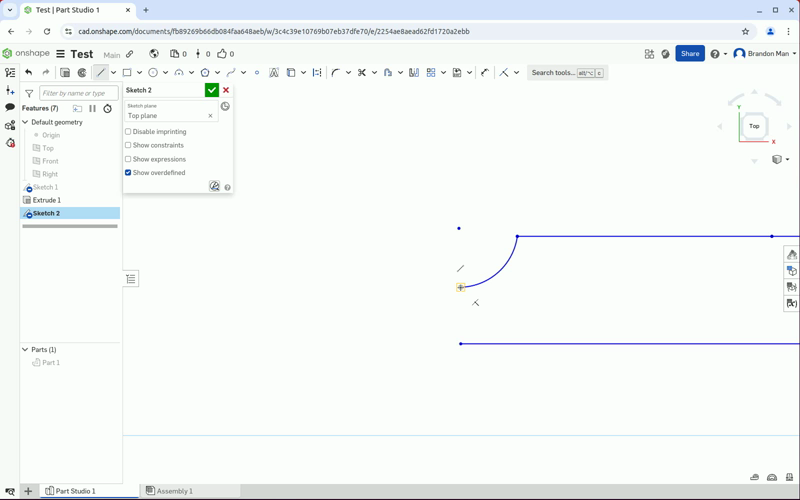
scroll(-6)
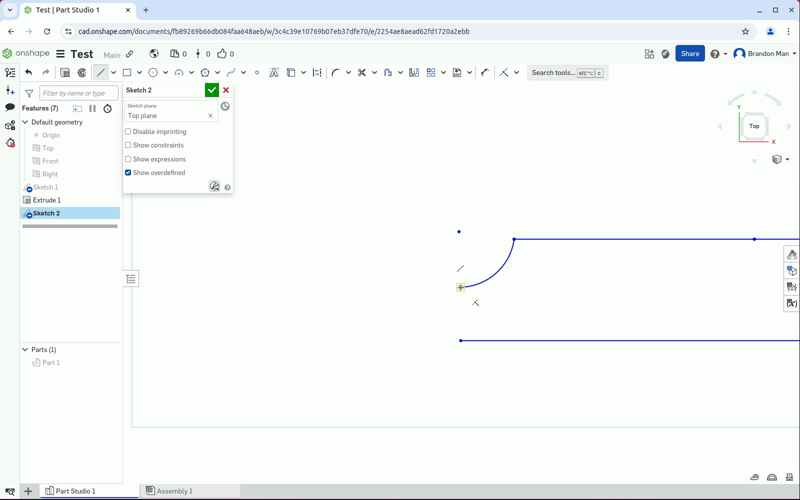
scroll(-6)
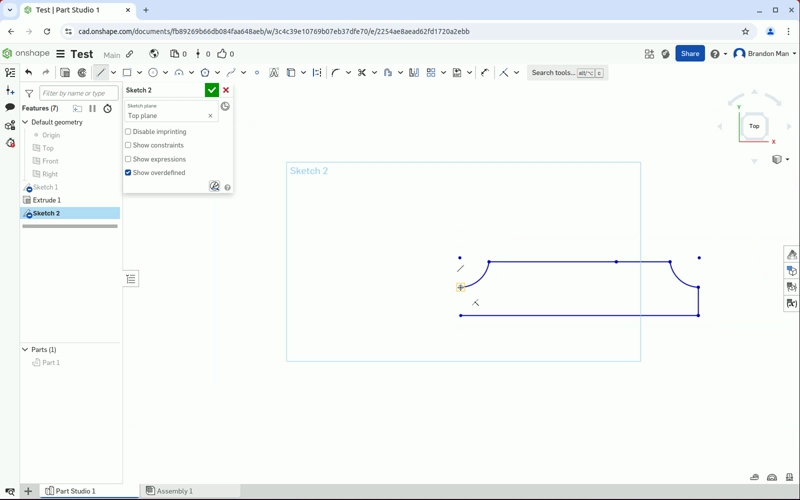
scroll(-6)
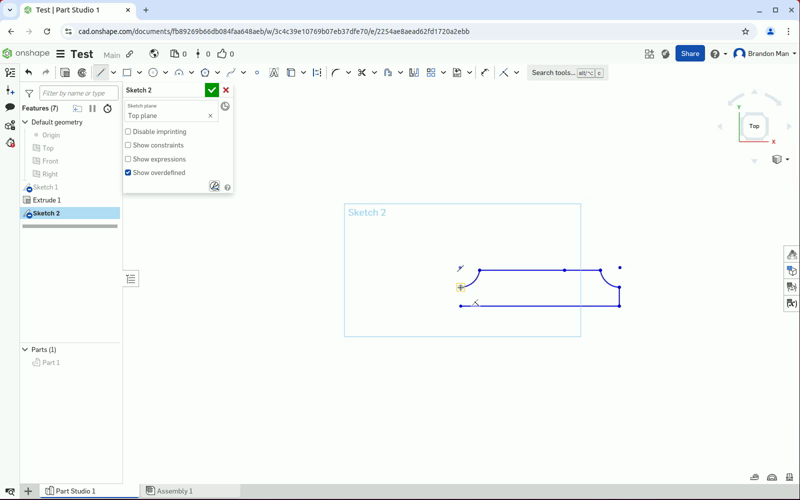
scroll(-6)
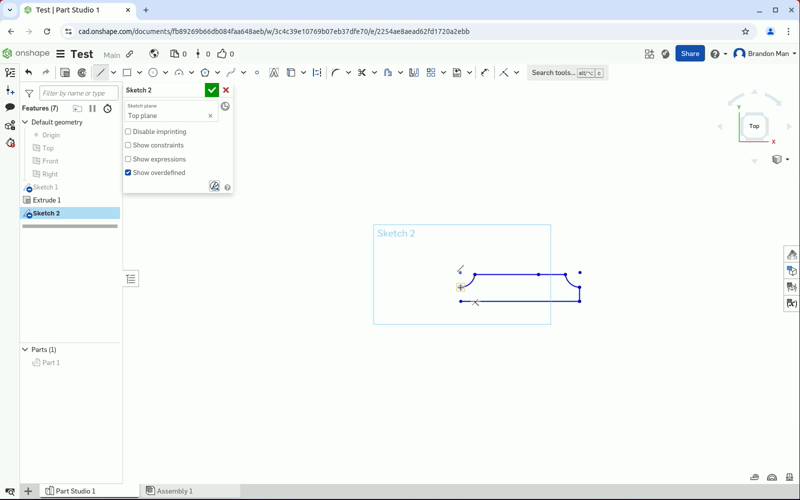
scroll(-6)
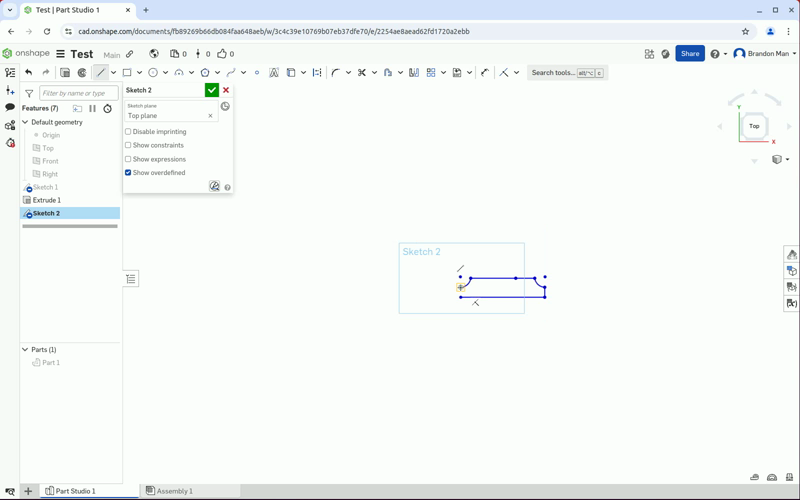
scroll(-6)
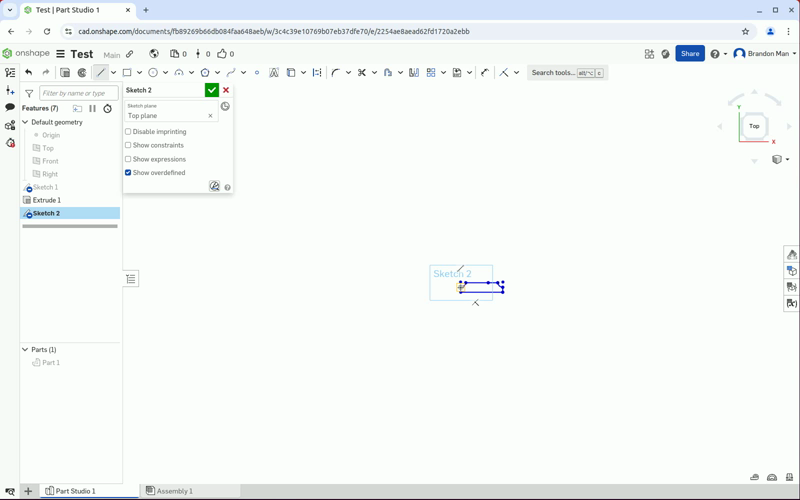
mouse_move(490, 287)
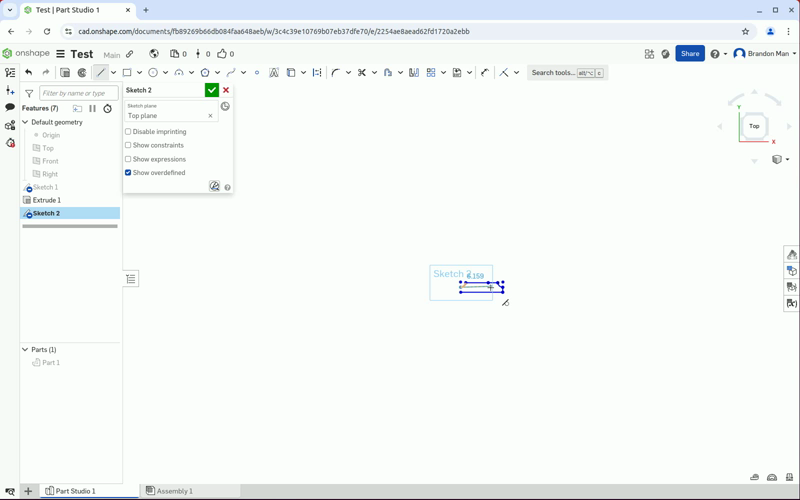
key_down(shift)
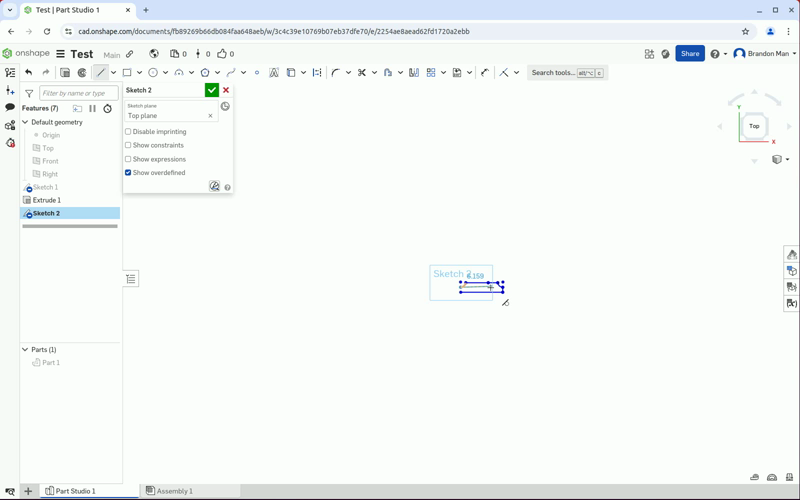
mouse_move(460, 292)
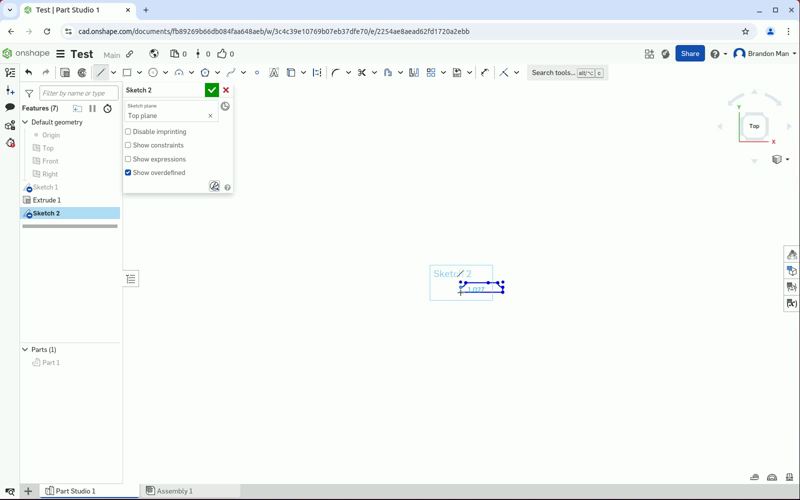
scroll(6)
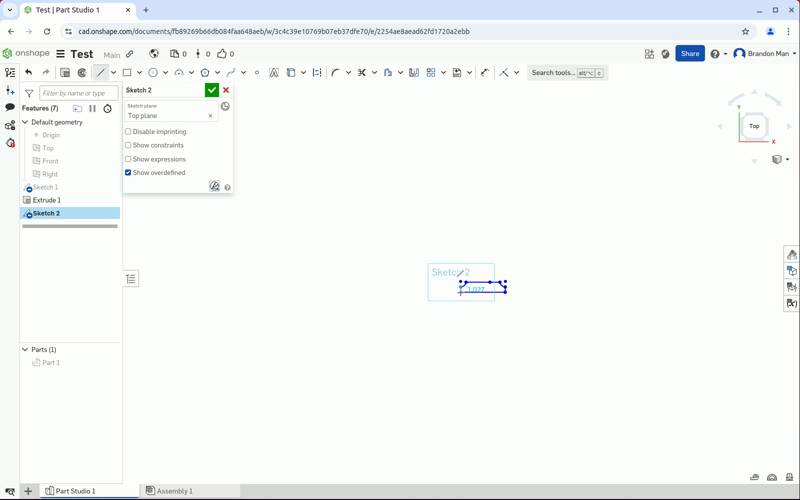
scroll(6)
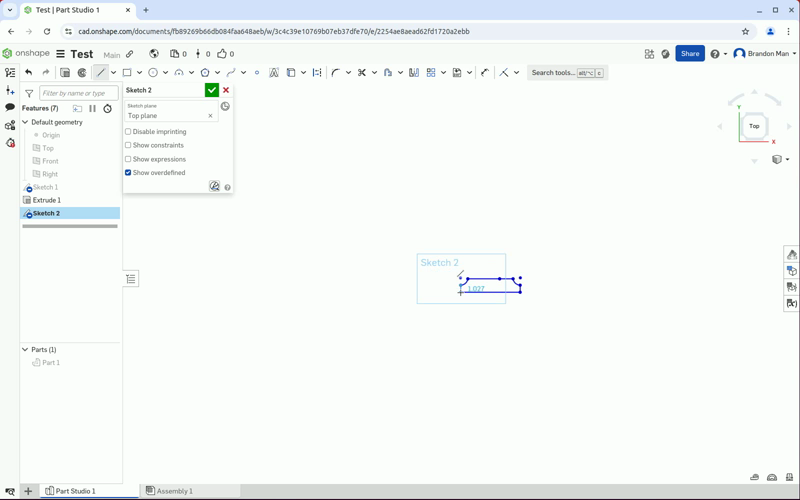
scroll(6)
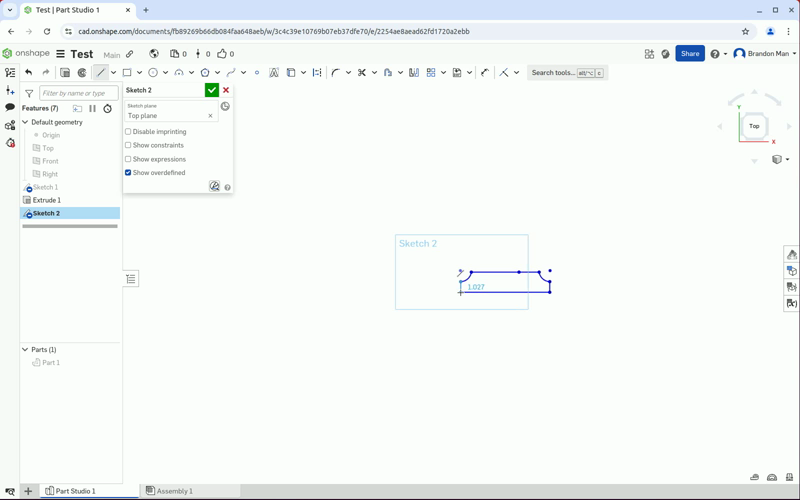
scroll(6)
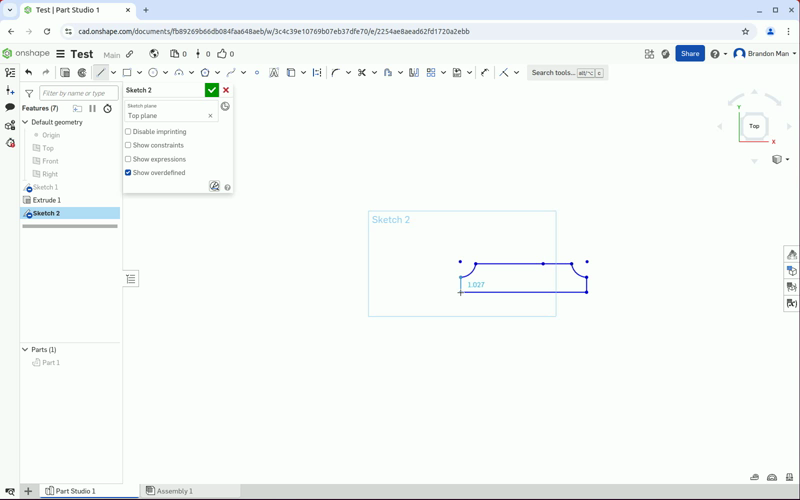
scroll(6)
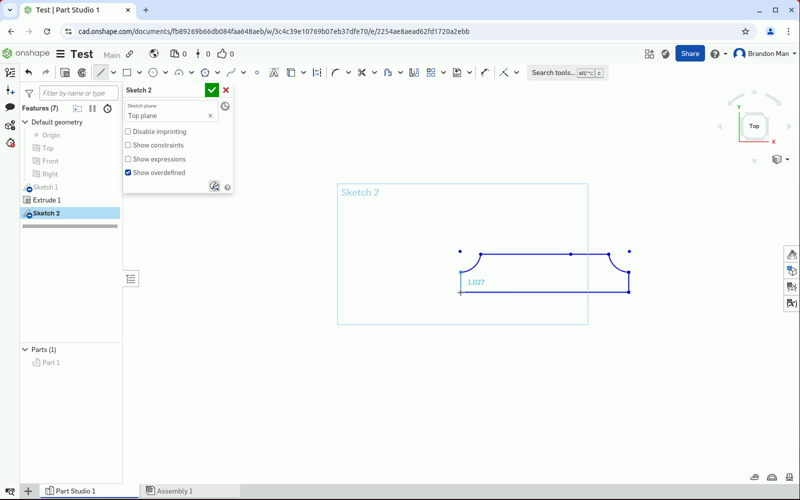
scroll(6)
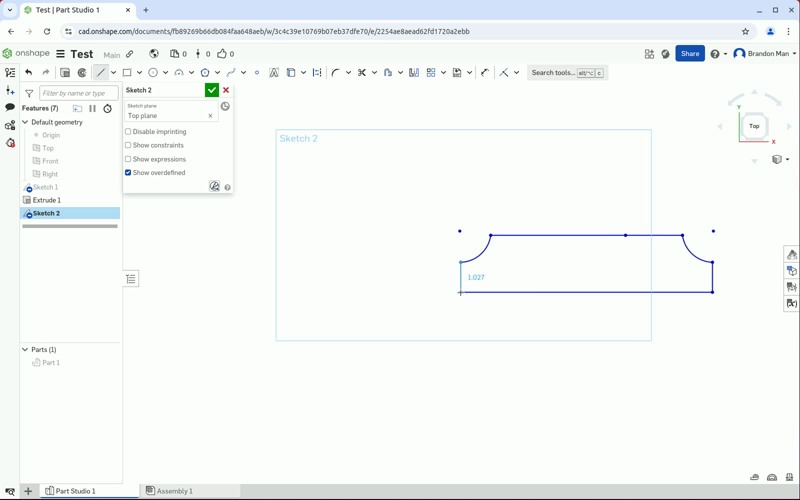
scroll(6)
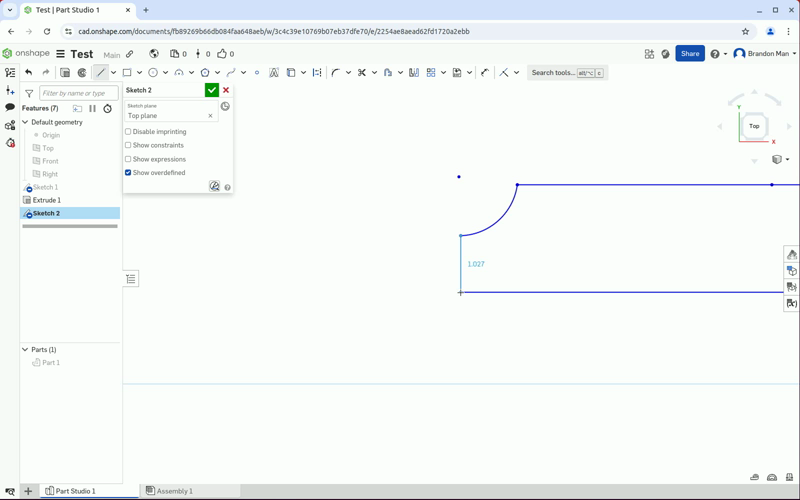
key_up(shift)
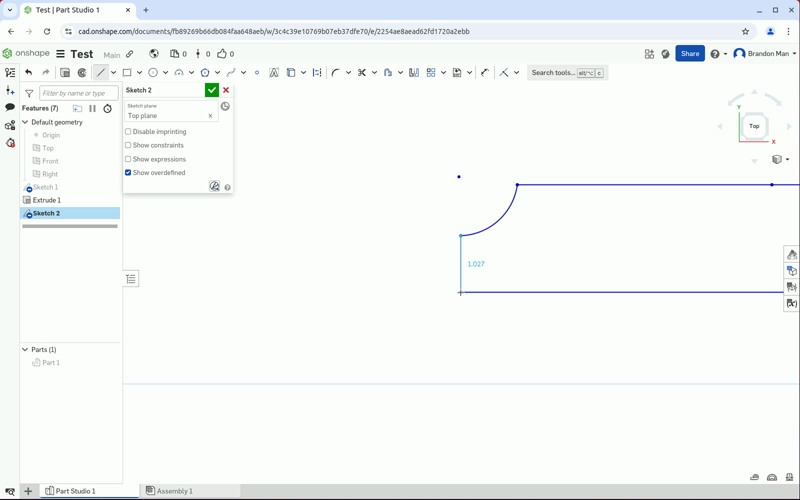
click(460, 292)
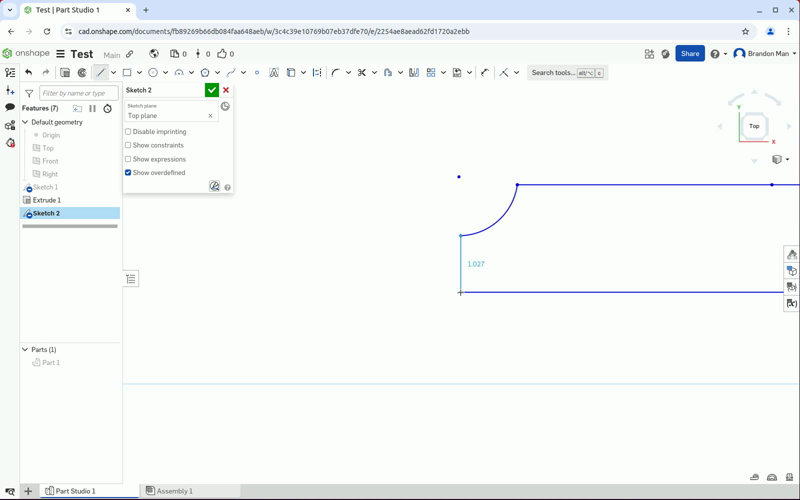
scroll(-6)
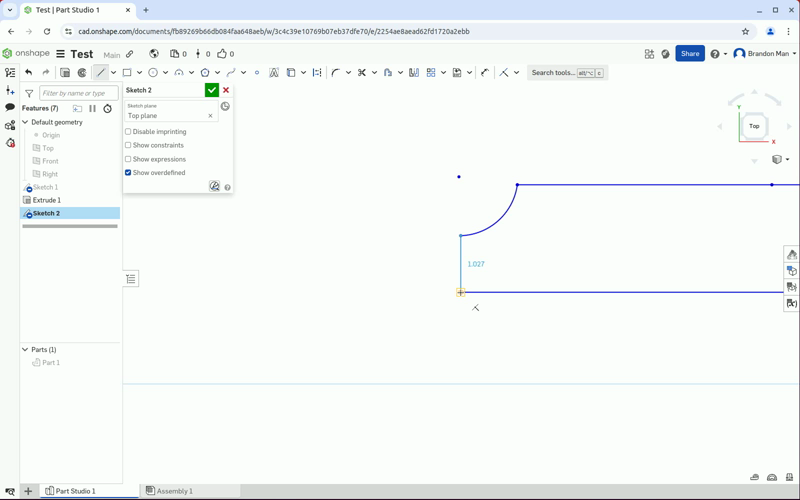
scroll(-6)
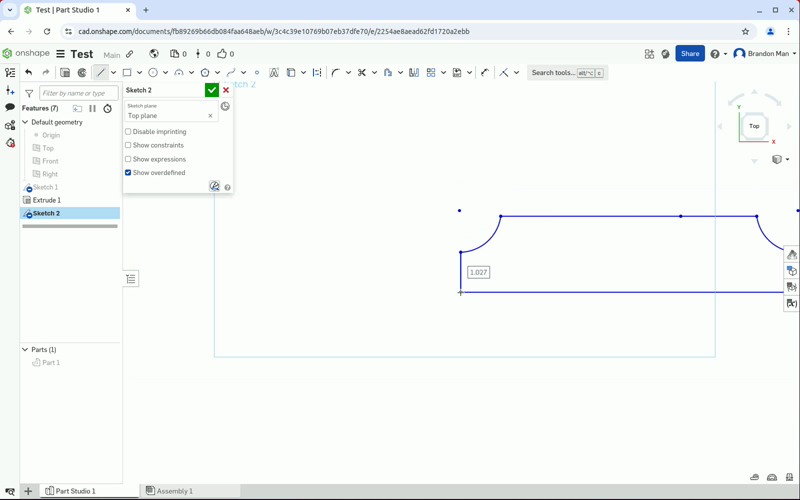
scroll(-6)
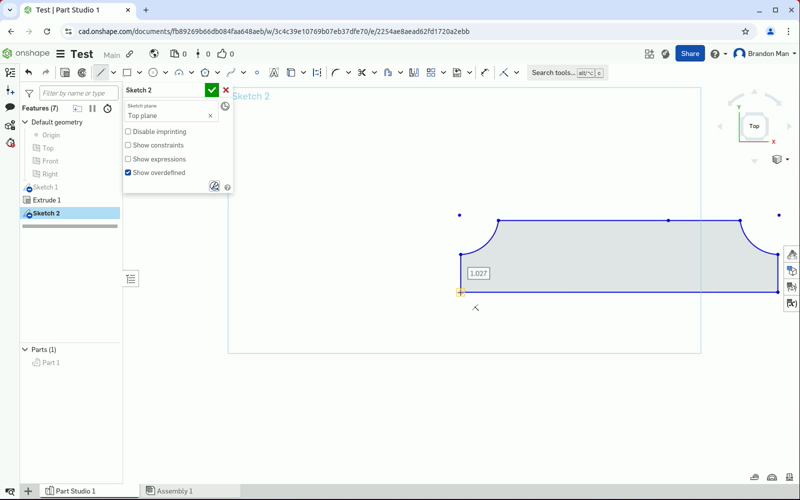
scroll(-6)
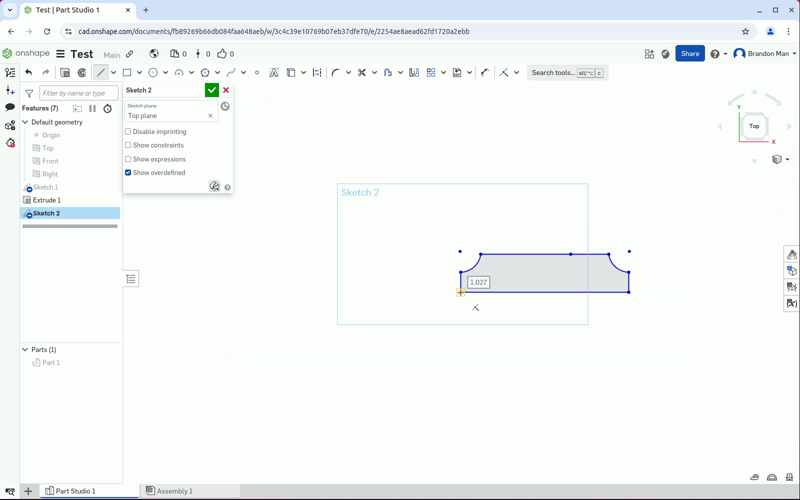
scroll(-6)
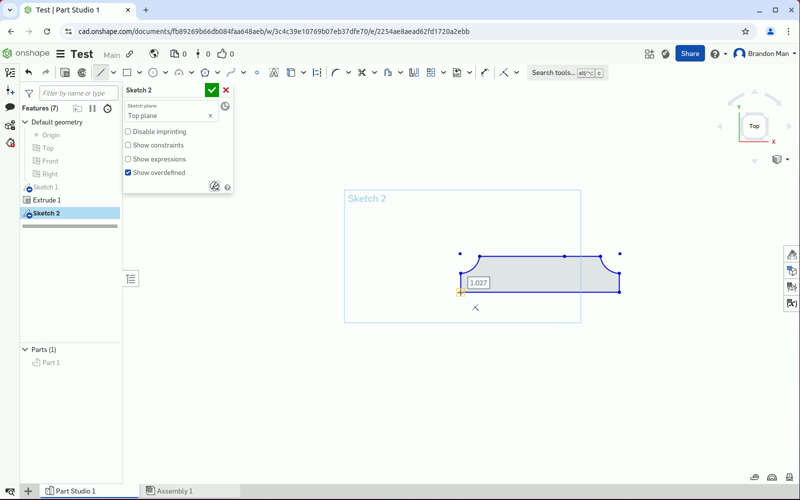
scroll(-6)
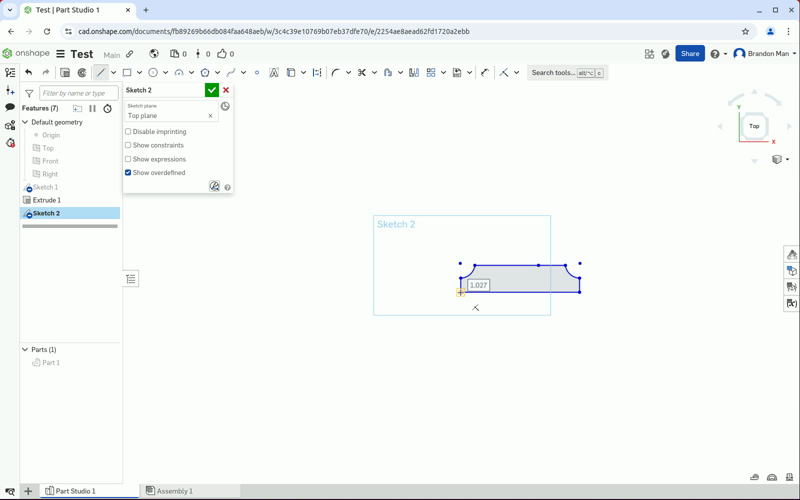
scroll(-6)
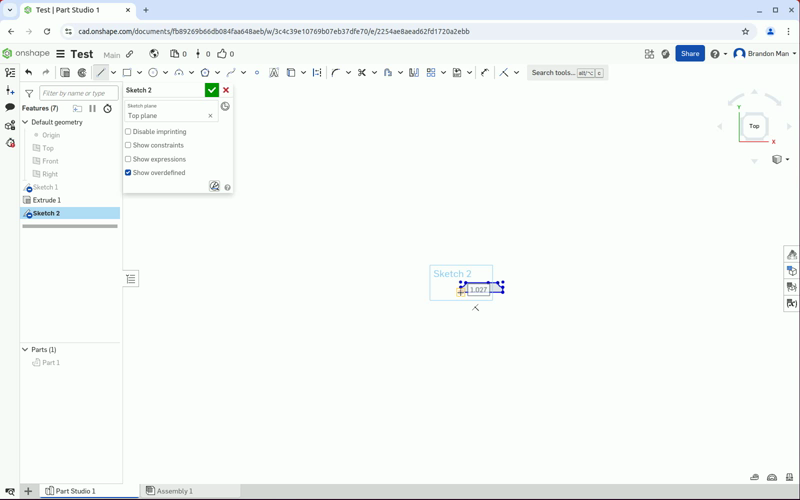
key(esc)
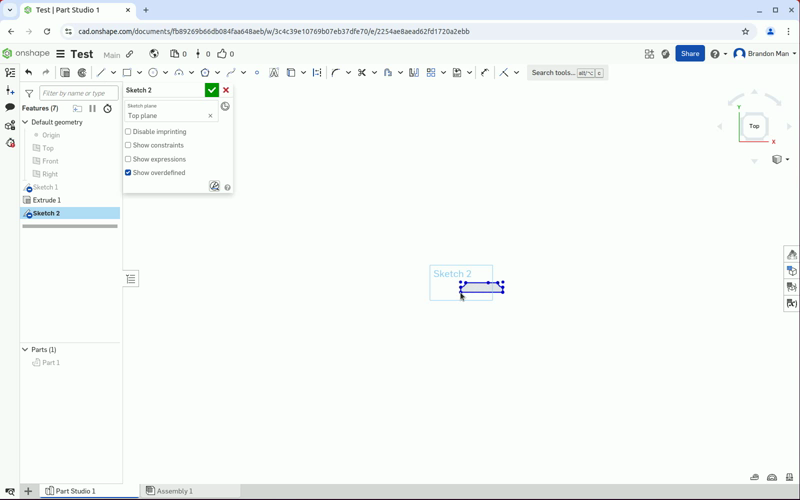
mouse_move(478, 283)
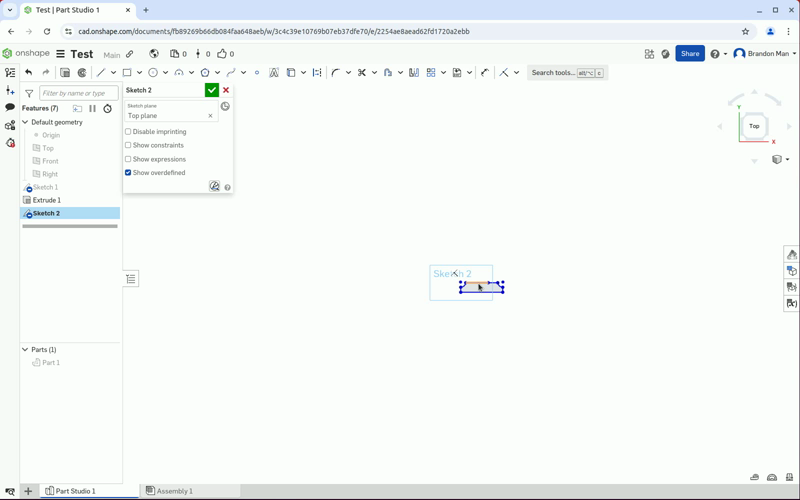
scroll(6)
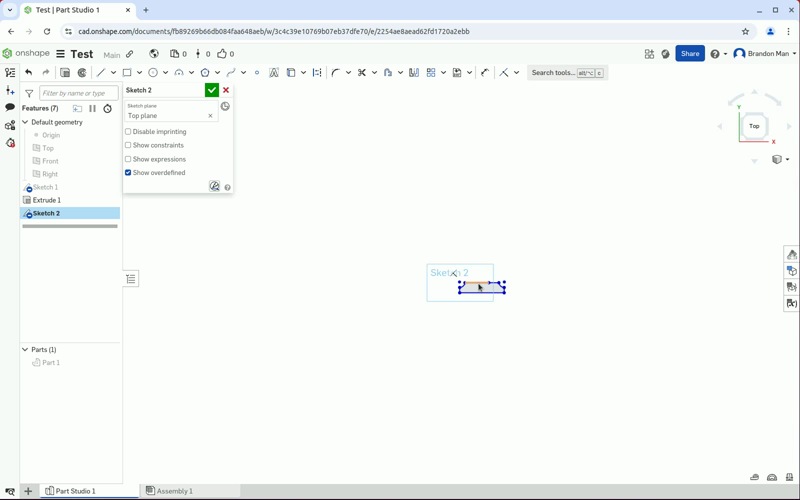
scroll(6)
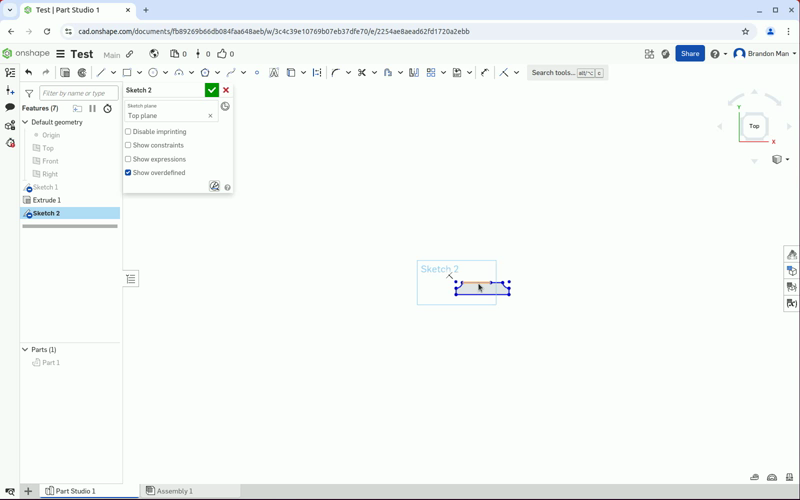
scroll(6)
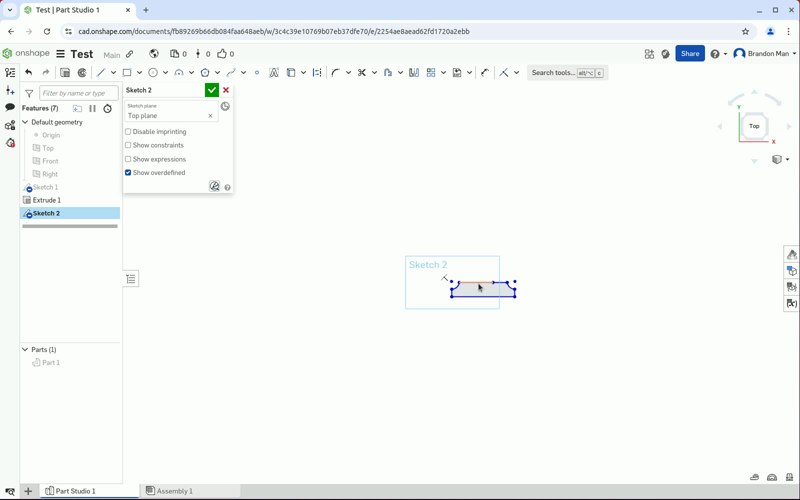
scroll(6)
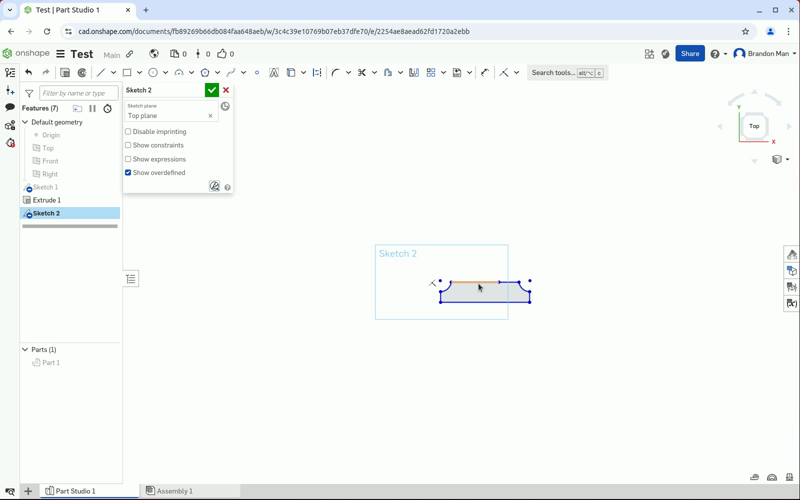
scroll(6)
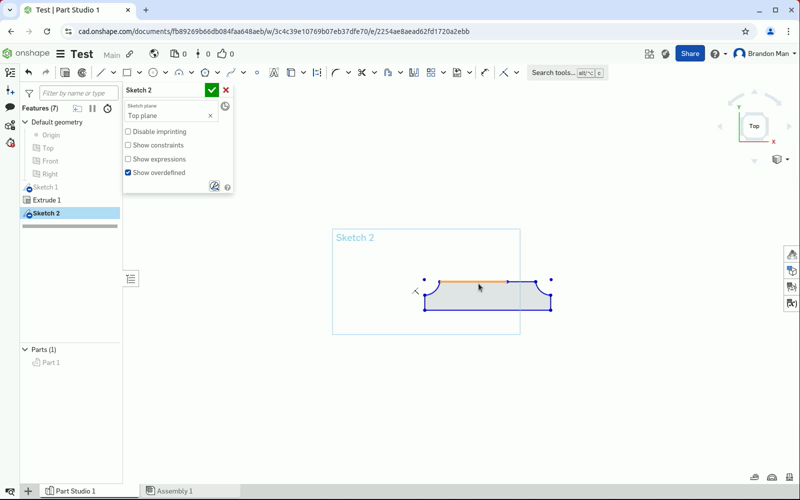
scroll(6)
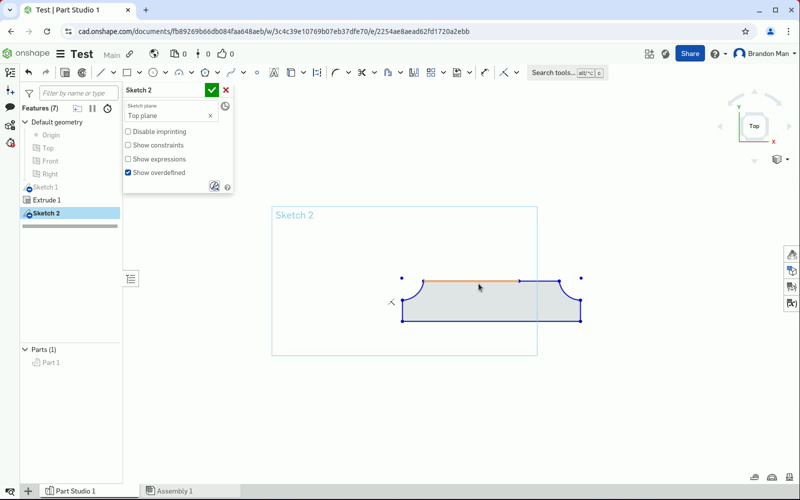
scroll(6)
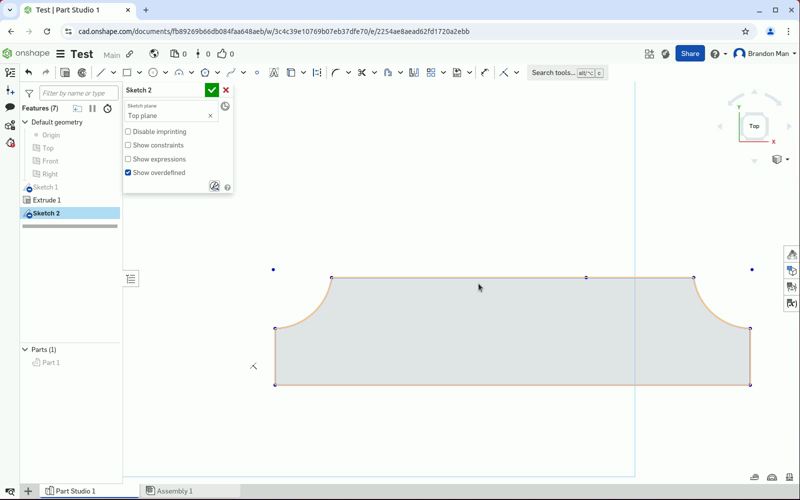
click(478, 283)
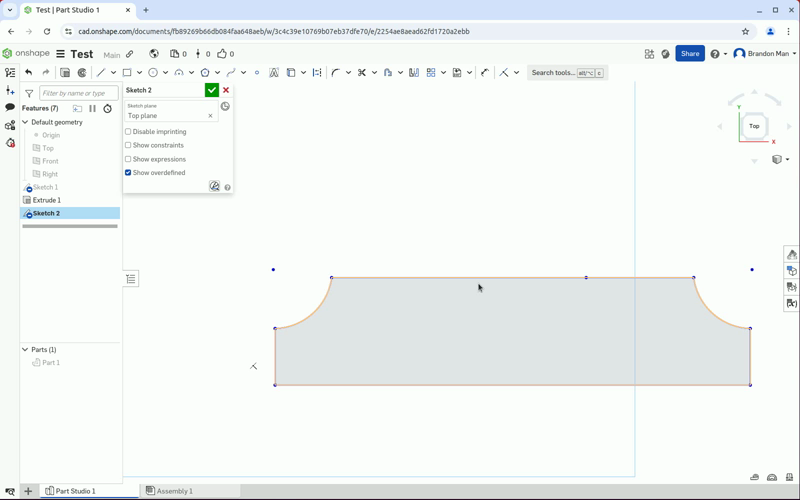
scroll(-6)
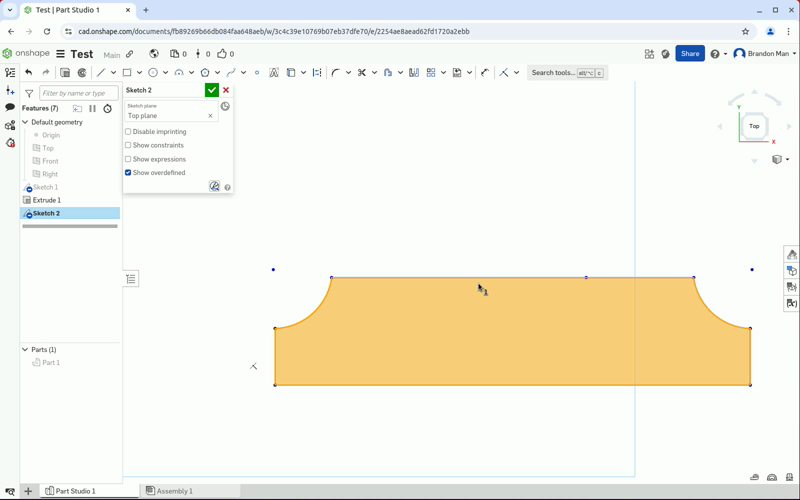
scroll(-6)
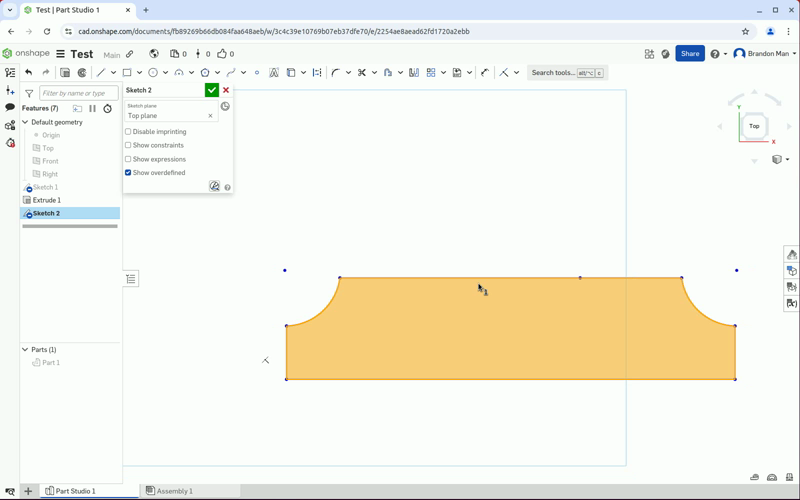
scroll(-6)
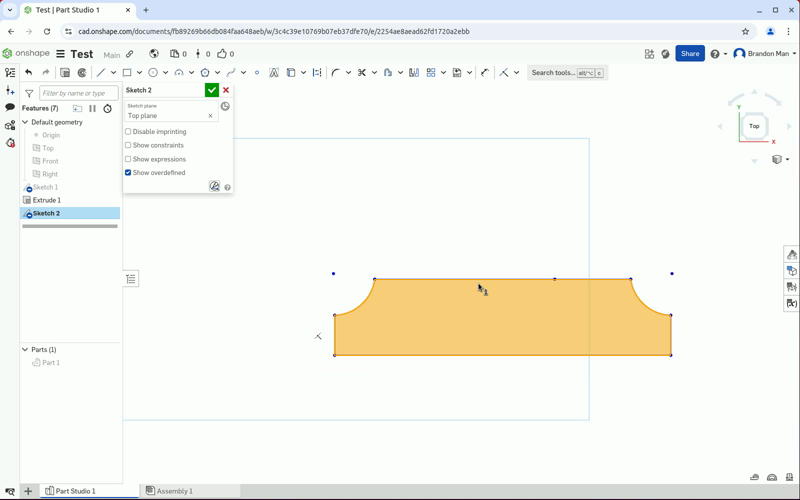
scroll(-6)
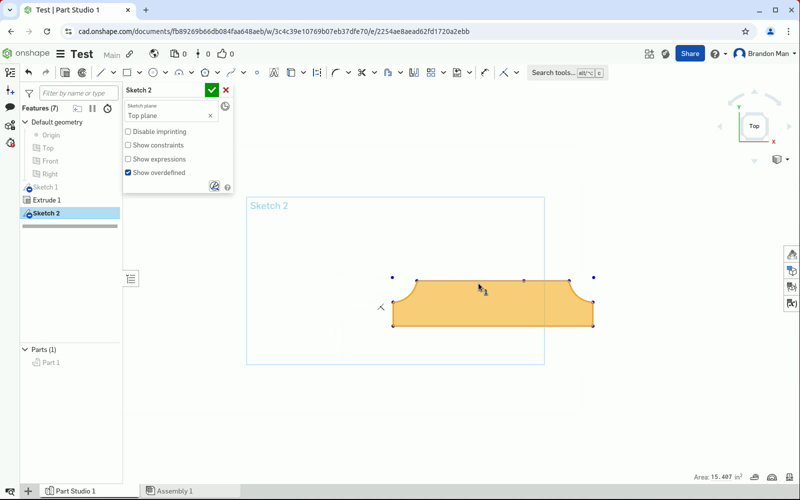
scroll(-6)
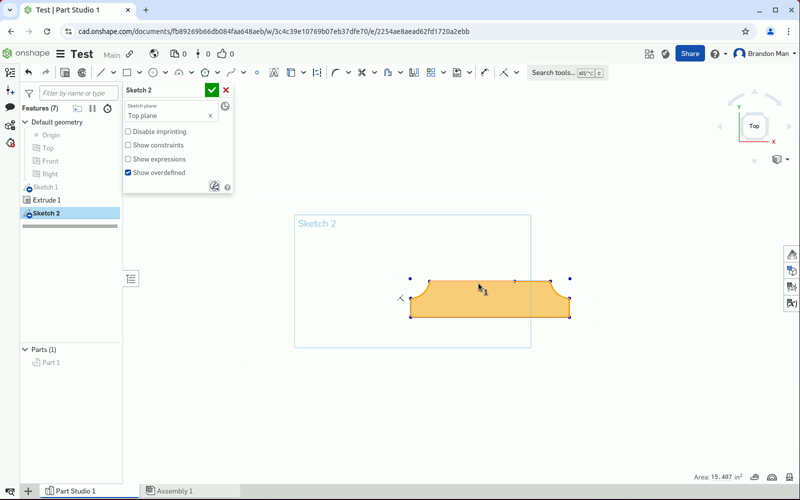
scroll(-6)
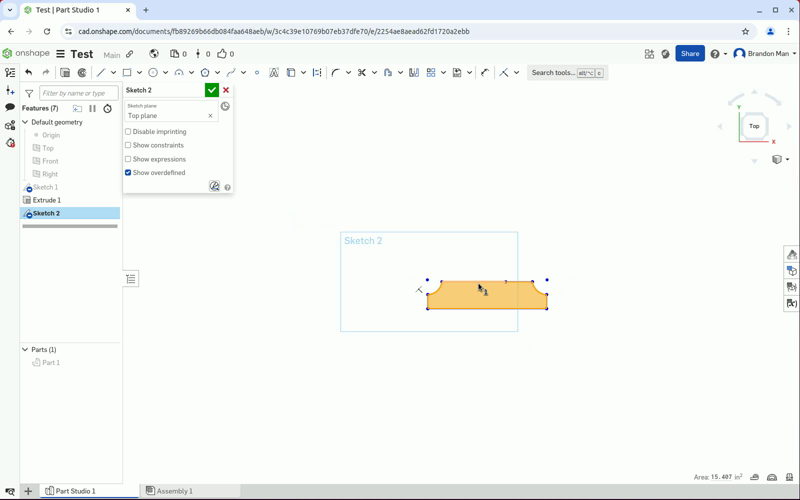
scroll(-6)
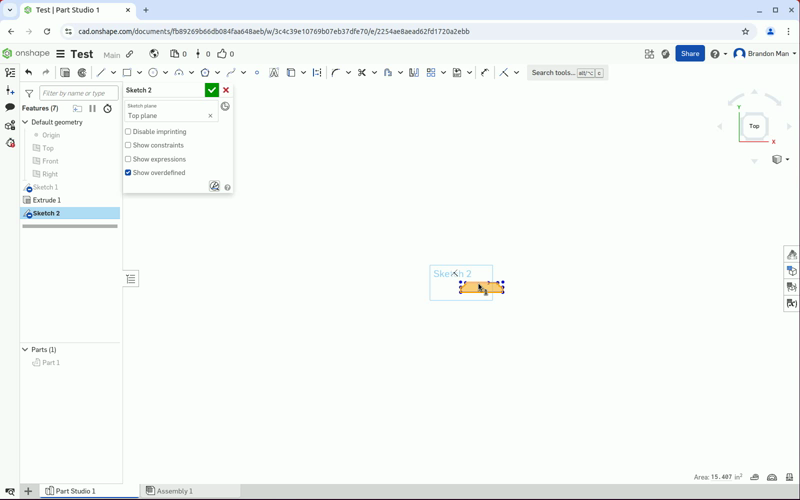
mouse_move(73, 352)
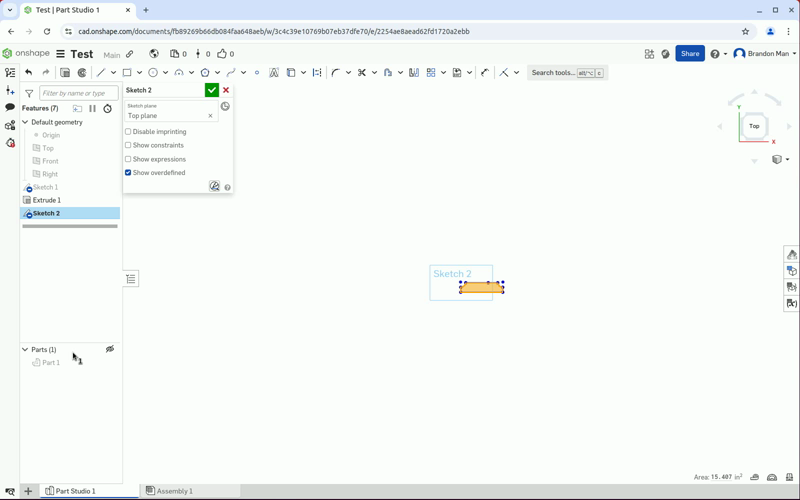
key(shift+y)
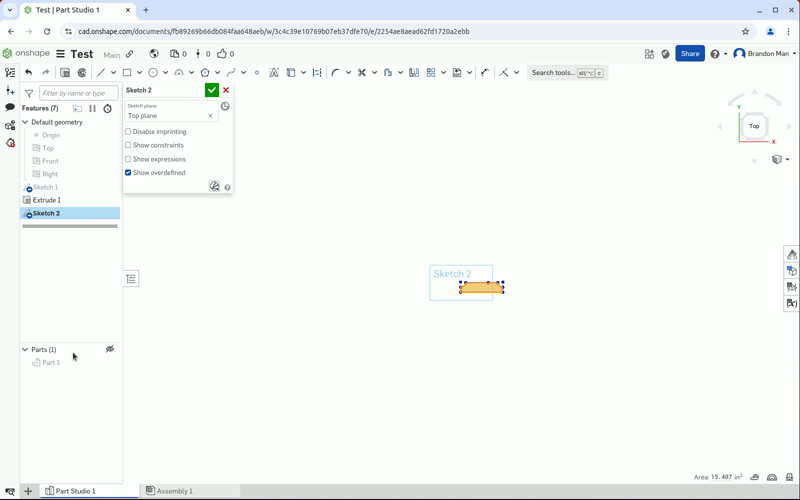
key(shift+e)
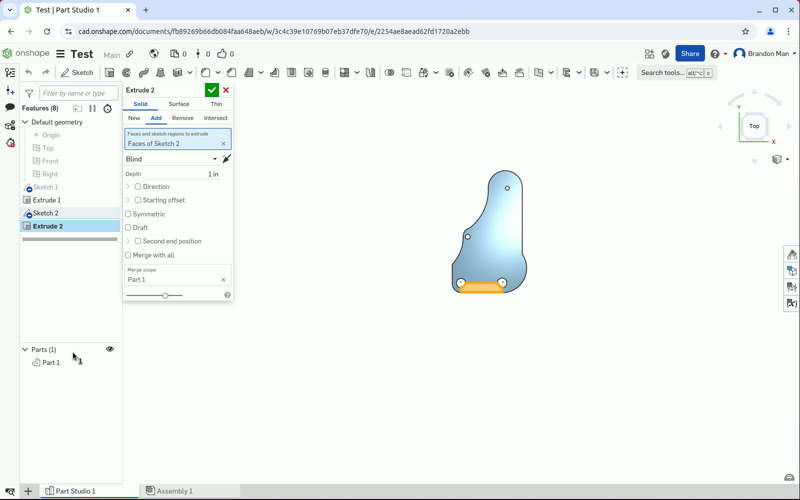
mouse_move(143, 106)
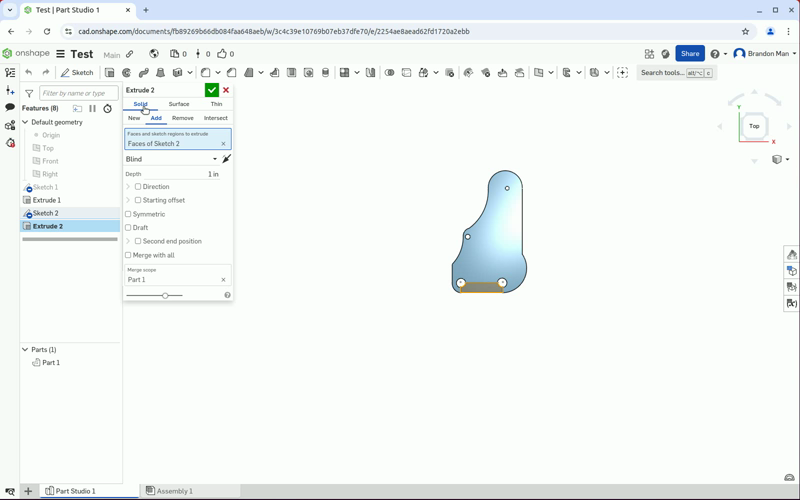
click(143, 106)
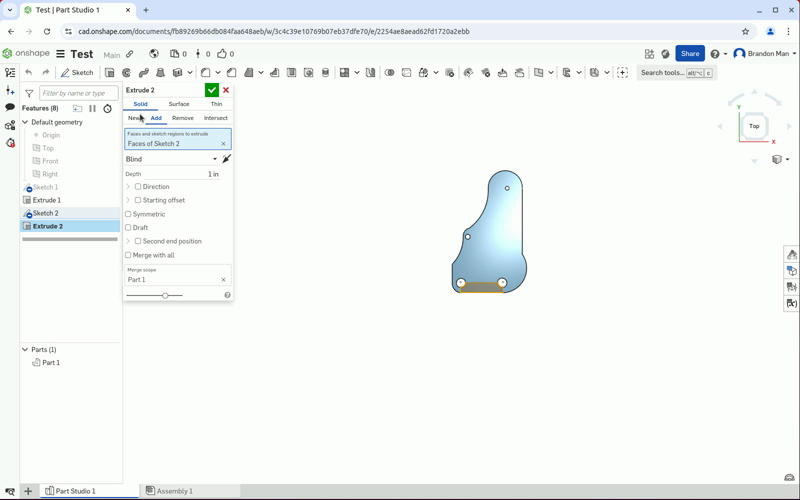
mouse_move(137, 120)
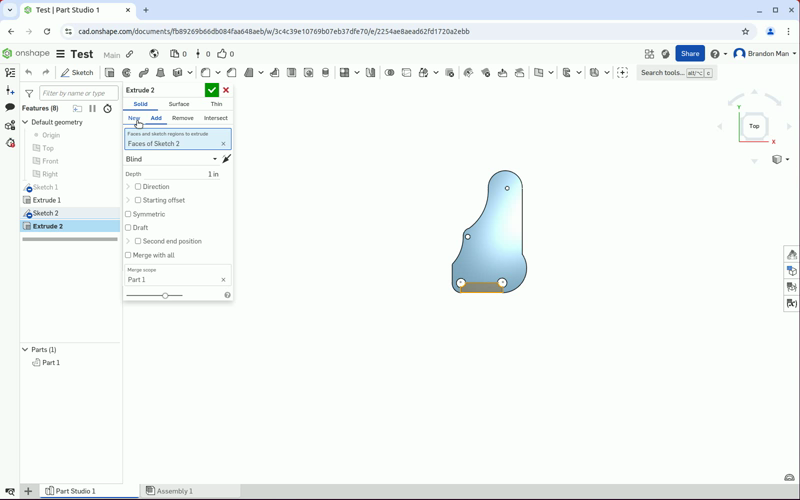
click(137, 120)
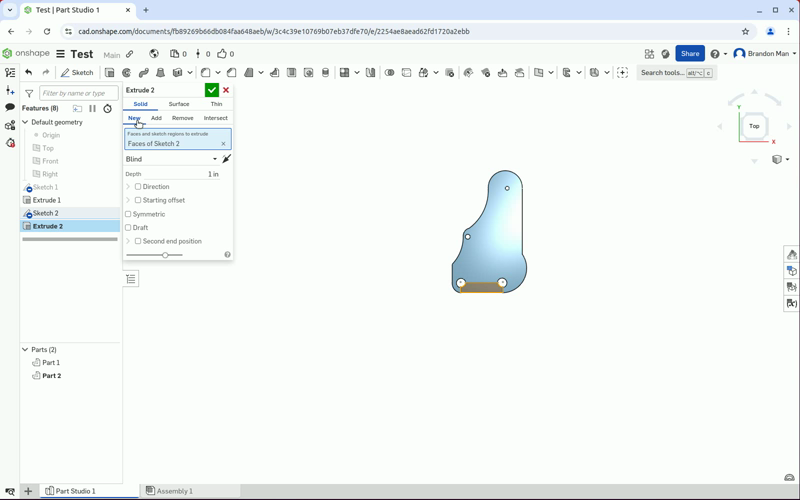
key(tab, 4)
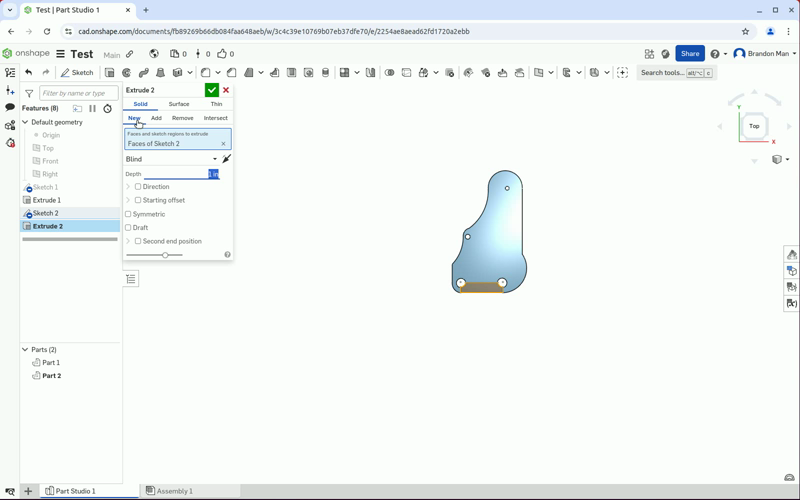
text(1.204)
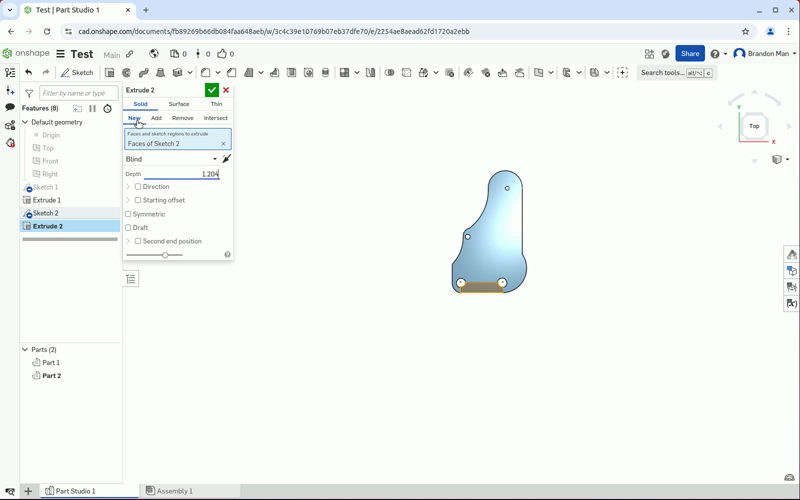
key(enter)
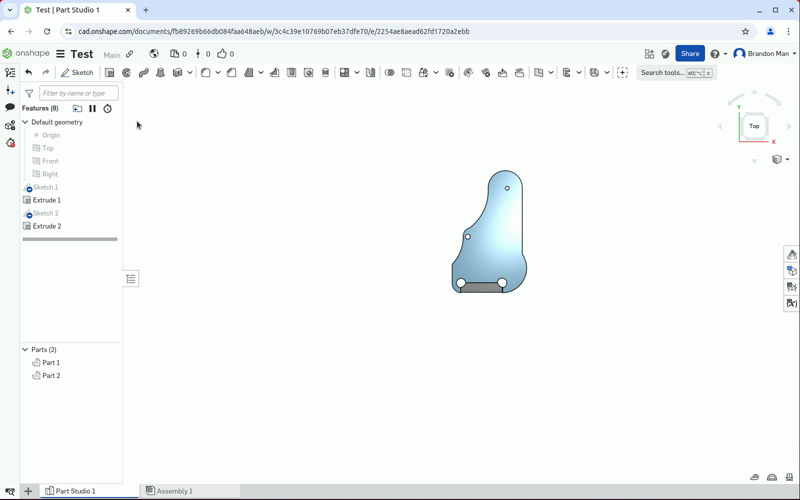
key(shift+h)
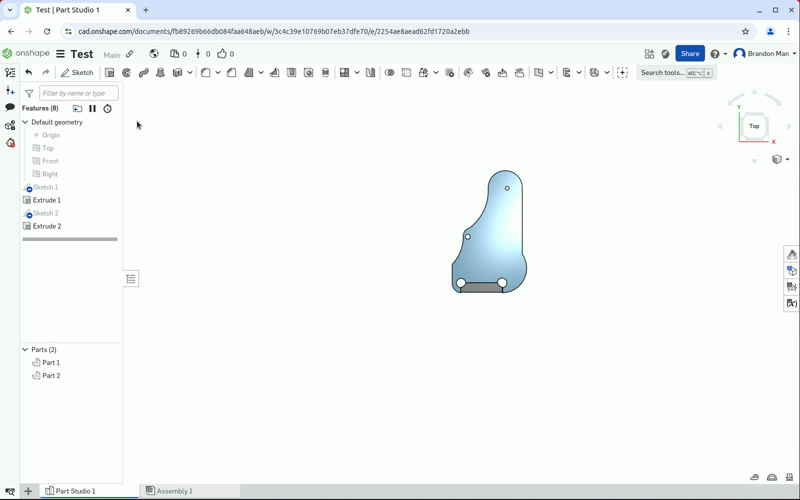
key(shift+h)
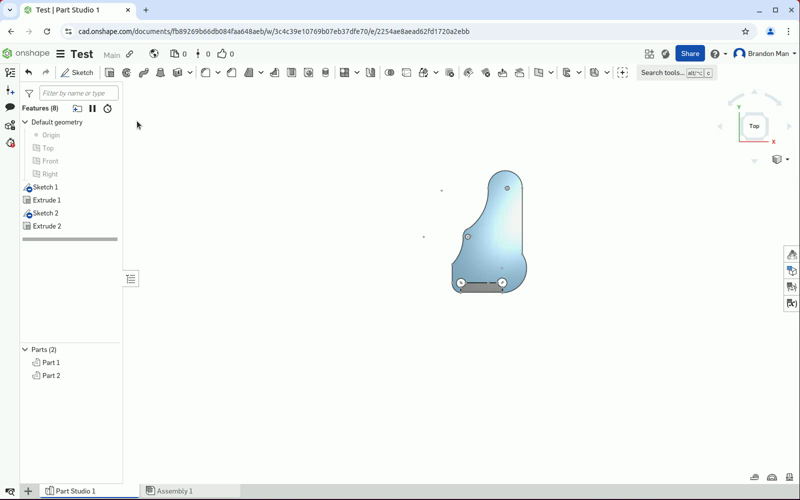
key(shift+7)
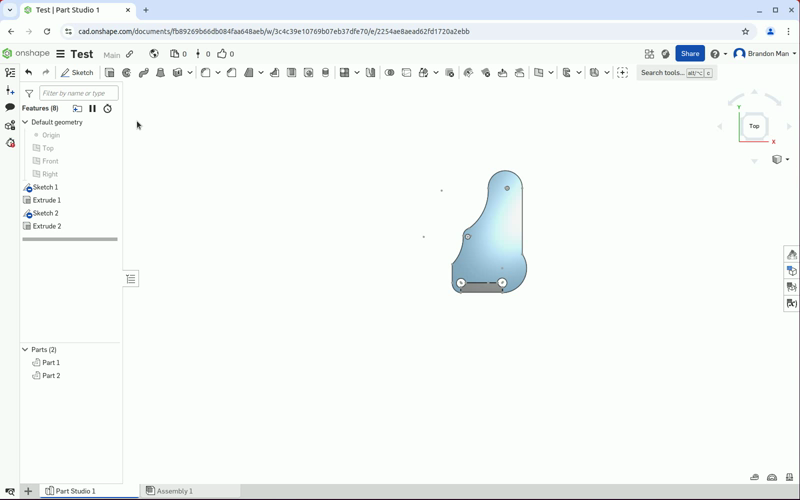
key(up, 3)
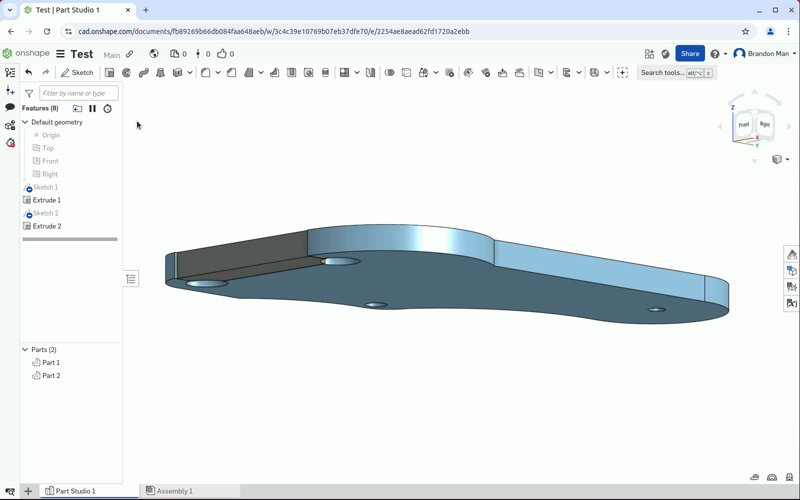
key(left, 3)
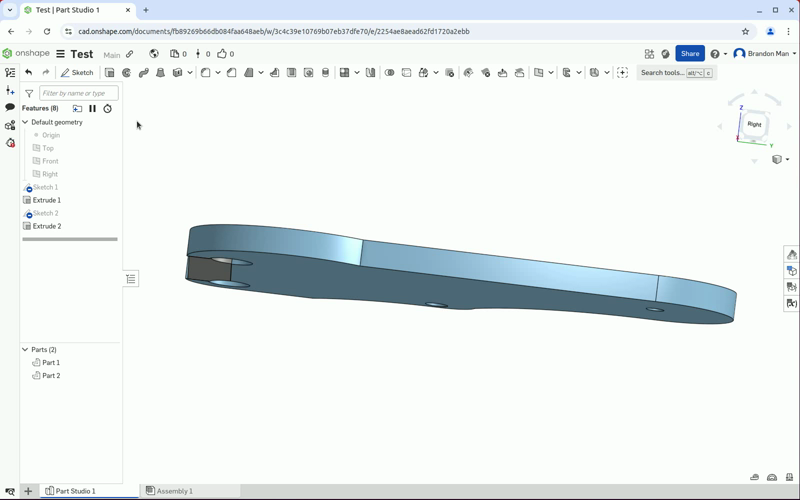
key(right, 3)
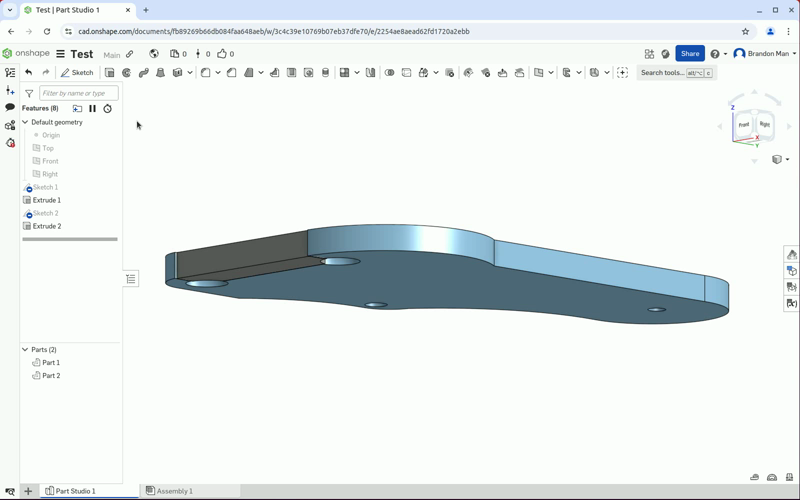
key(down, 3)
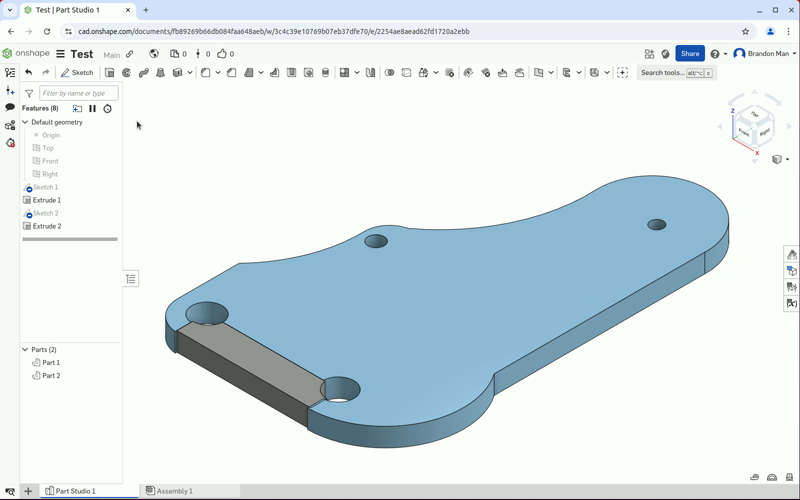
mouse_move(73, 189)
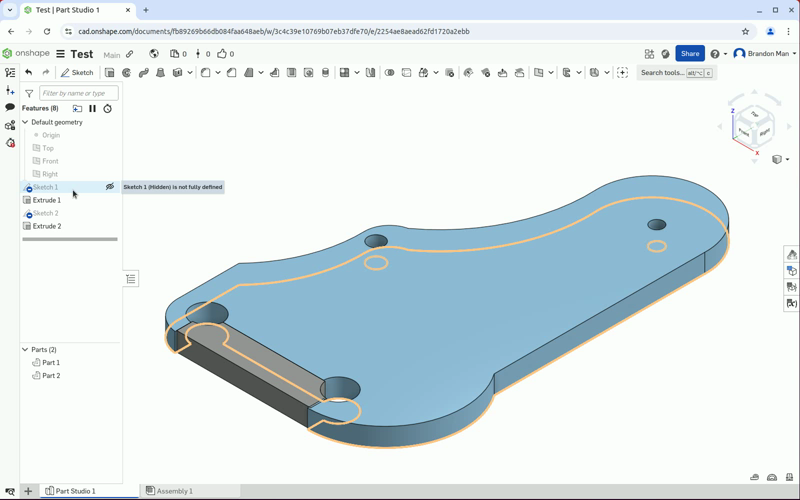
click(73, 189)